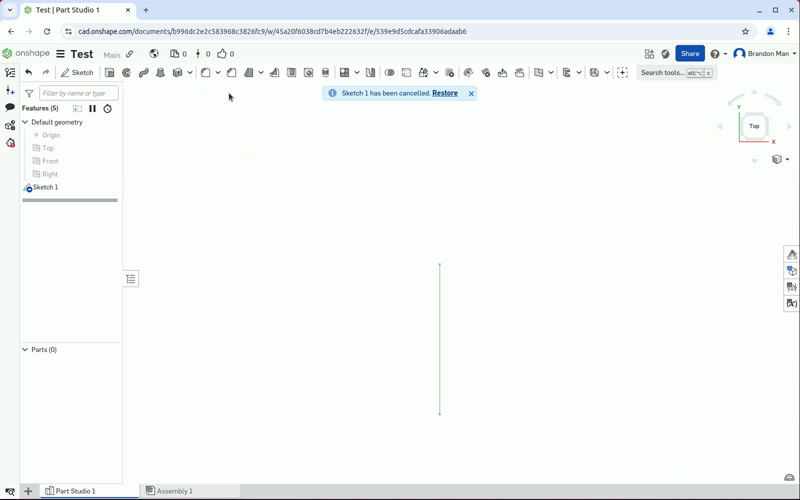
key(shift+h)
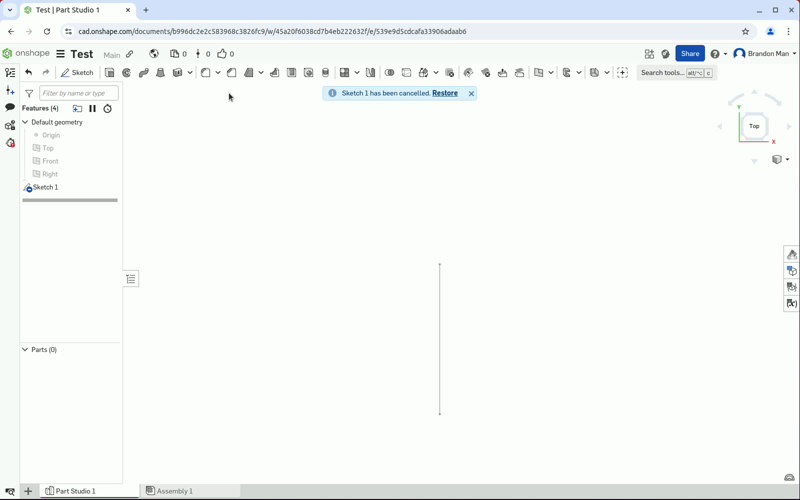
mouse_move(73, 352)
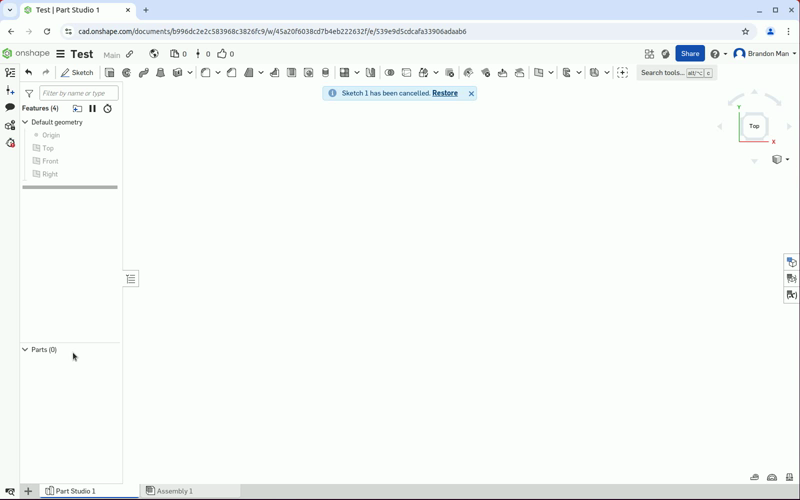
key(y)
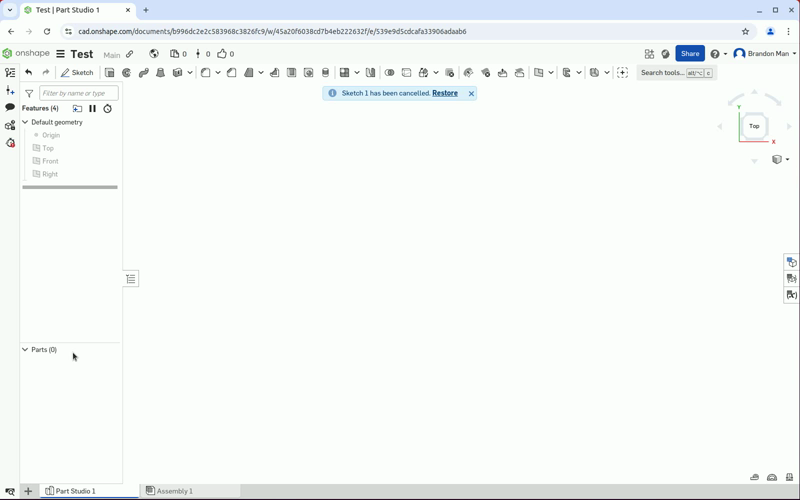
key(shift+p)
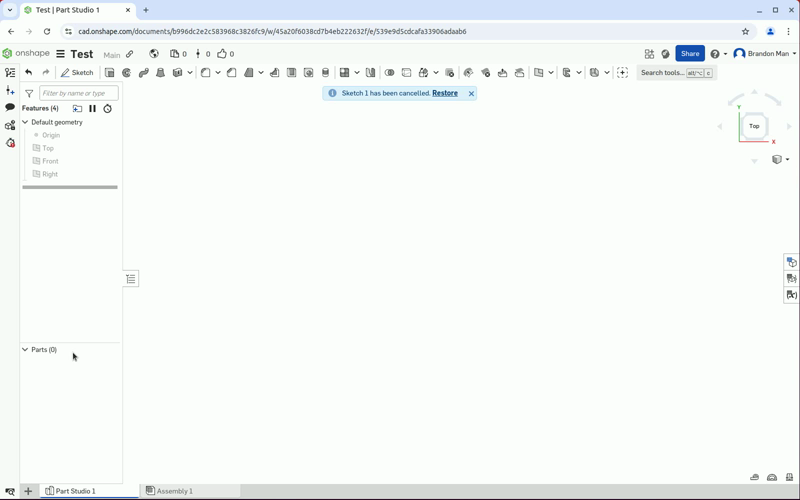
key(space)
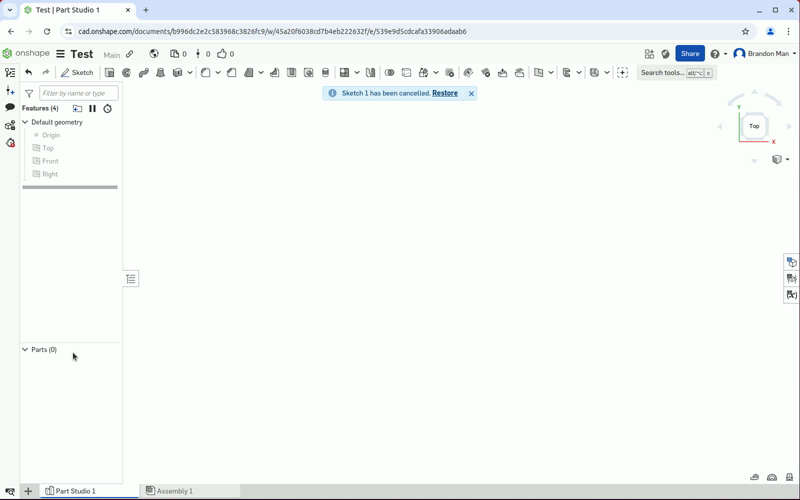
key_down(shift)
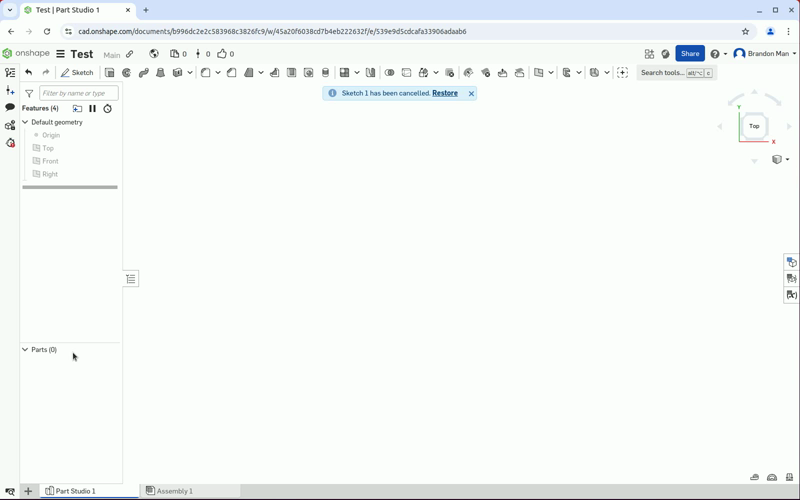
key(up)
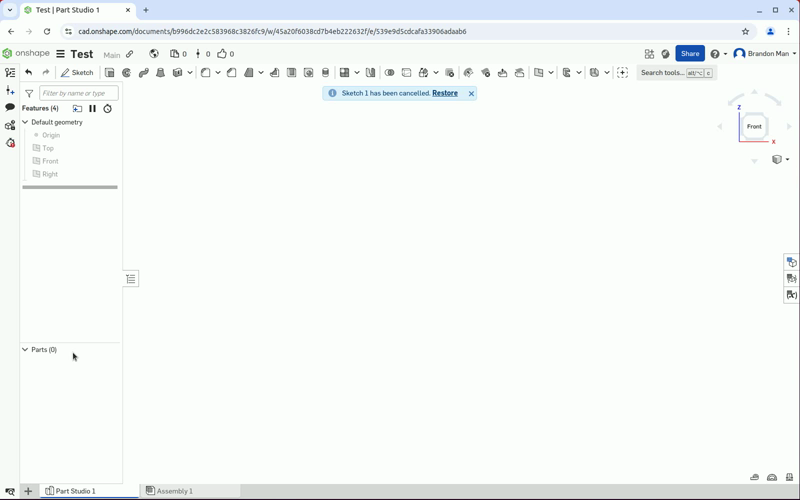
key_up(shift)
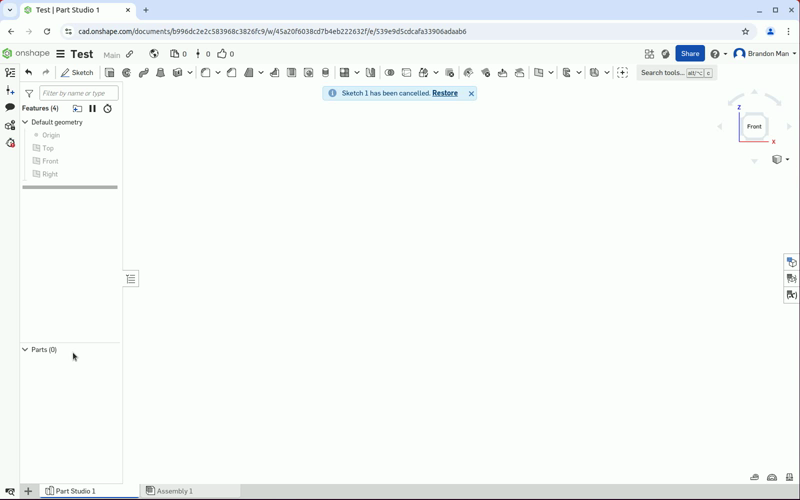
mouse_move(73, 352)
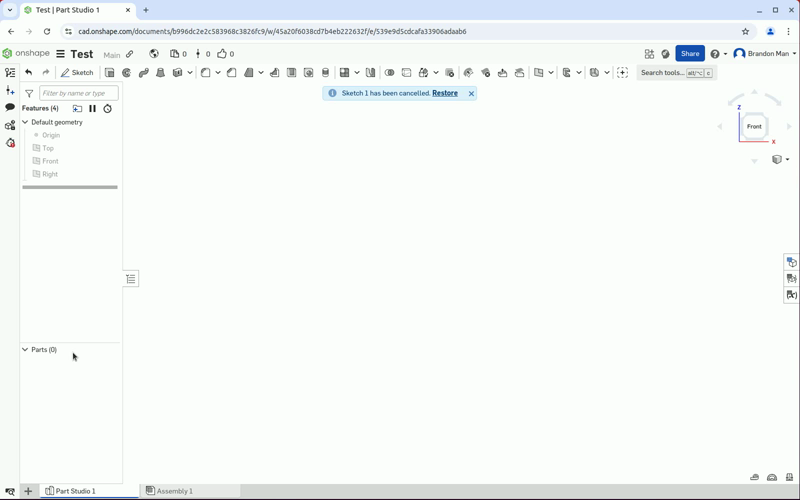
key(shift+y)
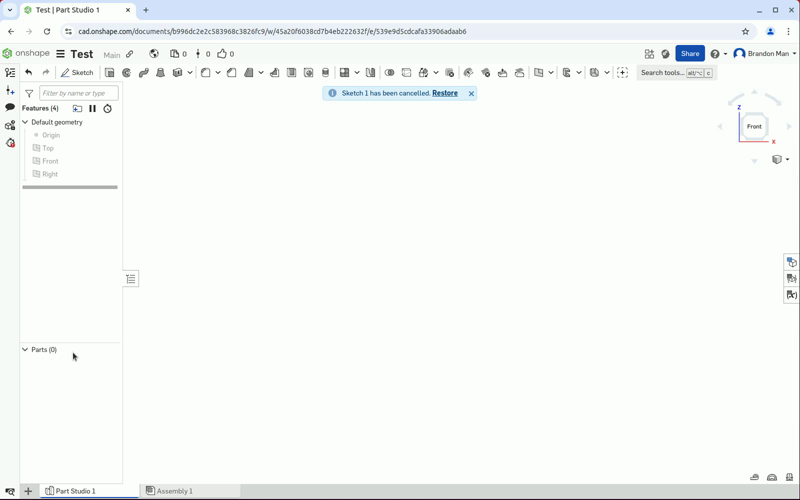
key(shift+s)
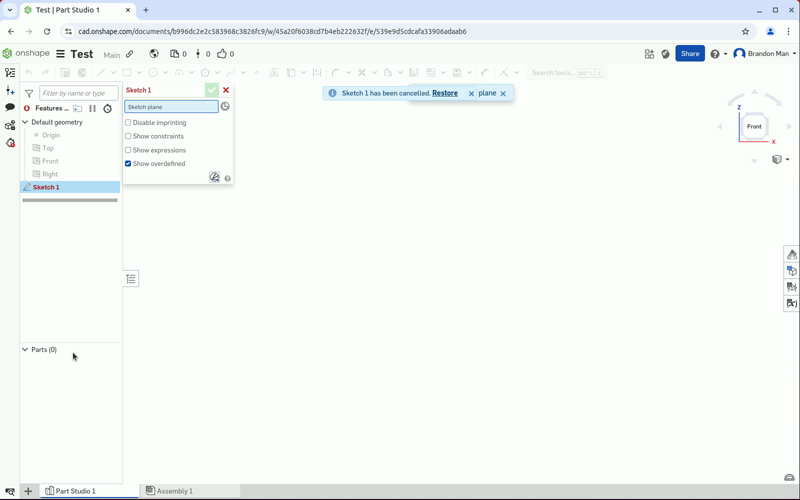
mouse_move(73, 163)
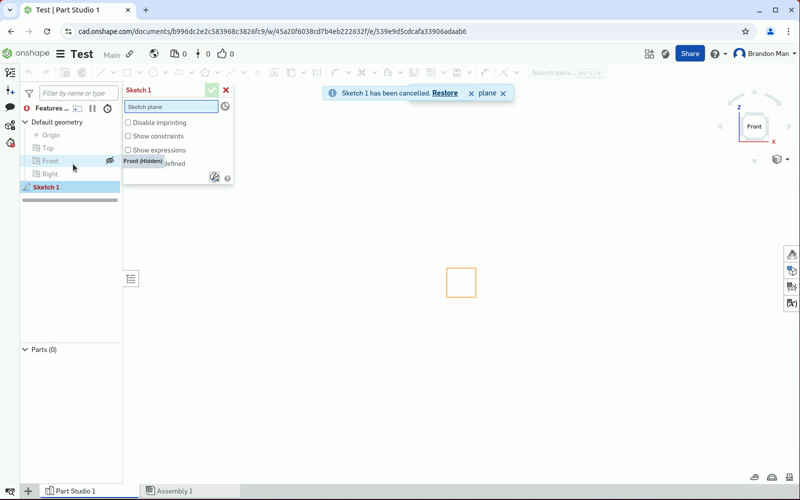
click(73, 163)
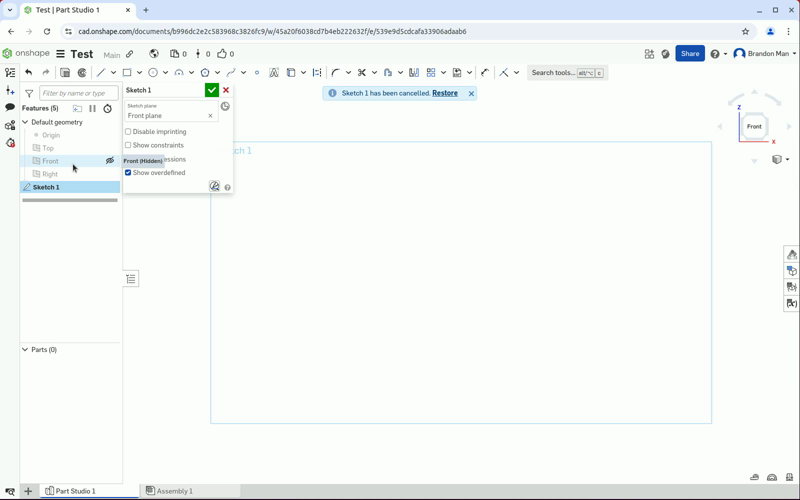
mouse_move(73, 352)
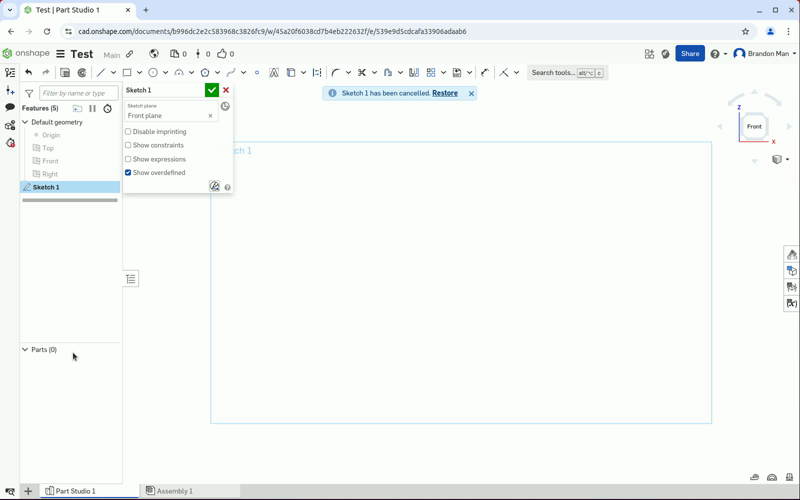
key(y)
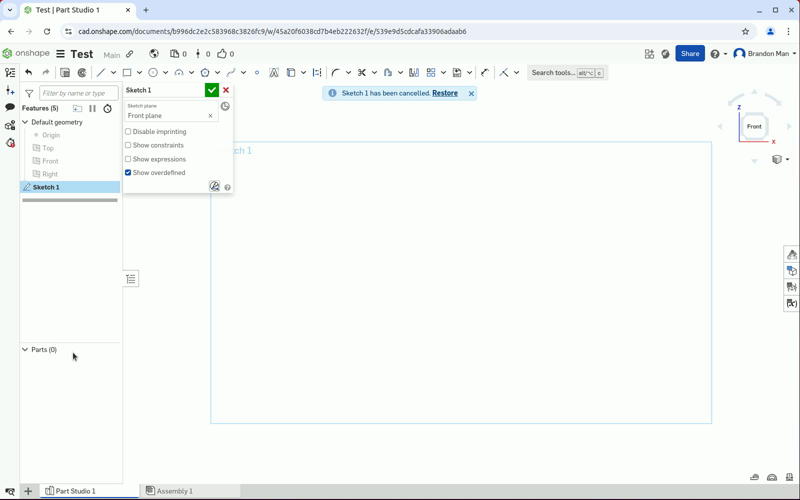
key(a)
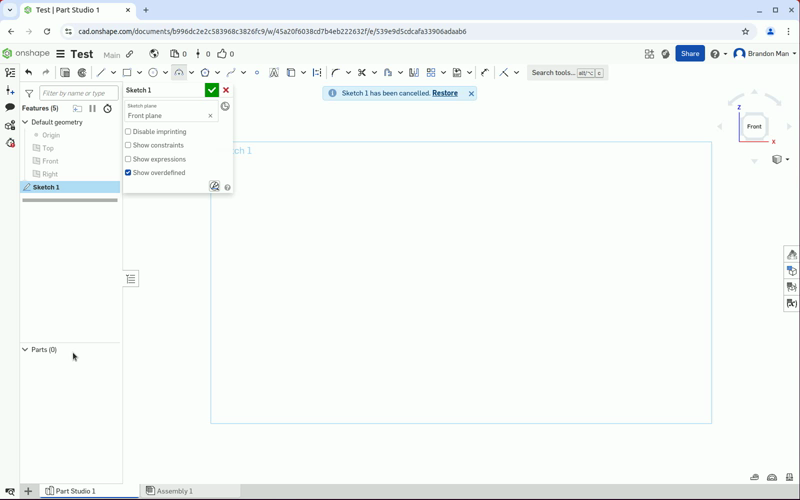
key_down(shift)
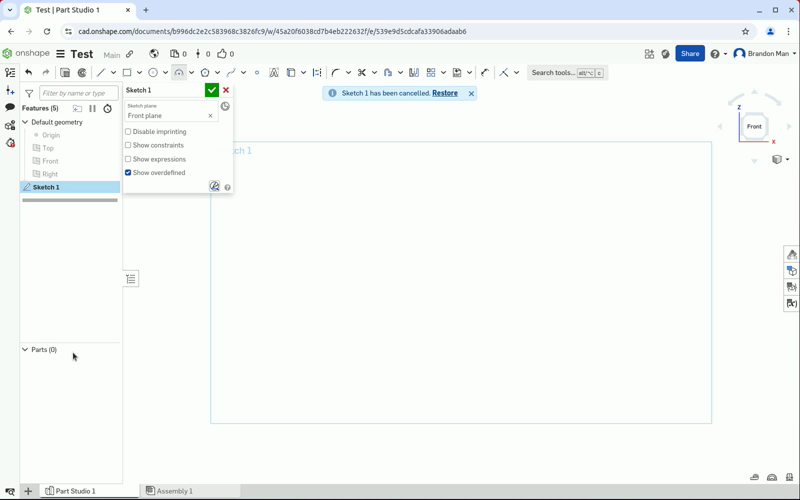
mouse_move(460, 295)
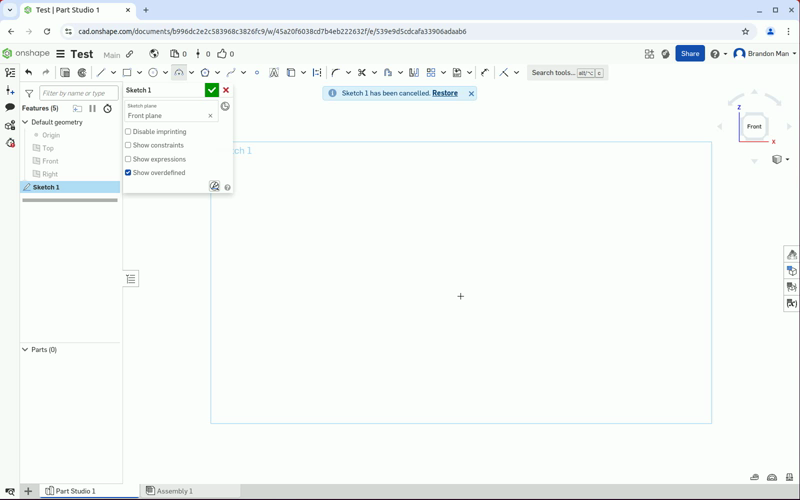
click(460, 295)
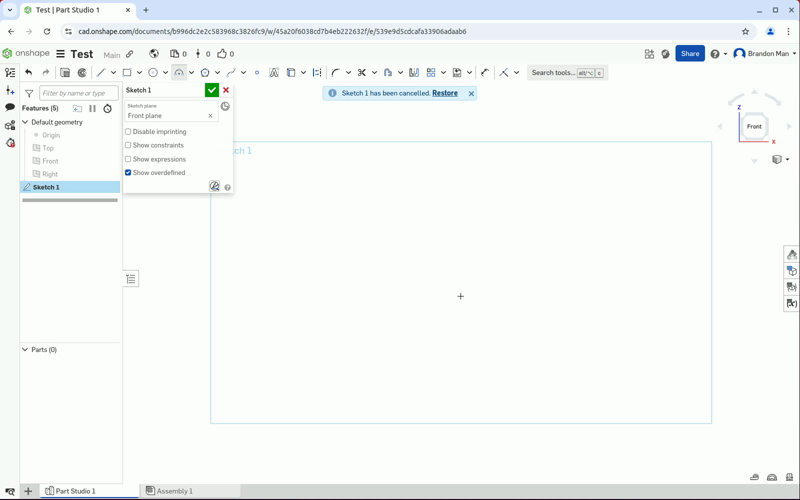
key_up(shift)
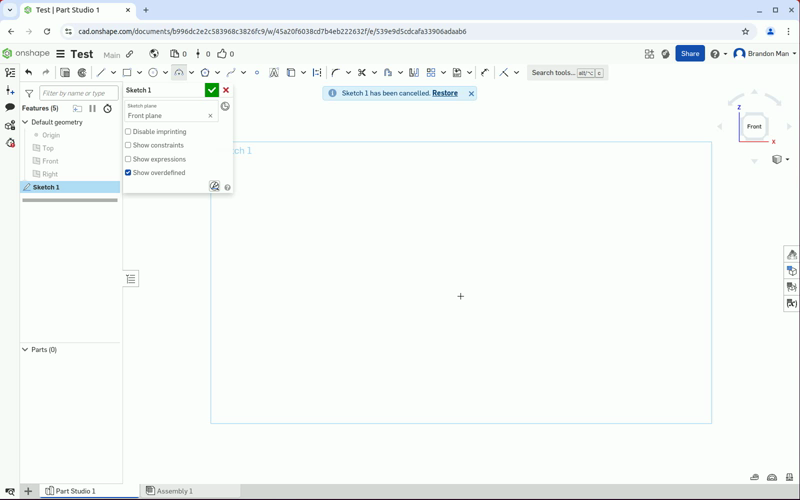
key_down(shift)
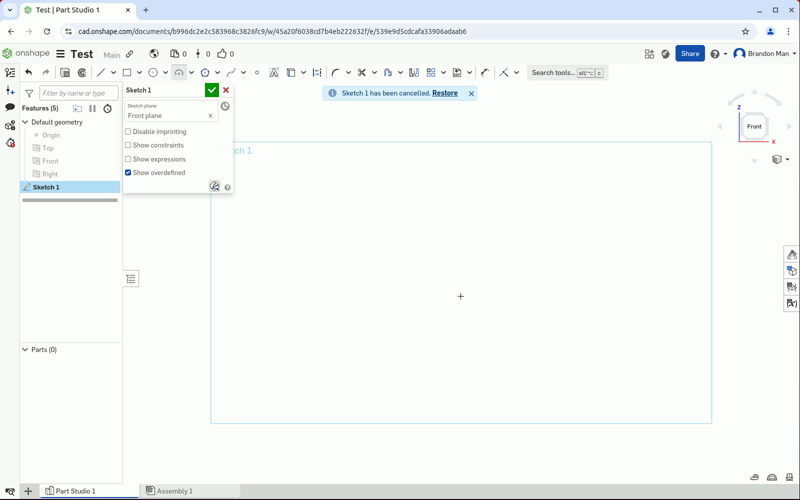
mouse_move(523, 291)
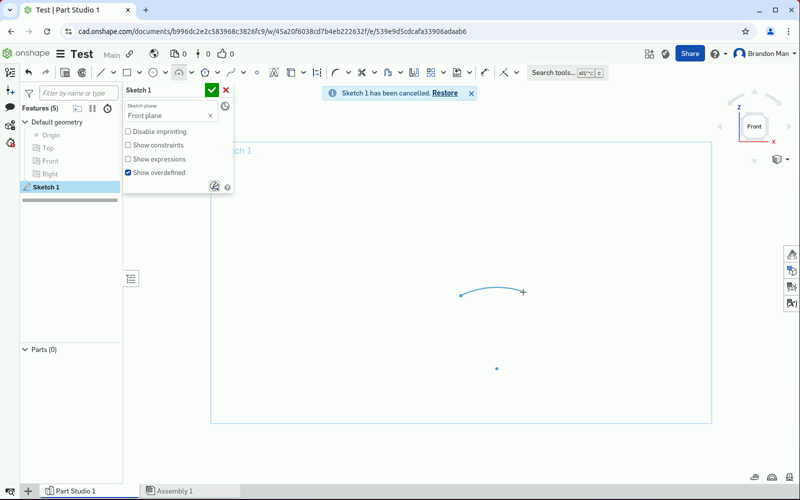
click(523, 291)
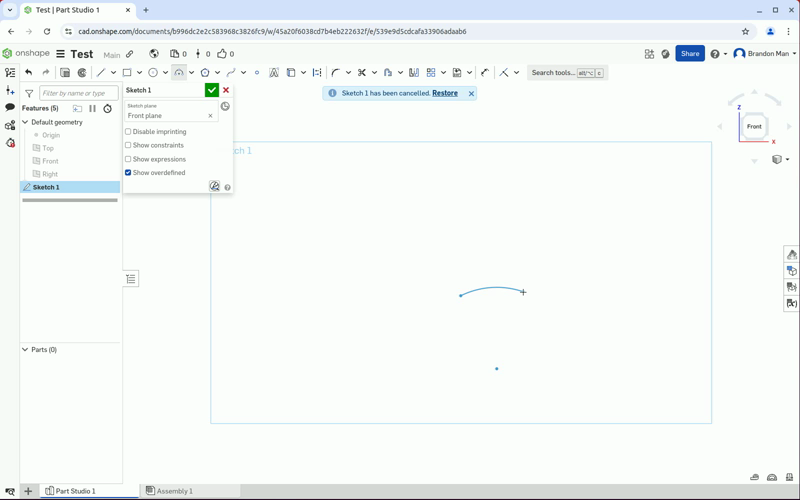
mouse_move(492, 299)
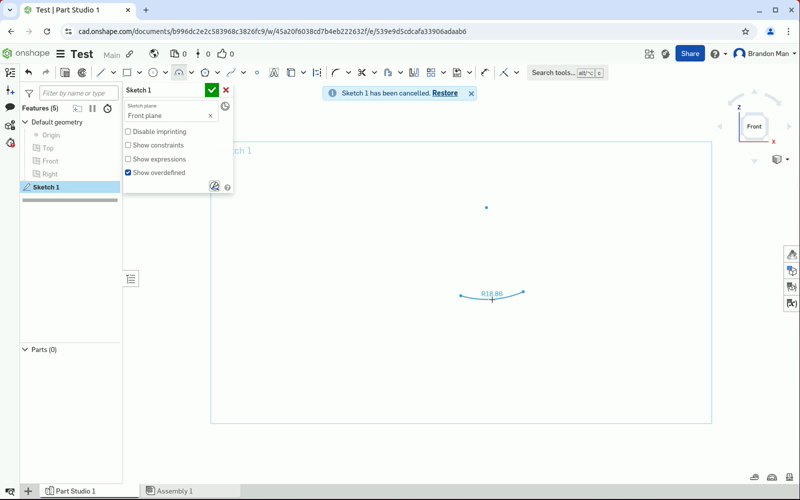
click(492, 299)
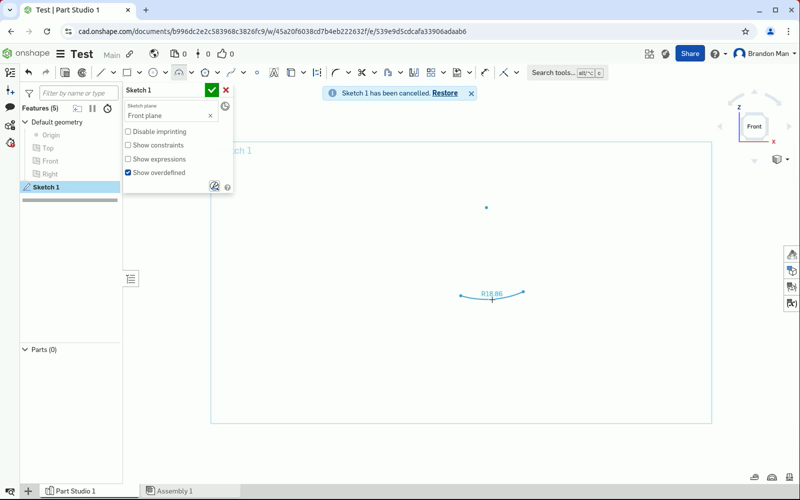
key_up(shift)
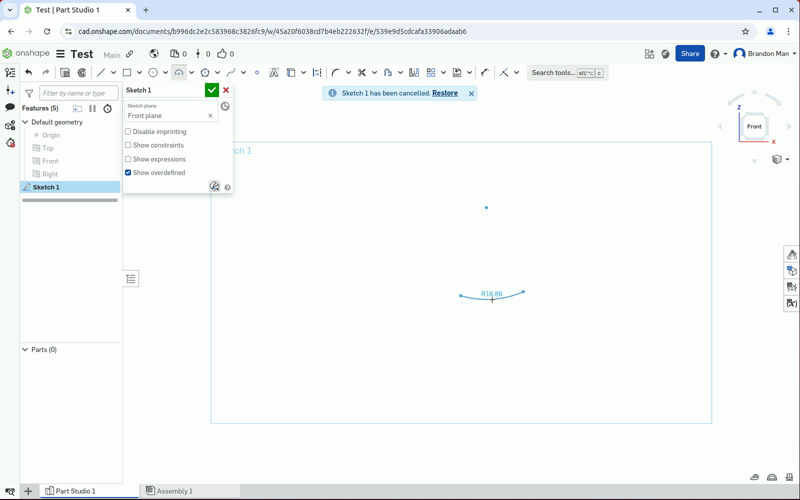
key(esc)
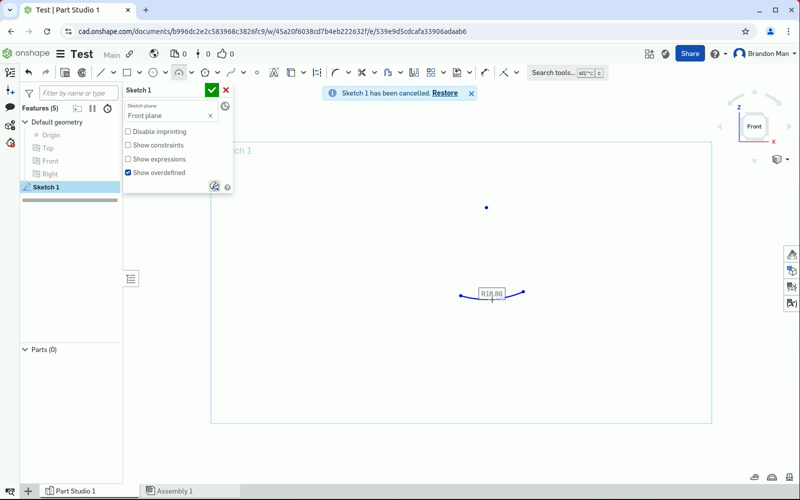
key(l)
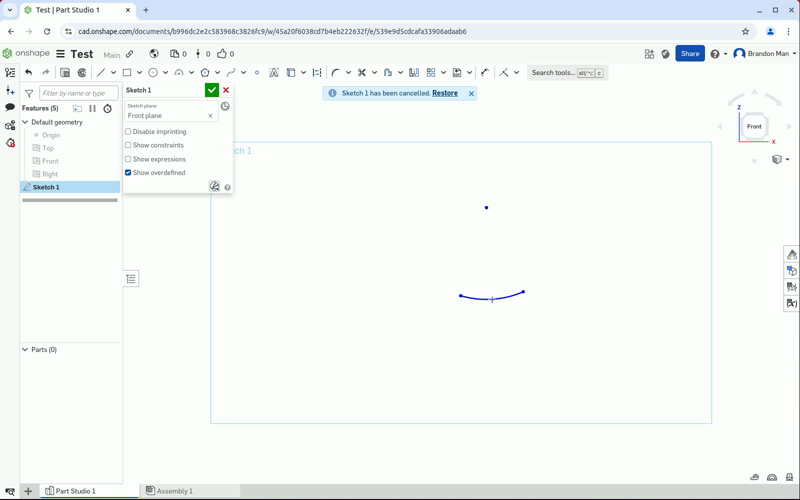
mouse_move(523, 291)
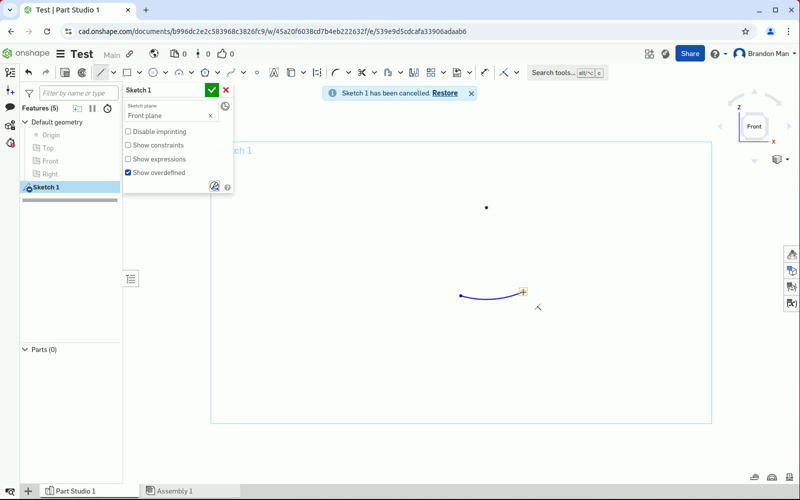
click(523, 291)
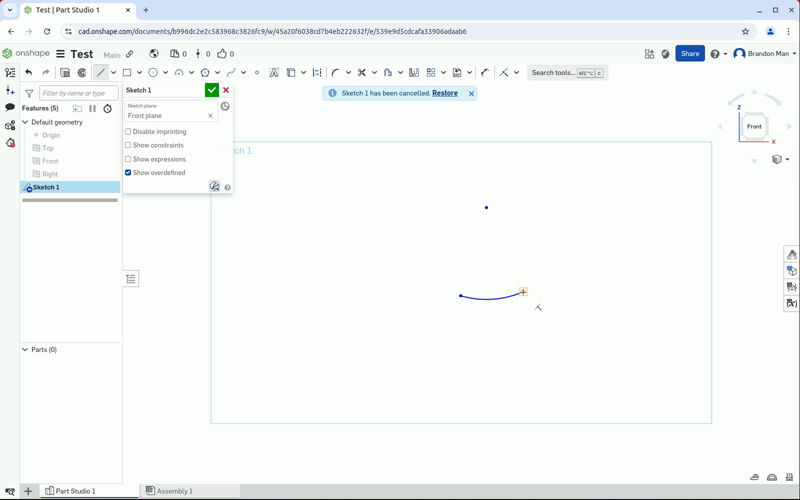
key_down(shift)
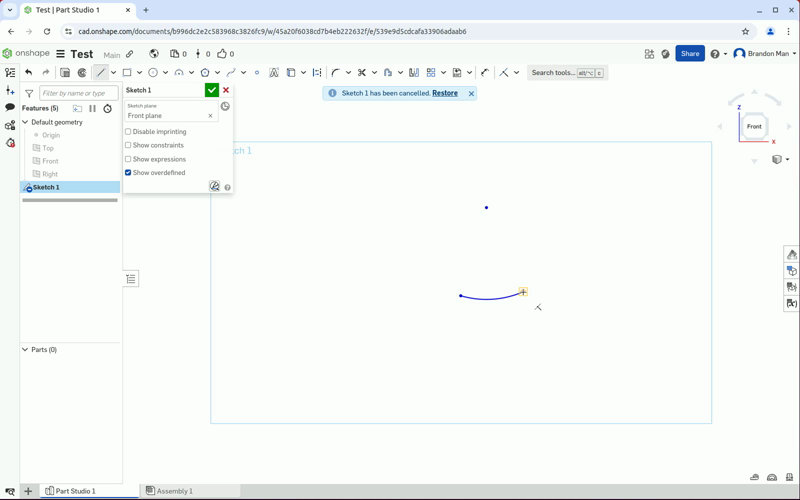
mouse_move(553, 291)
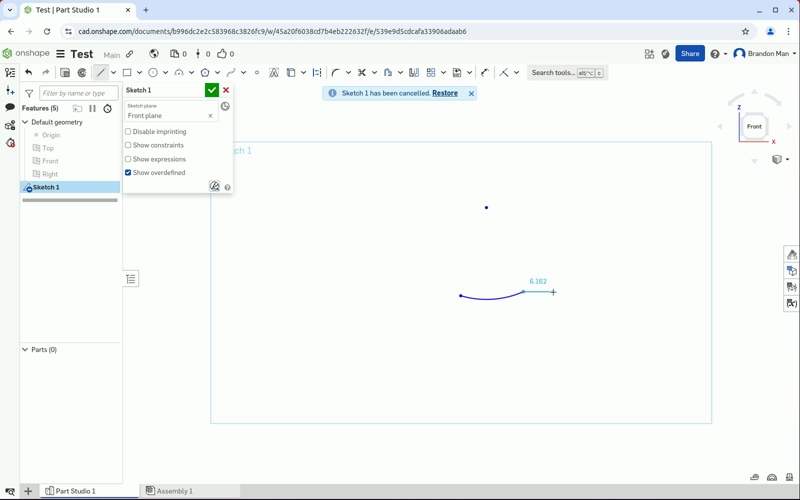
mouse_move(542, 278)
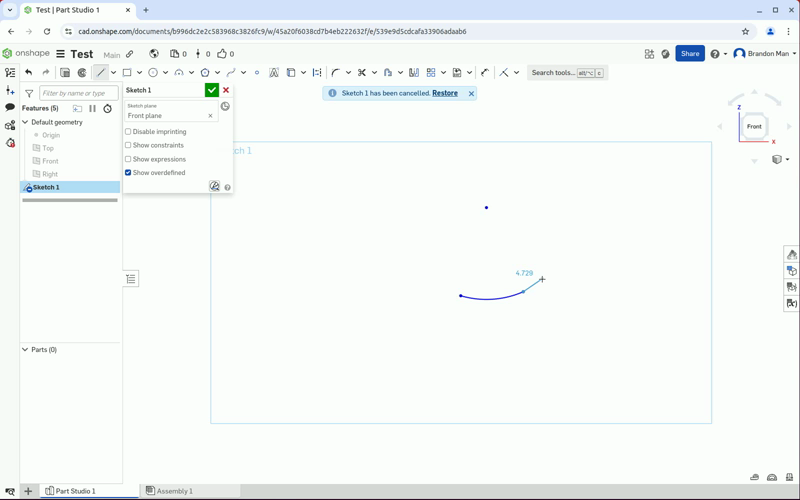
click(542, 278)
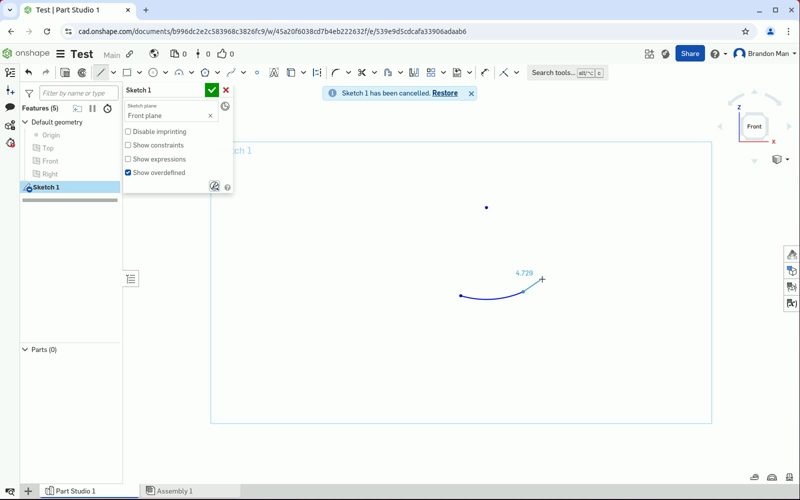
key_up(shift)
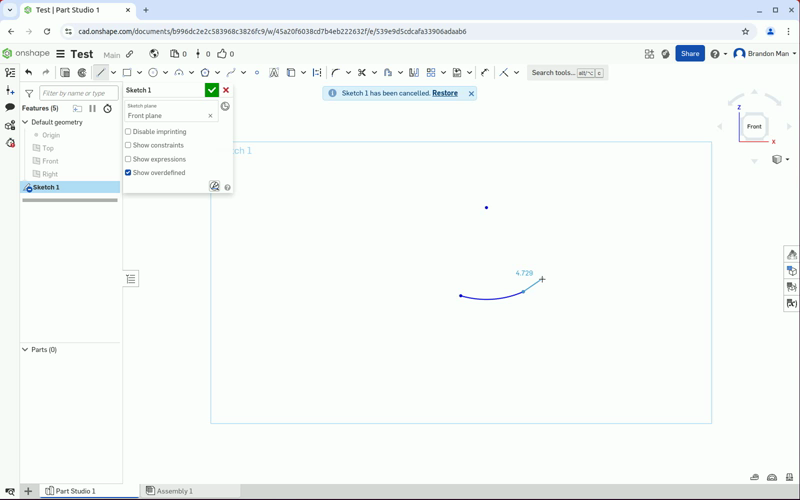
key_down(shift)
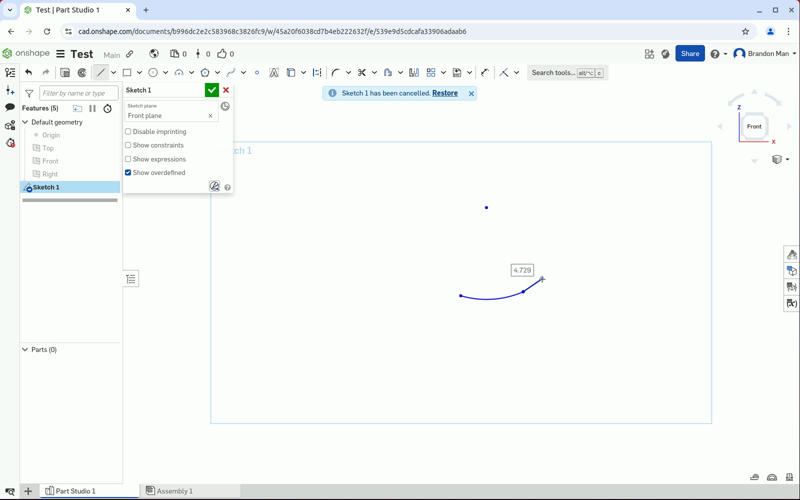
mouse_move(572, 278)
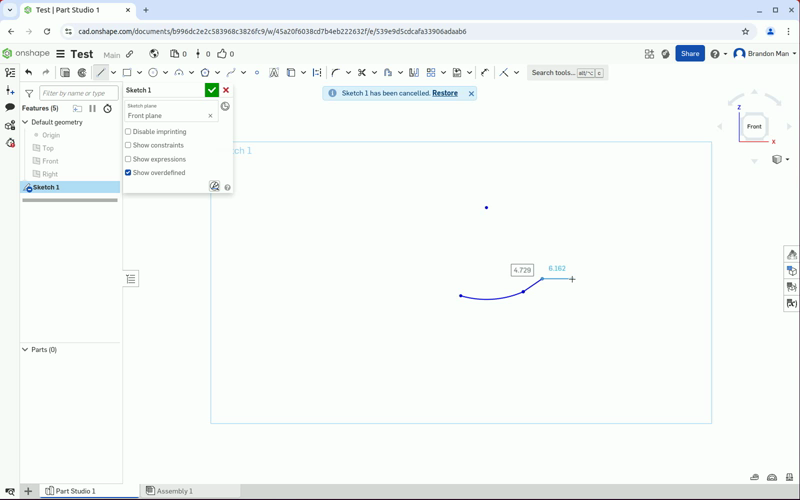
mouse_move(521, 282)
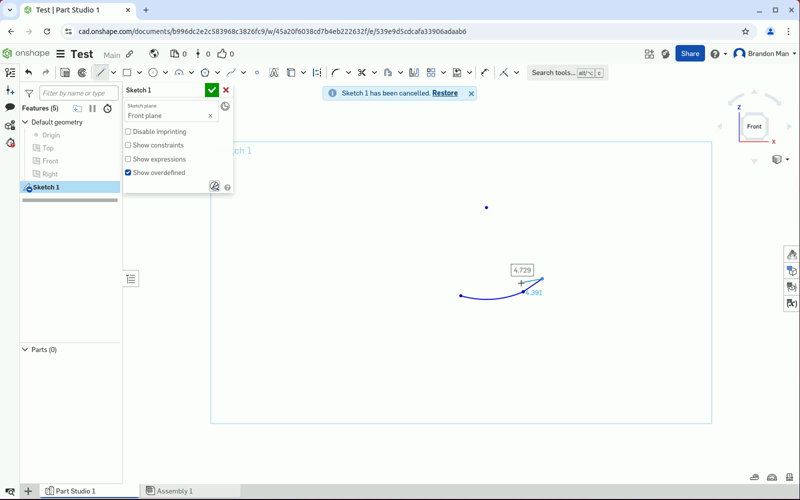
click(521, 282)
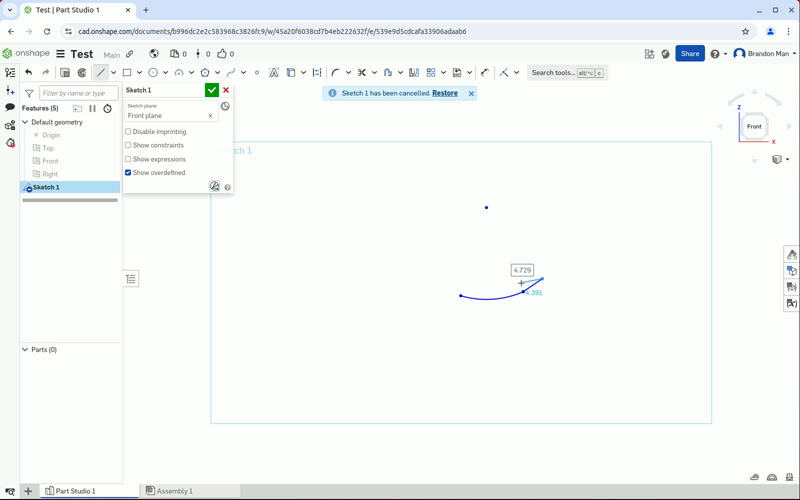
key_up(shift)
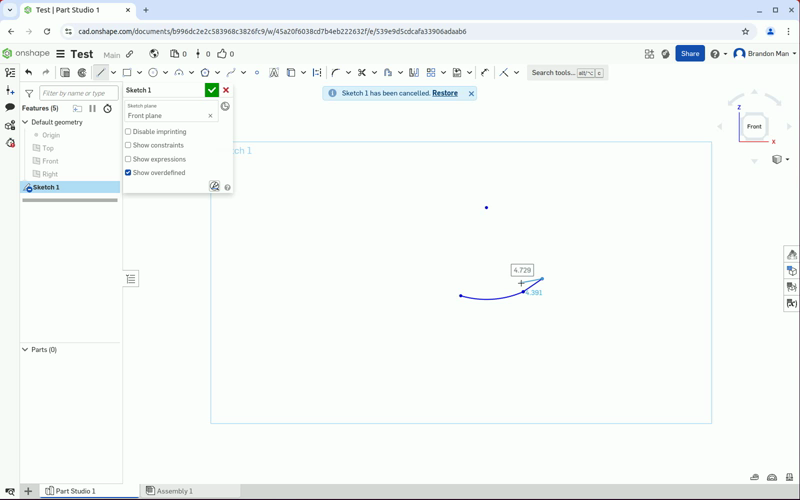
key(esc)
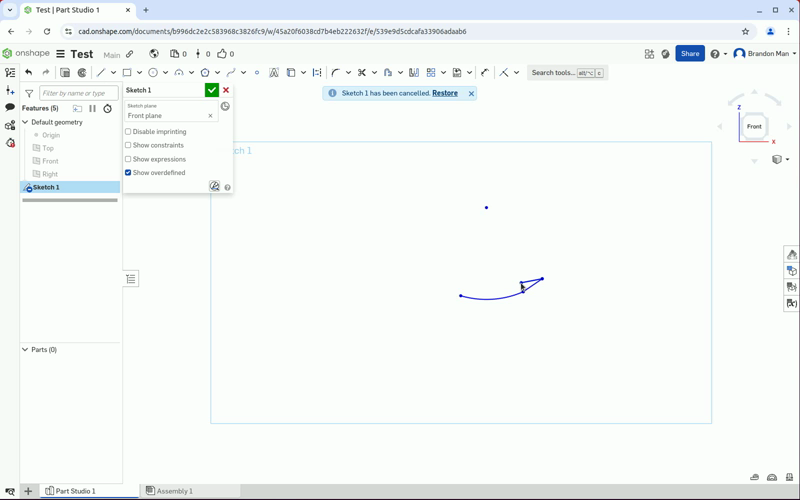
key(a)
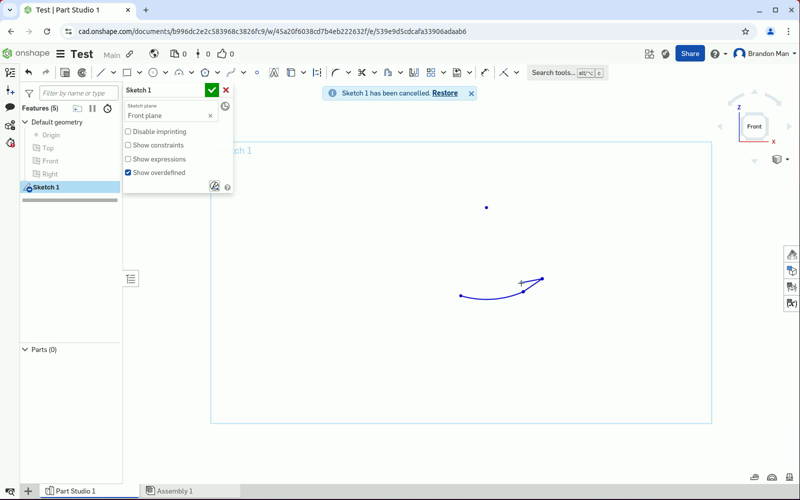
mouse_move(521, 282)
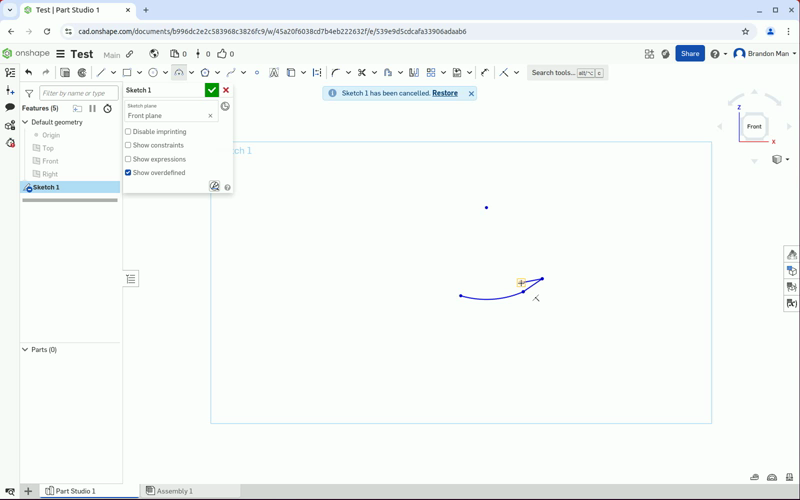
click(521, 282)
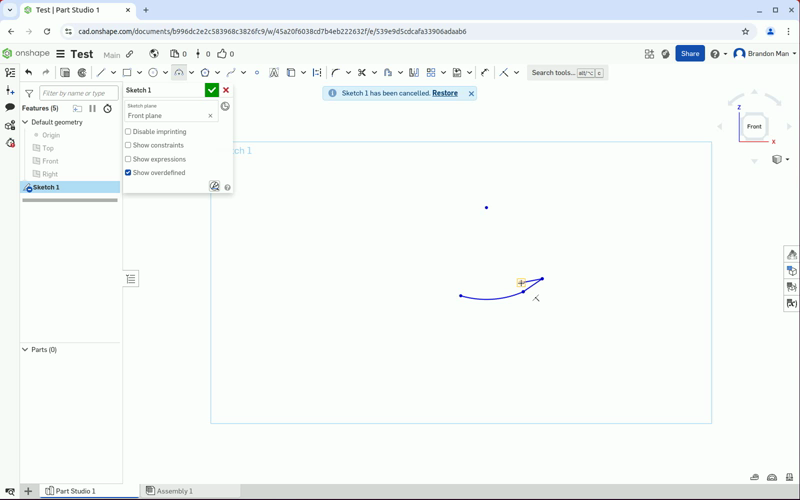
key_down(shift)
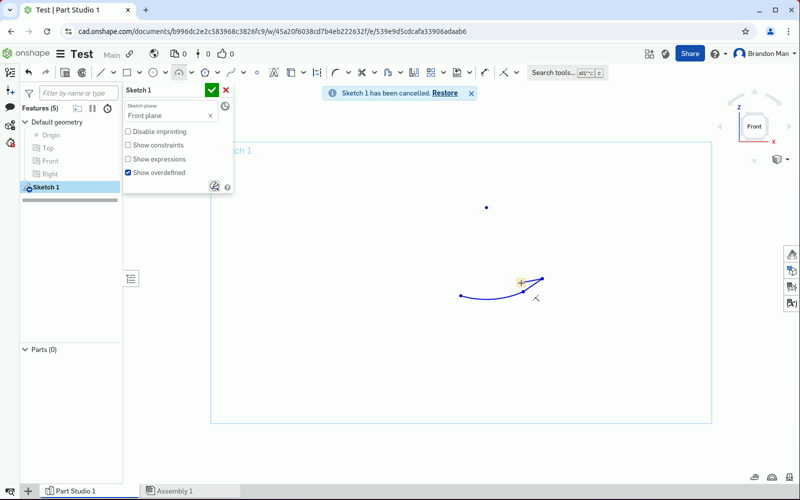
mouse_move(460, 282)
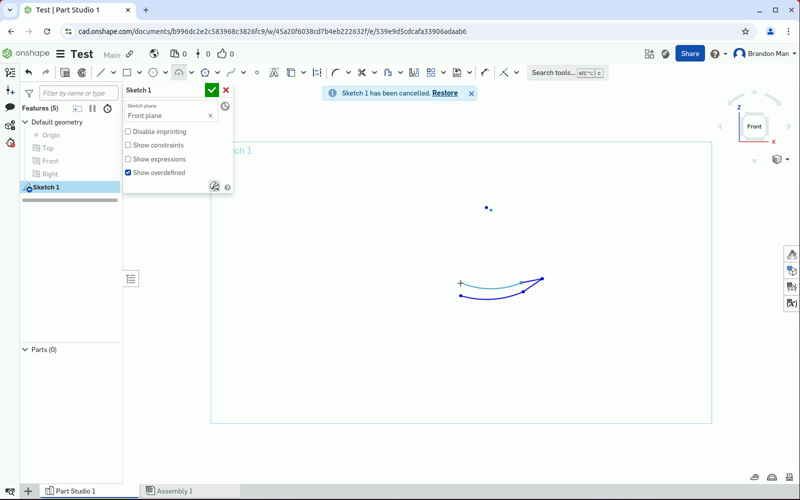
click(460, 282)
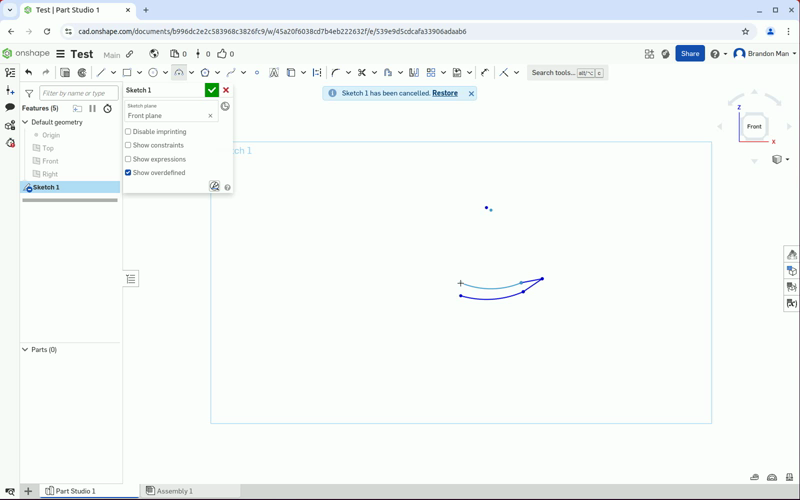
mouse_move(491, 290)
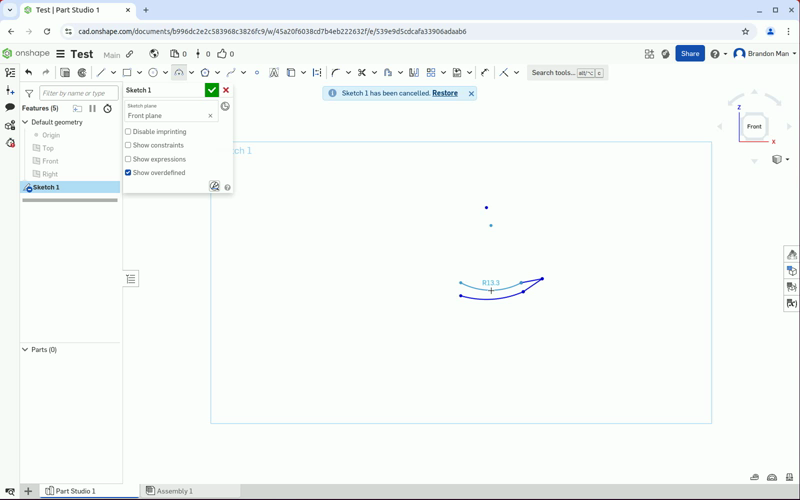
click(491, 290)
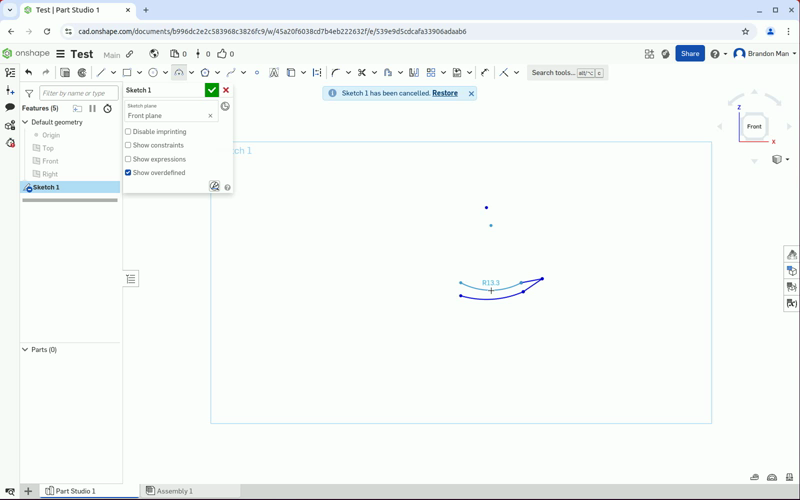
key_up(shift)
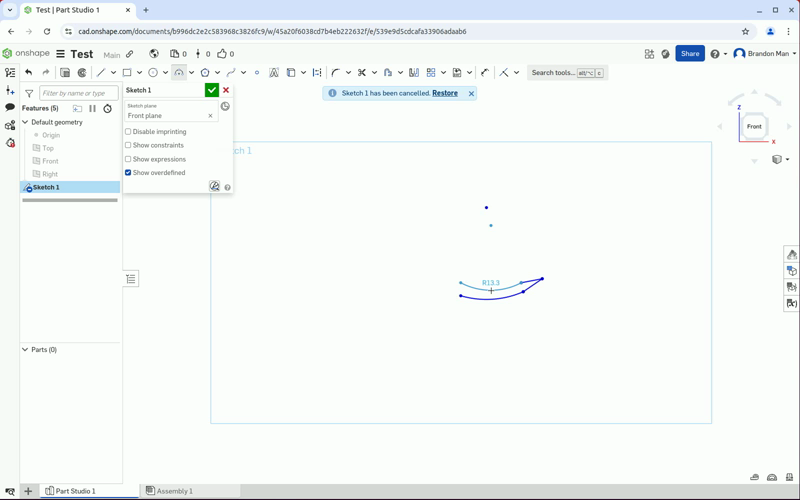
key(esc)
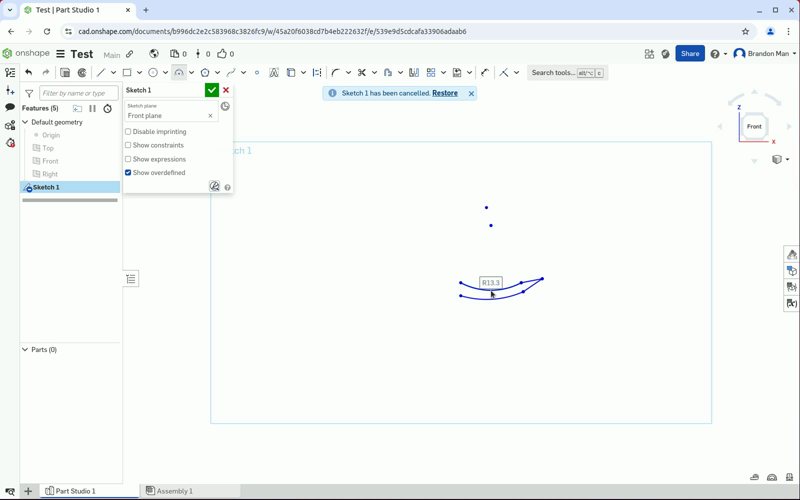
key(l)
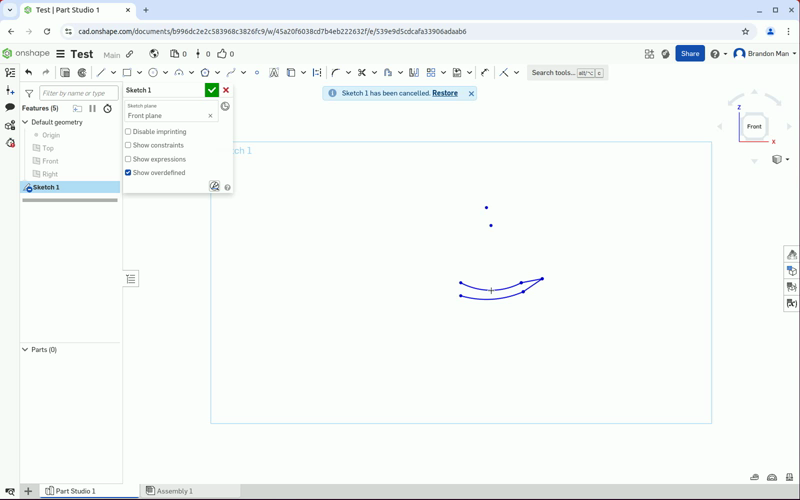
mouse_move(460, 282)
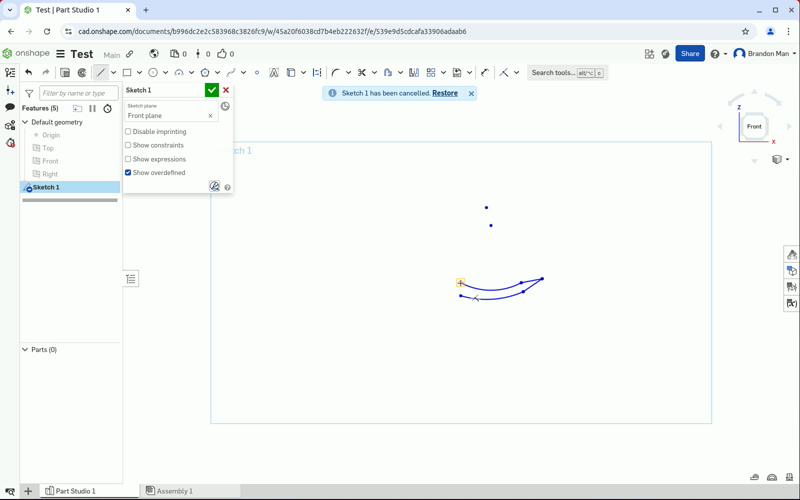
click(460, 282)
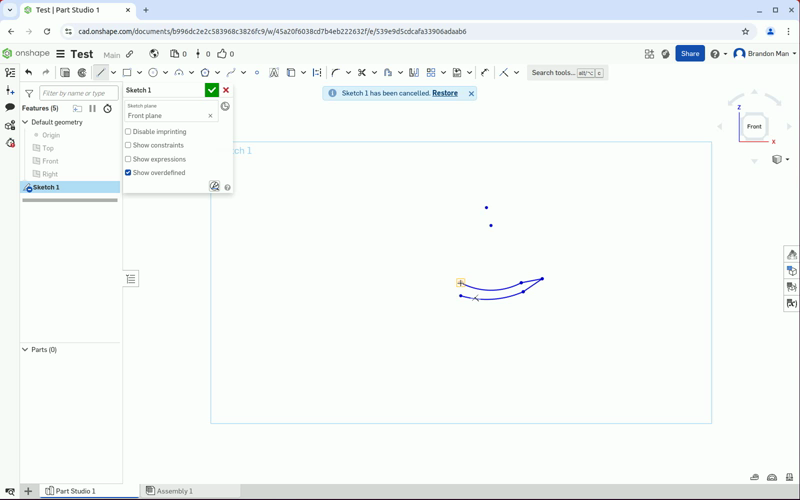
mouse_move(490, 282)
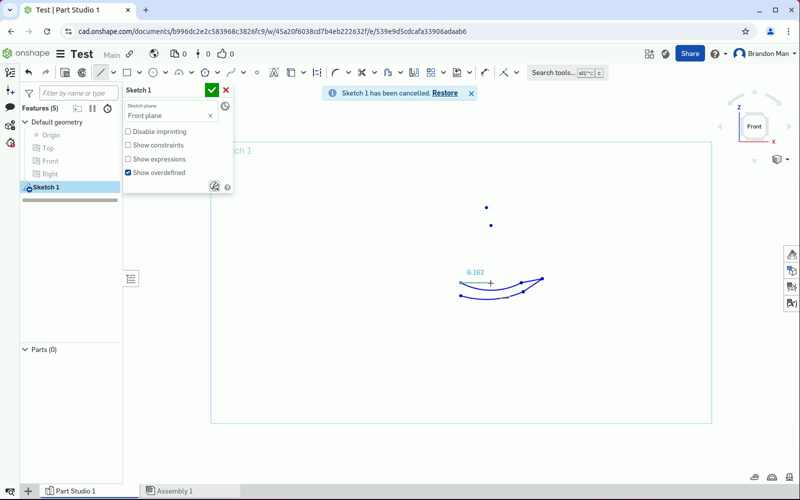
key_down(shift)
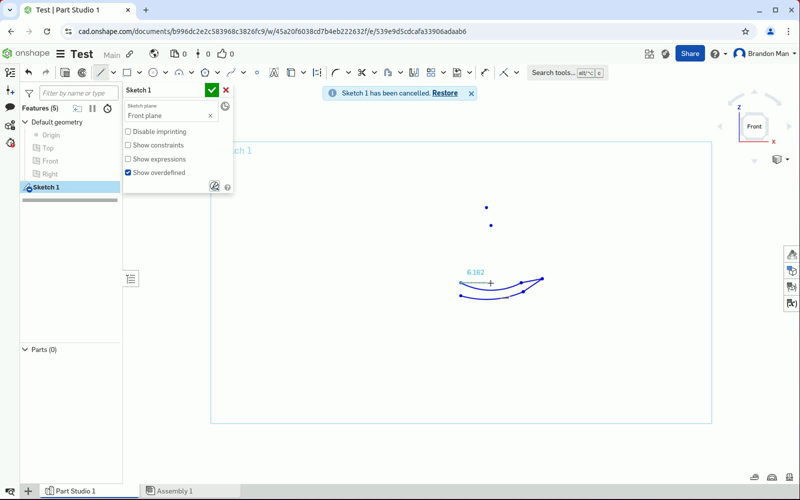
mouse_move(460, 295)
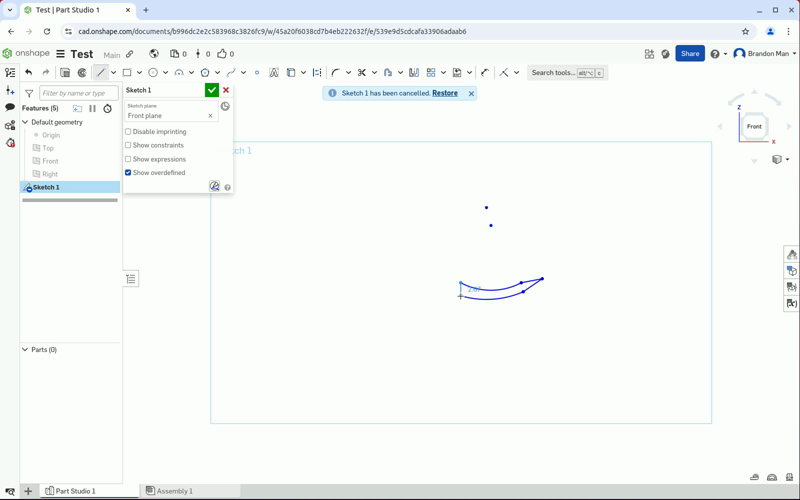
key_up(shift)
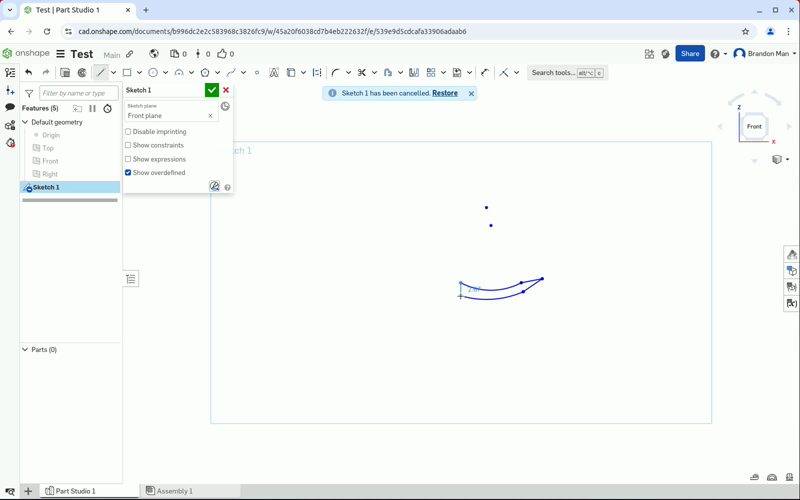
click(460, 295)
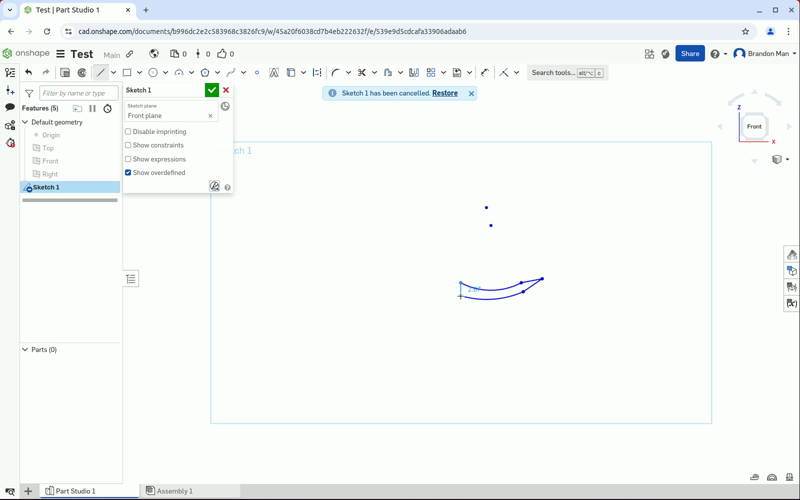
key(esc)
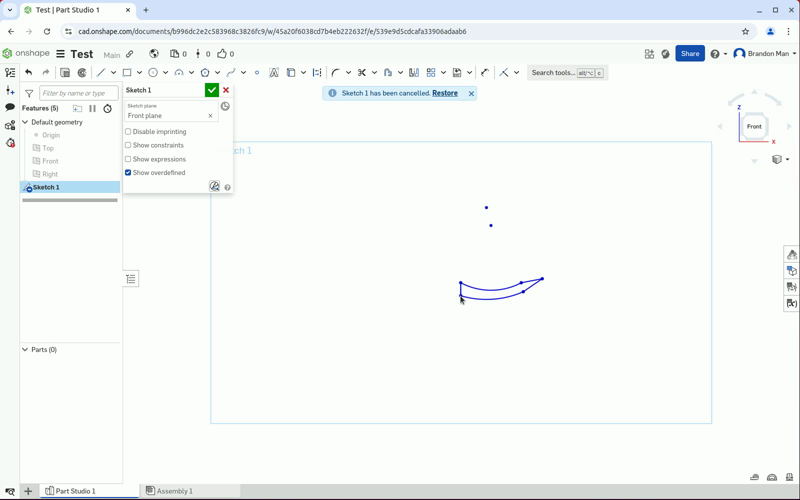
key(c)
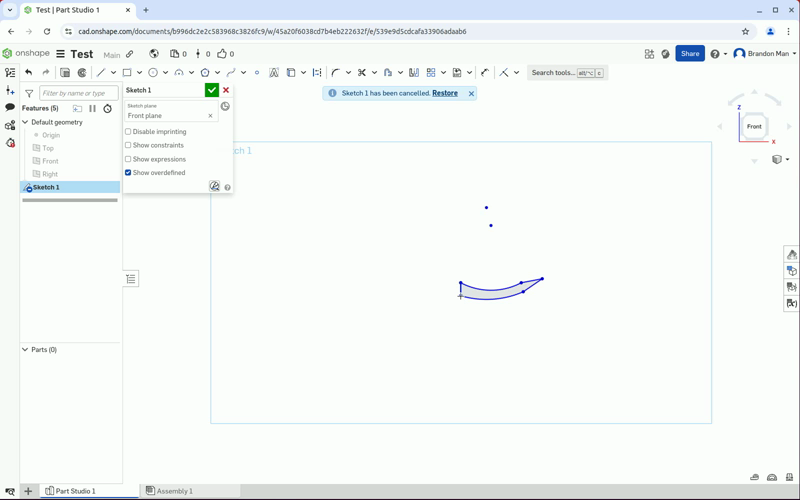
key_down(shift)
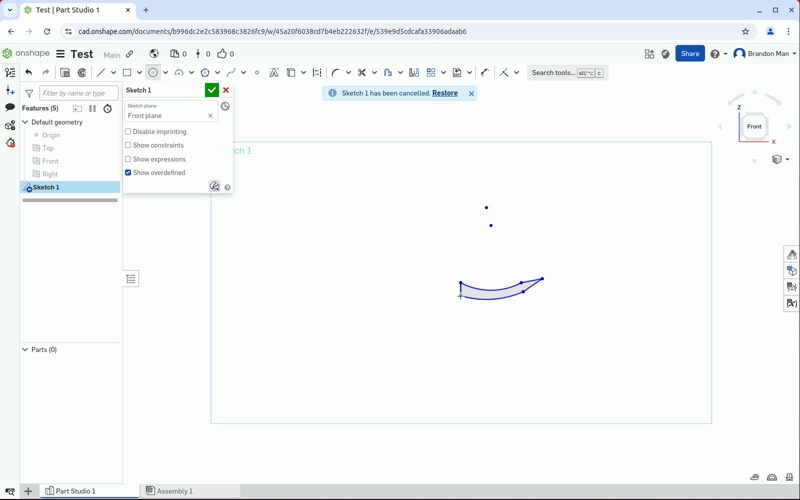
mouse_move(465, 290)
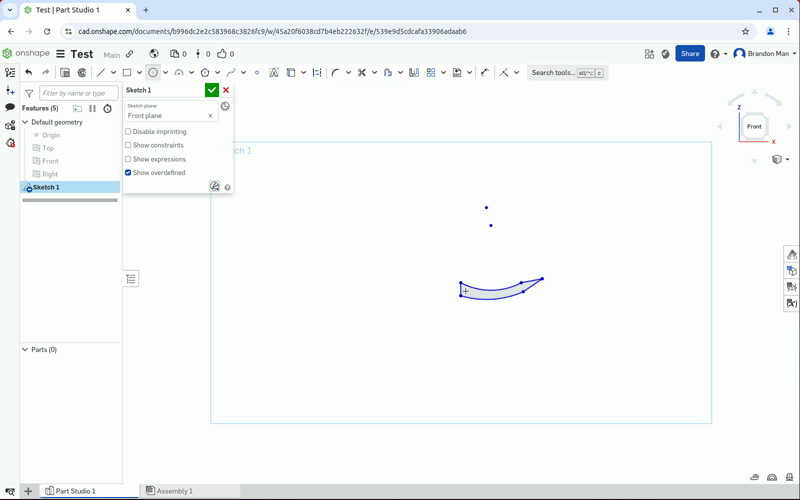
click(465, 290)
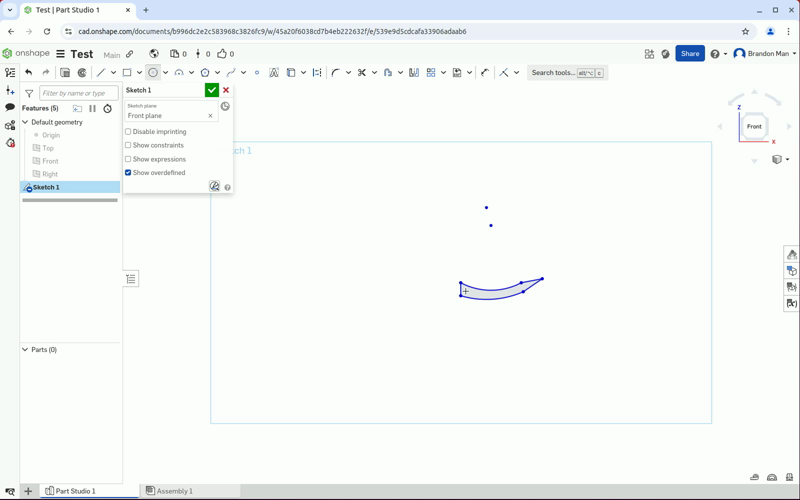
key_up(shift)
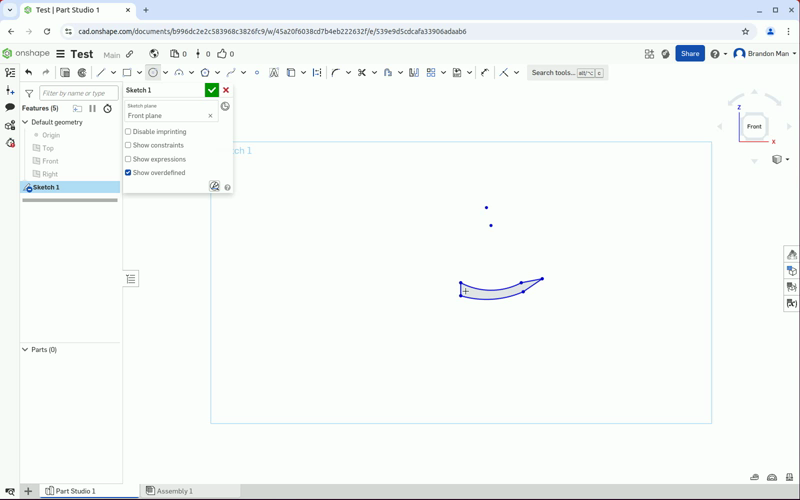
mouse_move(468, 290)
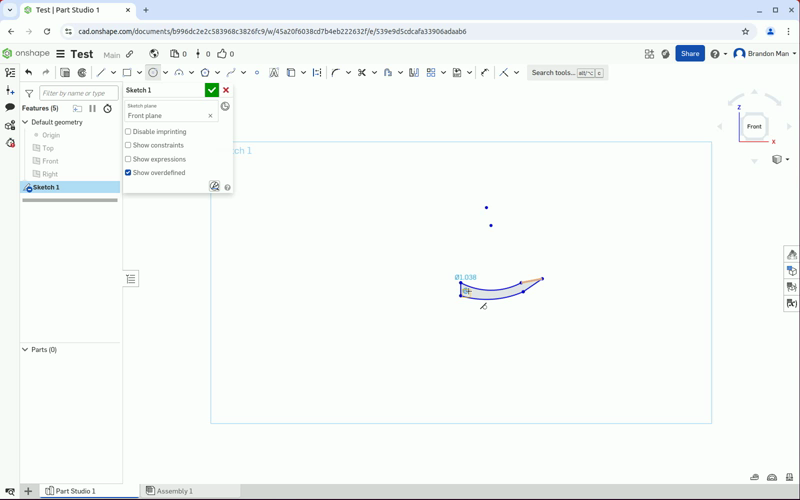
scroll(6)
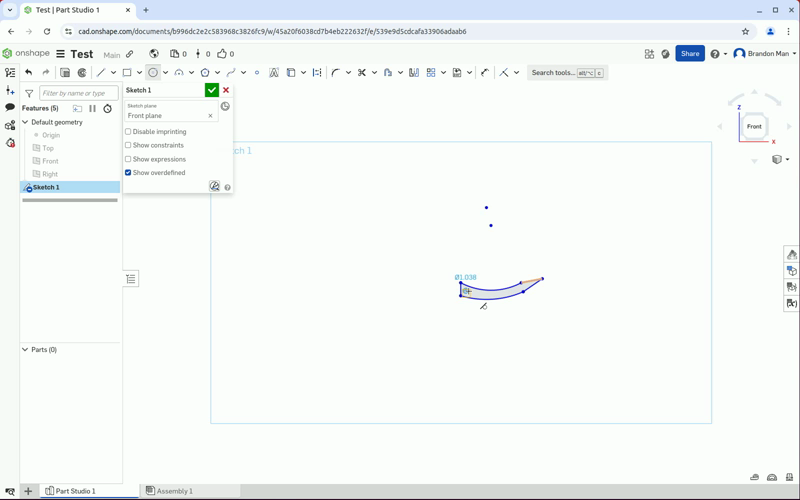
scroll(6)
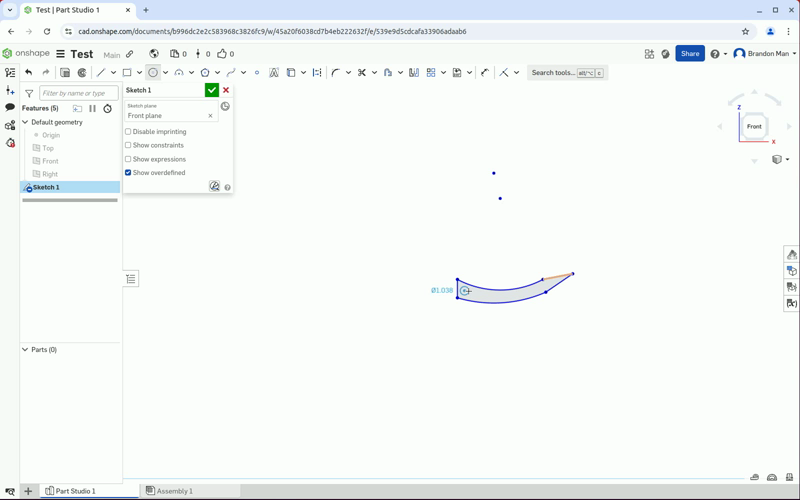
scroll(6)
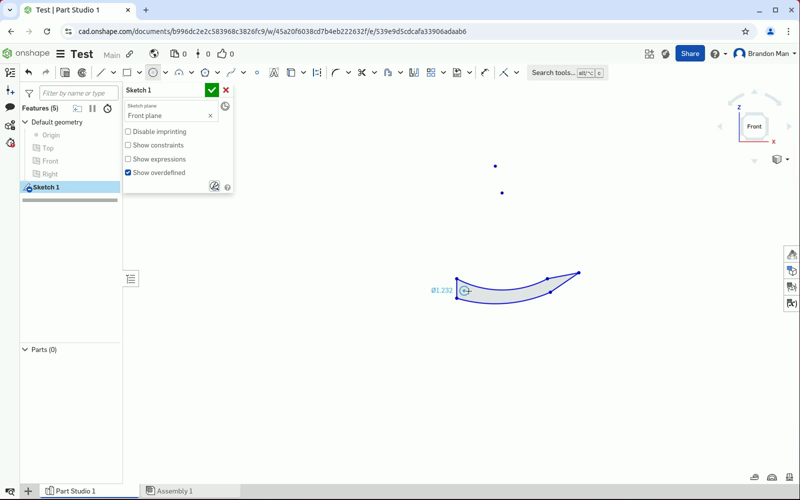
scroll(6)
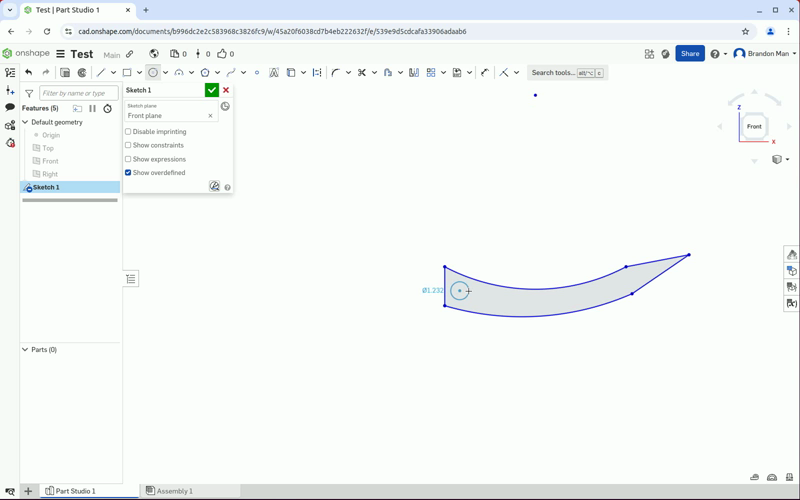
scroll(6)
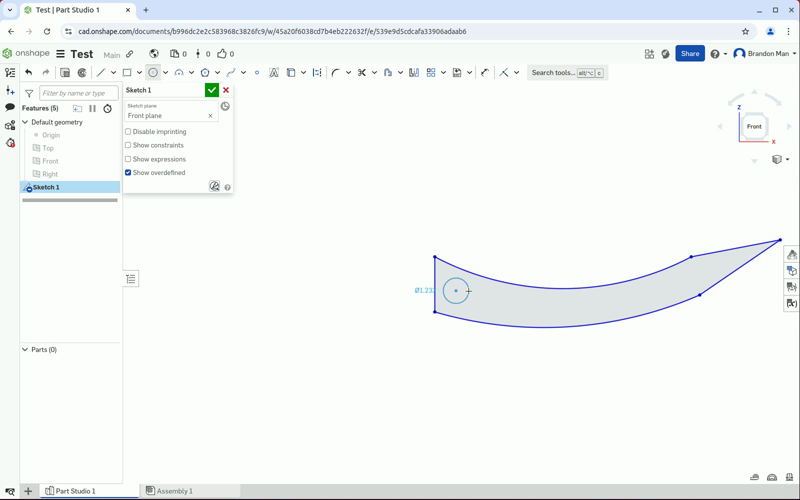
scroll(6)
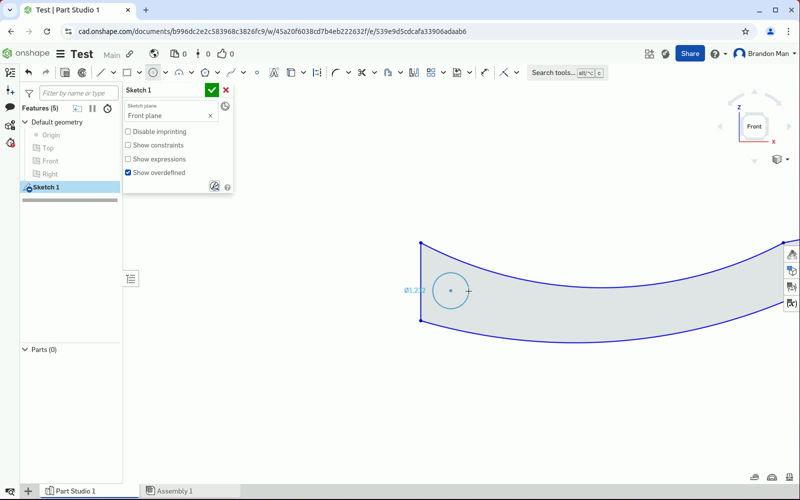
scroll(6)
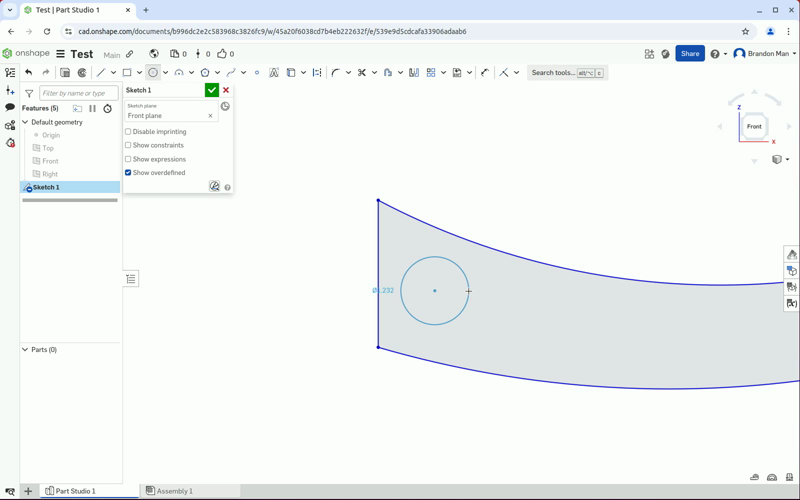
click(468, 290)
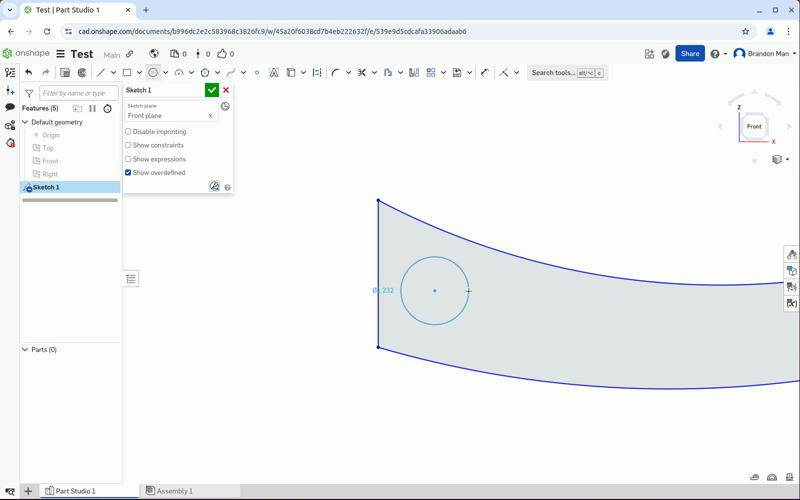
scroll(-6)
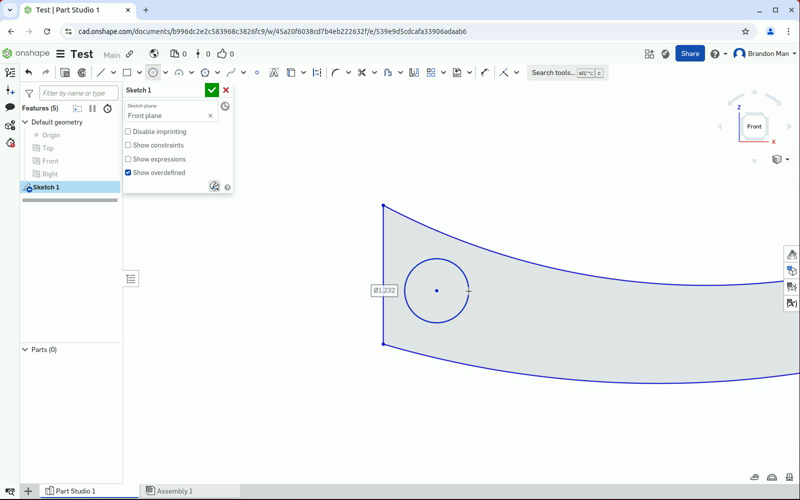
scroll(-6)
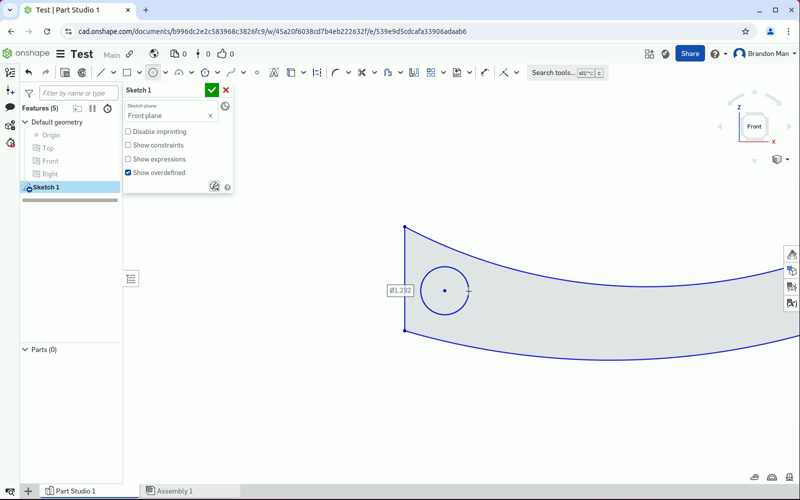
scroll(-6)
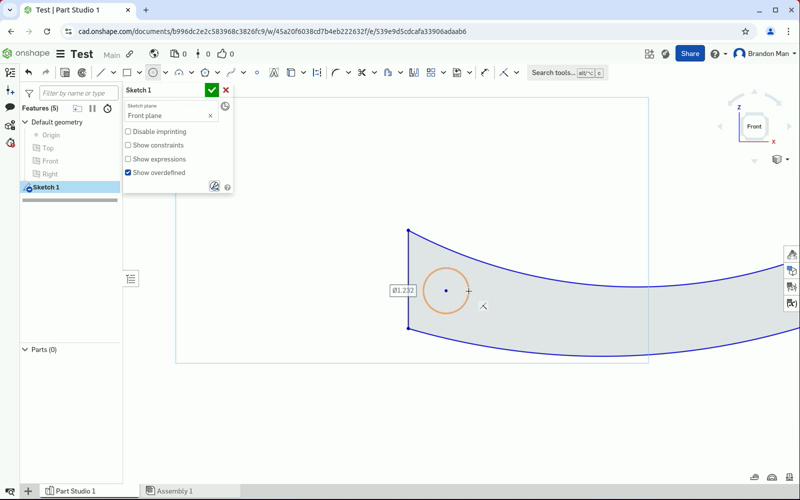
scroll(-6)
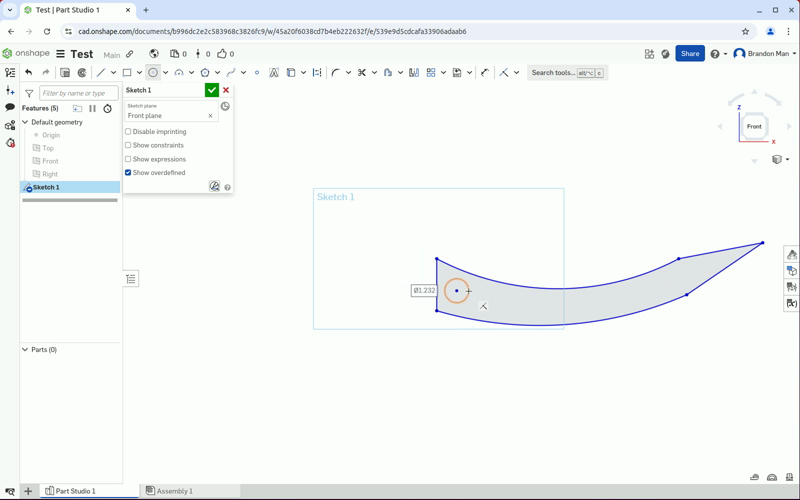
scroll(-6)
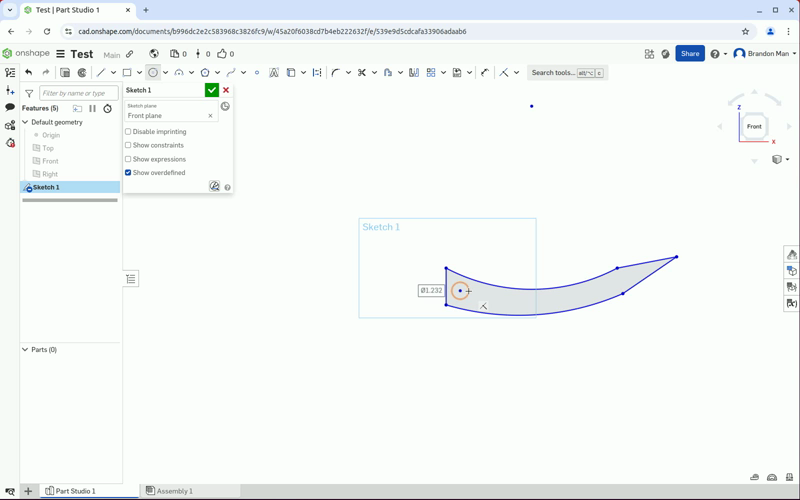
scroll(-6)
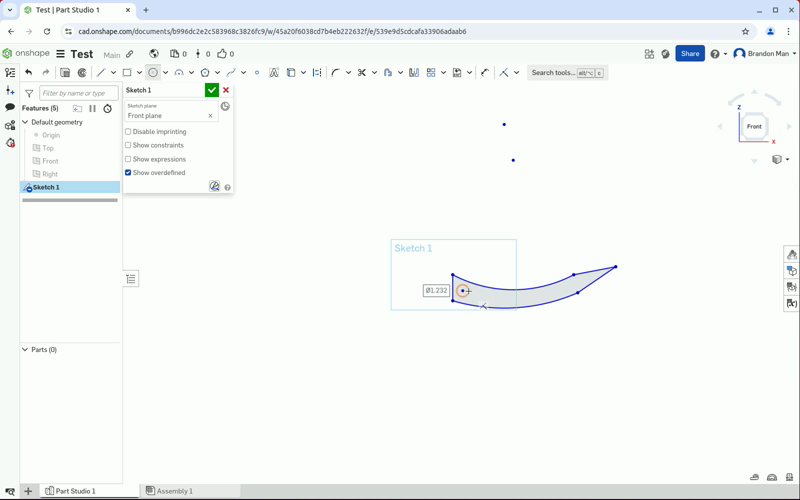
scroll(-6)
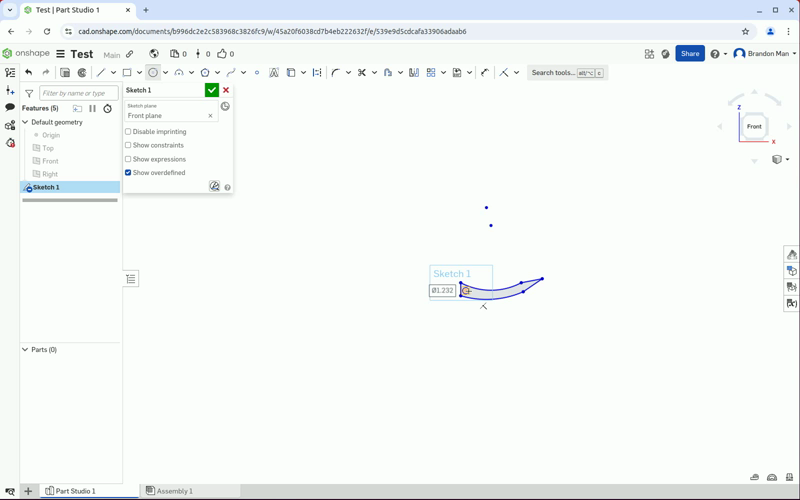
key(esc)
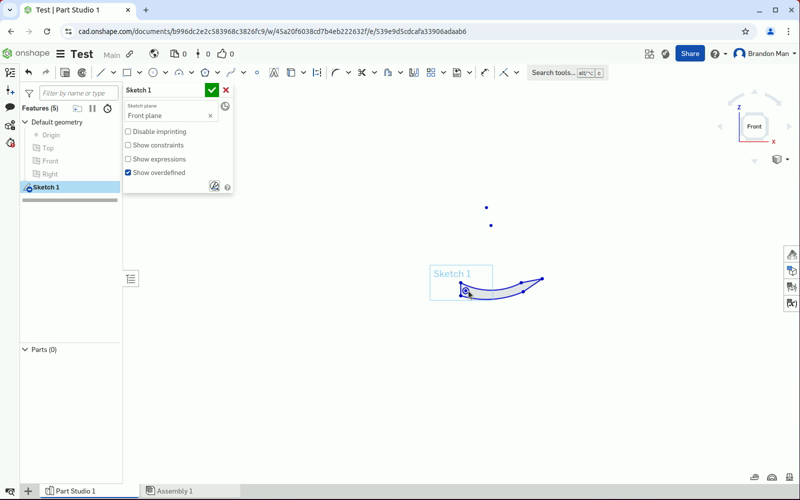
key(c)
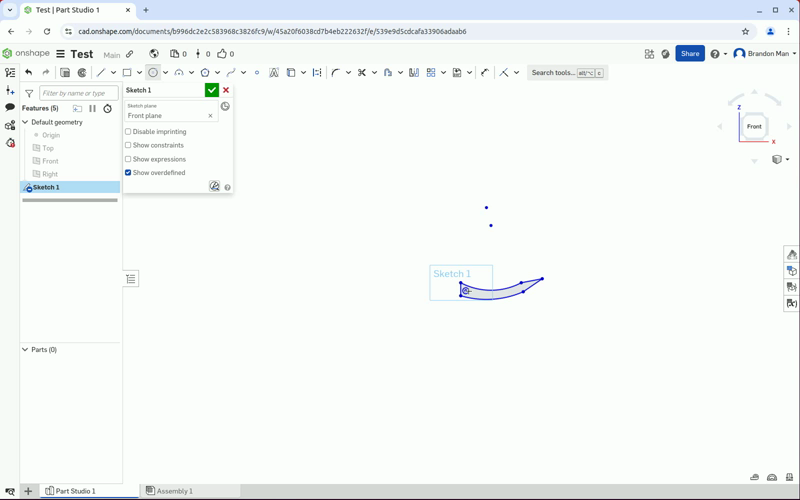
key_down(shift)
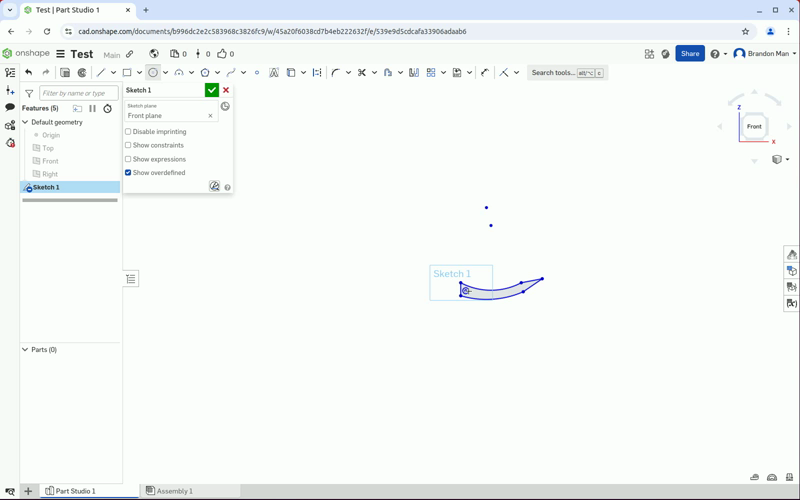
mouse_move(521, 286)
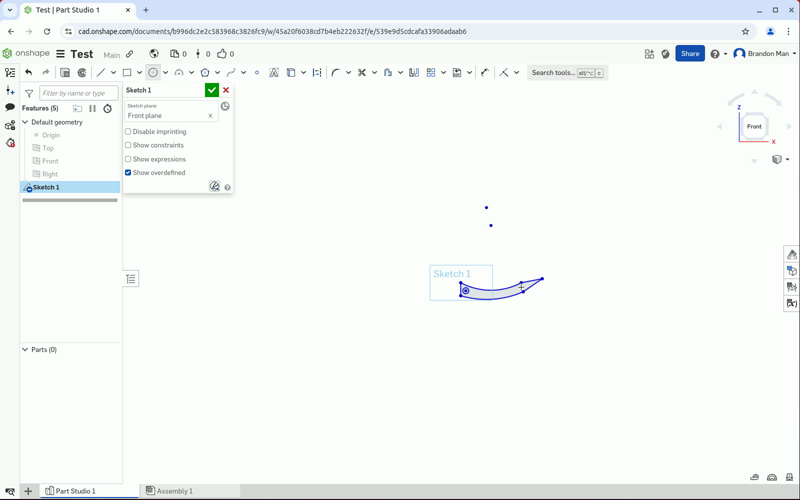
scroll(6)
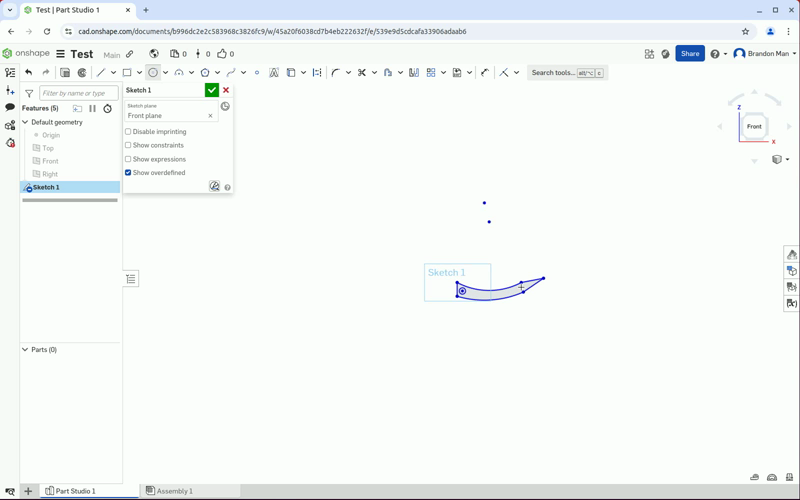
scroll(6)
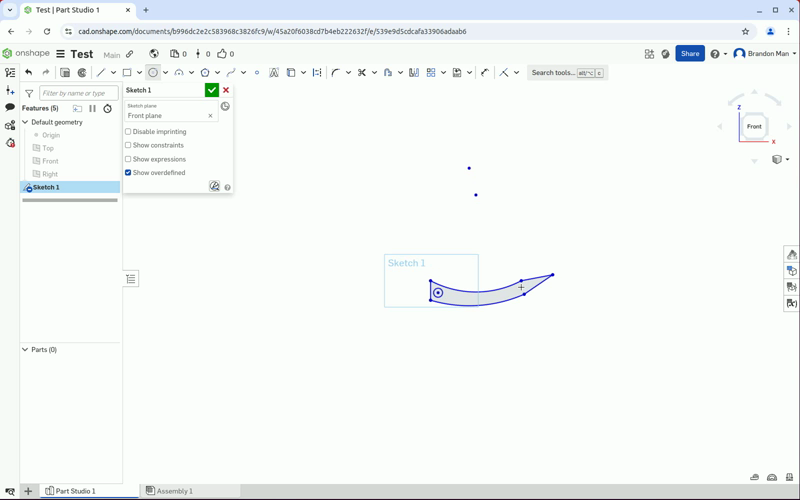
scroll(6)
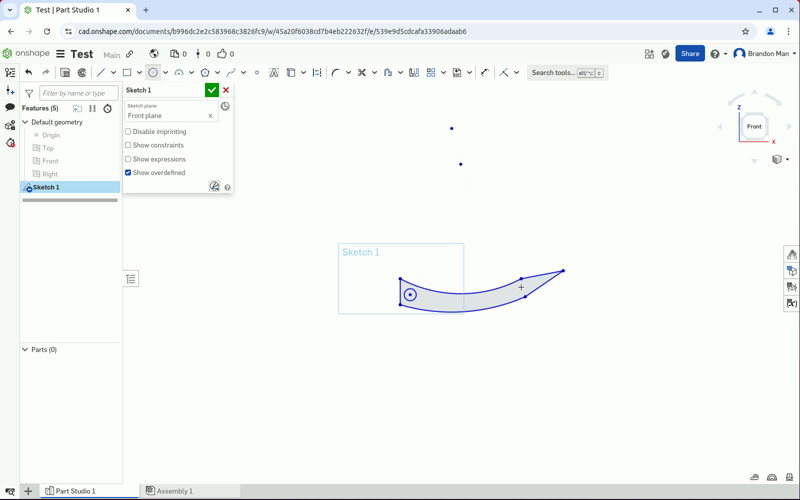
scroll(6)
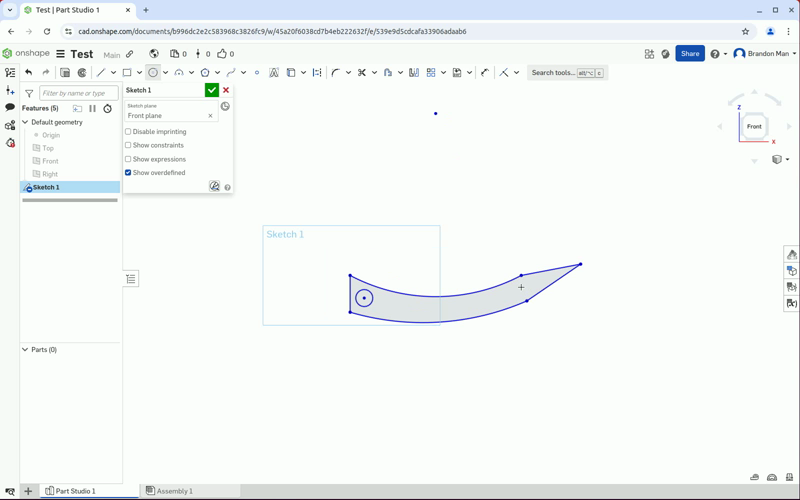
scroll(6)
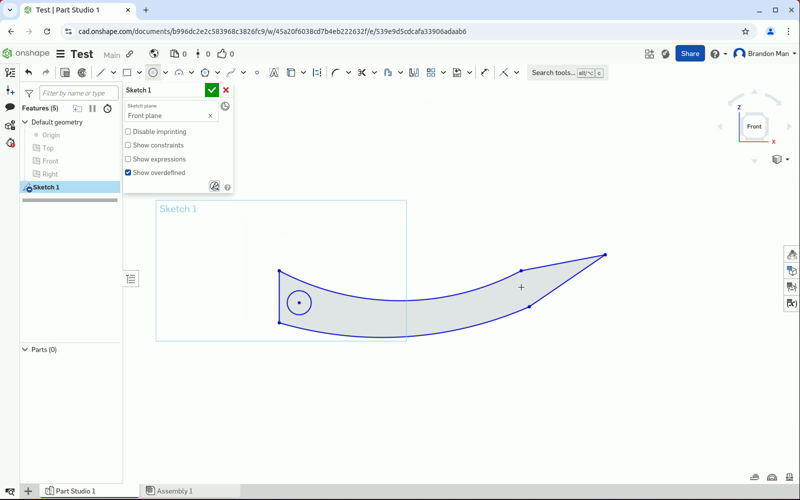
scroll(6)
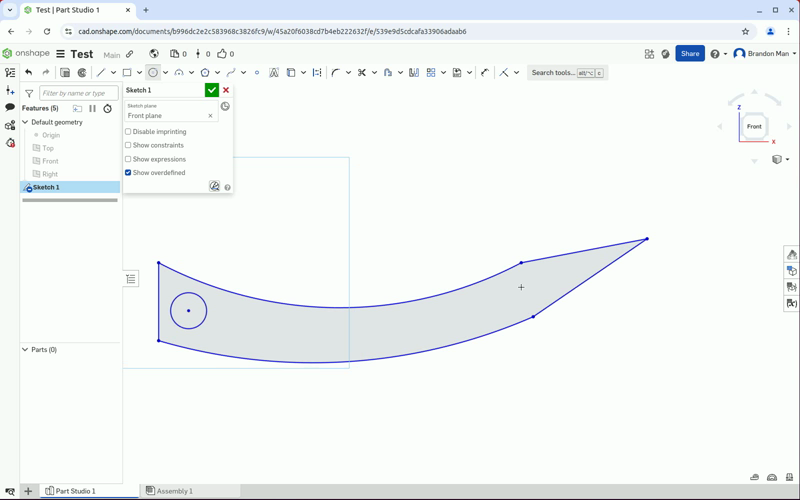
scroll(6)
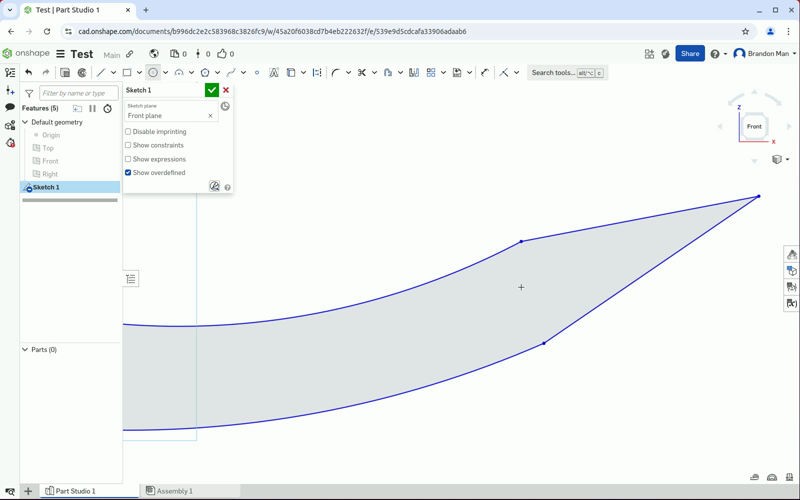
click(521, 286)
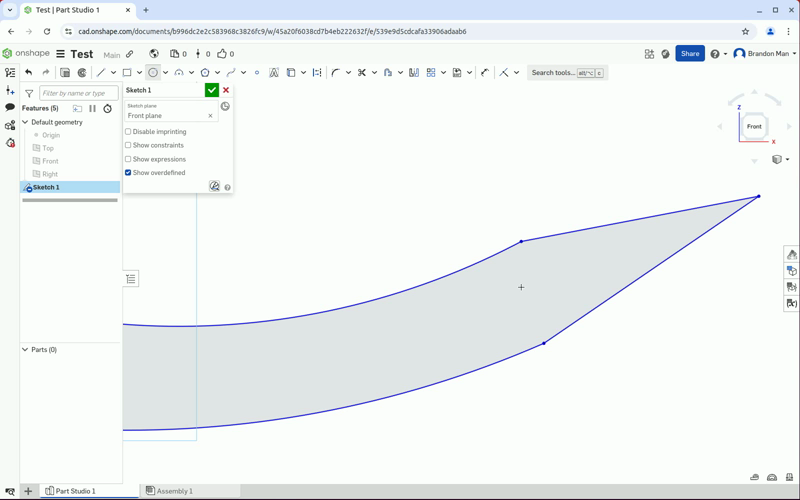
scroll(-6)
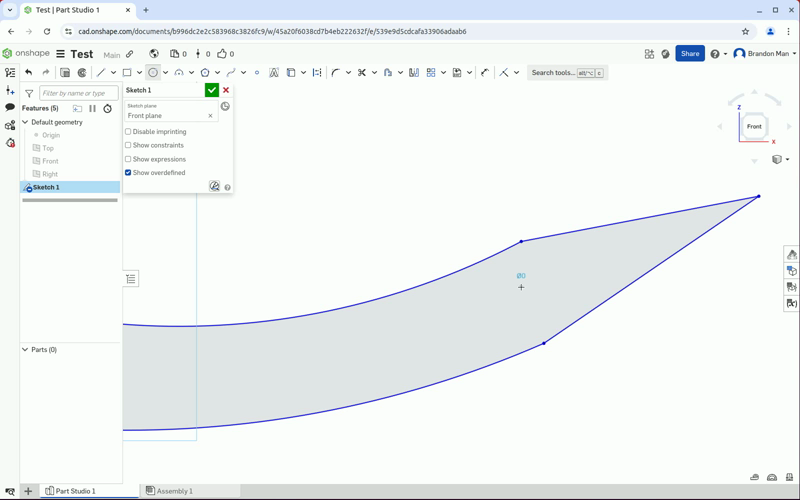
scroll(-6)
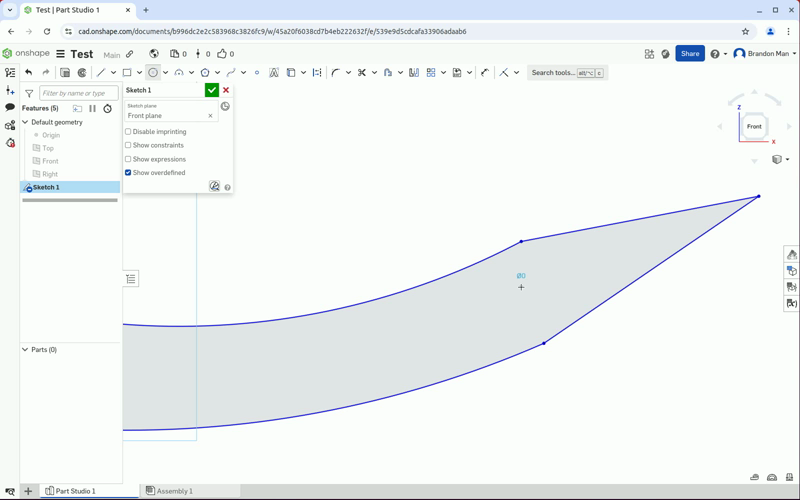
scroll(-6)
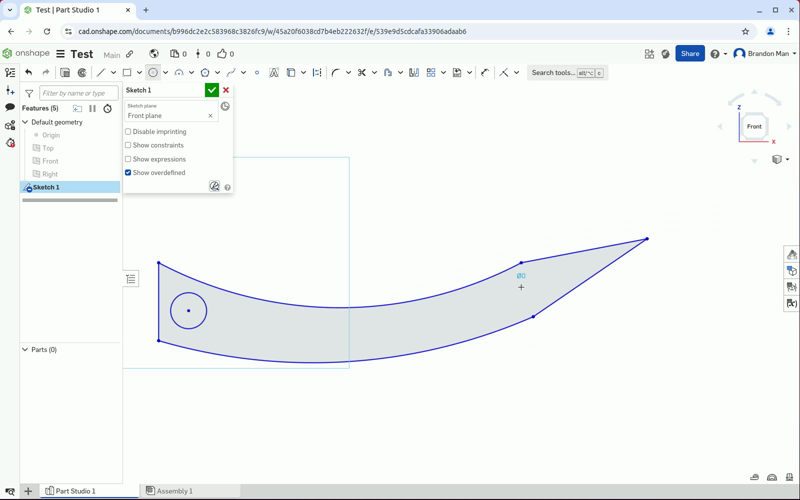
scroll(-6)
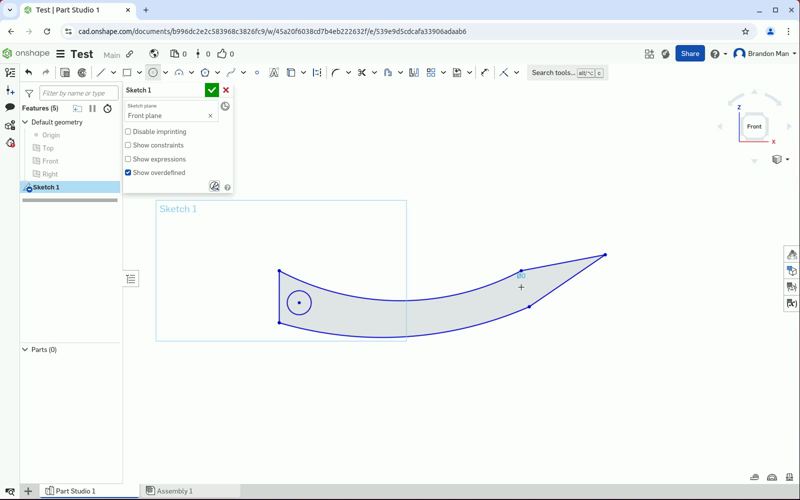
scroll(-6)
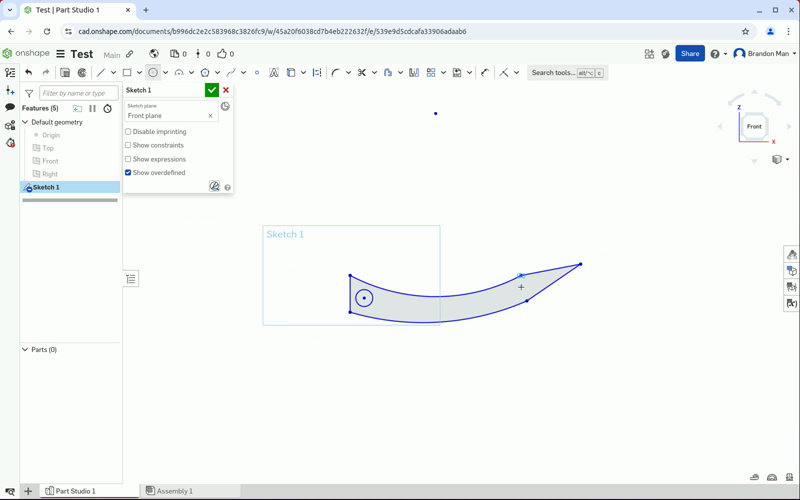
scroll(-6)
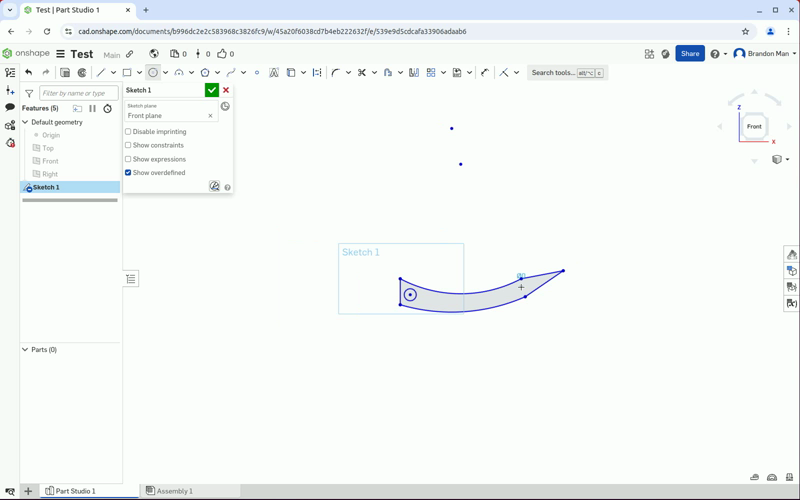
scroll(-6)
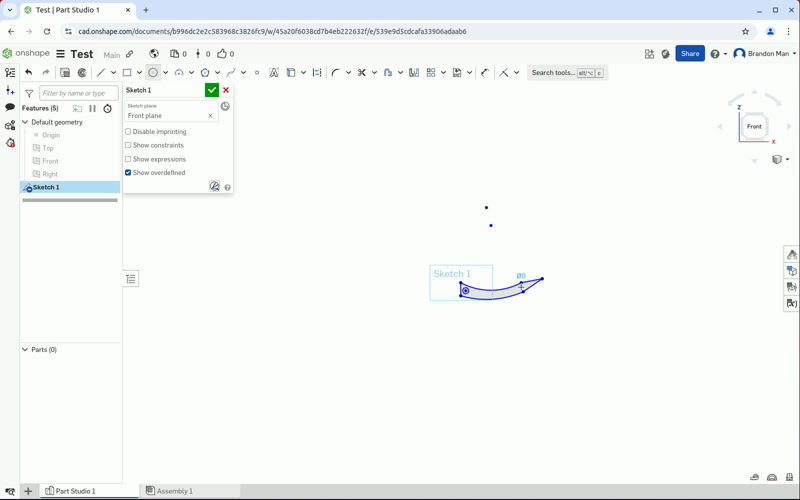
key_up(shift)
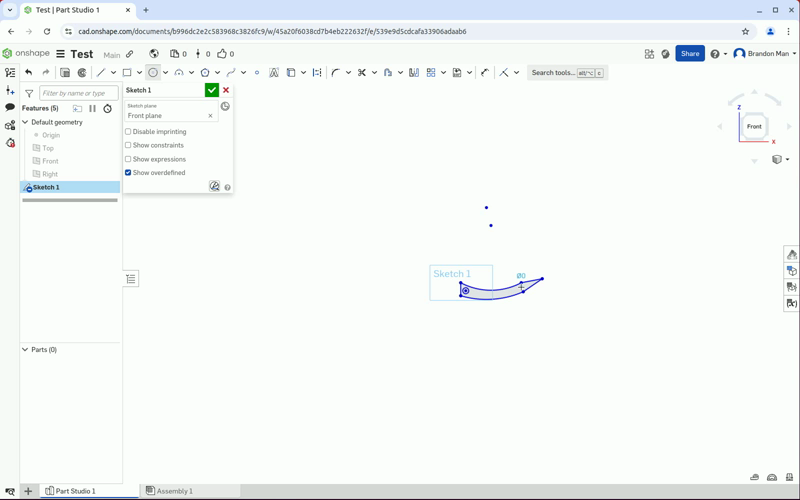
mouse_move(524, 286)
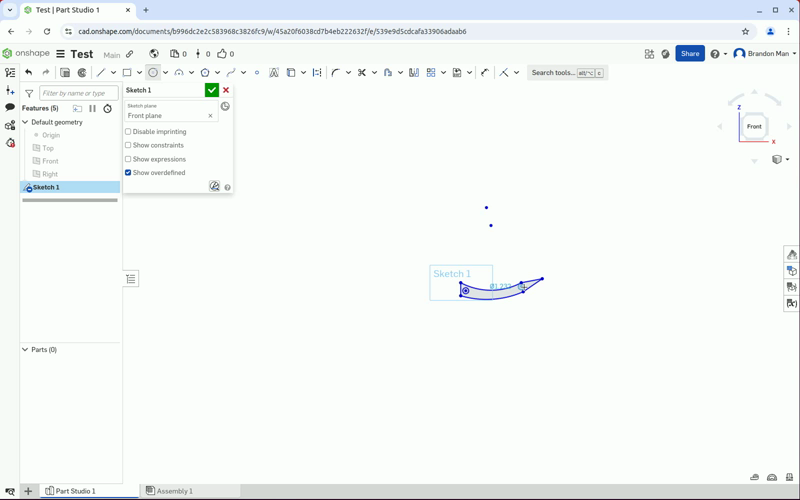
scroll(6)
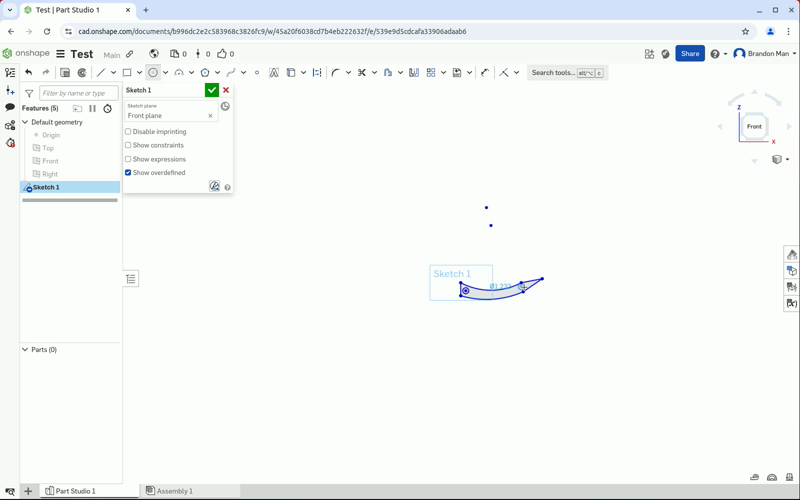
scroll(6)
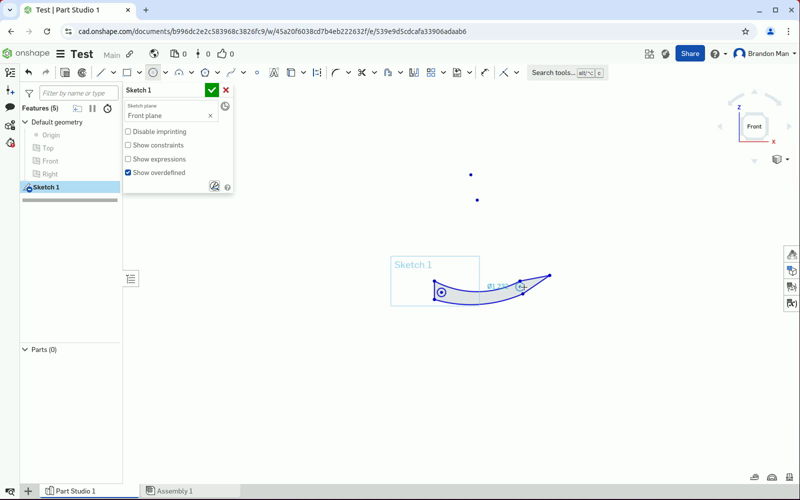
scroll(6)
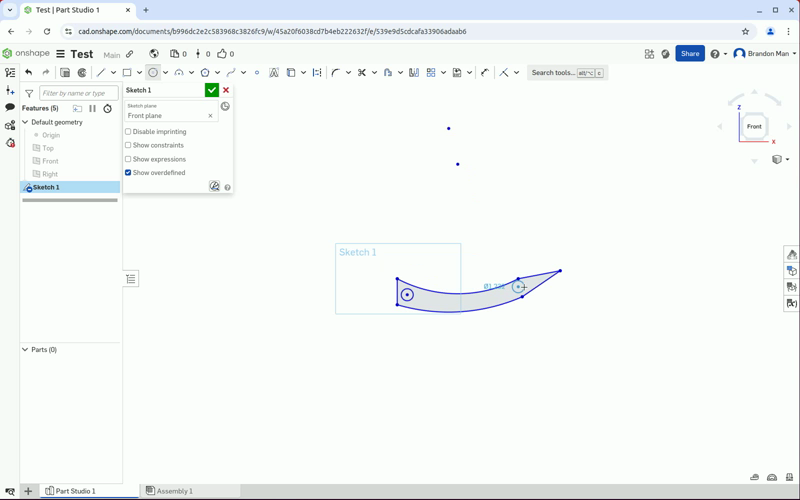
scroll(6)
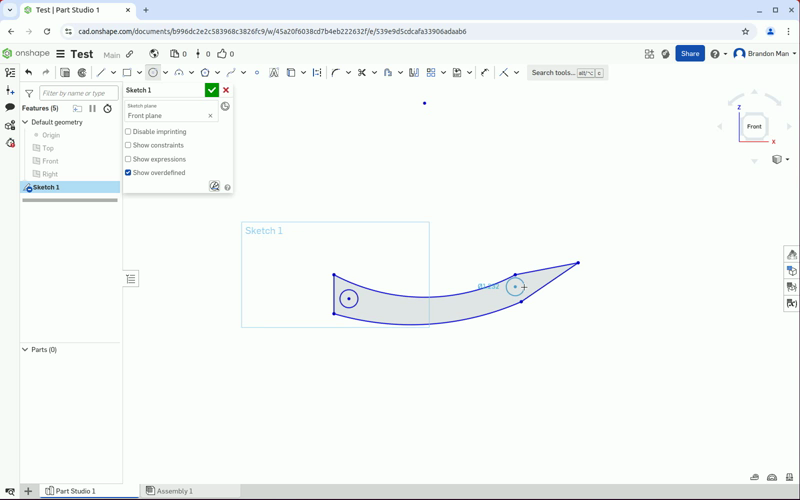
scroll(6)
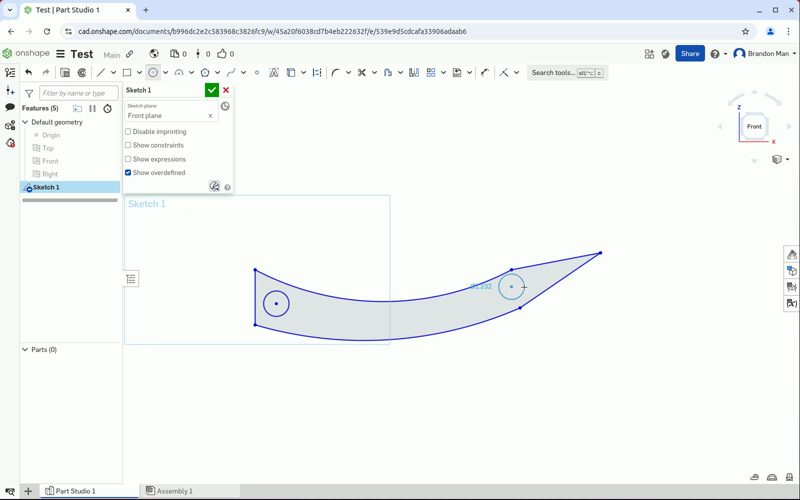
scroll(6)
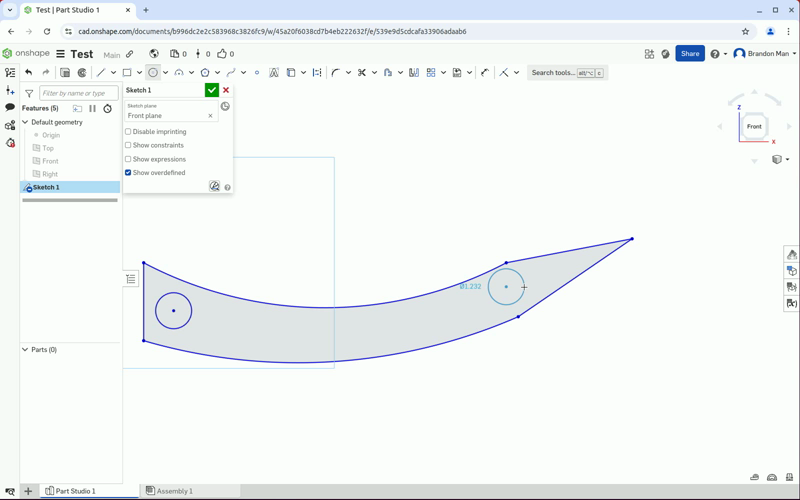
scroll(6)
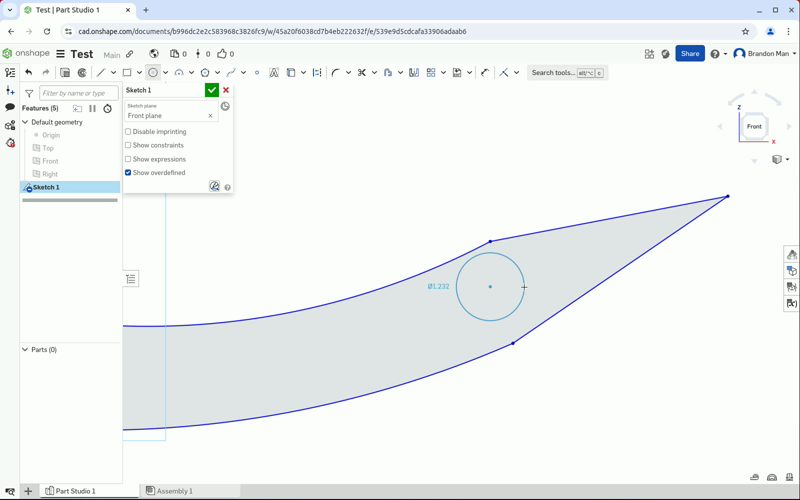
click(524, 286)
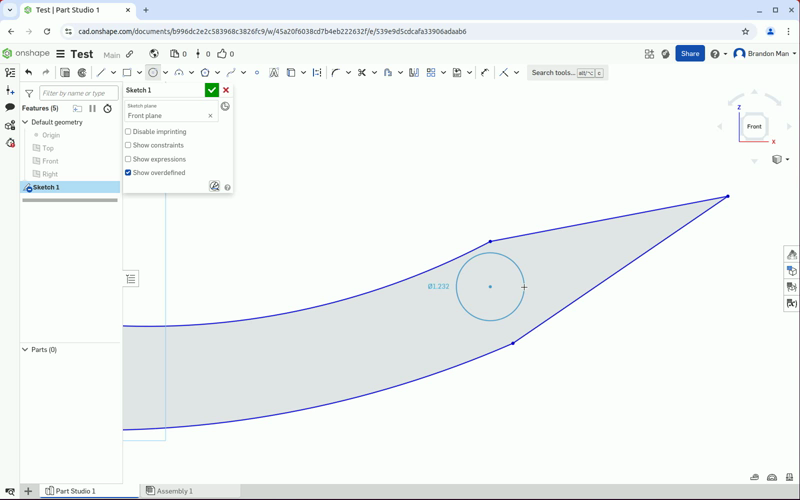
scroll(-6)
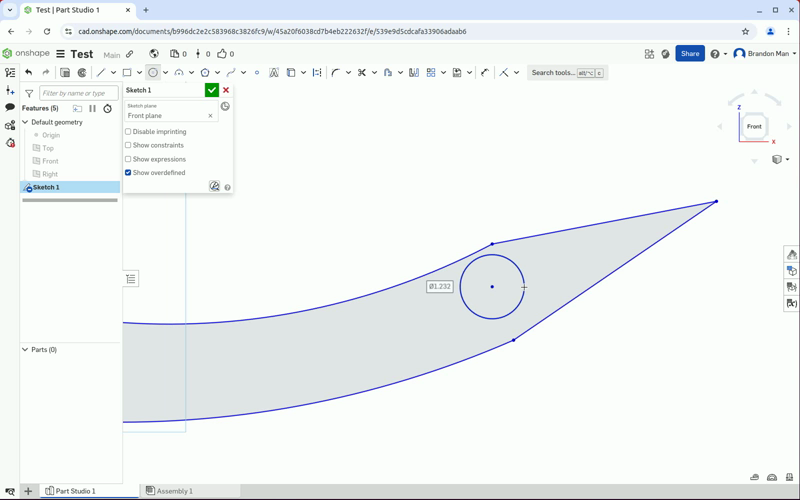
scroll(-6)
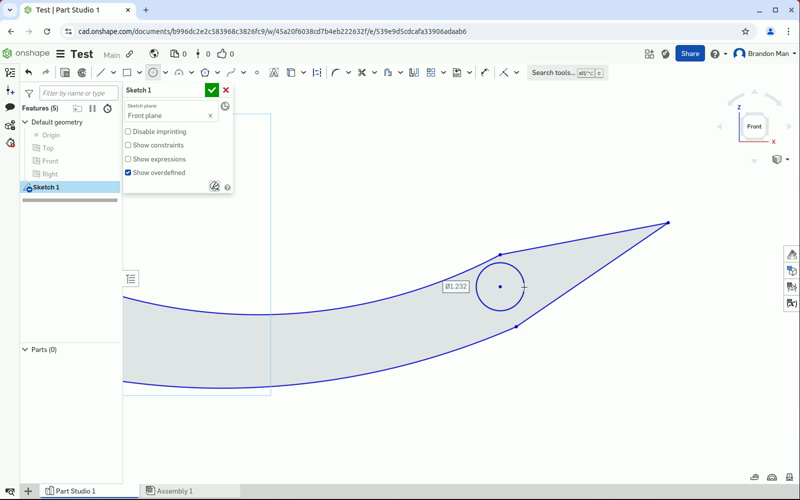
scroll(-6)
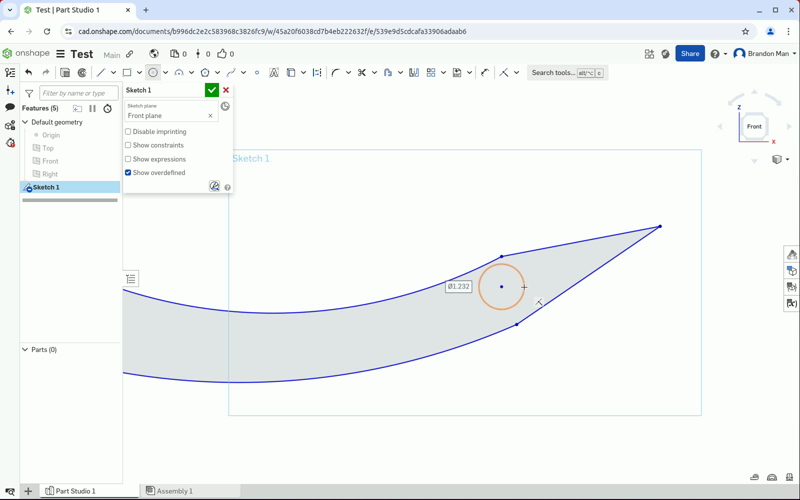
scroll(-6)
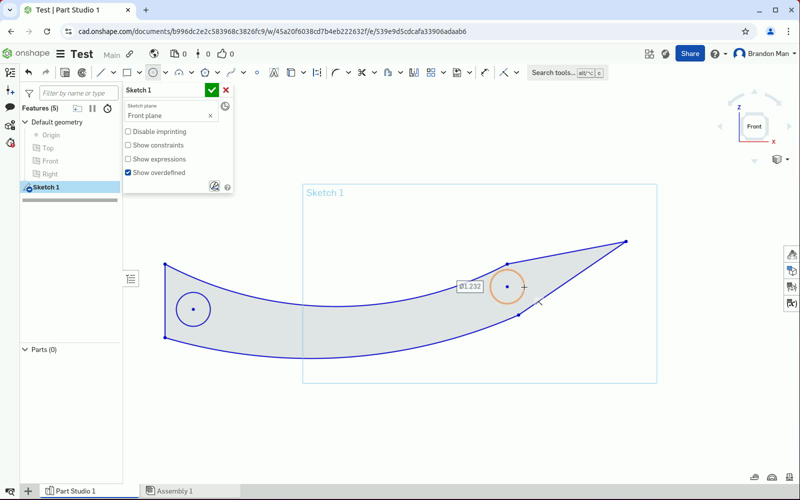
scroll(-6)
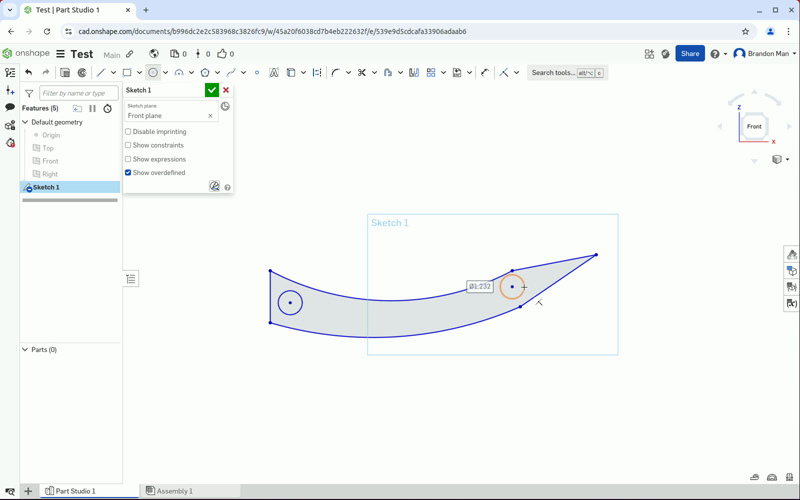
scroll(-6)
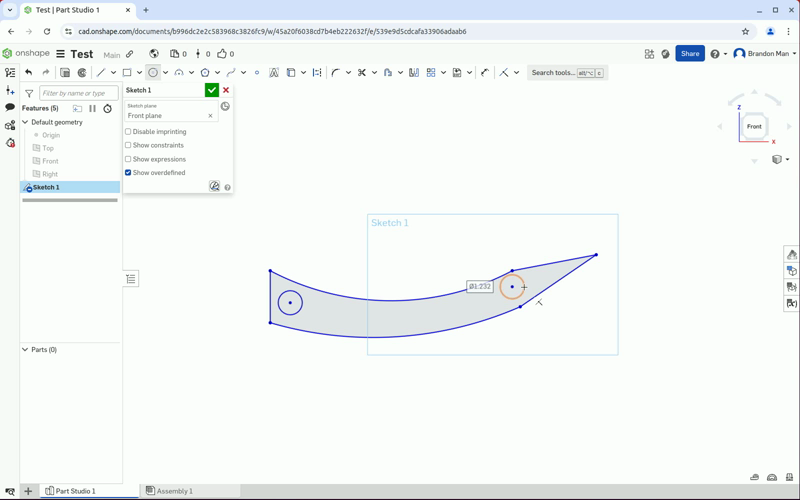
scroll(-6)
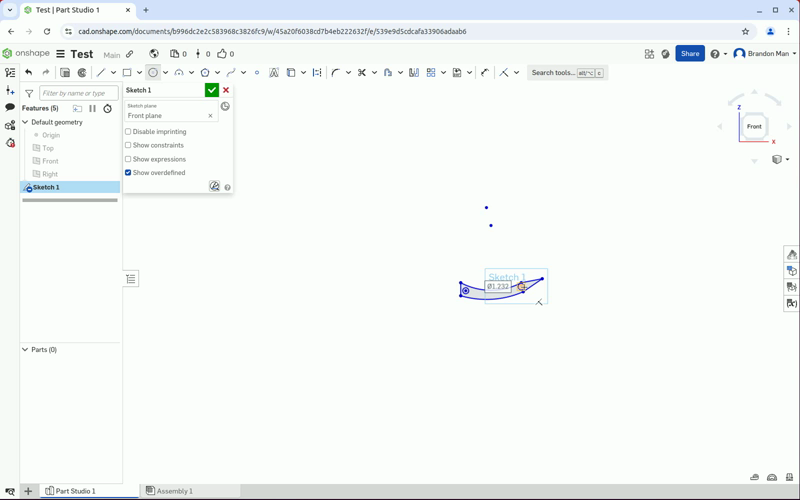
key(esc)
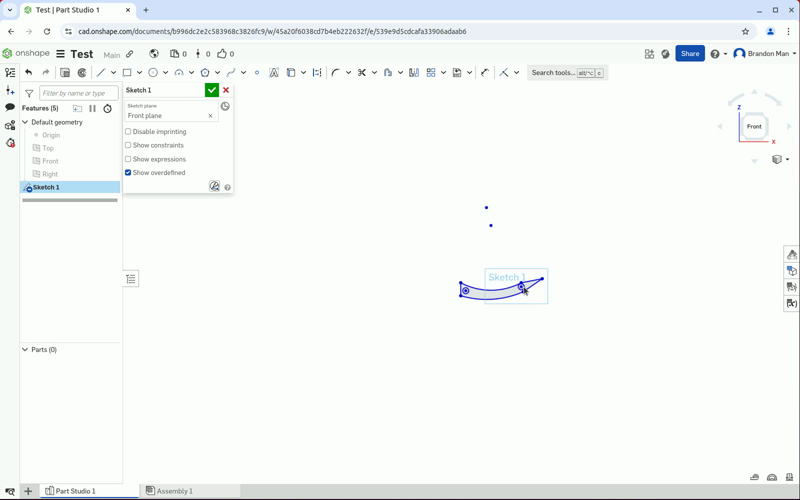
mouse_move(502, 292)
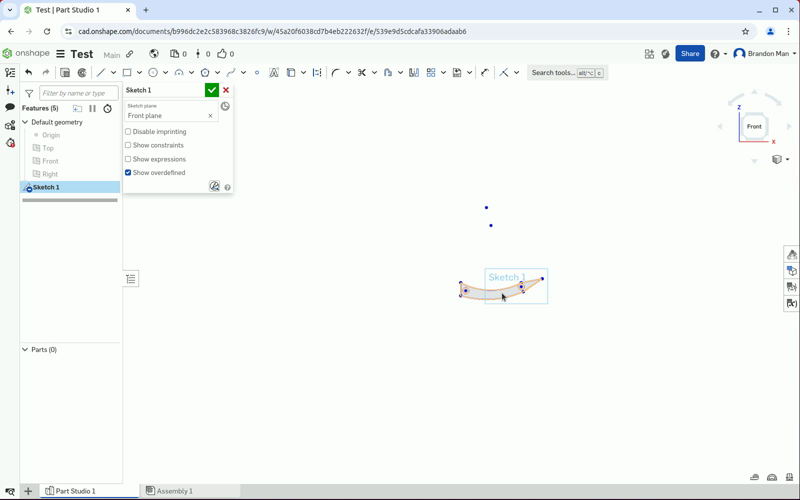
scroll(6)
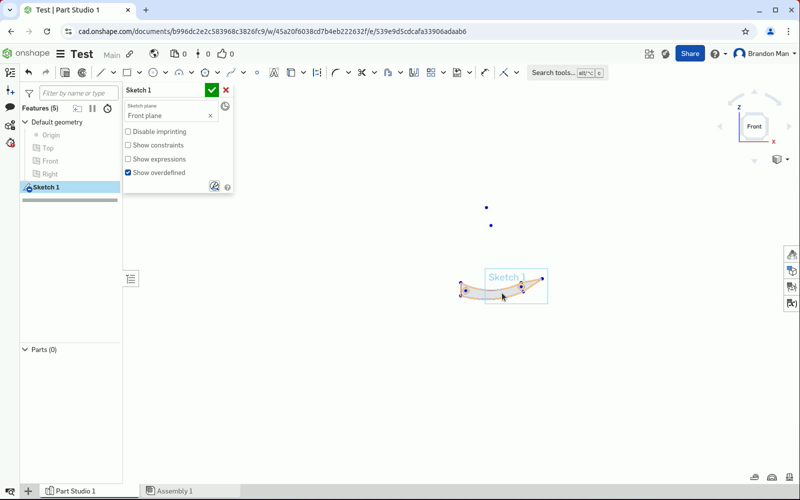
scroll(6)
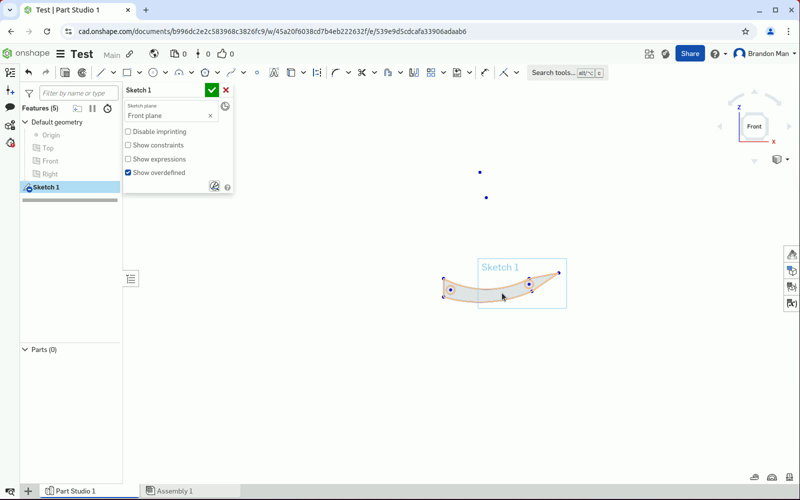
scroll(6)
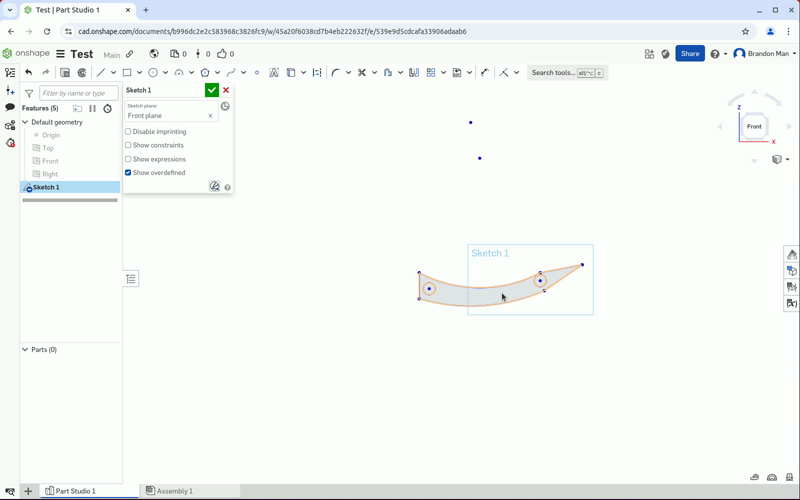
scroll(6)
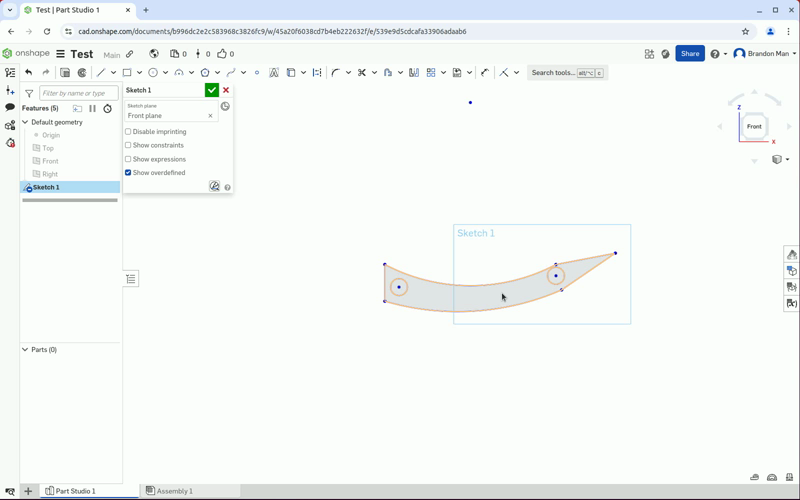
scroll(6)
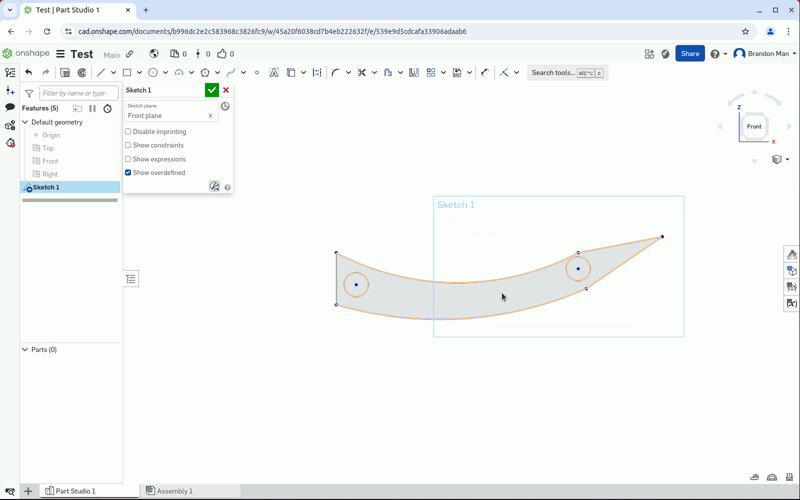
scroll(6)
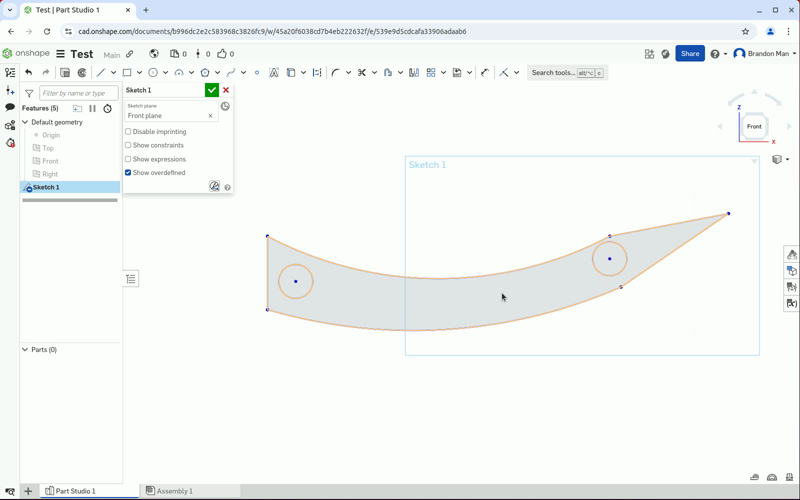
scroll(6)
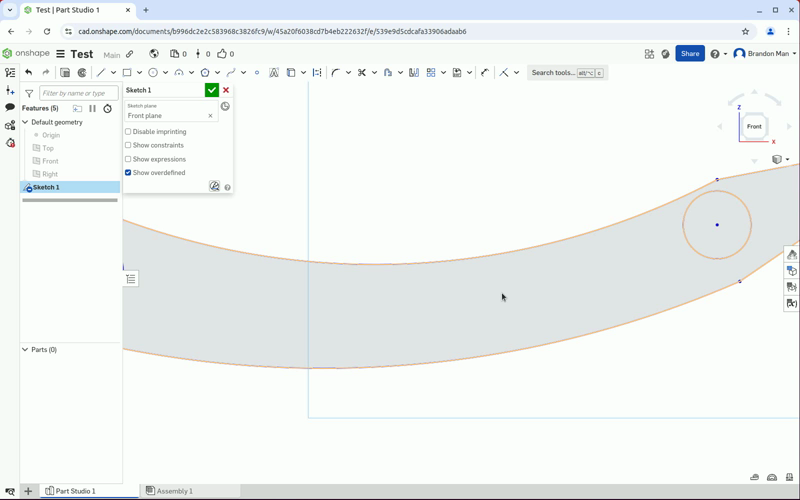
click(502, 292)
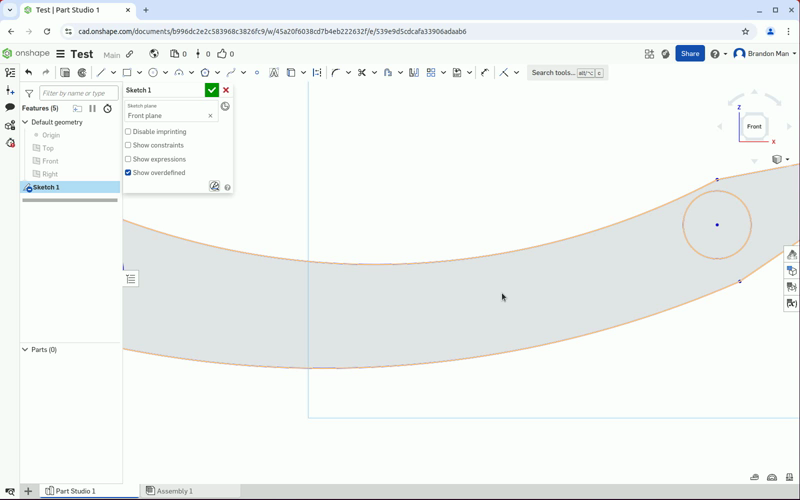
scroll(-6)
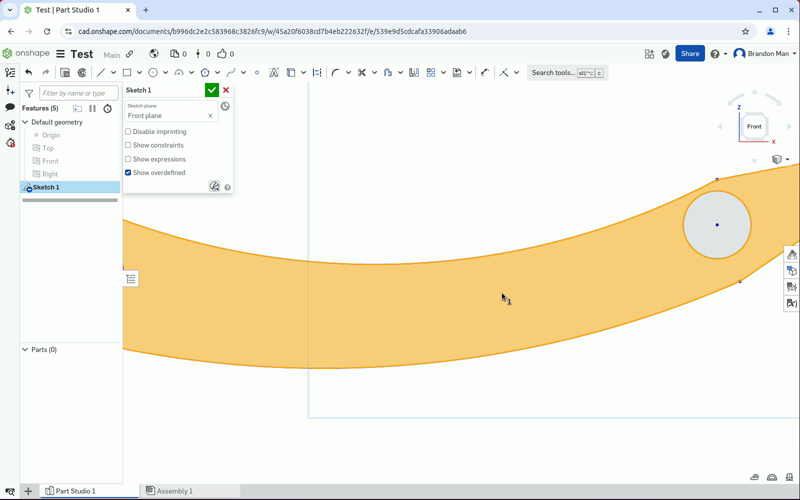
scroll(-6)
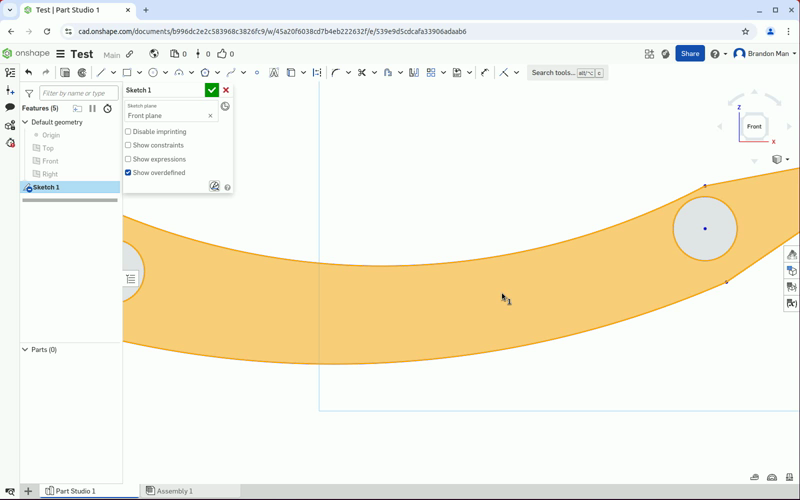
scroll(-6)
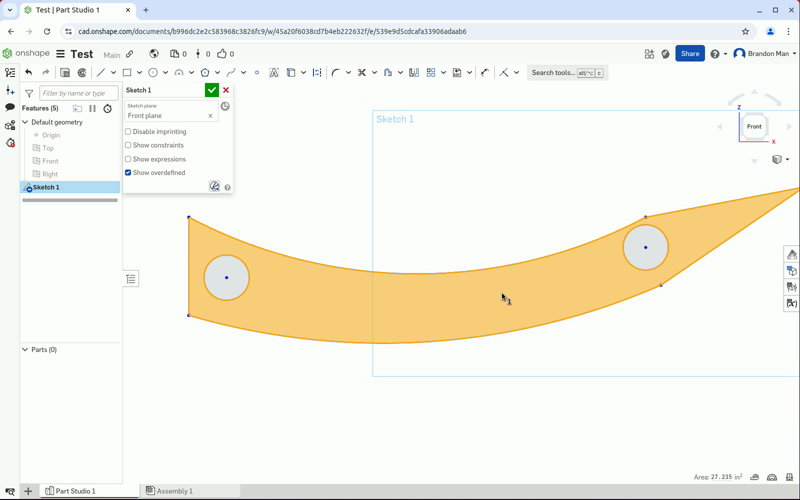
scroll(-6)
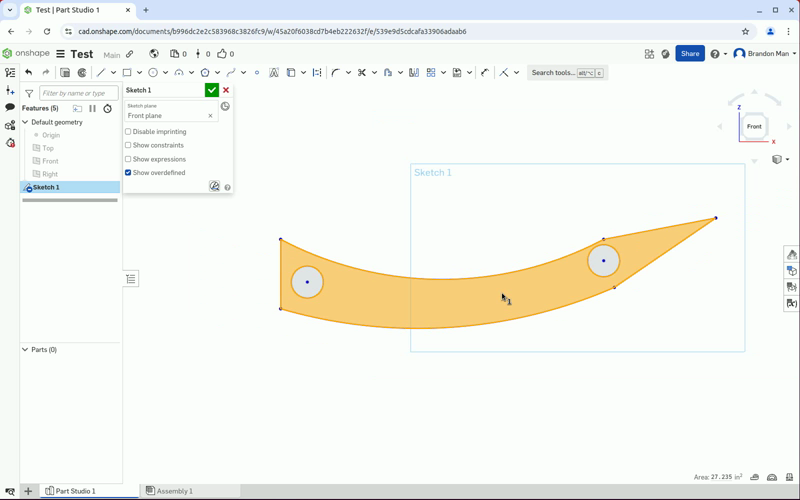
scroll(-6)
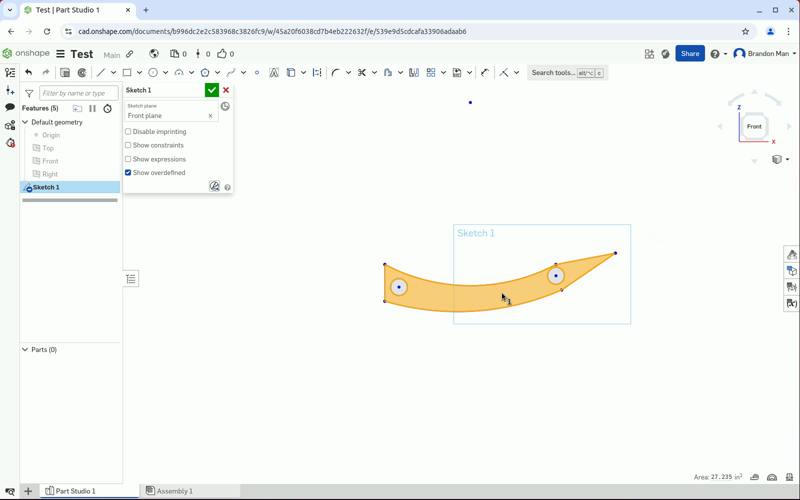
scroll(-6)
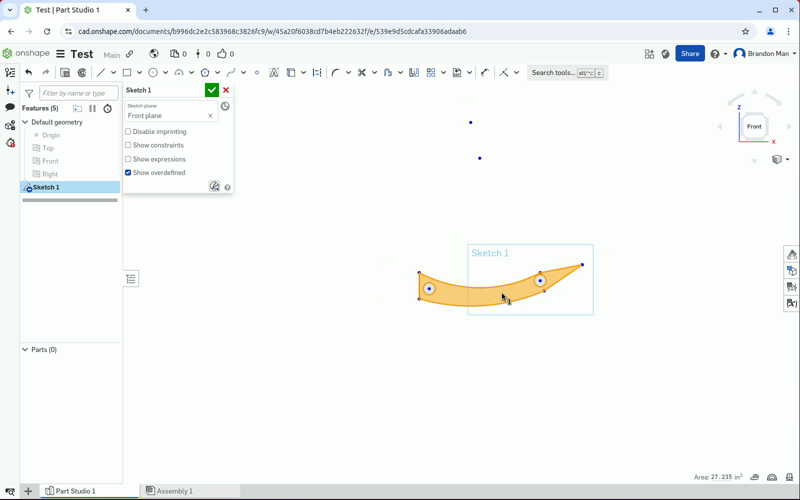
scroll(-6)
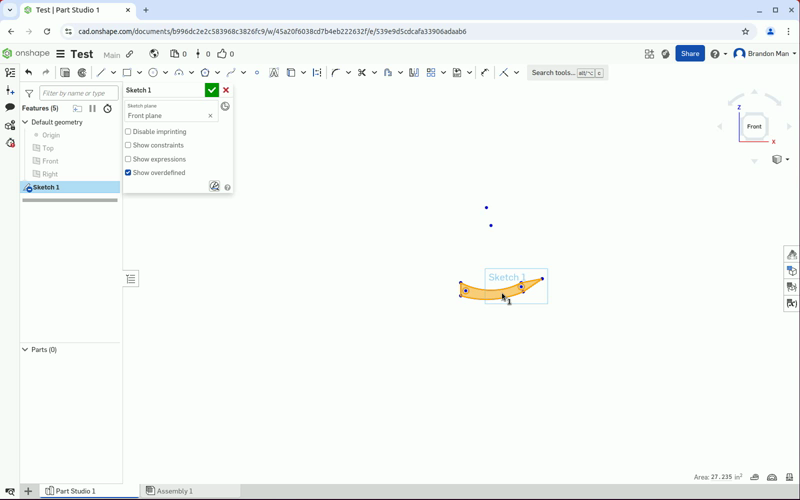
mouse_move(73, 352)
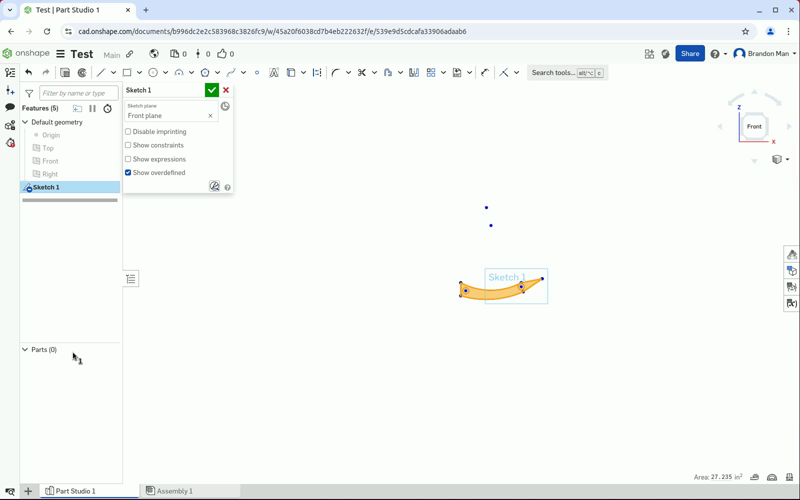
key(shift+y)
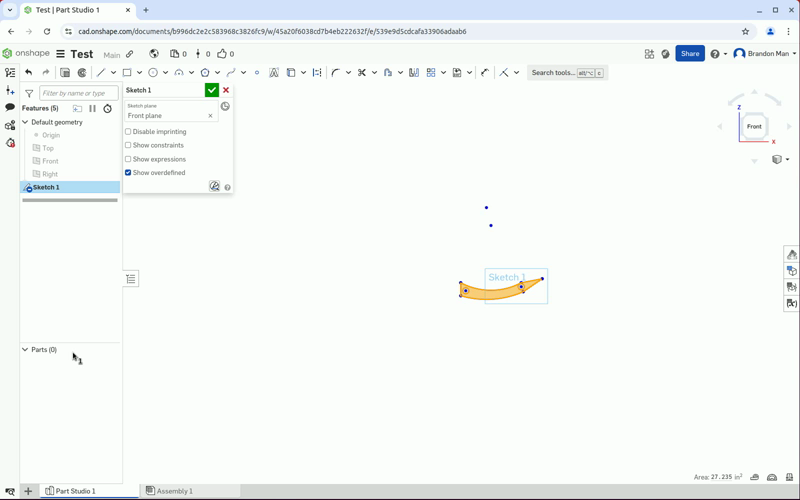
key(shift+e)
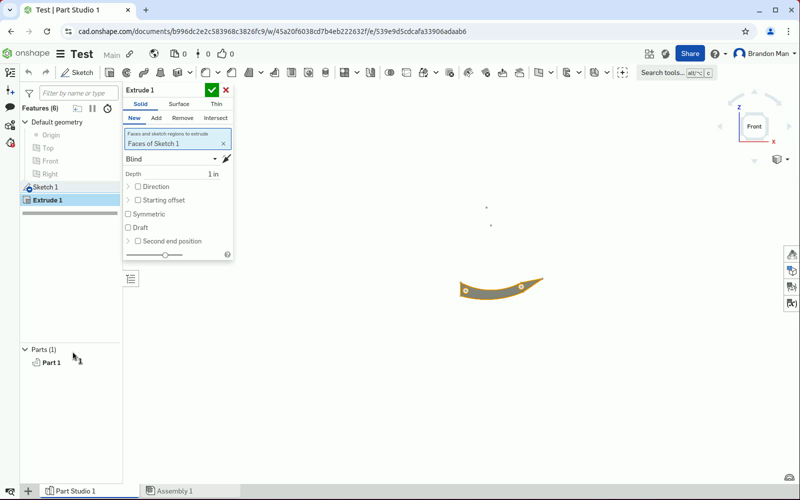
mouse_move(143, 106)
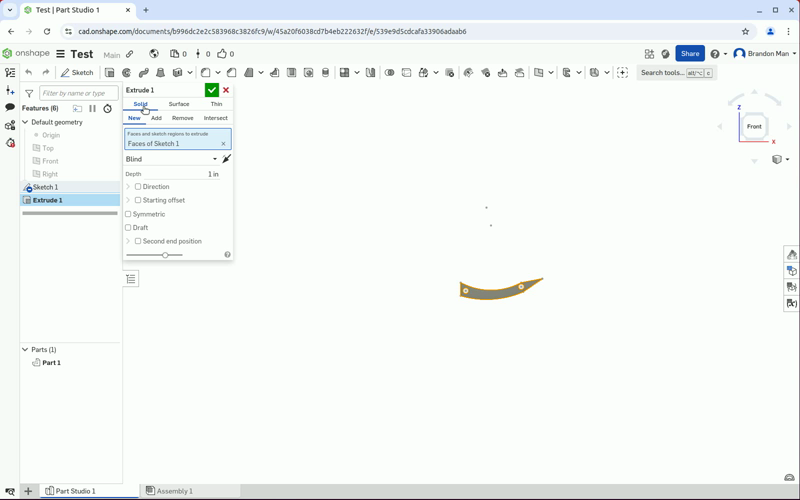
click(143, 106)
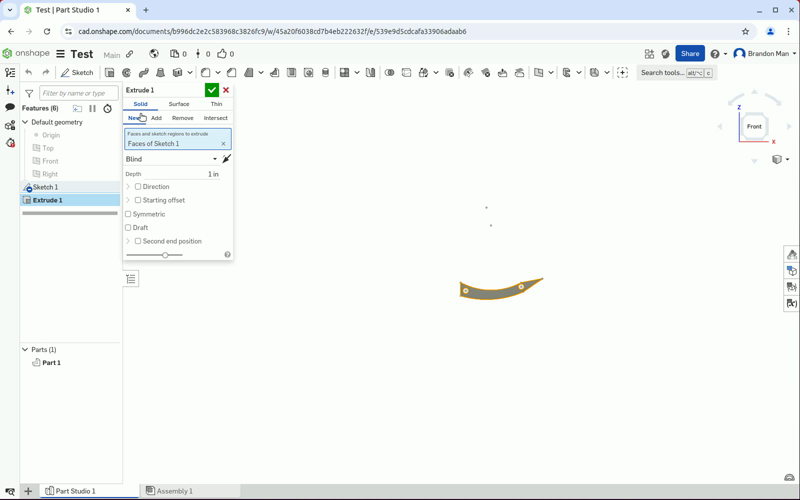
mouse_move(137, 120)
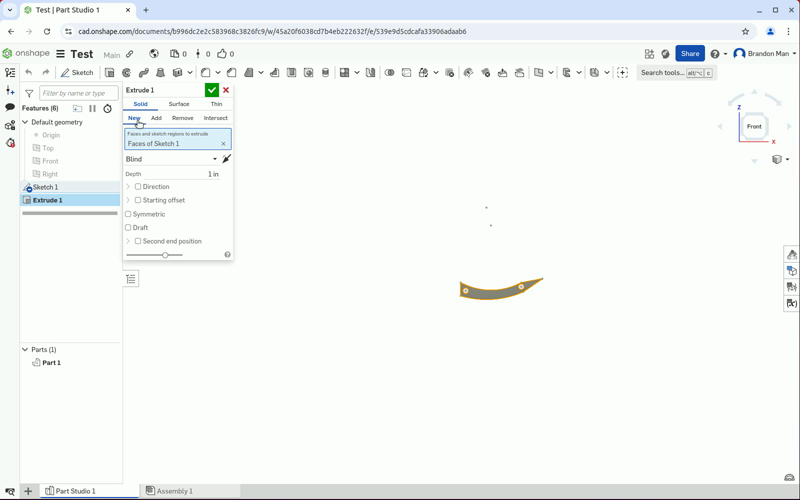
click(137, 120)
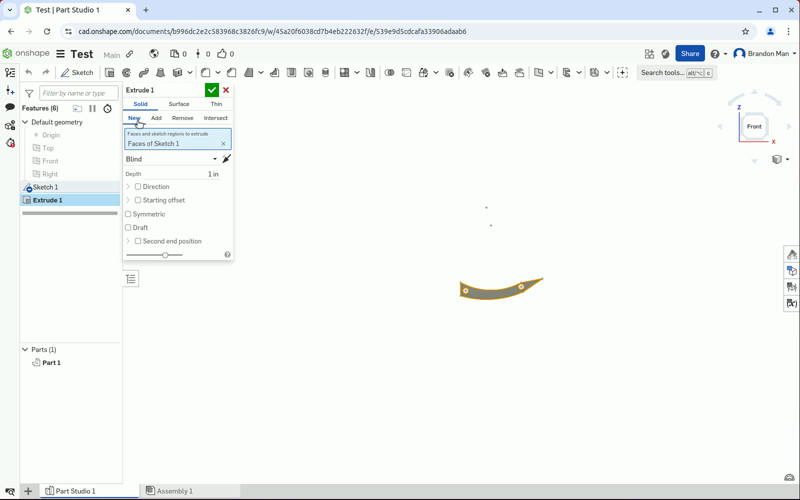
key(tab, 4)
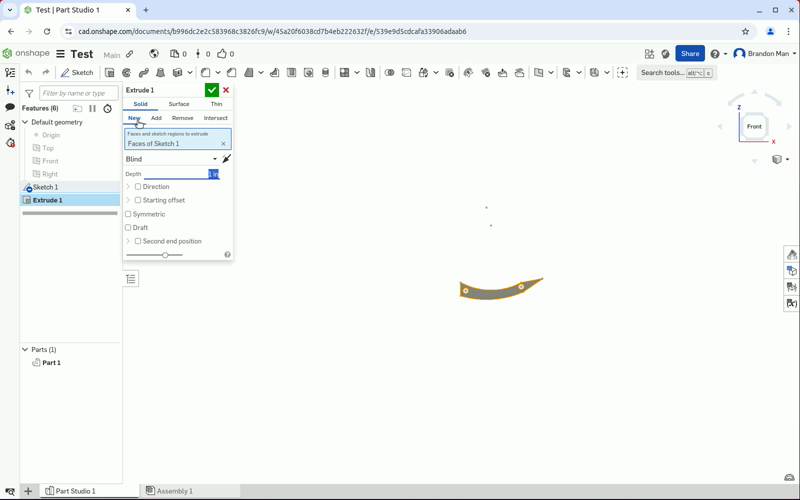
text(1.926)
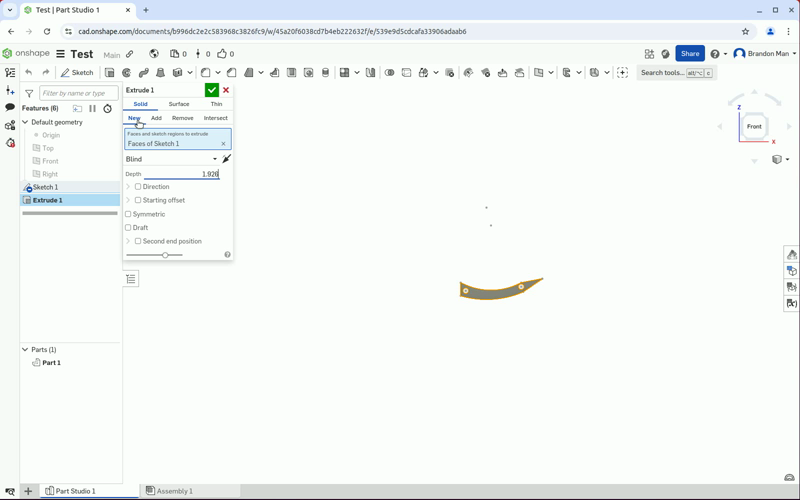
key(enter)
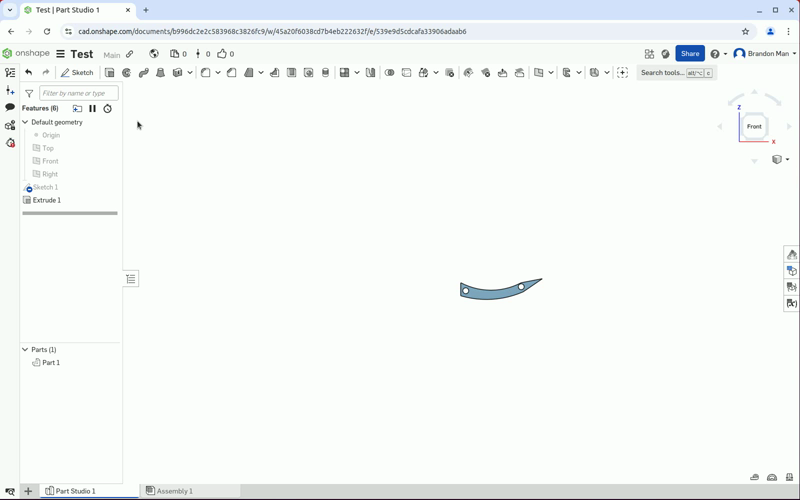
key(shift+h)
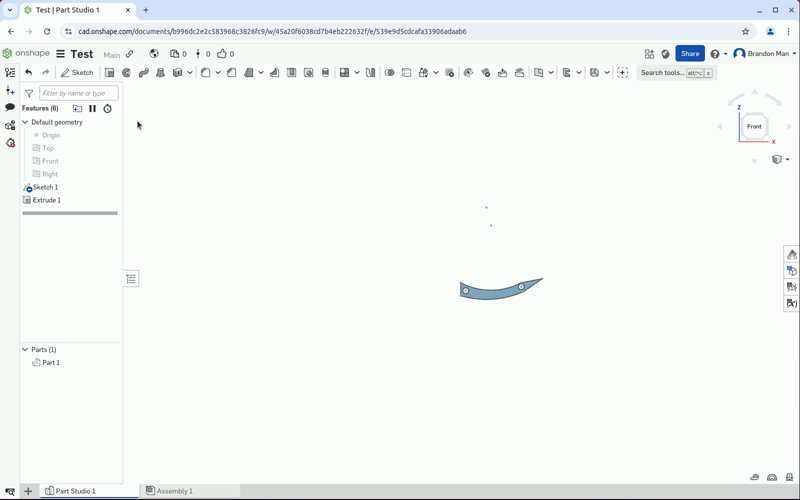
key(shift+h)
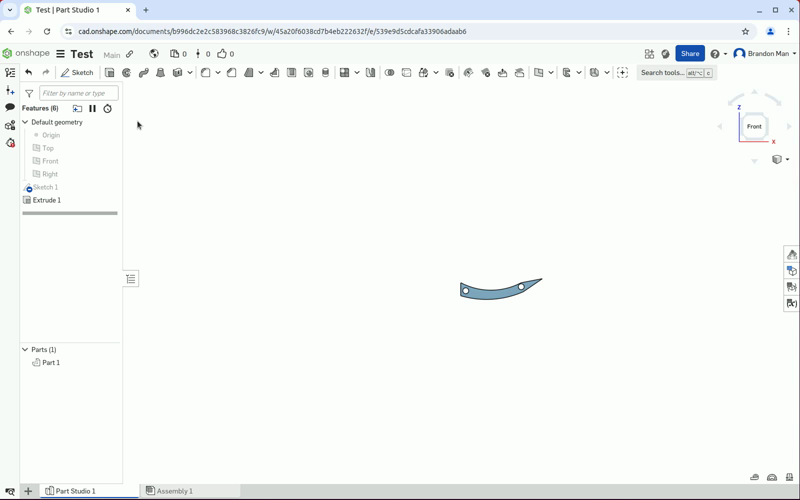
mouse_move(73, 189)
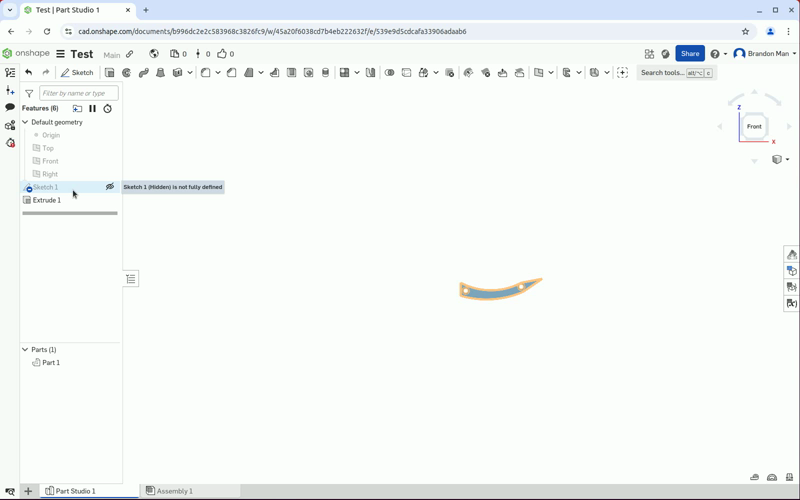
click(73, 189)
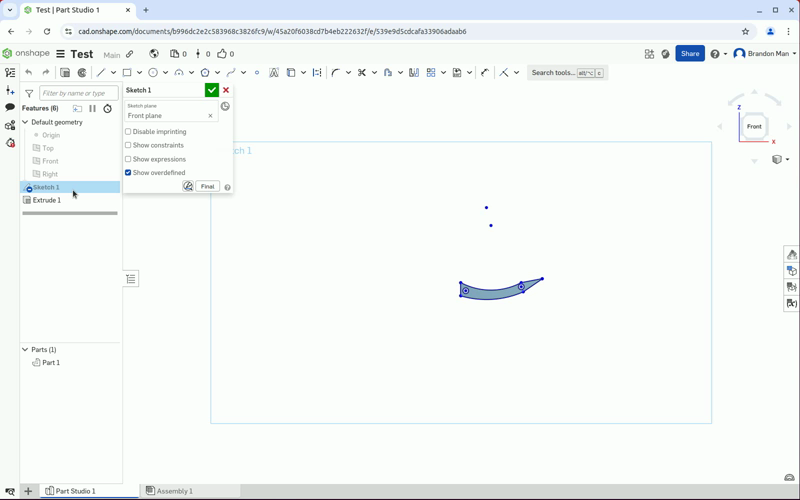
mouse_move(229, 92)
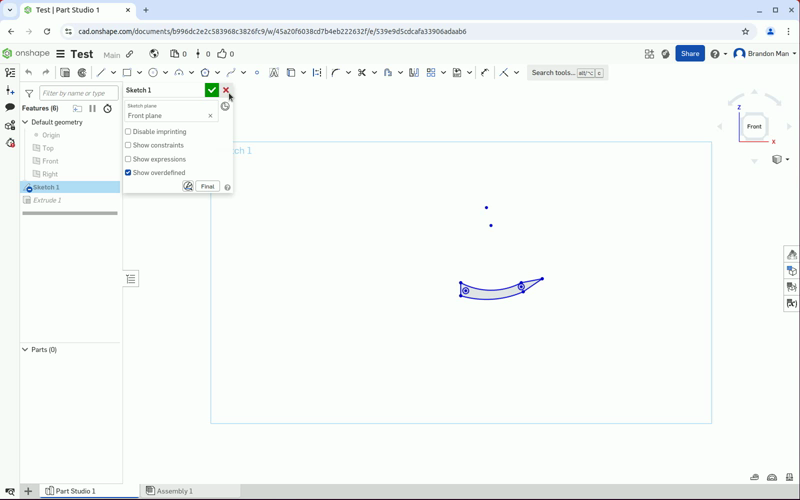
click(229, 92)
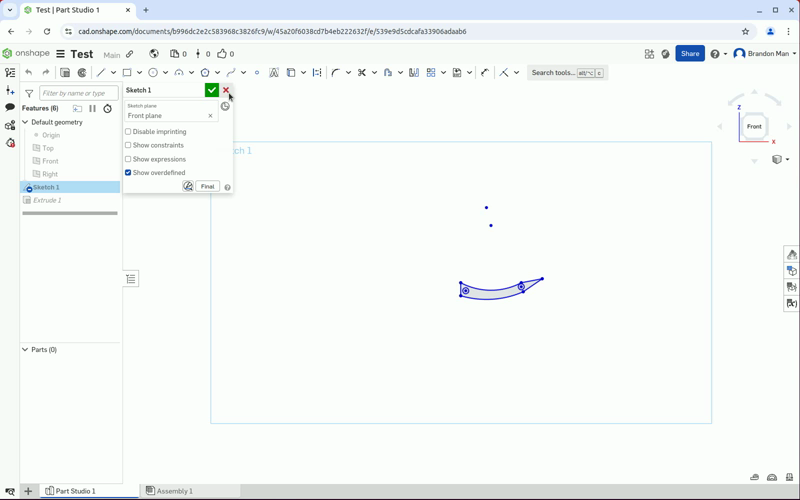
key(shift+s)
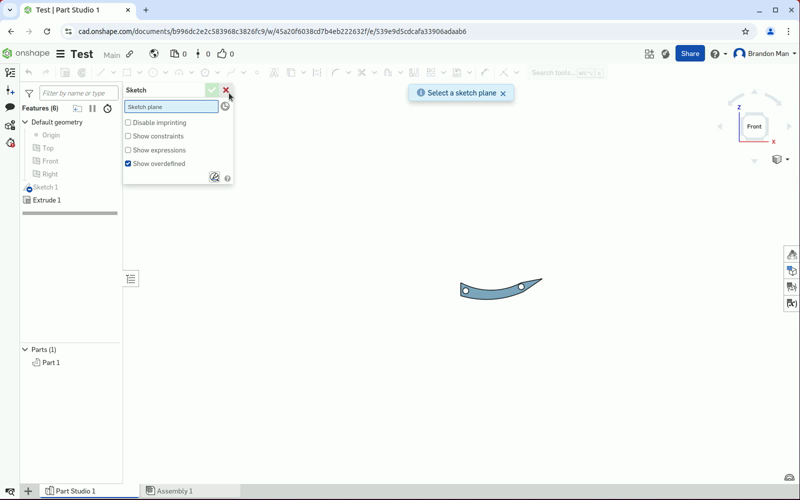
mouse_move(73, 163)
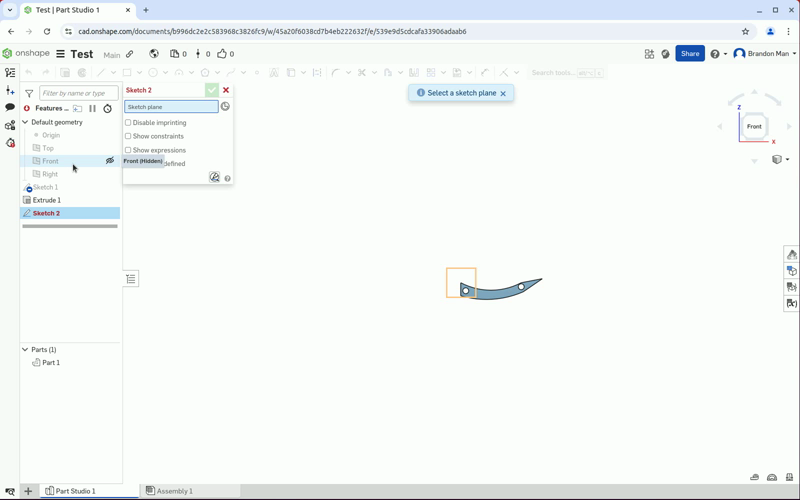
click(73, 163)
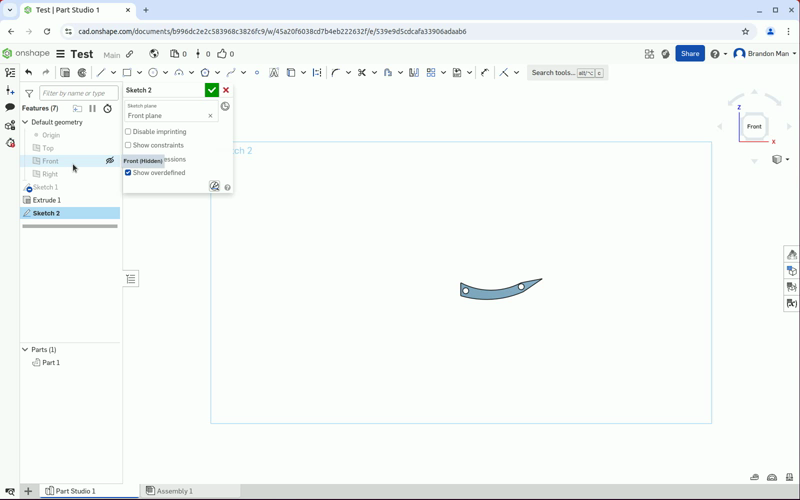
mouse_move(73, 352)
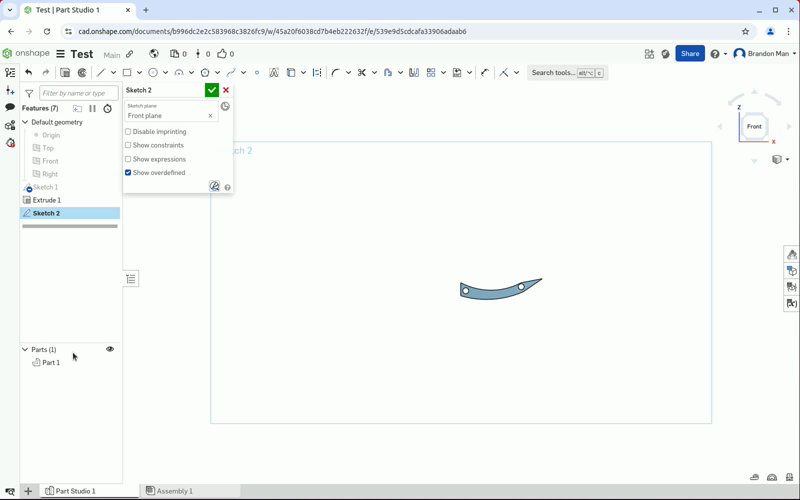
key(y)
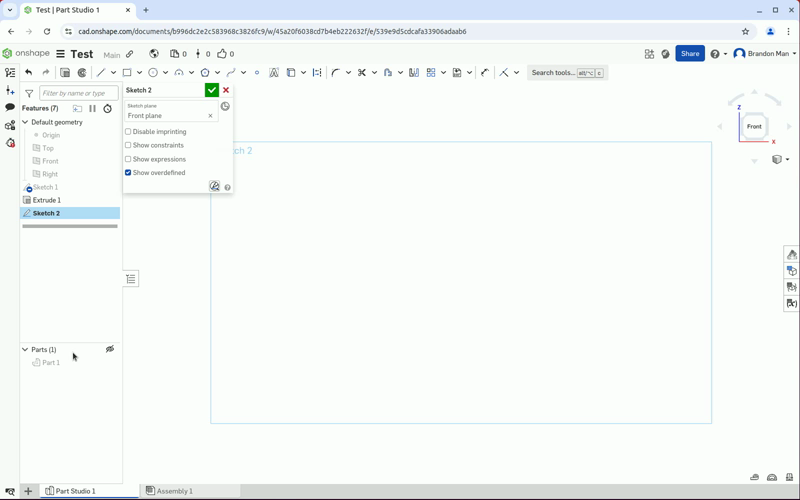
key(c)
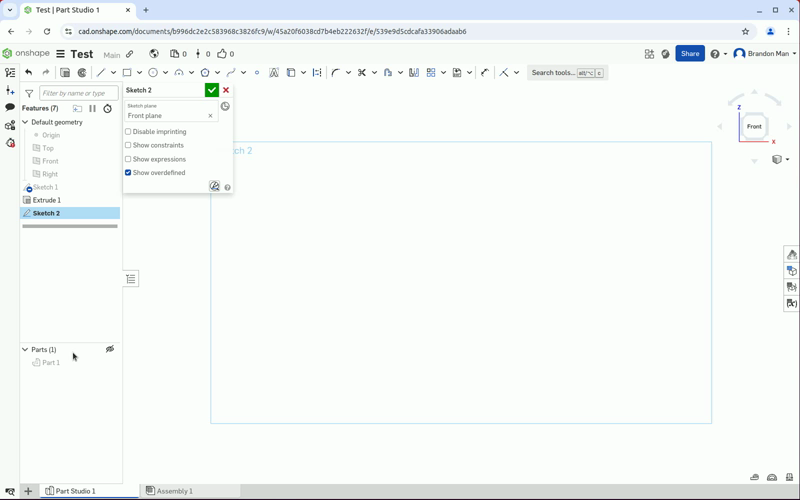
key_down(shift)
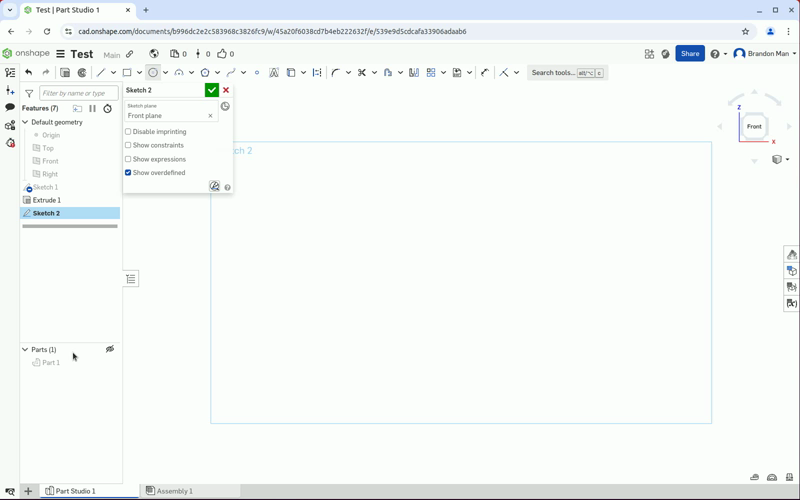
mouse_move(393, 244)
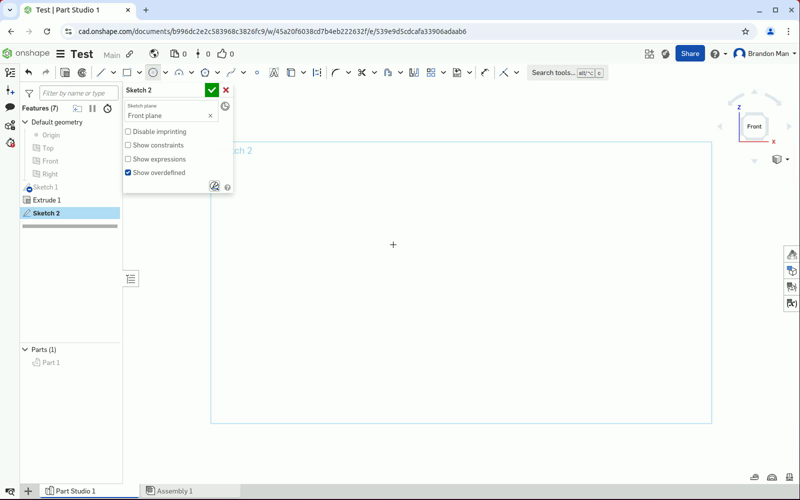
click(393, 244)
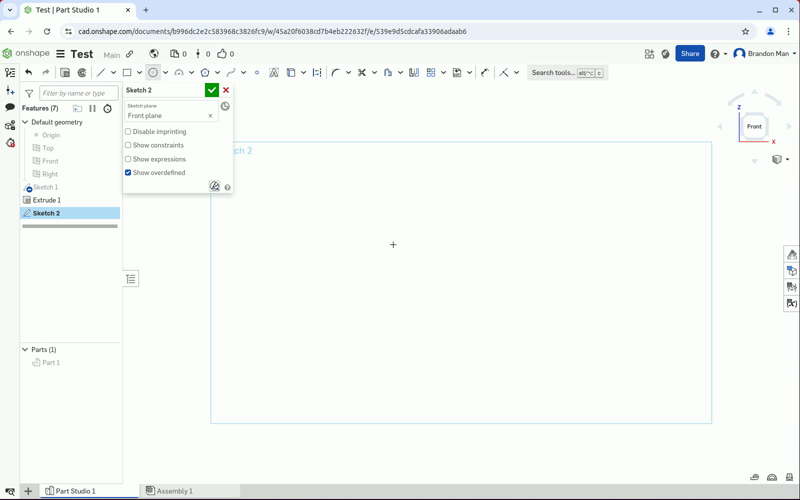
key_up(shift)
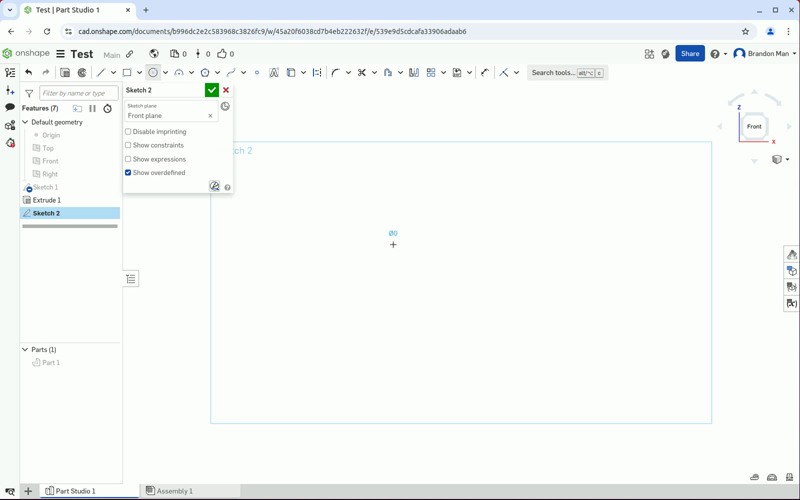
mouse_move(396, 244)
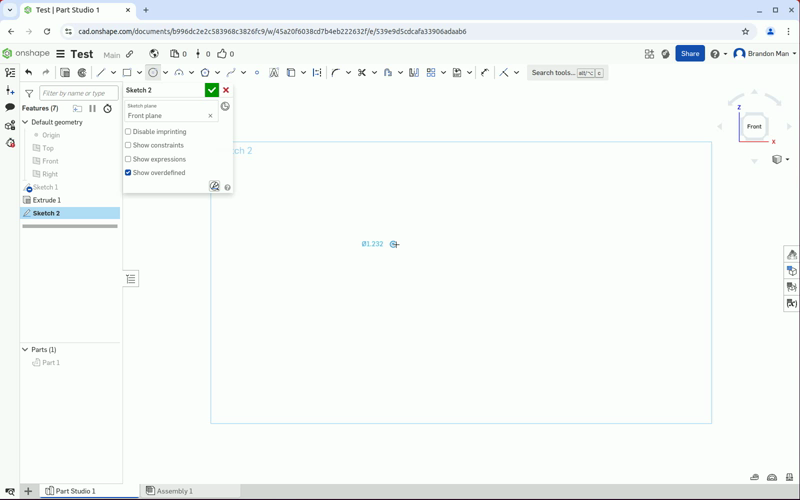
click(396, 244)
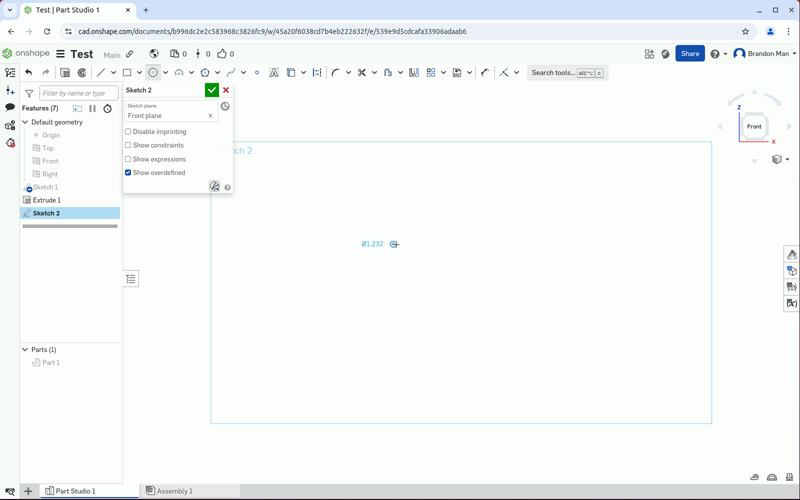
key(esc)
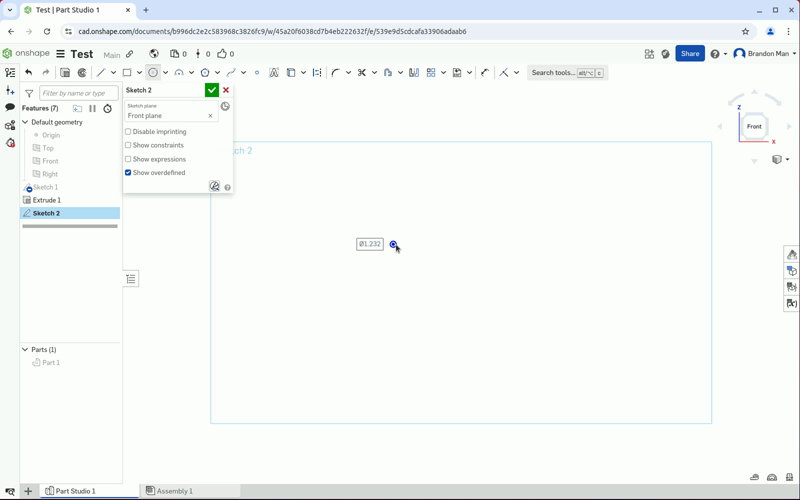
mouse_move(393, 245)
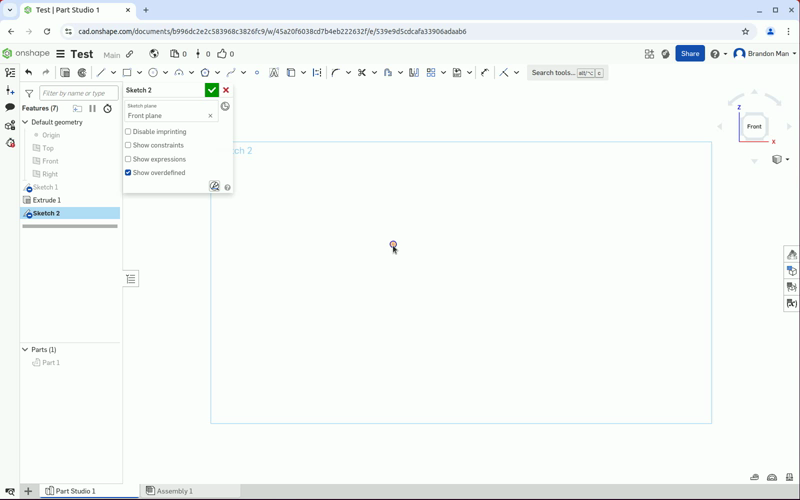
scroll(6)
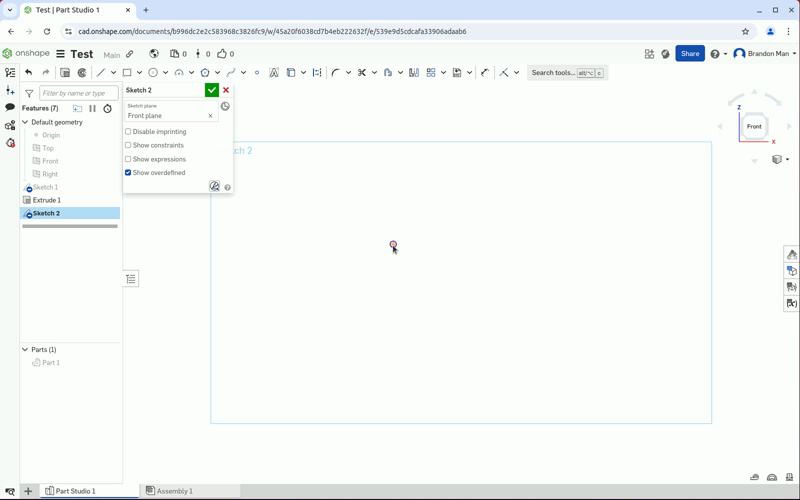
scroll(6)
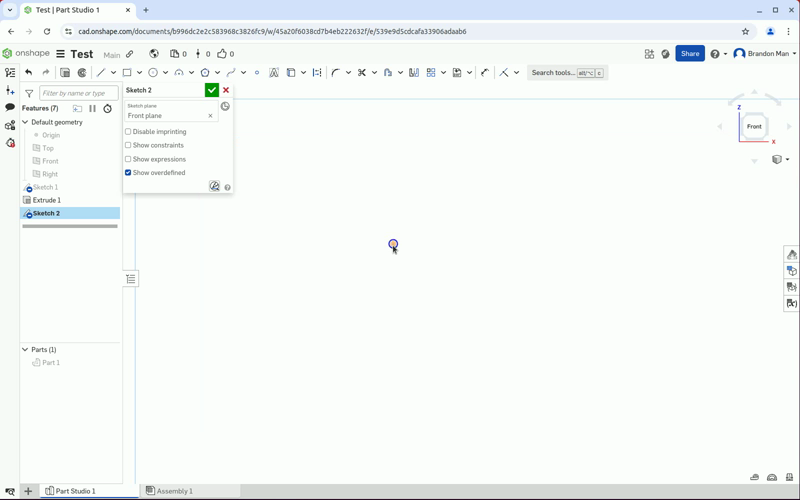
scroll(6)
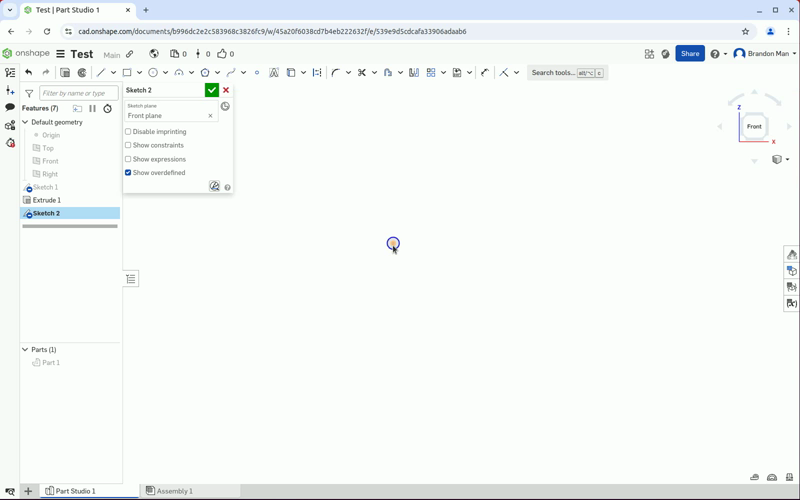
scroll(6)
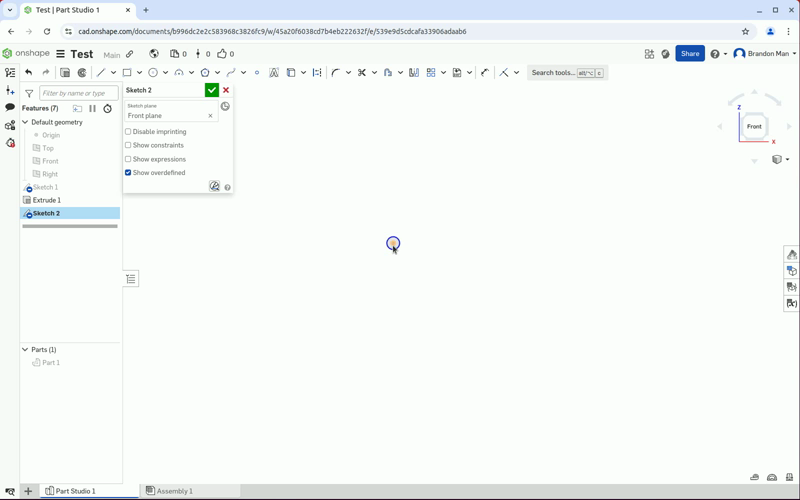
scroll(6)
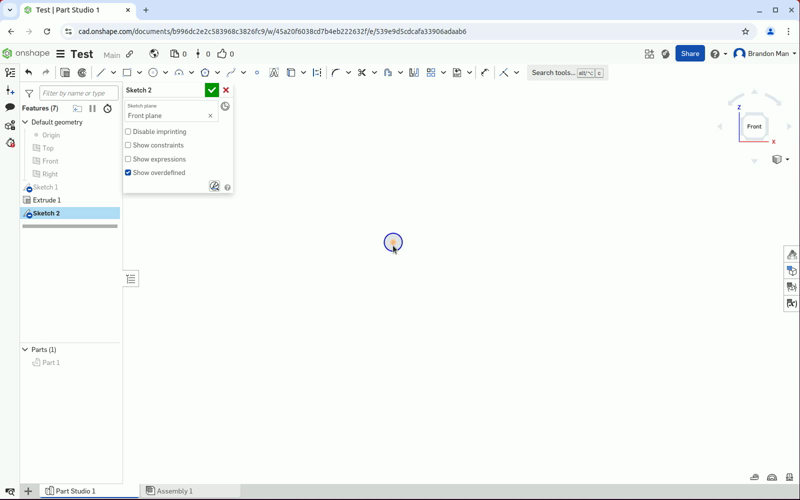
scroll(6)
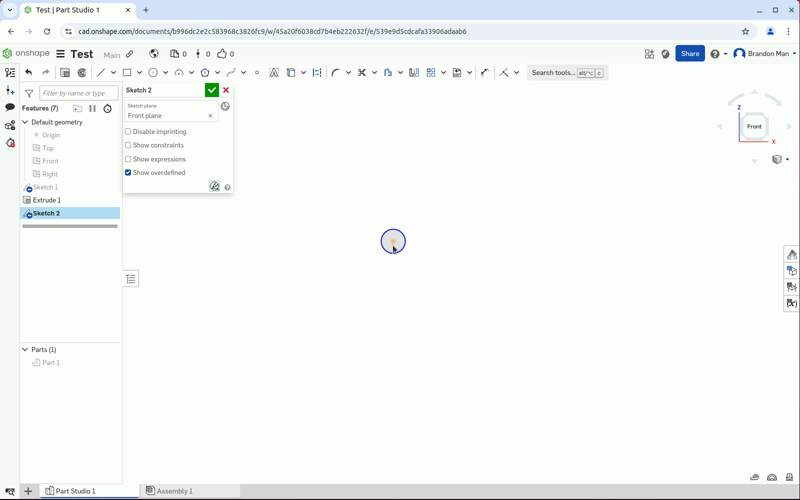
scroll(6)
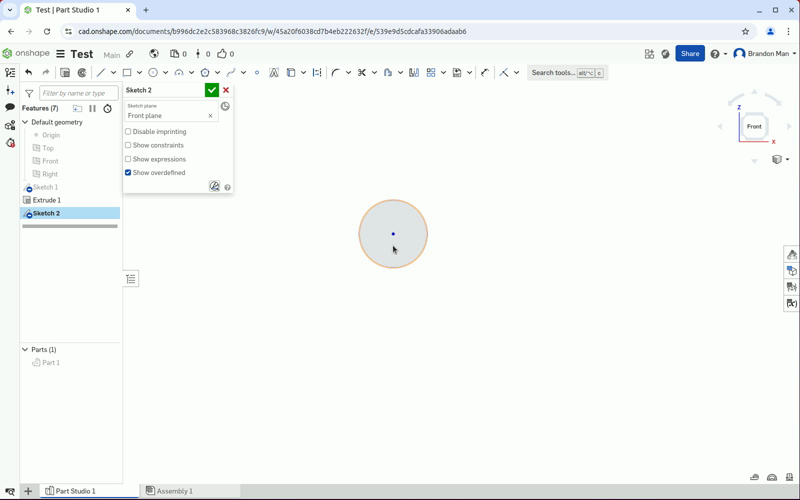
click(393, 245)
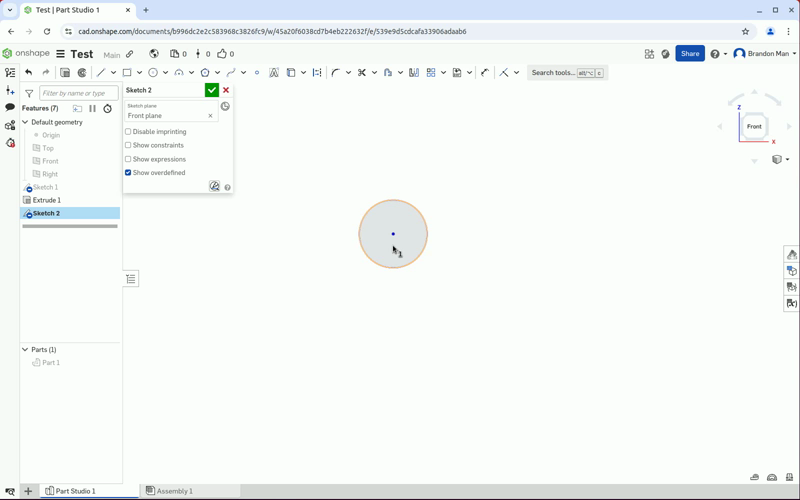
scroll(-6)
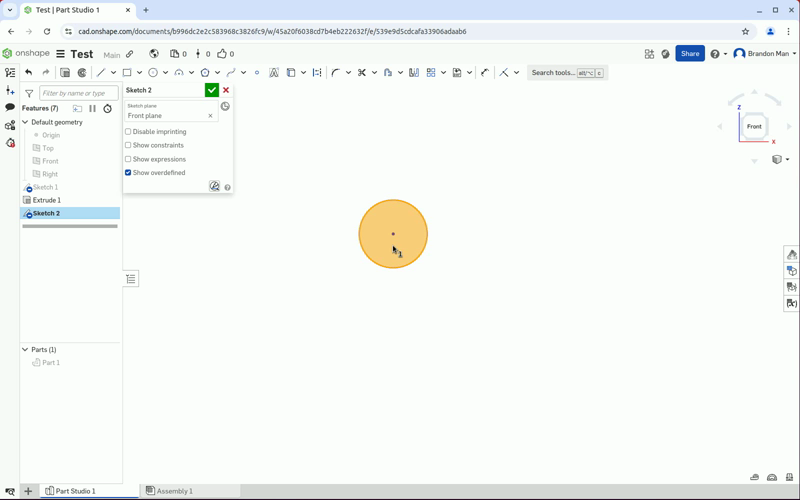
scroll(-6)
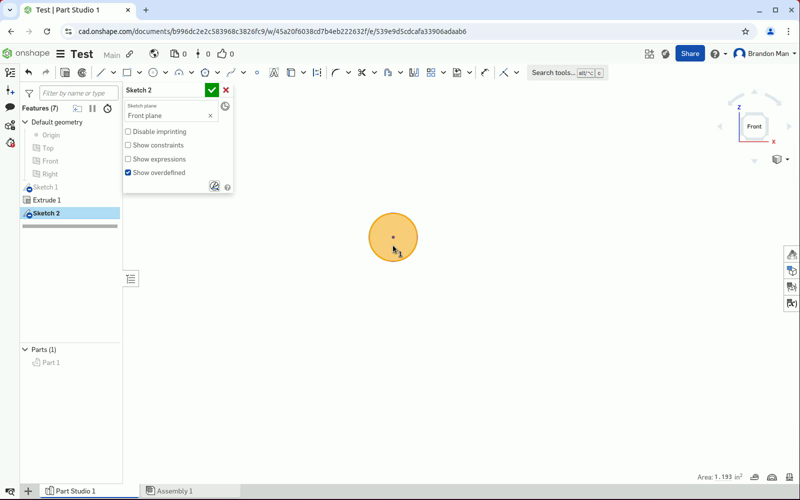
scroll(-6)
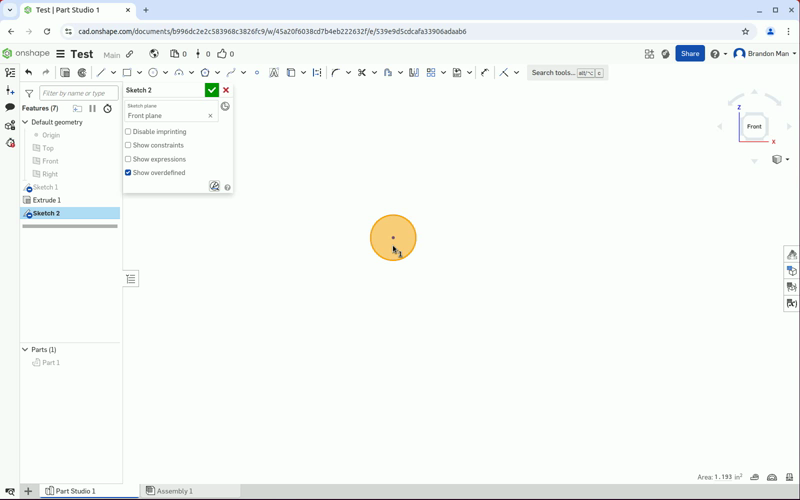
scroll(-6)
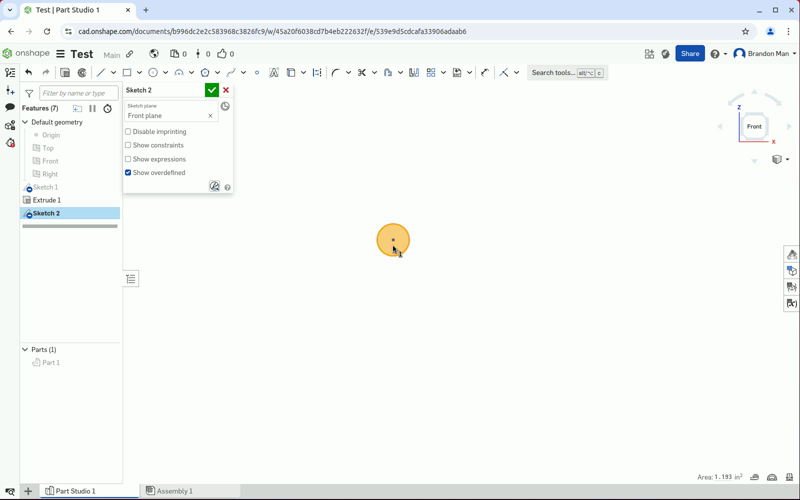
scroll(-6)
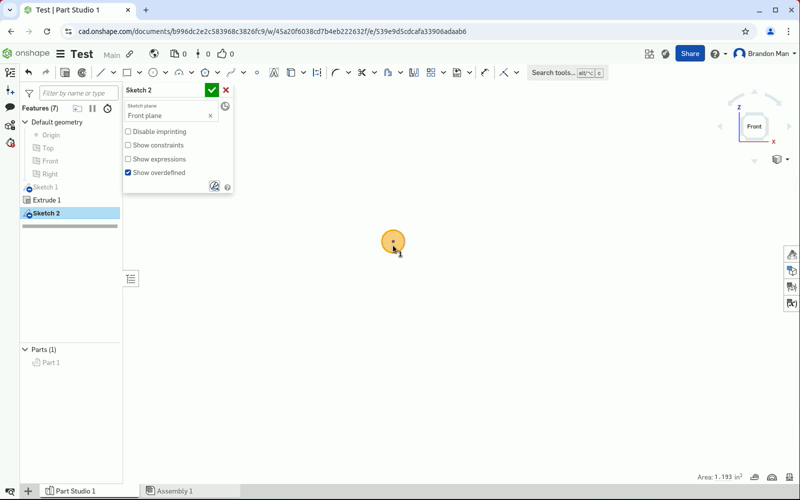
scroll(-6)
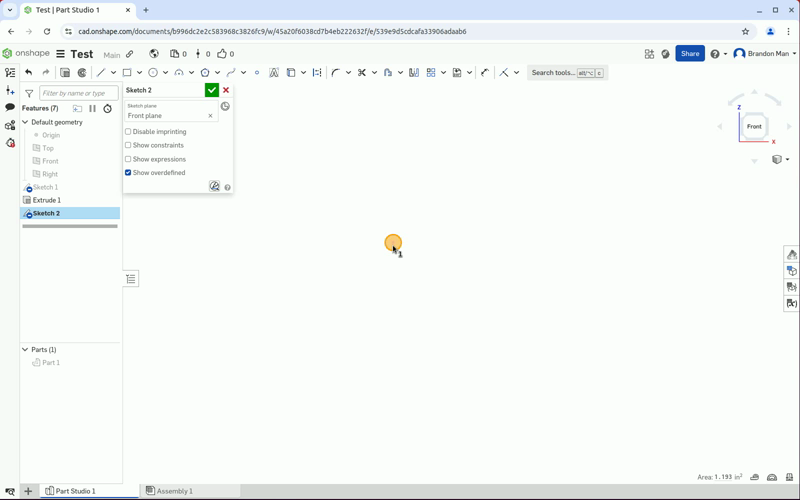
scroll(-6)
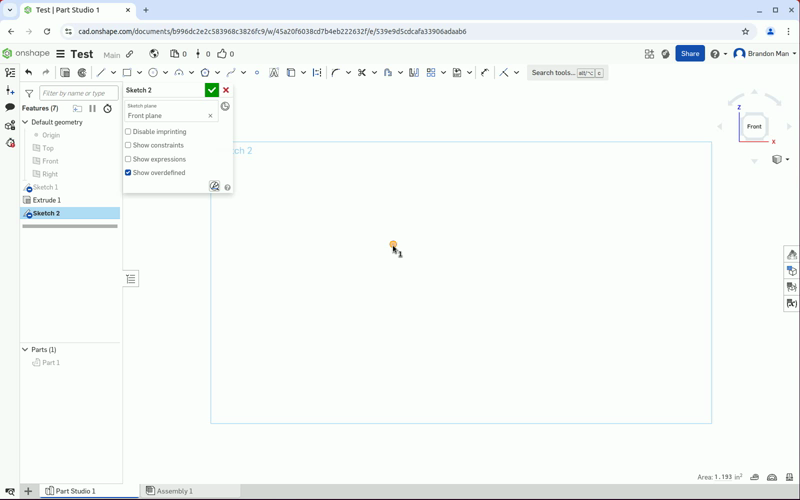
mouse_move(73, 352)
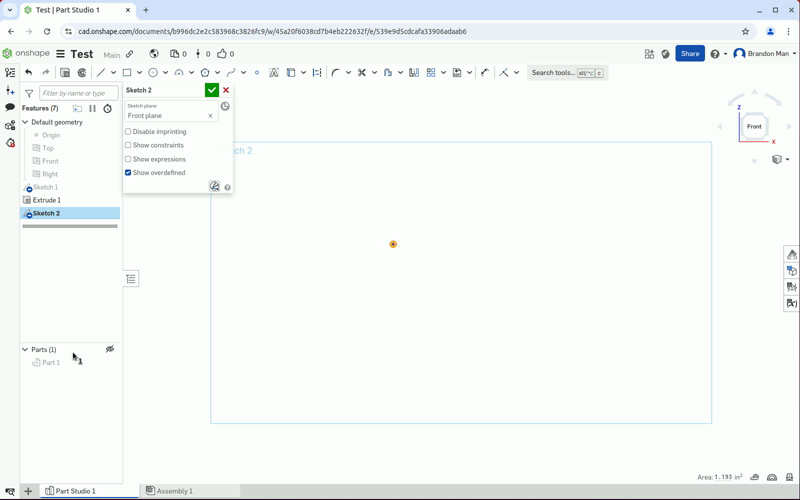
key(shift+y)
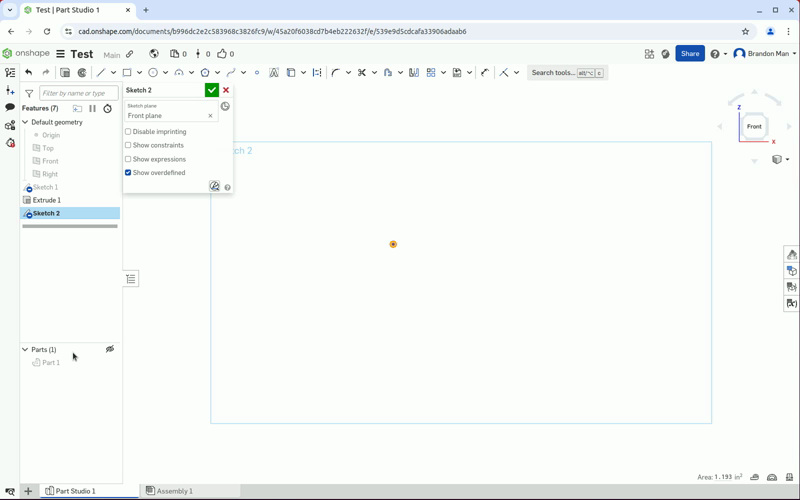
key(shift+e)
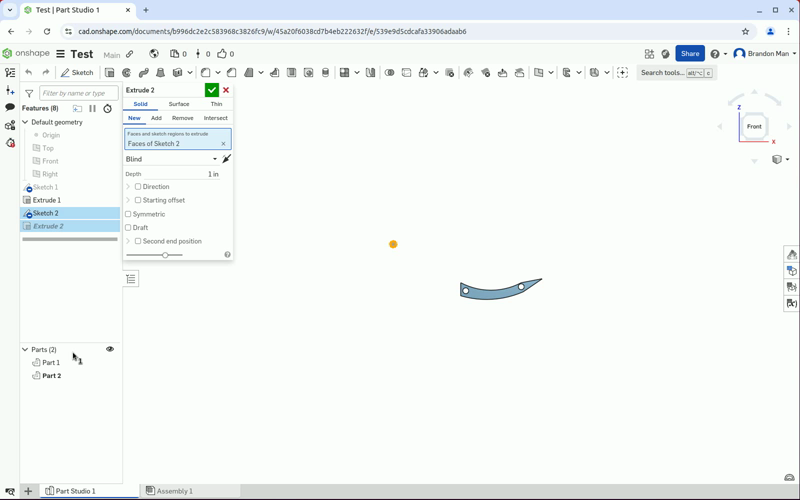
mouse_move(143, 106)
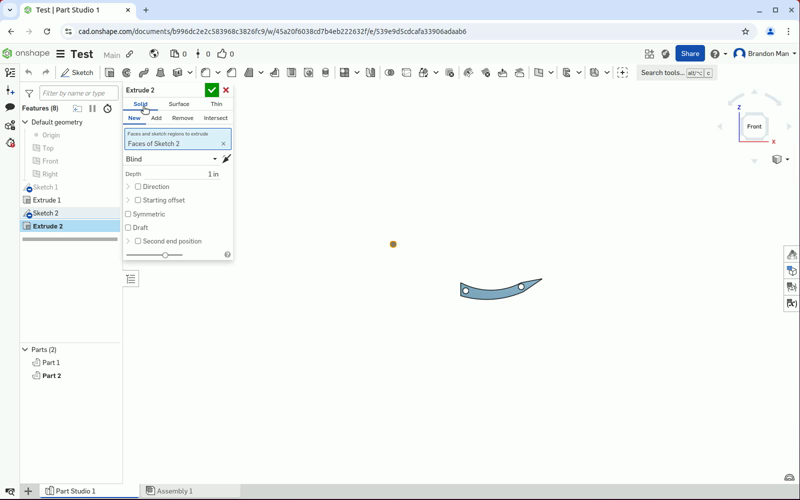
click(143, 106)
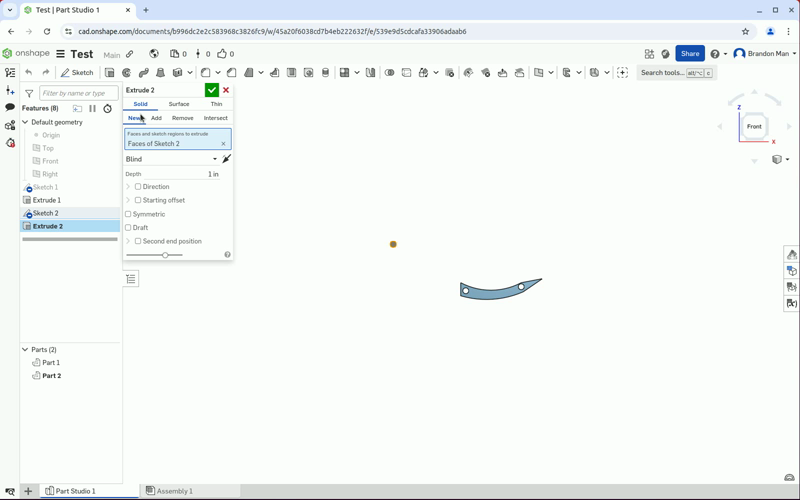
mouse_move(137, 120)
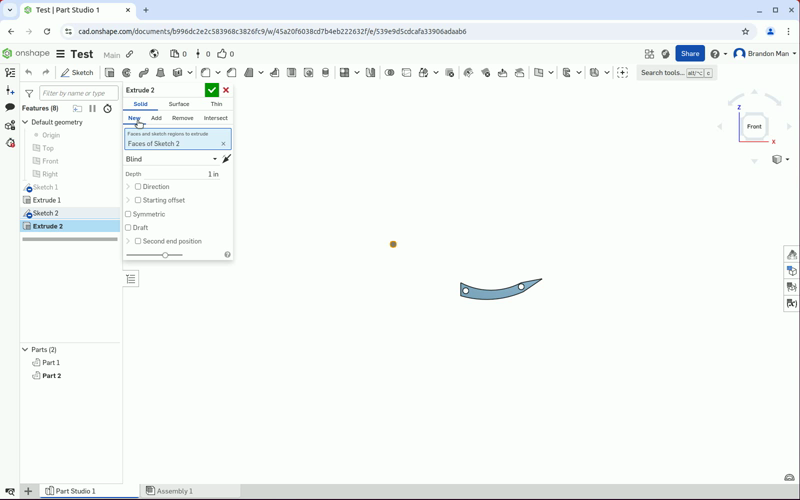
click(137, 120)
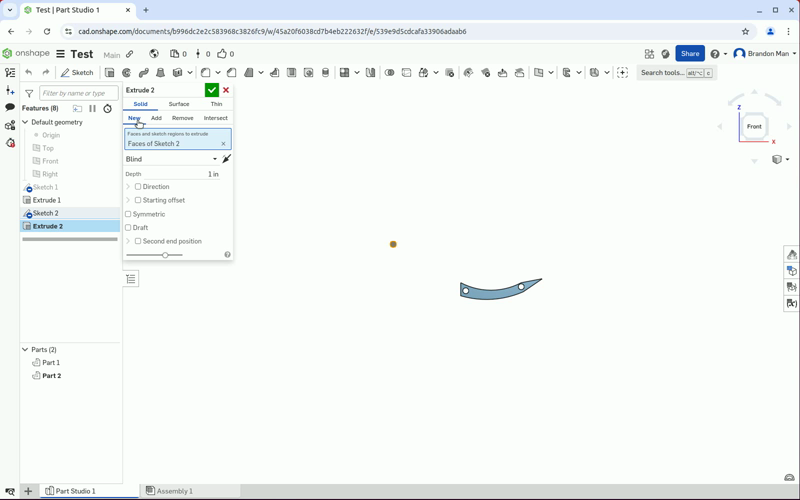
key(tab, 4)
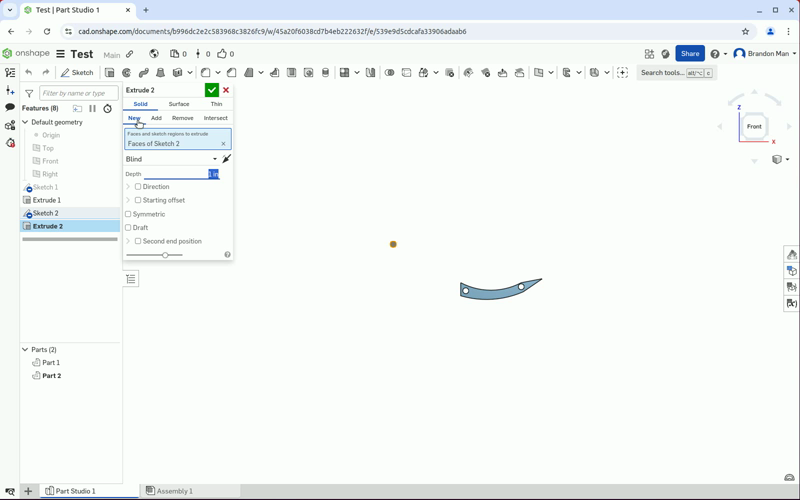
text(1.926)
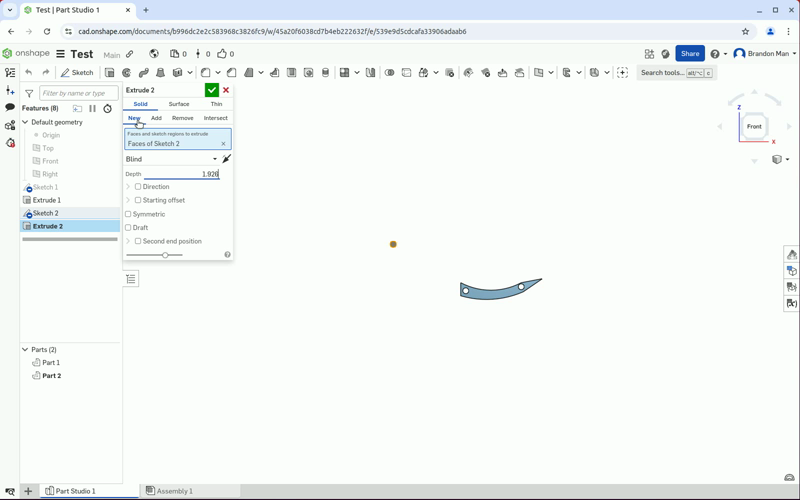
key(enter)
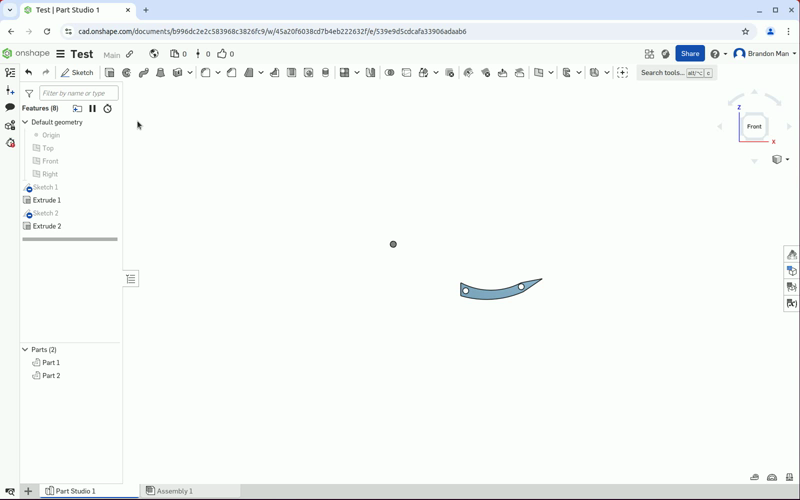
key(shift+h)
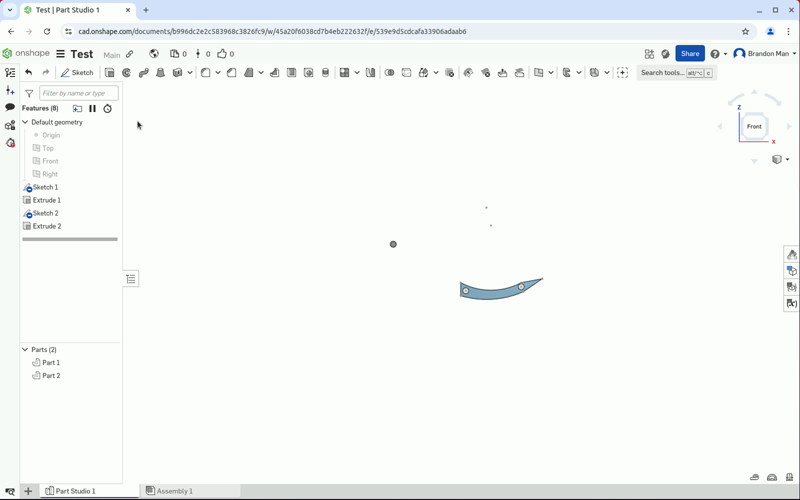
key(shift+h)
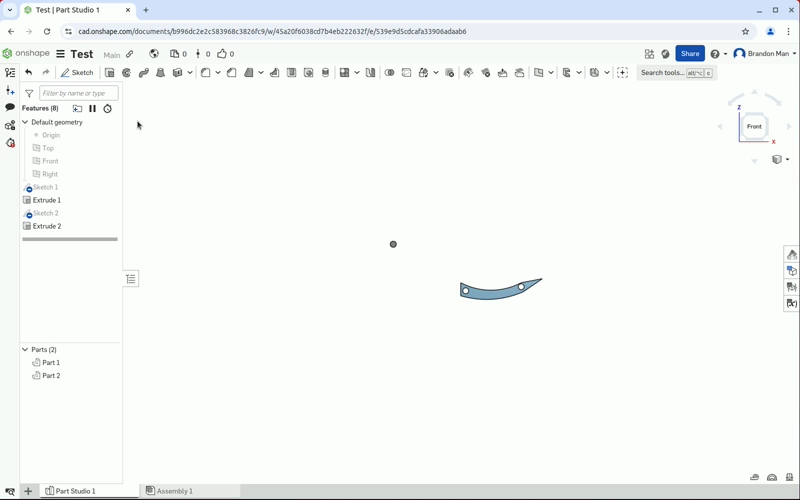
mouse_move(73, 189)
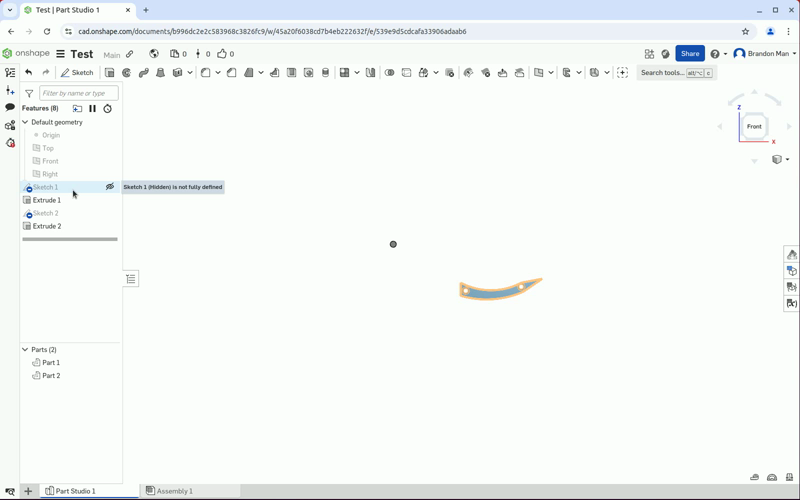
click(73, 189)
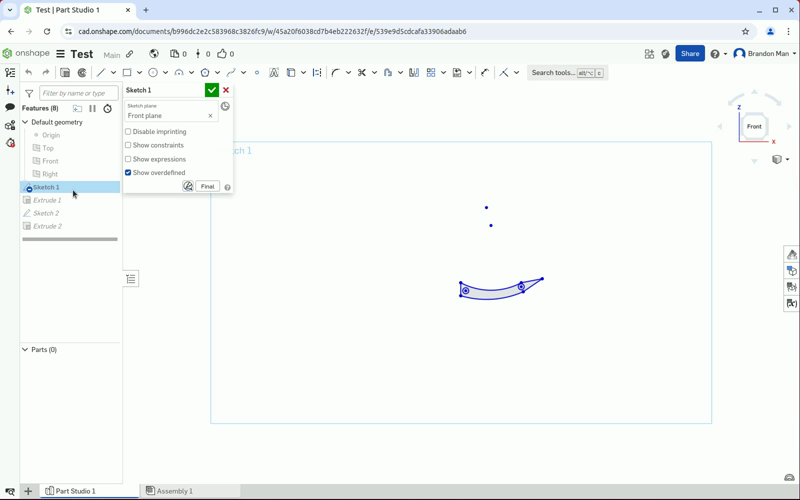
mouse_move(229, 92)
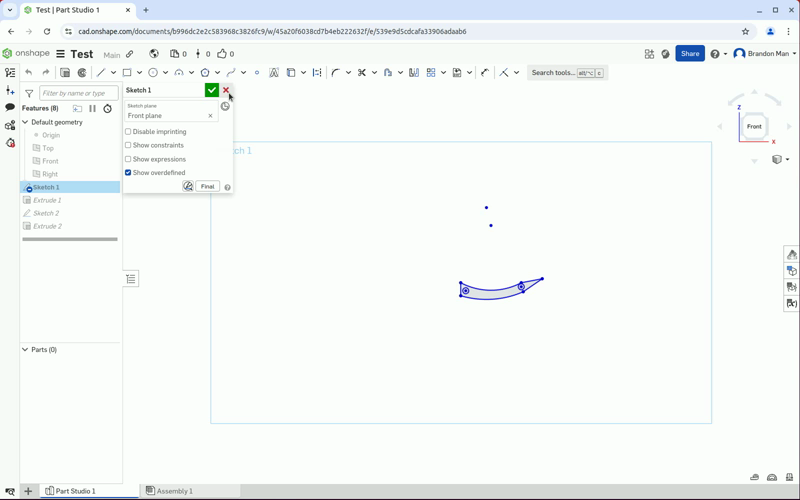
click(229, 92)
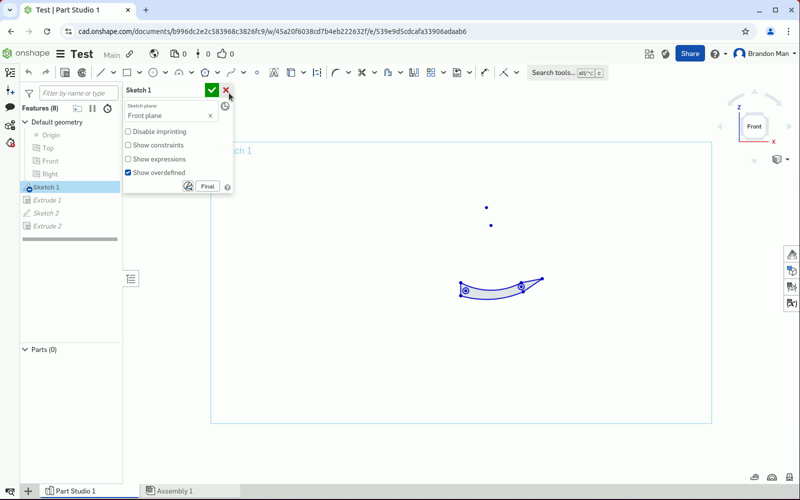
key(shift+s)
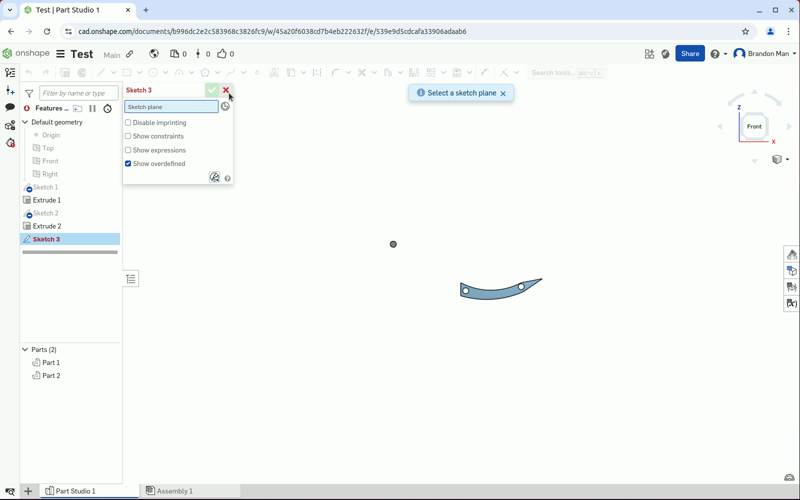
mouse_move(73, 163)
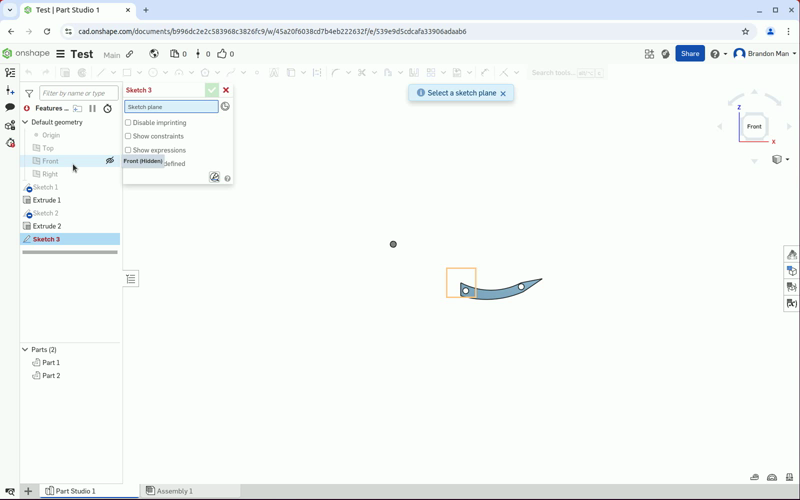
click(73, 163)
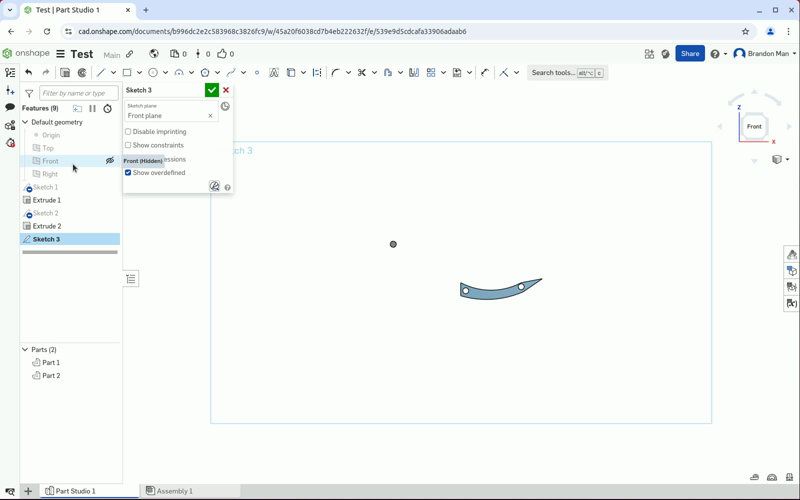
mouse_move(73, 352)
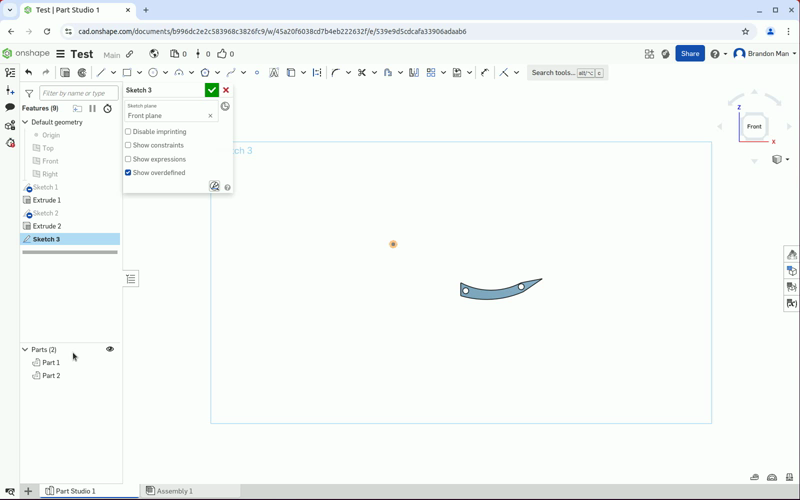
key(y)
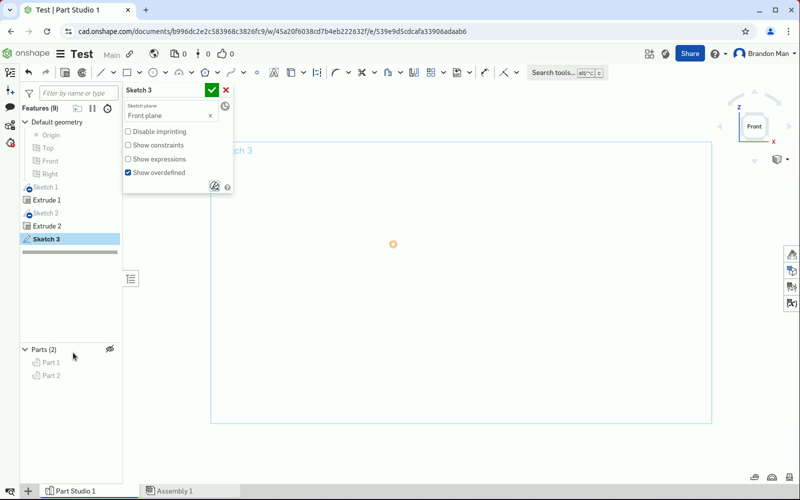
key(c)
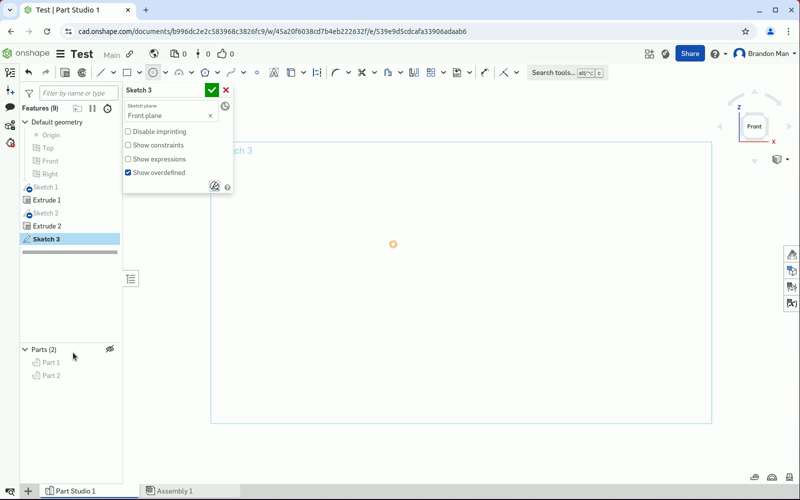
key_down(shift)
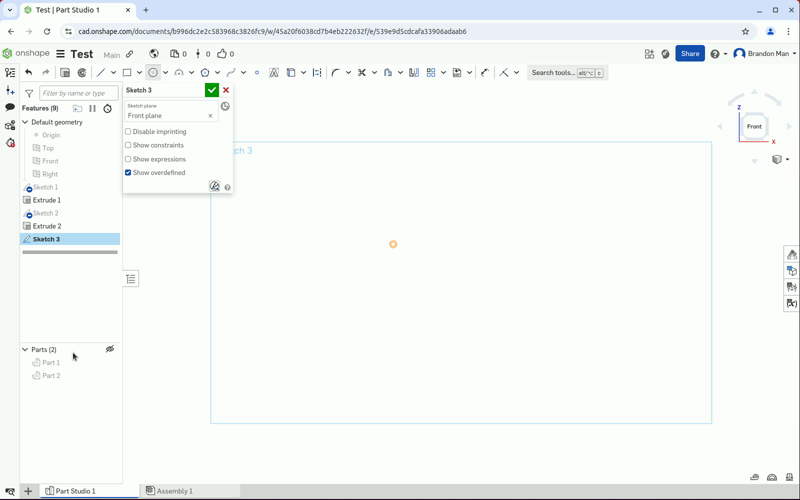
mouse_move(359, 322)
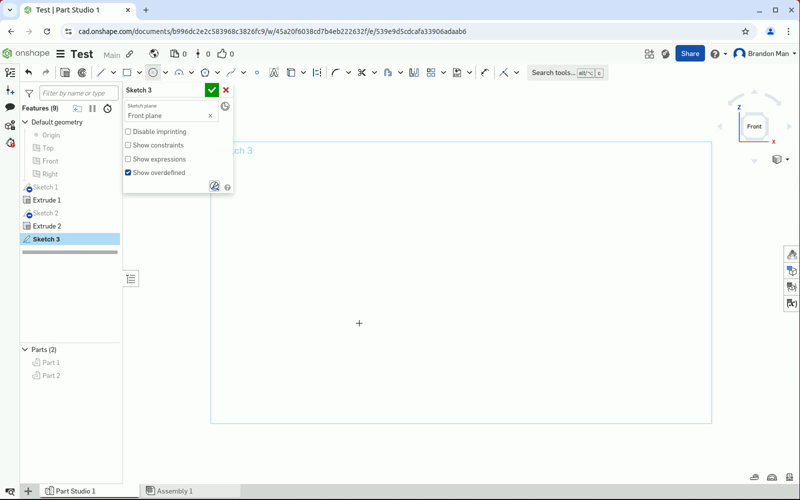
click(359, 322)
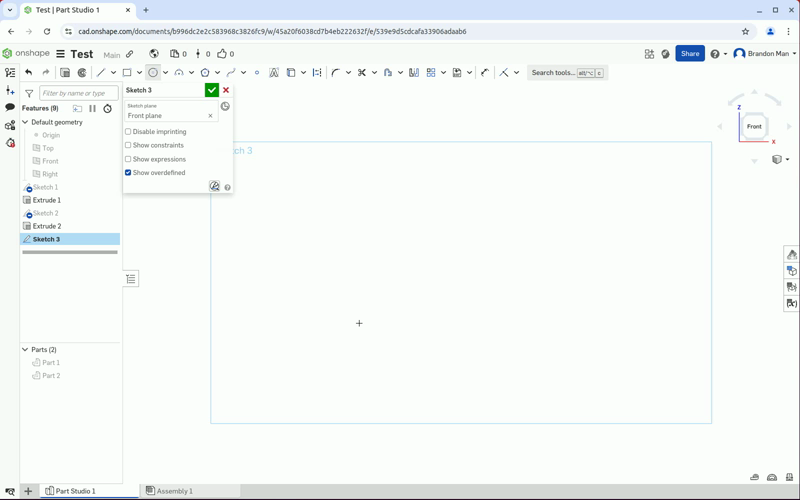
key_up(shift)
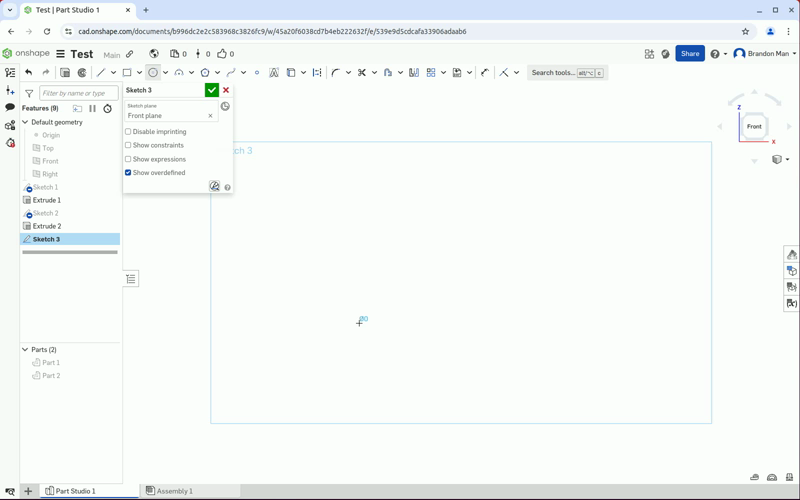
mouse_move(370, 322)
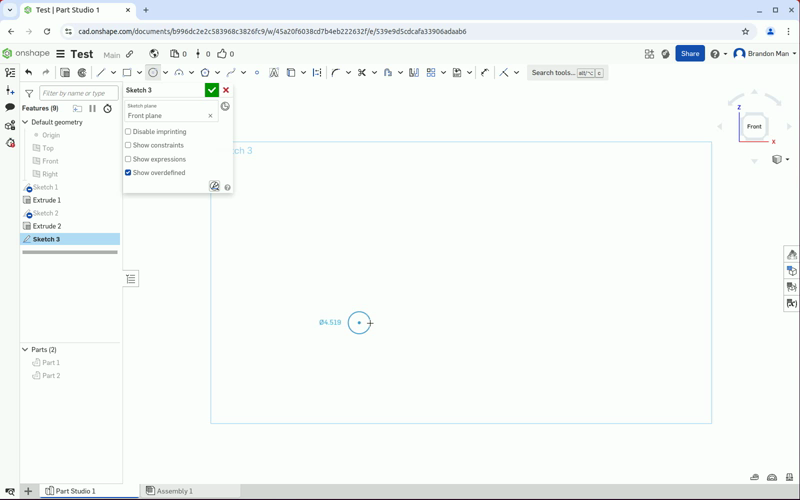
click(370, 322)
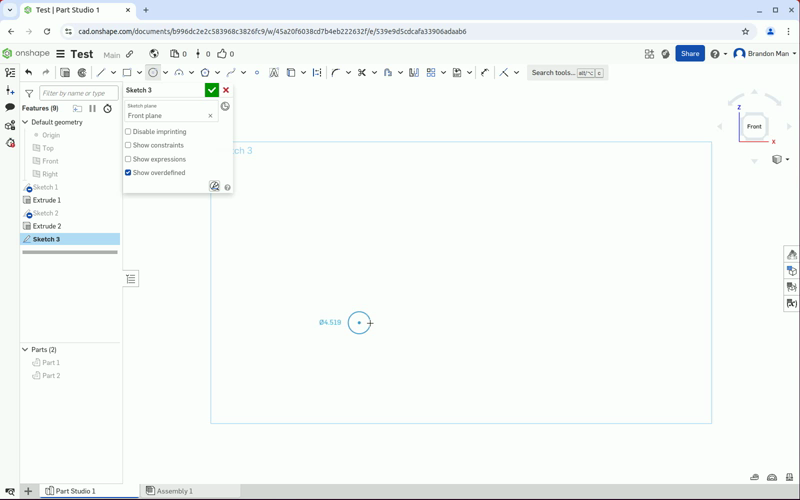
key(esc)
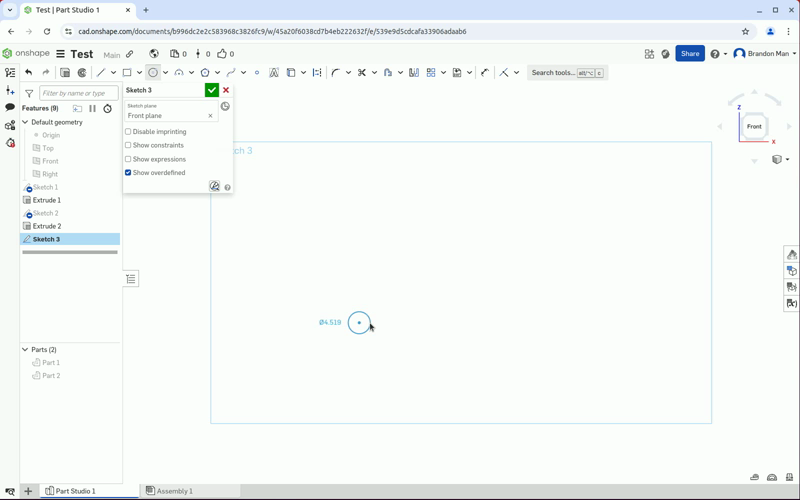
key(c)
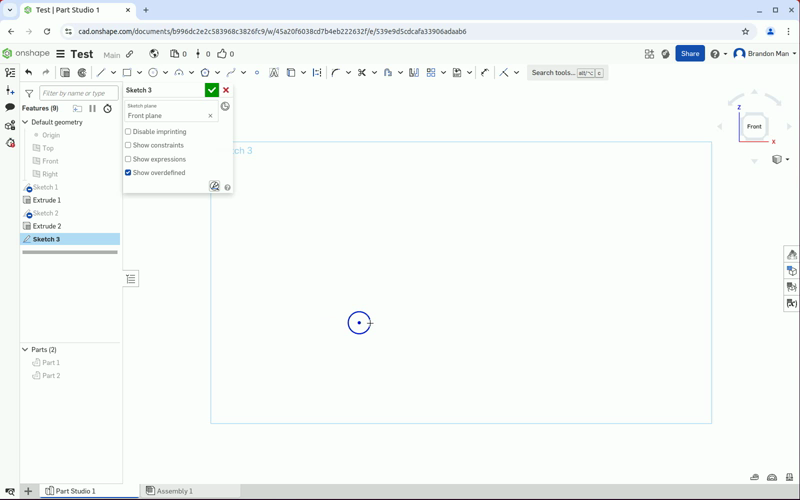
key_down(shift)
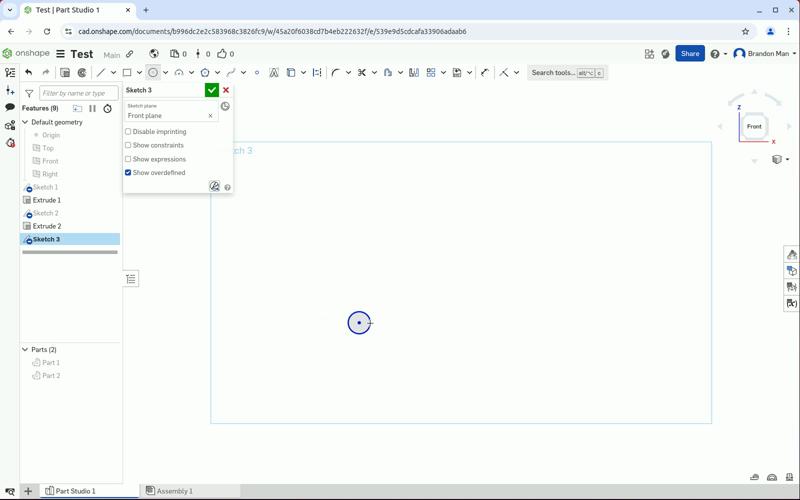
mouse_move(359, 322)
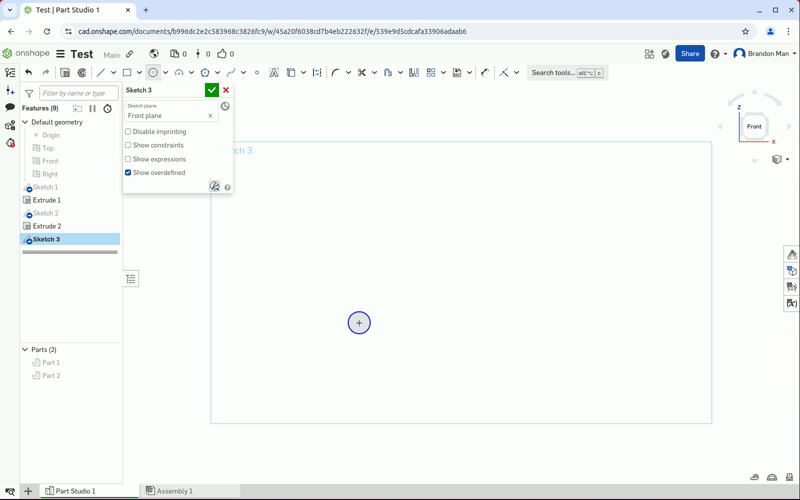
click(359, 322)
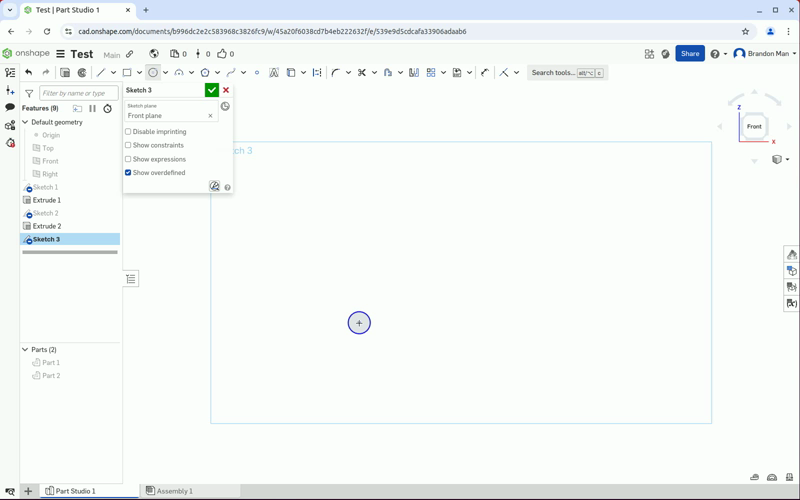
key_up(shift)
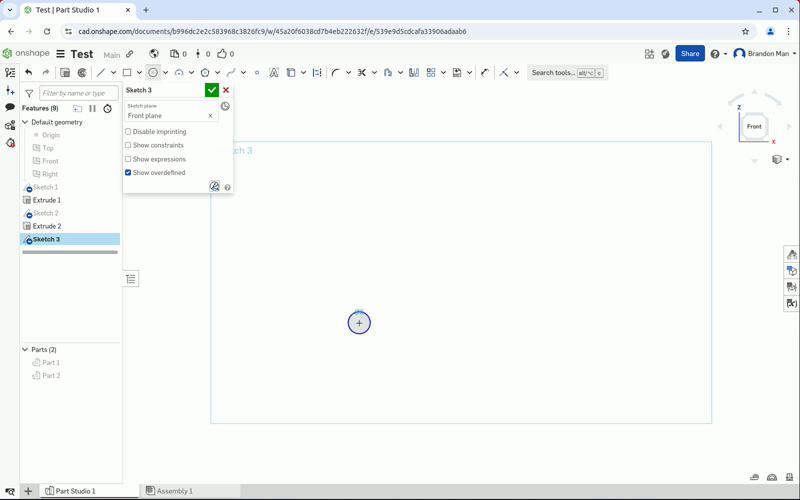
mouse_move(366, 322)
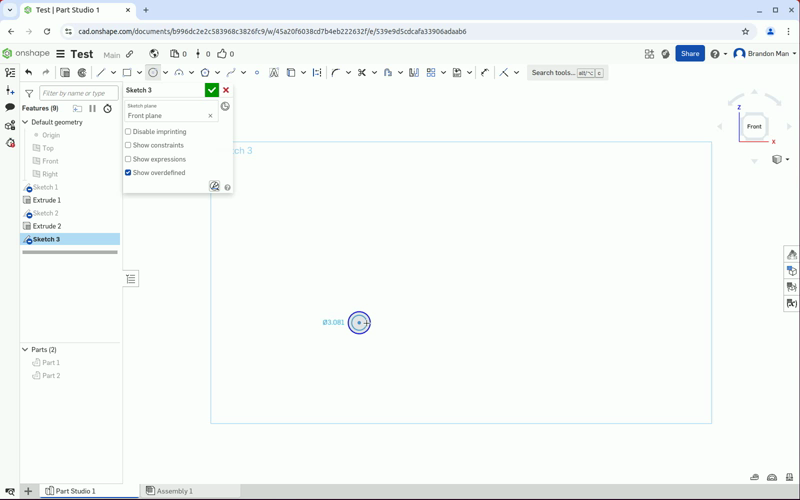
scroll(6)
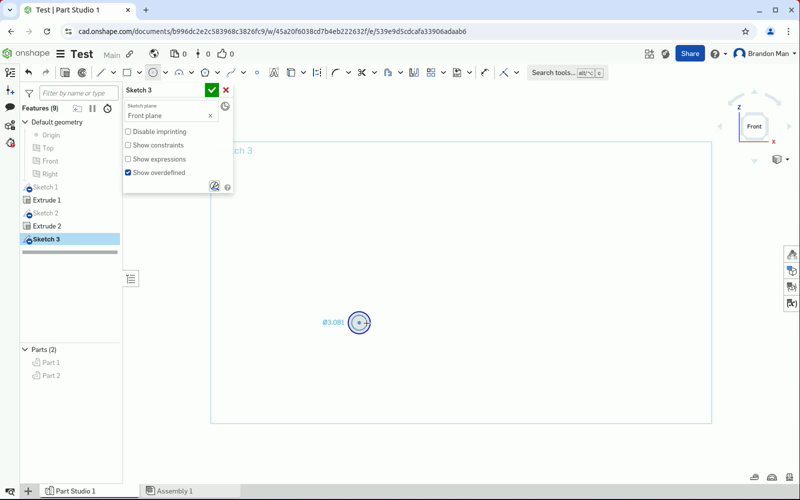
scroll(6)
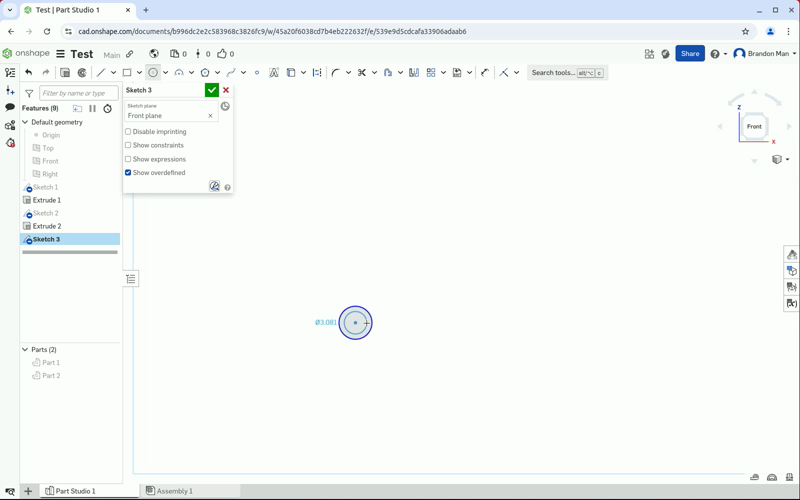
scroll(6)
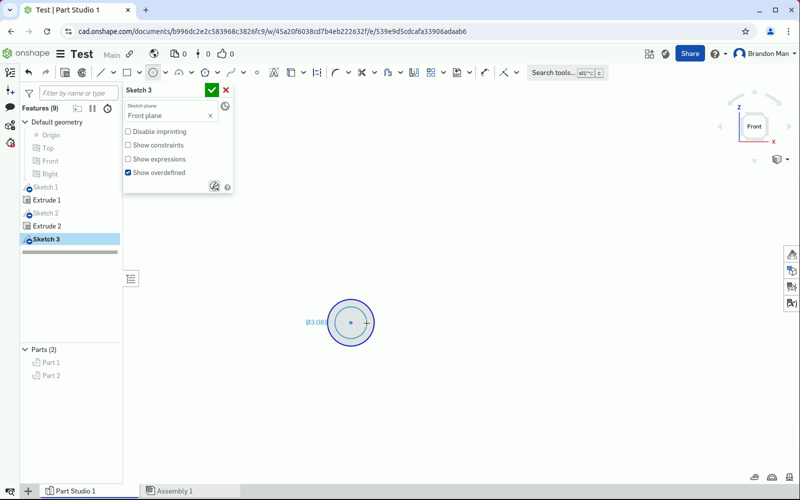
scroll(6)
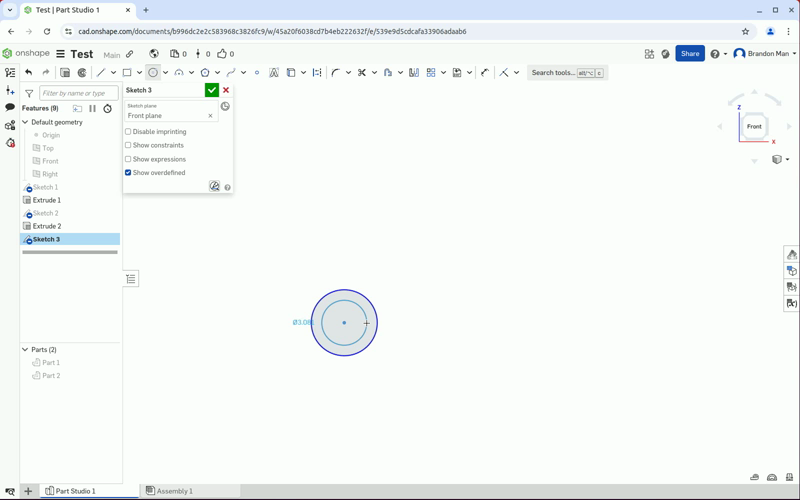
scroll(6)
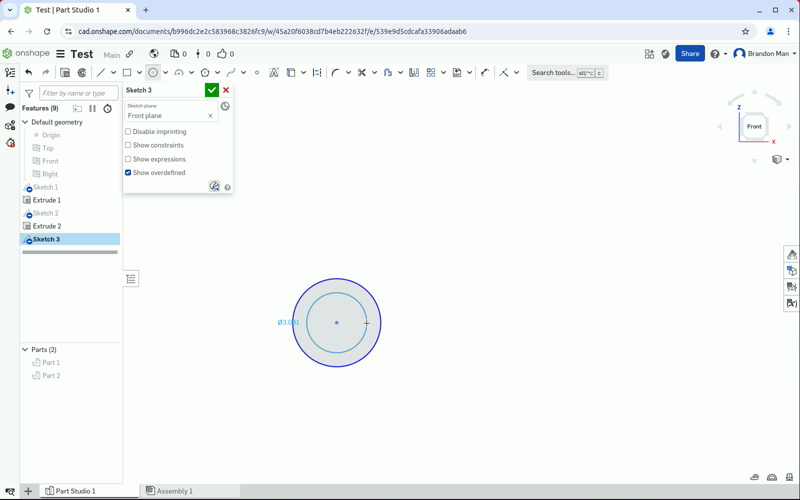
scroll(6)
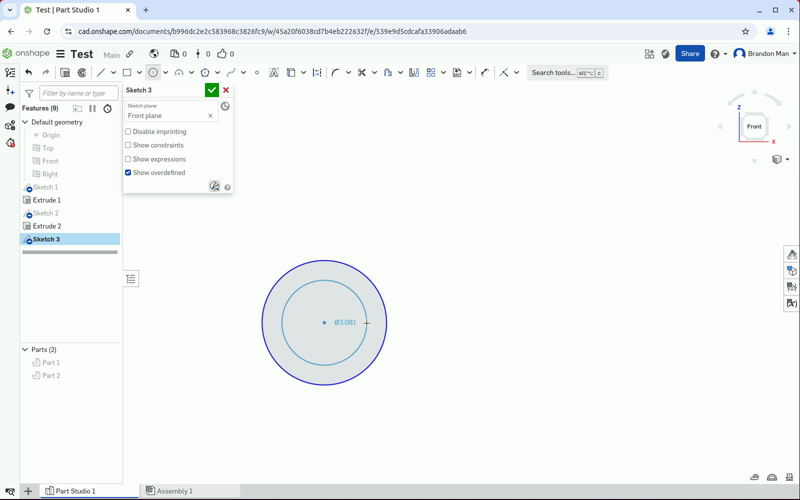
scroll(6)
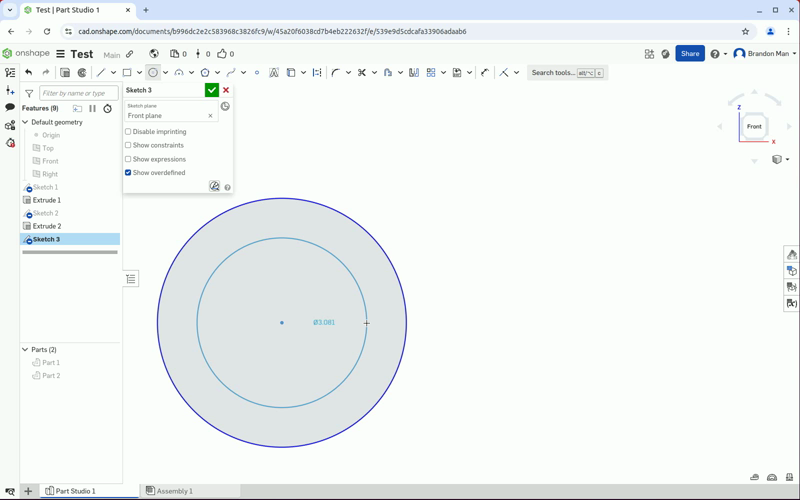
click(366, 322)
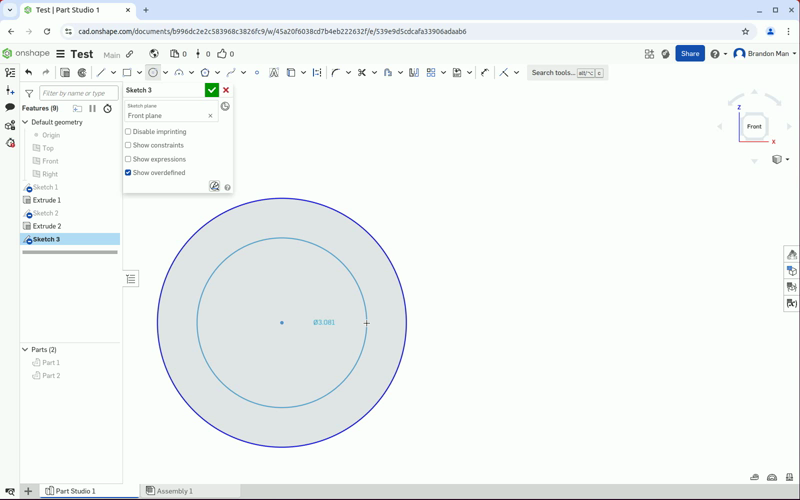
scroll(-6)
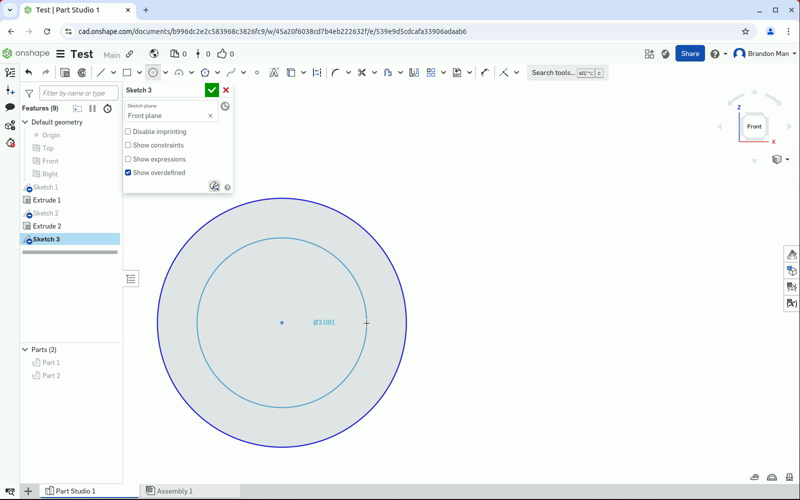
scroll(-6)
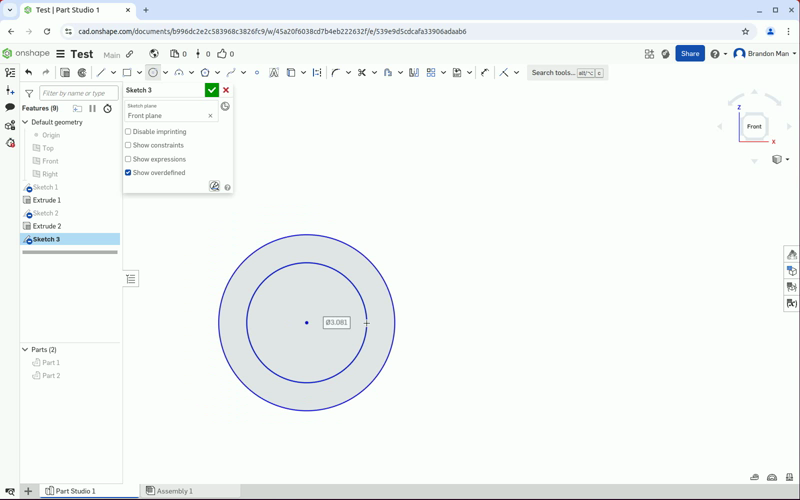
scroll(-6)
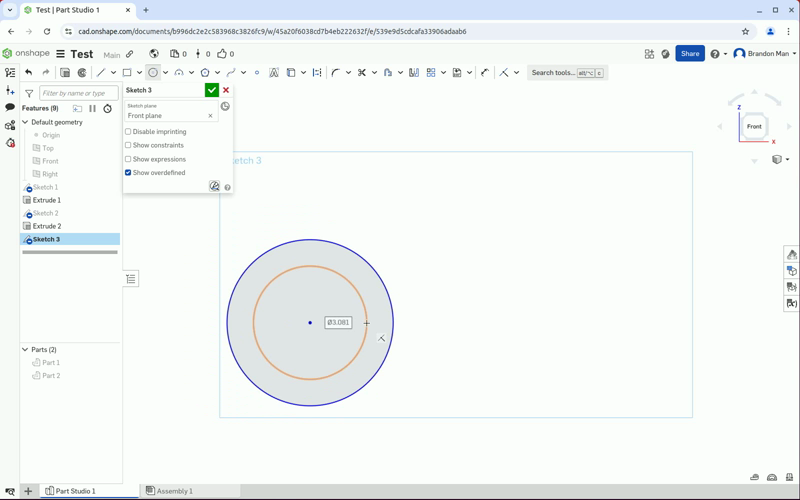
scroll(-6)
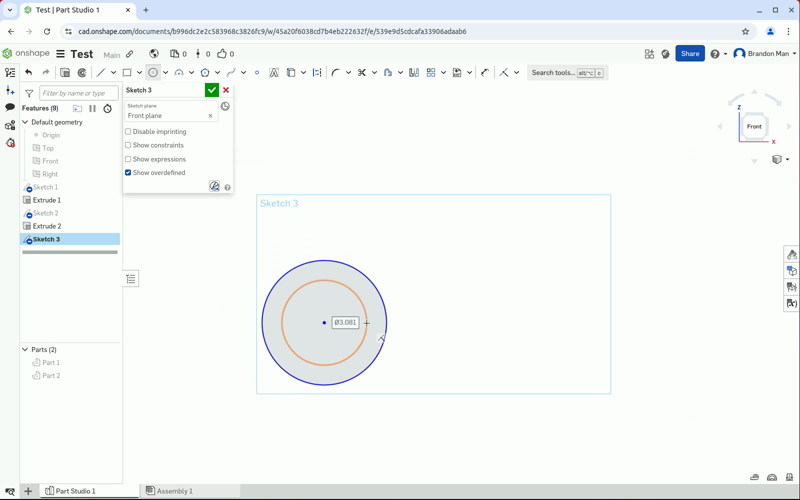
scroll(-6)
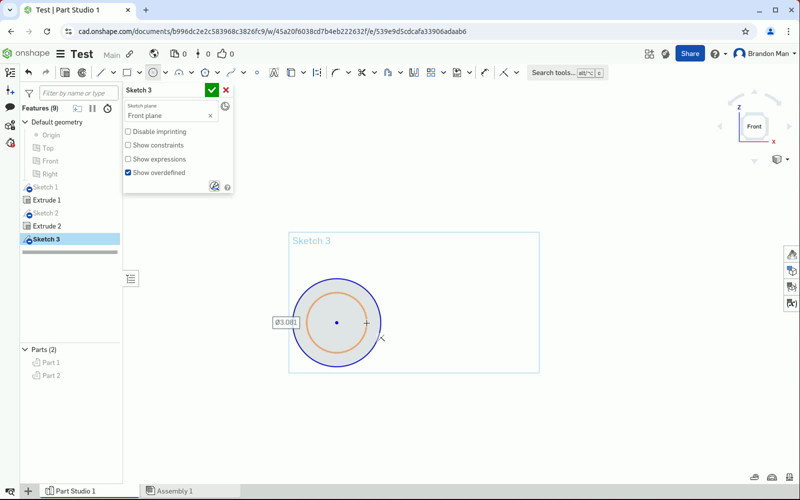
scroll(-6)
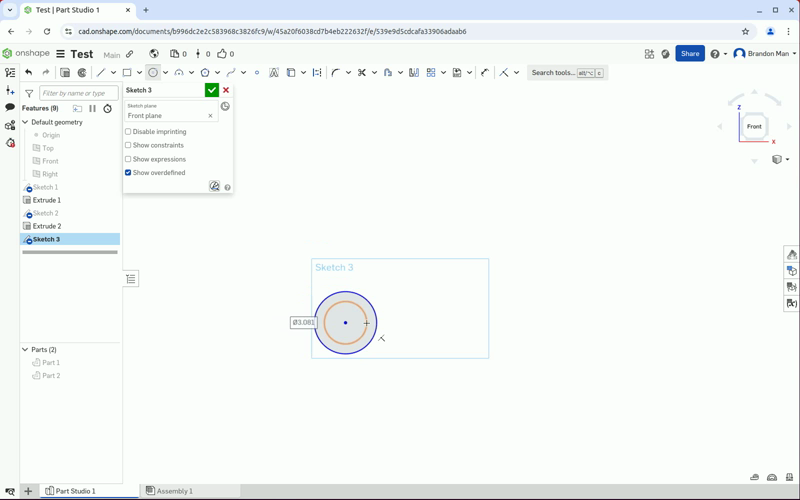
scroll(-6)
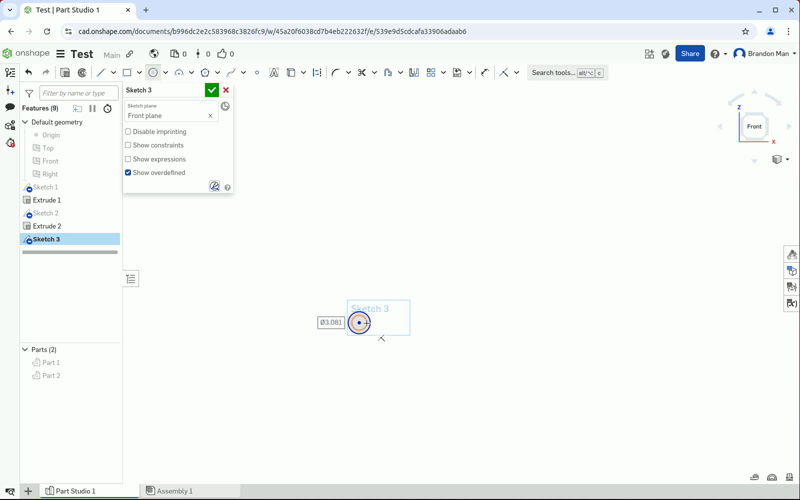
key(esc)
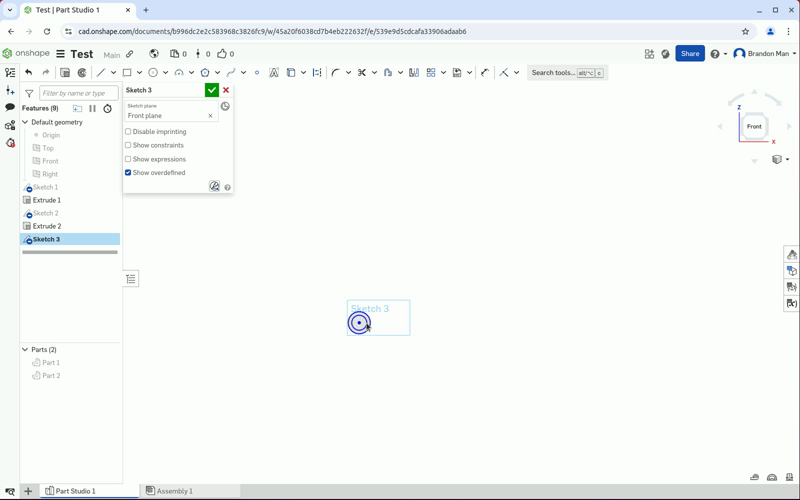
key(c)
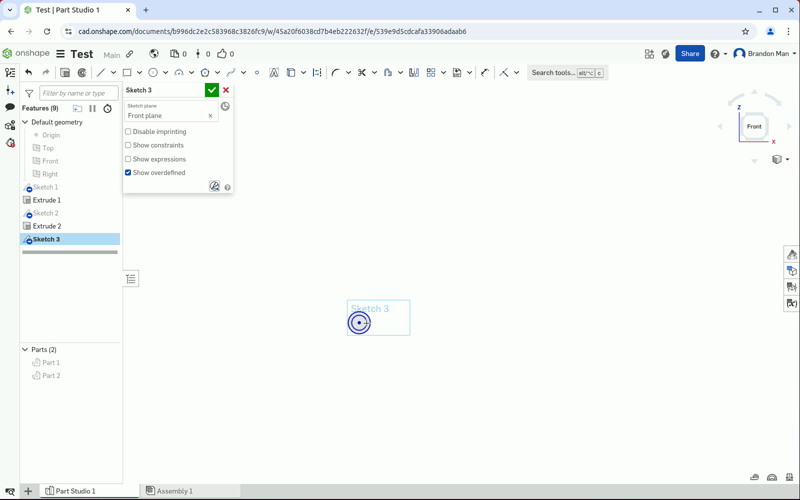
key_down(shift)
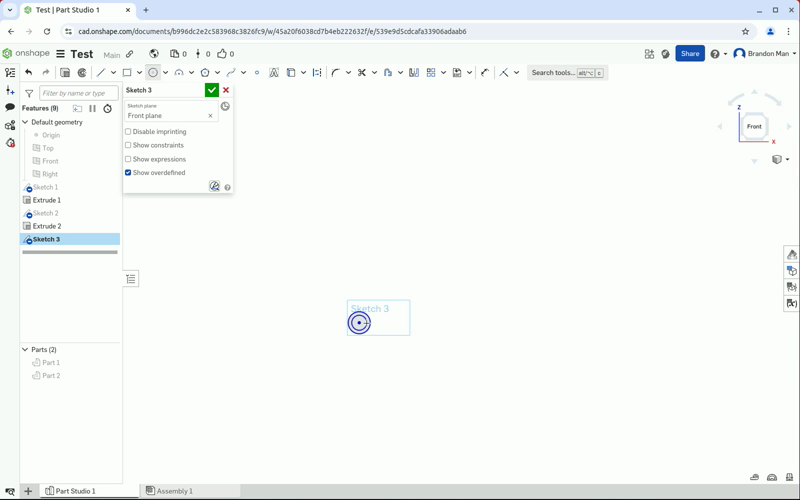
mouse_move(359, 313)
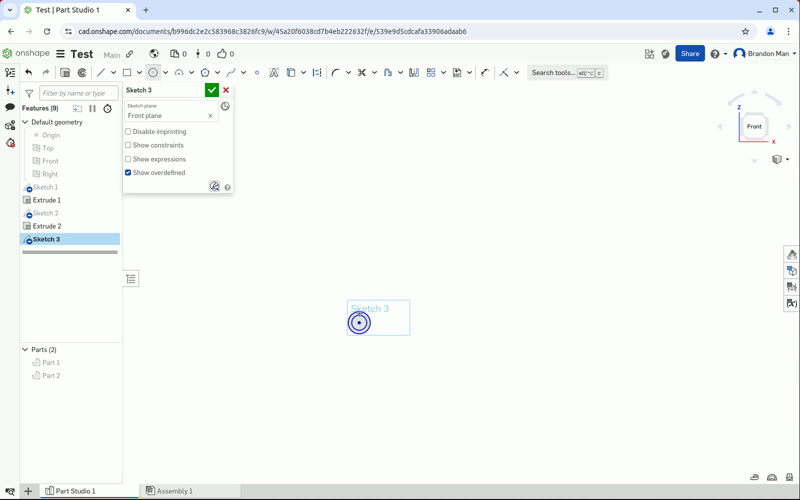
click(359, 313)
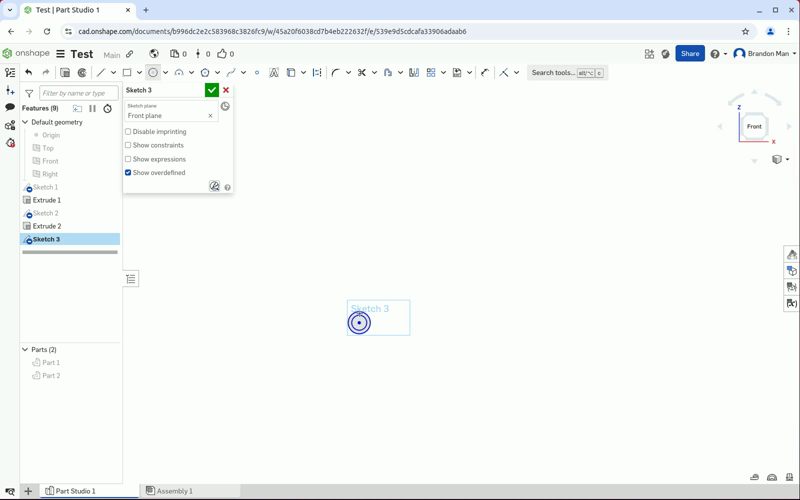
key_up(shift)
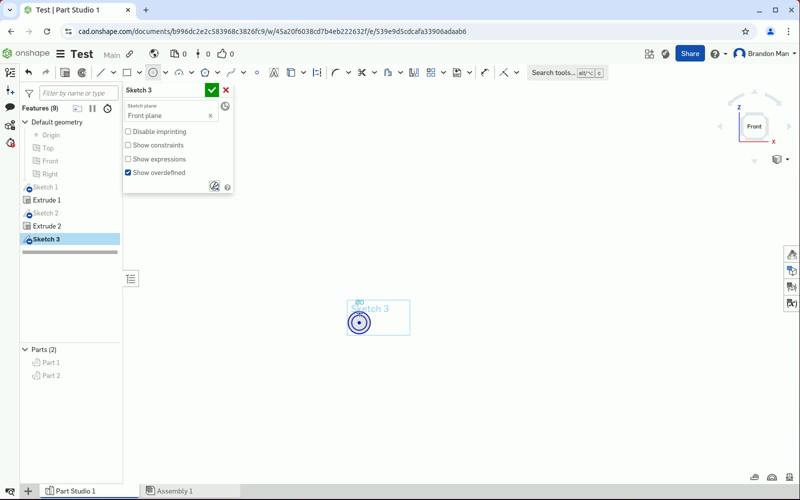
mouse_move(360, 313)
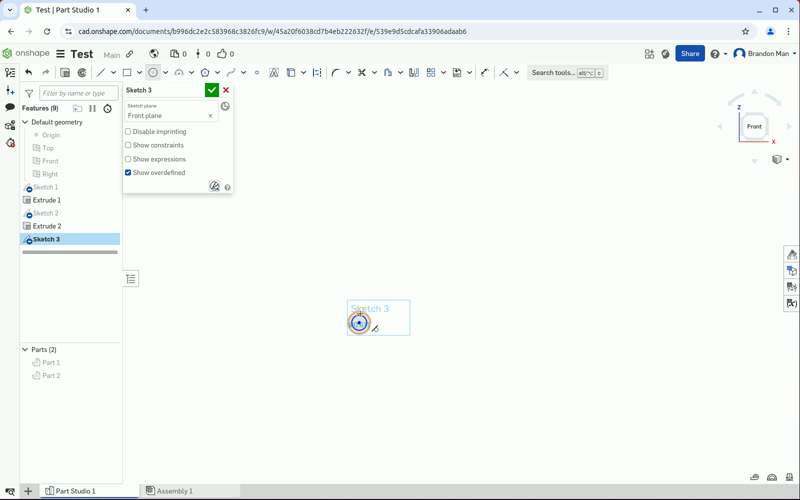
scroll(6)
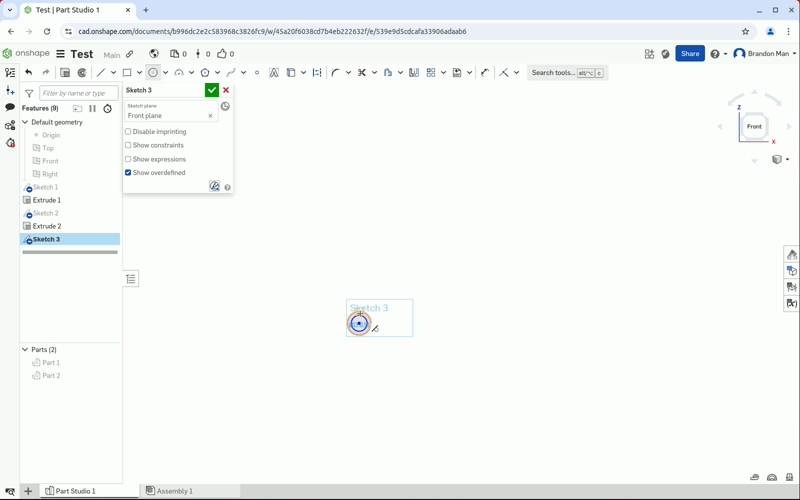
scroll(6)
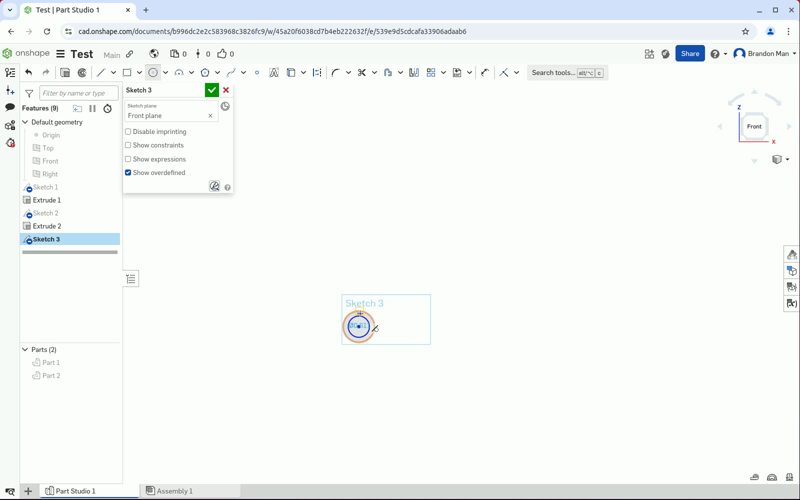
scroll(6)
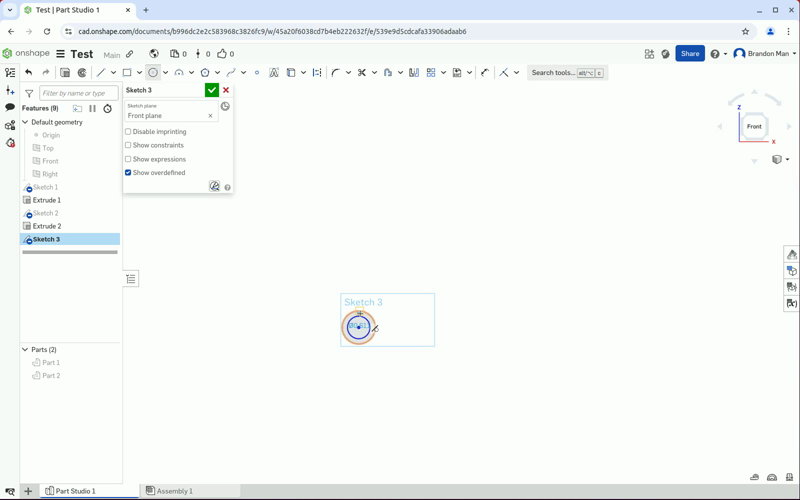
scroll(6)
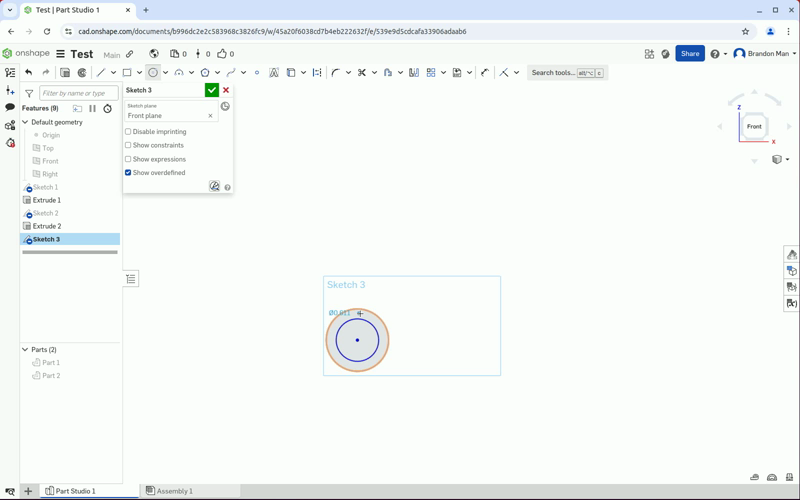
scroll(6)
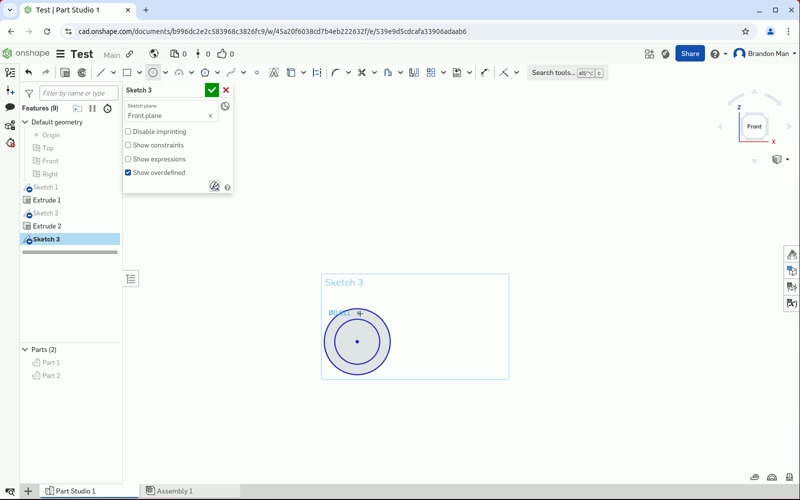
scroll(6)
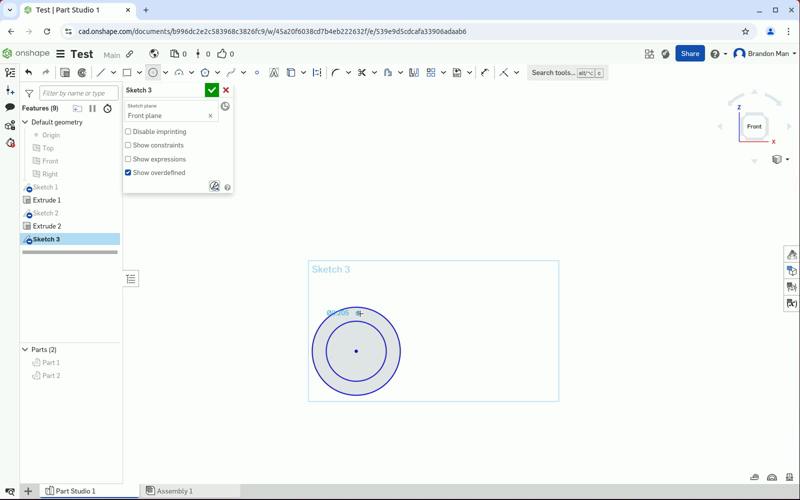
scroll(6)
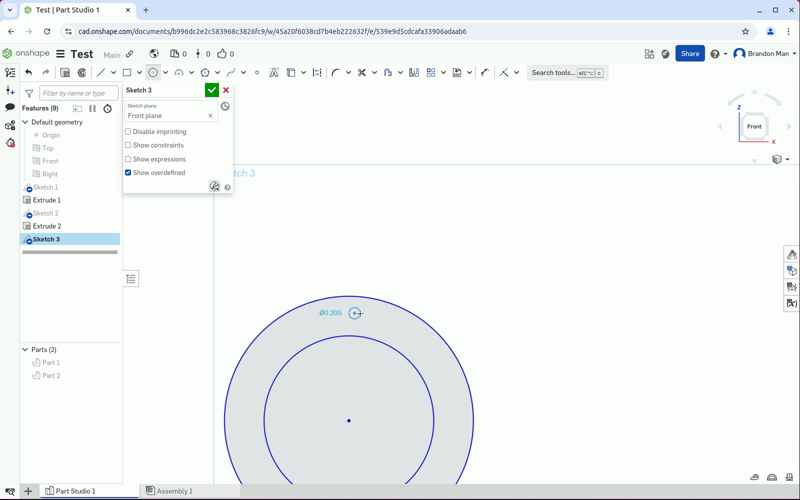
click(360, 313)
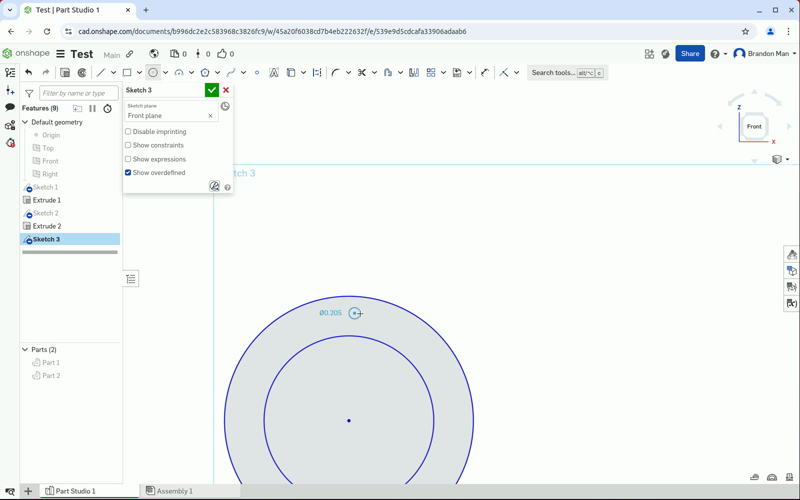
scroll(-6)
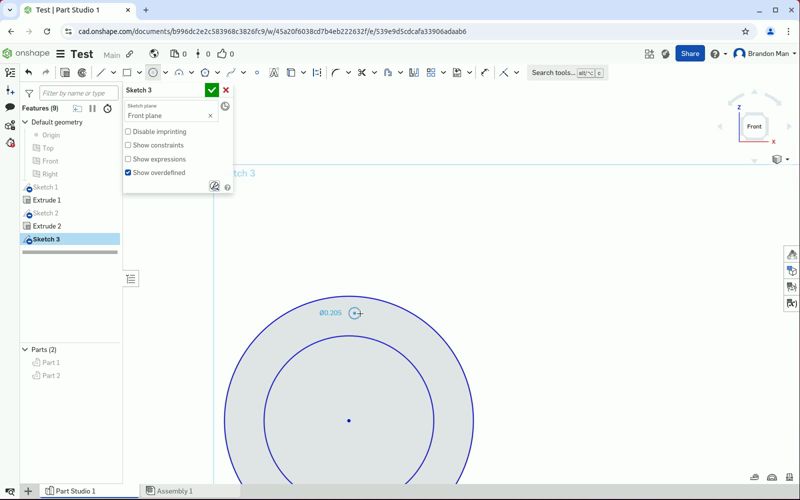
scroll(-6)
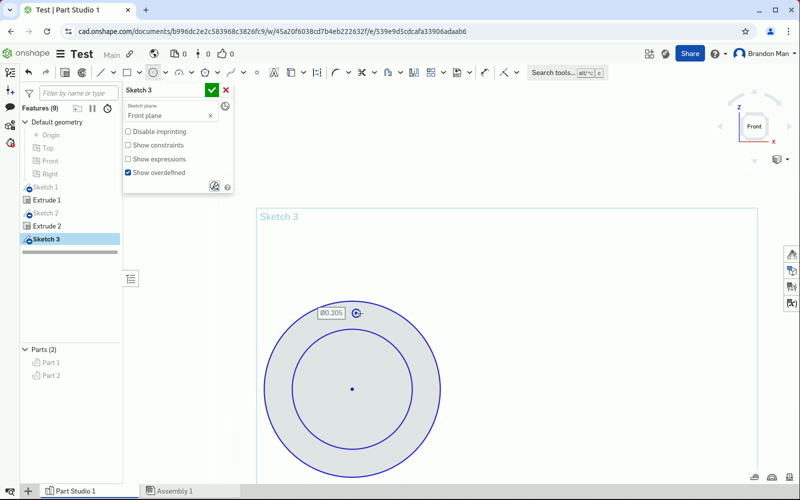
scroll(-6)
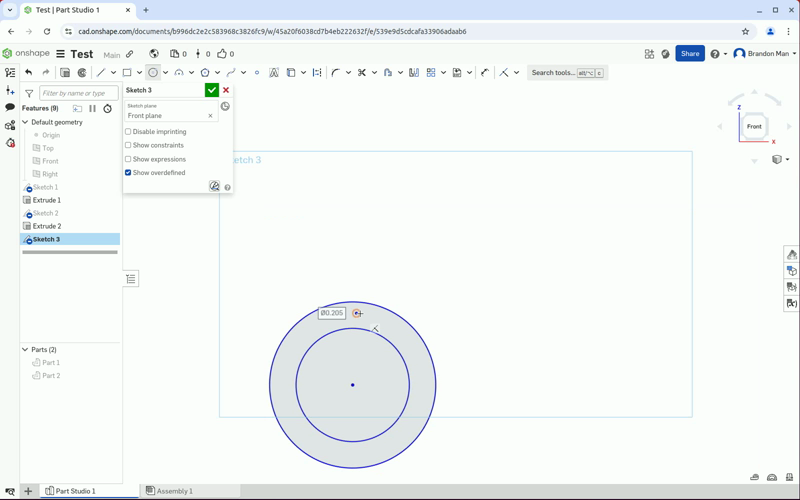
scroll(-6)
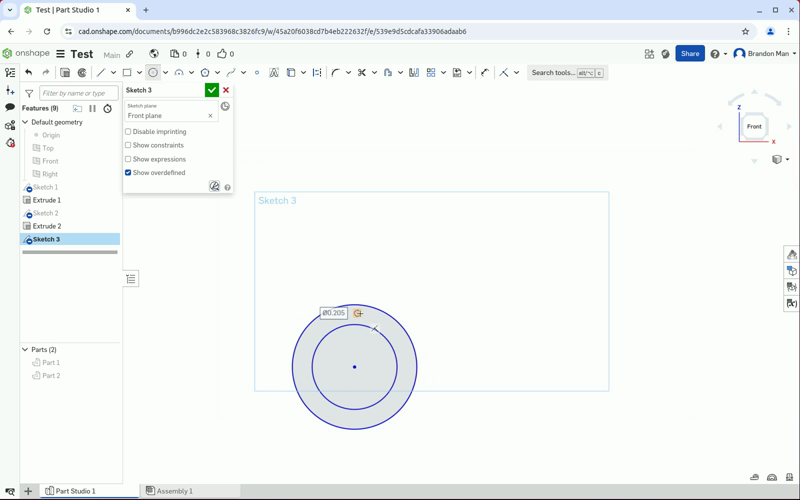
scroll(-6)
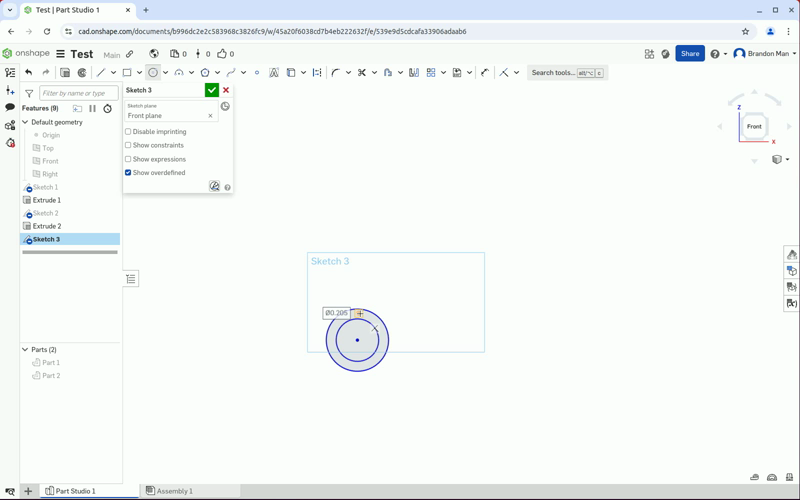
scroll(-6)
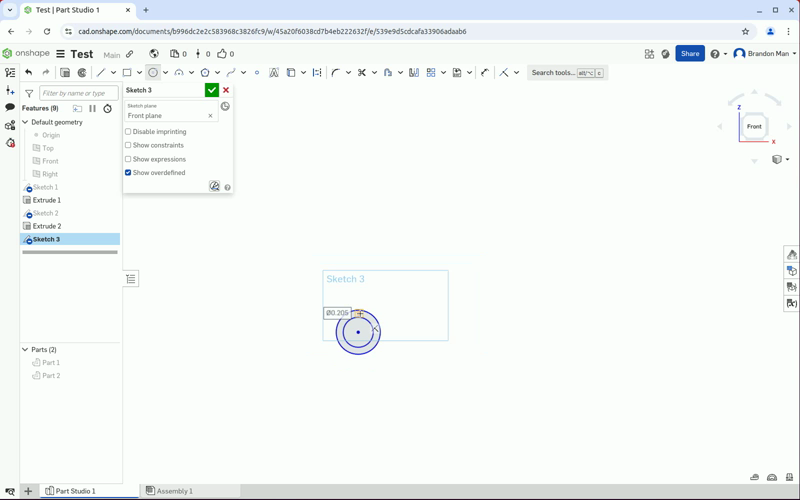
scroll(-6)
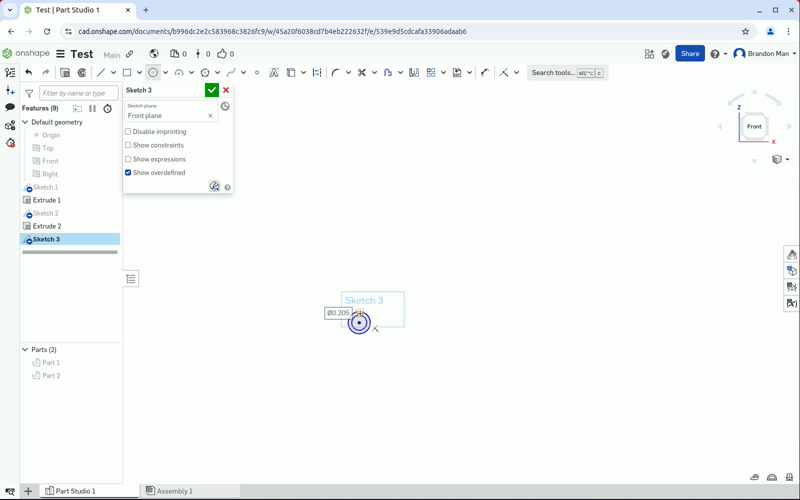
key(esc)
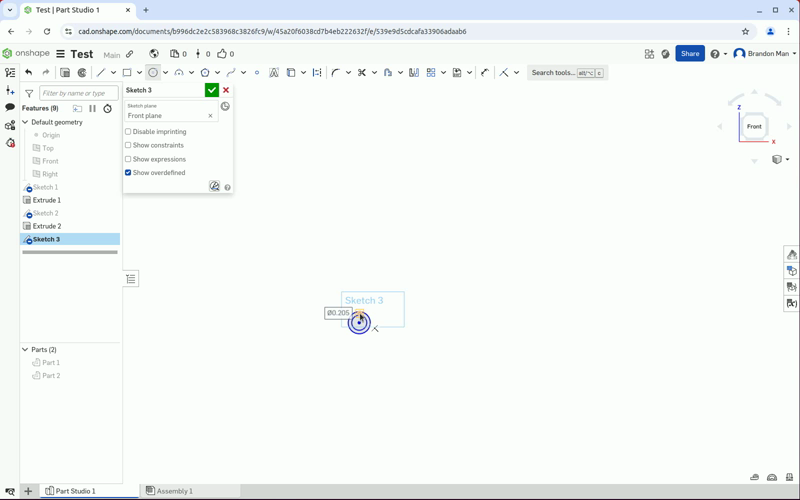
mouse_move(366, 324)
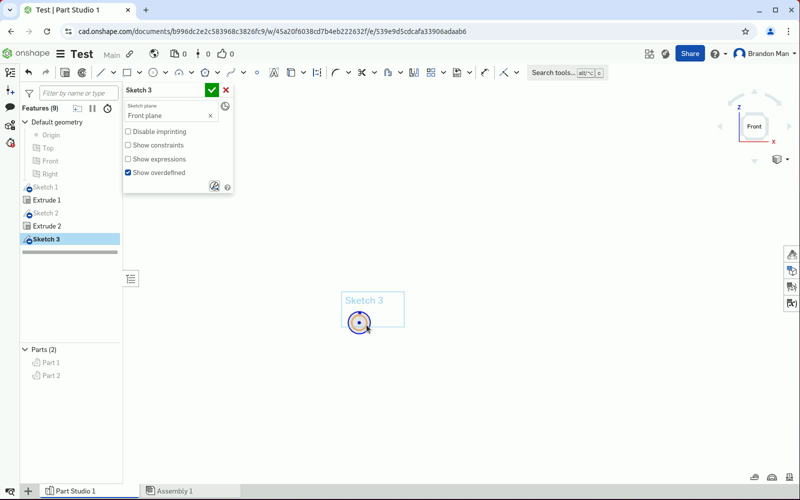
scroll(6)
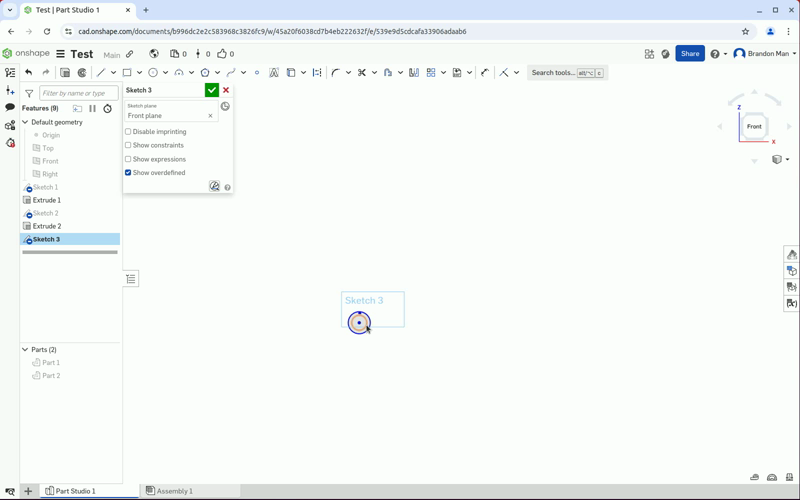
scroll(6)
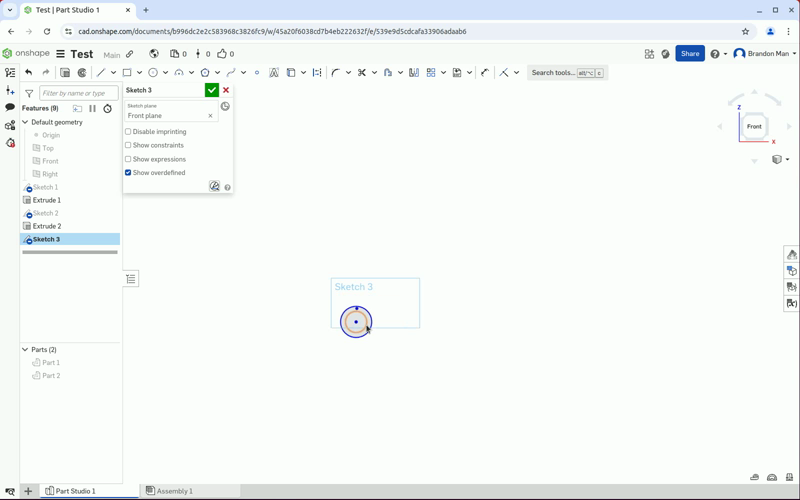
scroll(6)
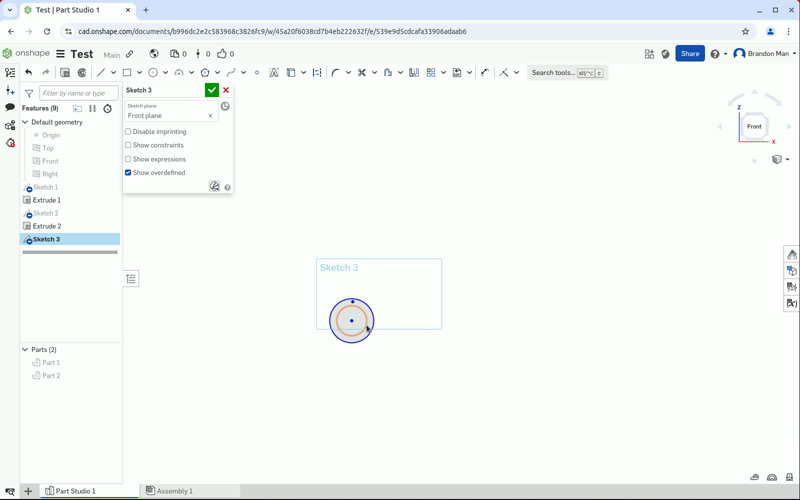
scroll(6)
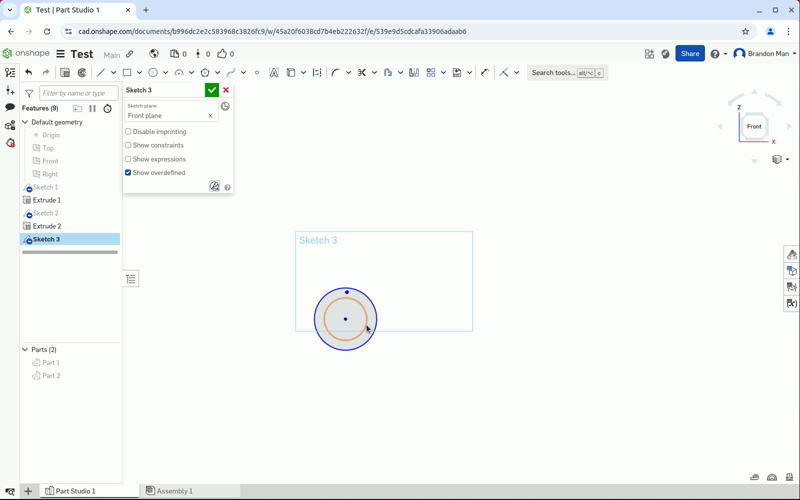
scroll(6)
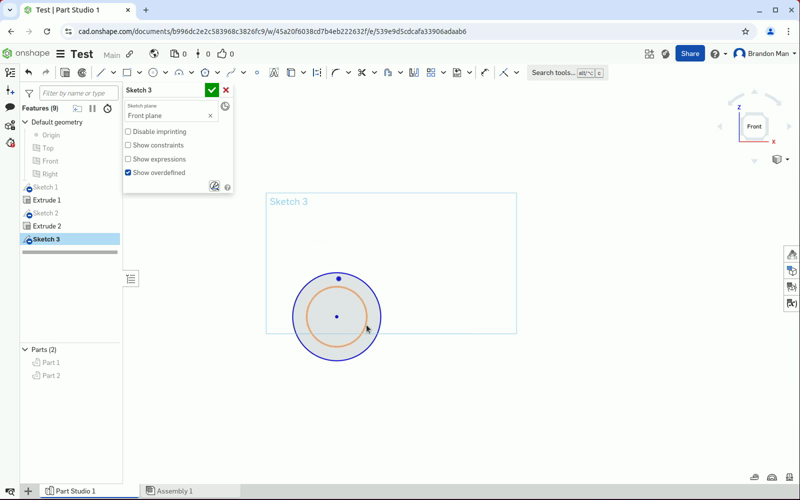
scroll(6)
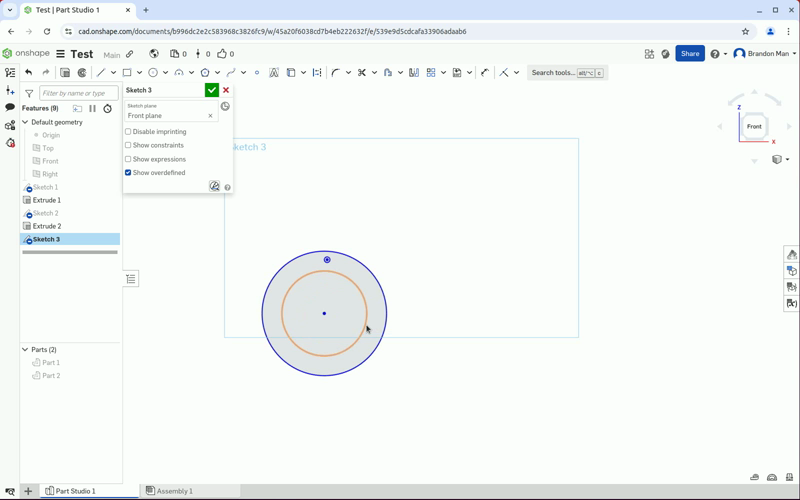
scroll(6)
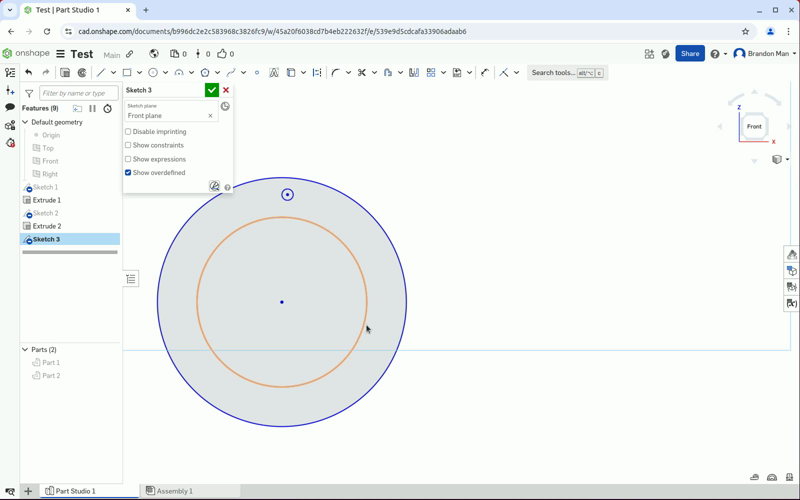
click(366, 324)
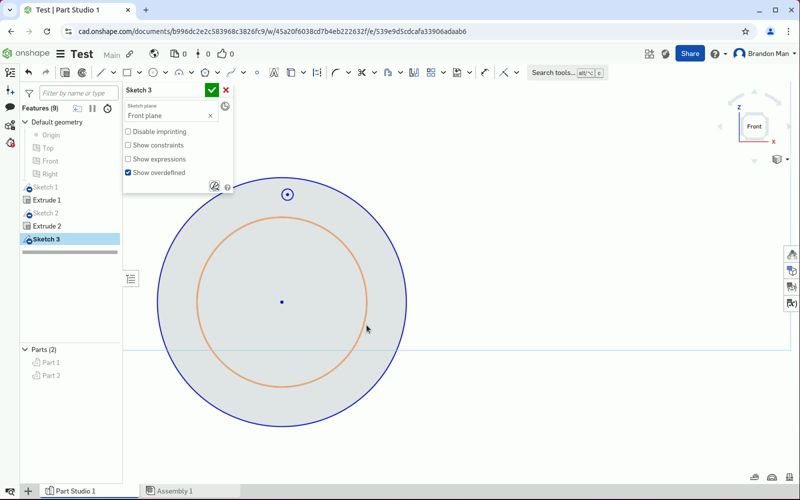
scroll(-6)
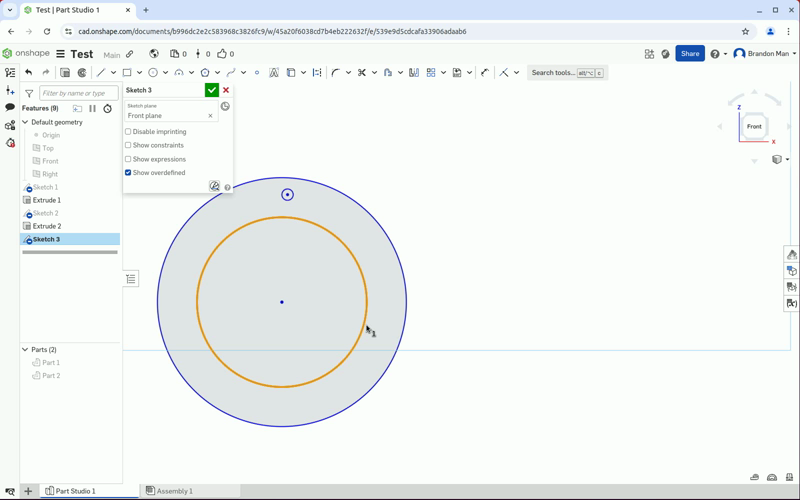
scroll(-6)
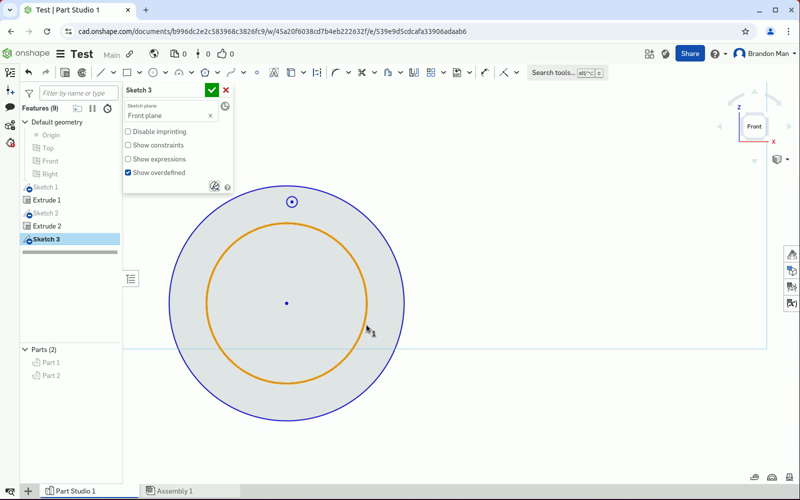
scroll(-6)
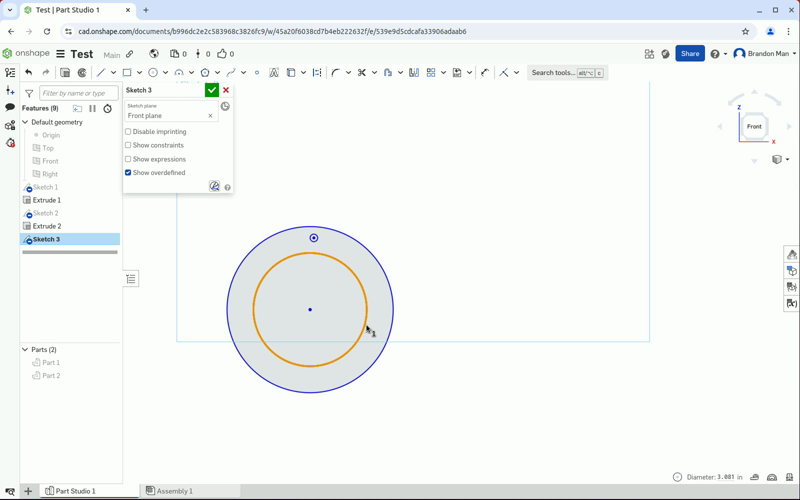
scroll(-6)
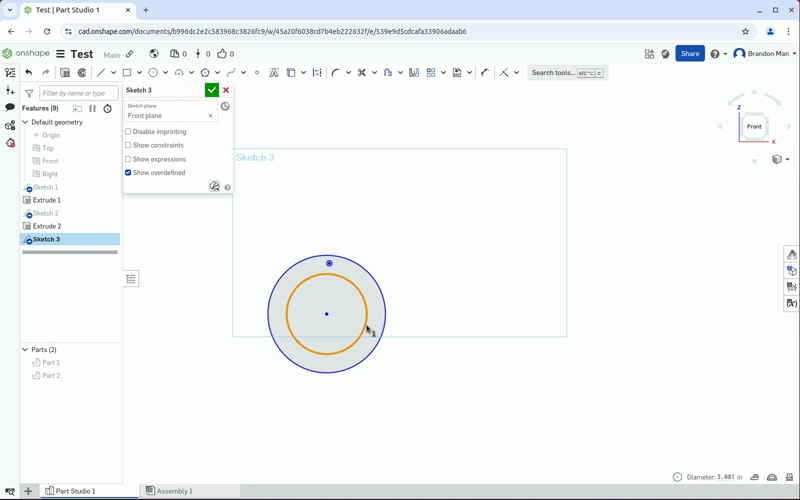
scroll(-6)
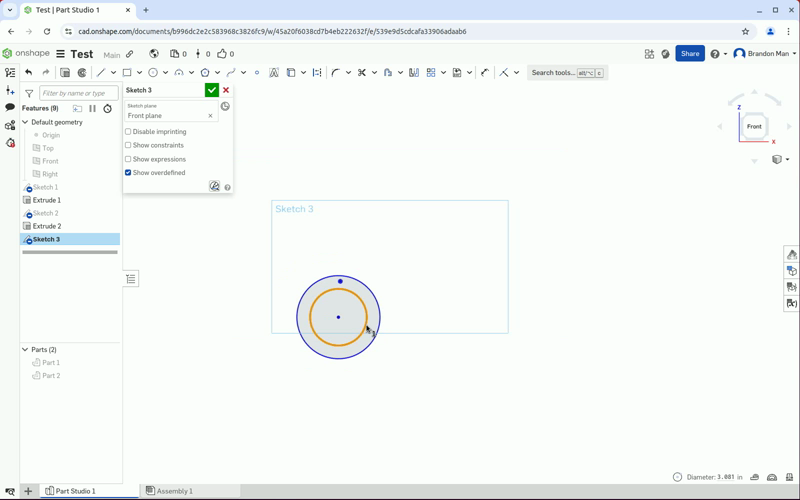
scroll(-6)
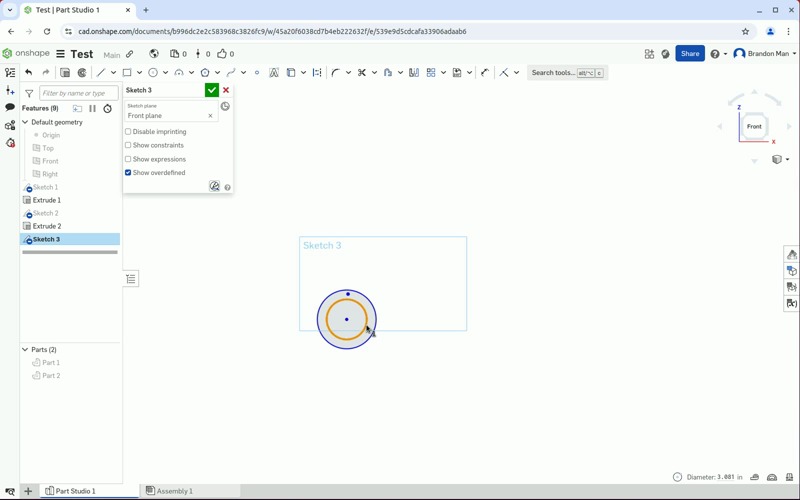
scroll(-6)
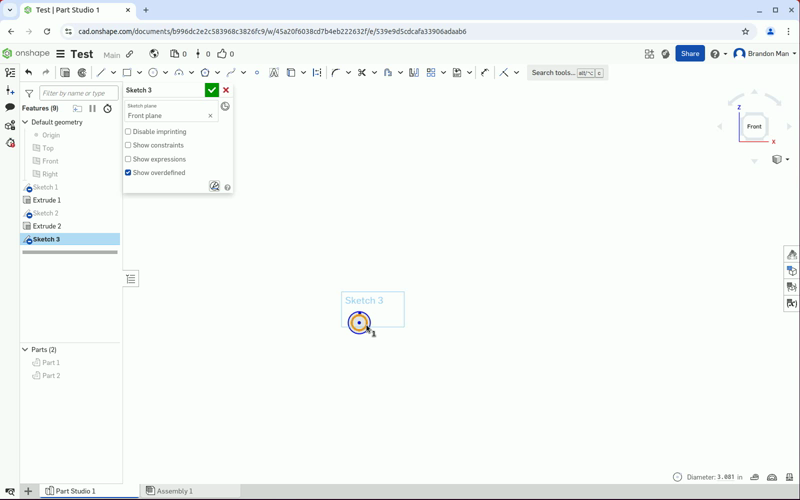
mouse_move(73, 352)
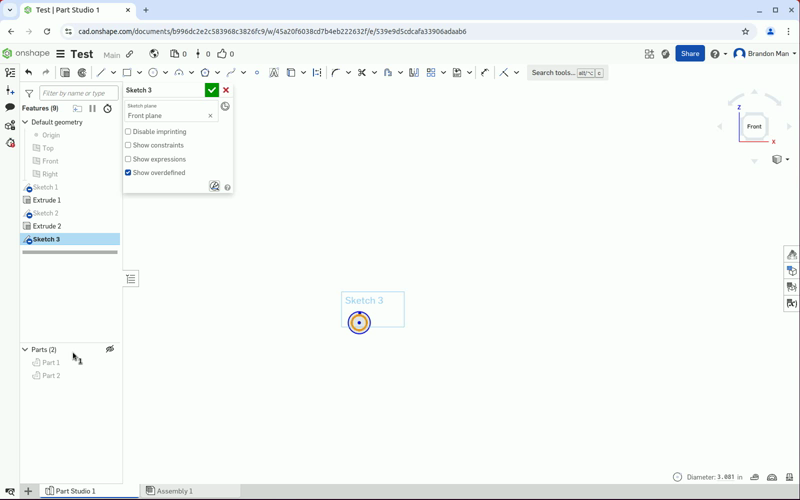
key(shift+y)
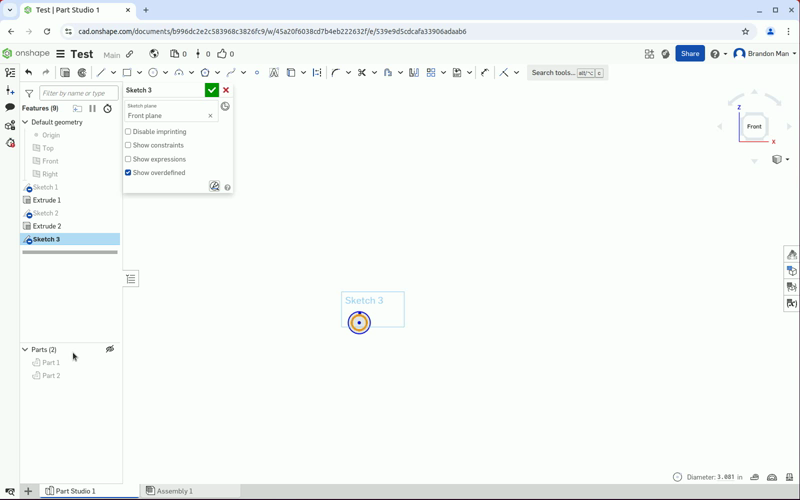
key(shift+e)
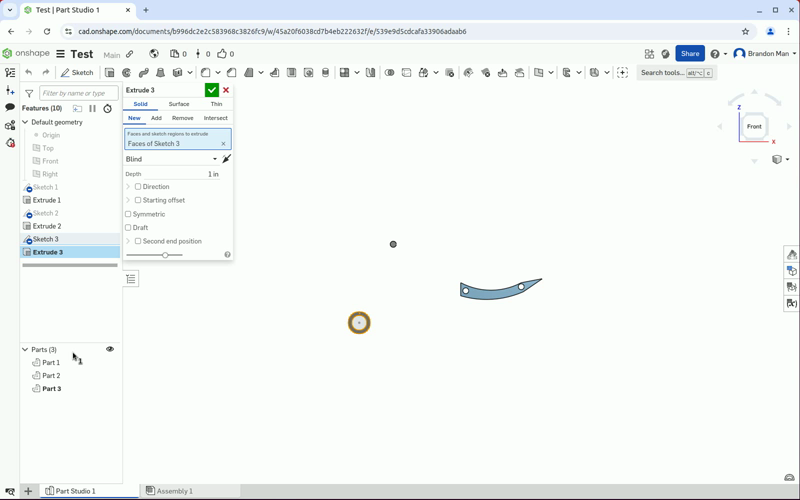
mouse_move(143, 106)
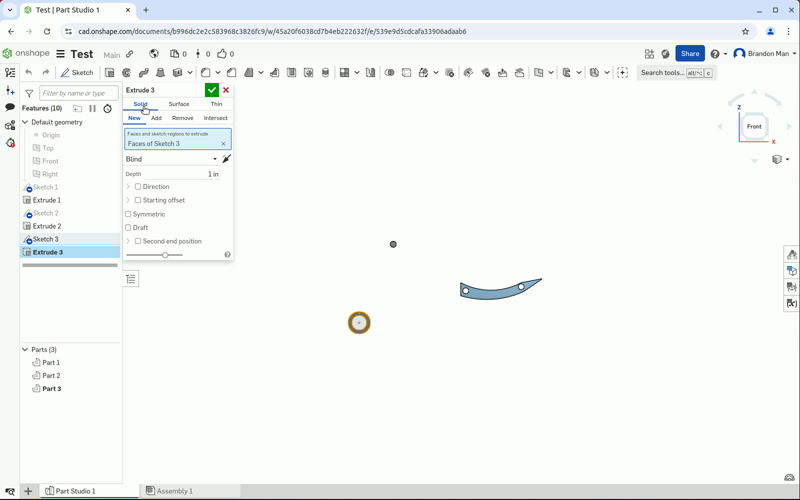
click(143, 106)
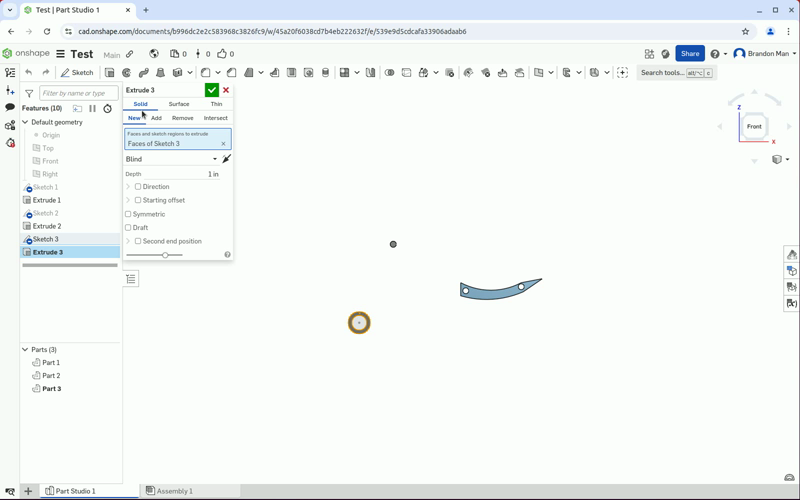
mouse_move(137, 120)
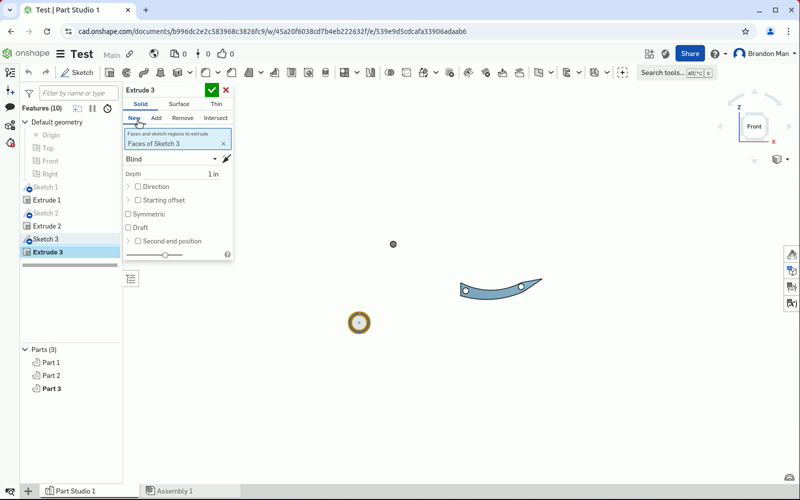
click(137, 120)
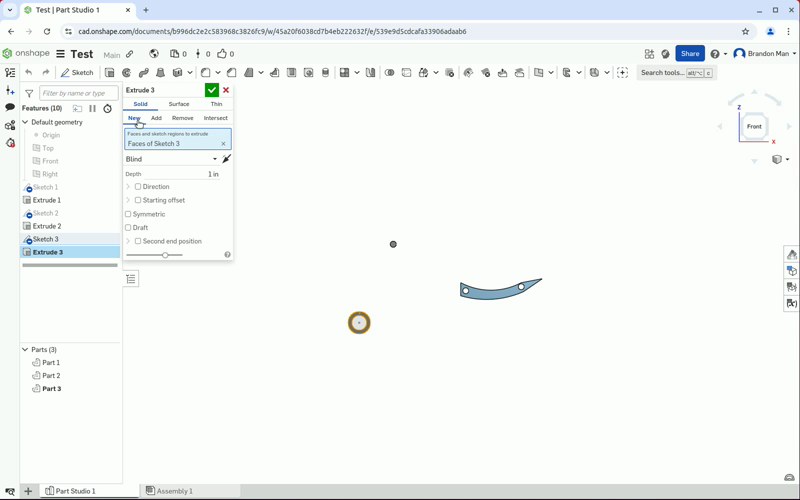
key(tab, 4)
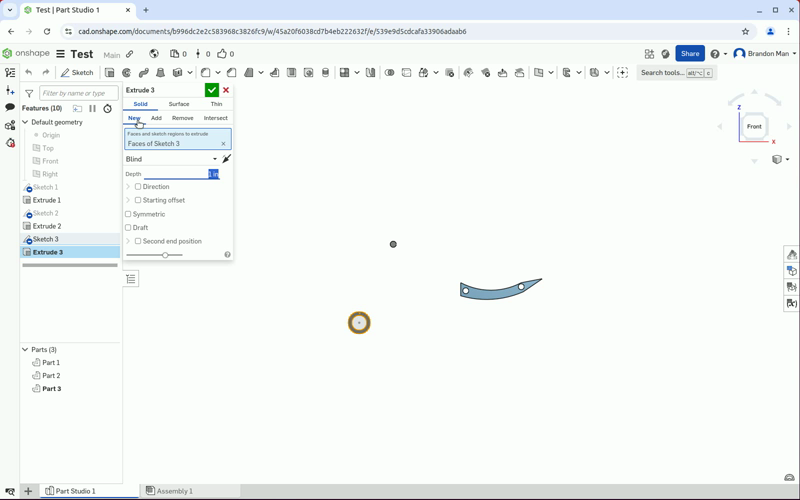
text(1.926)
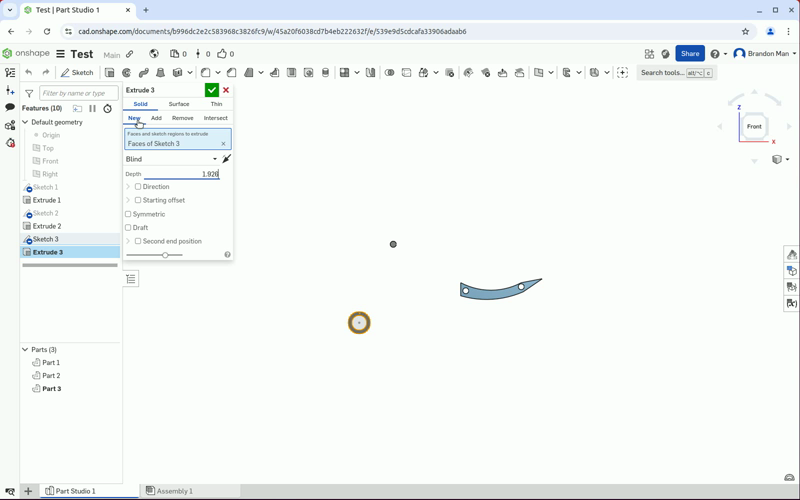
key(enter)
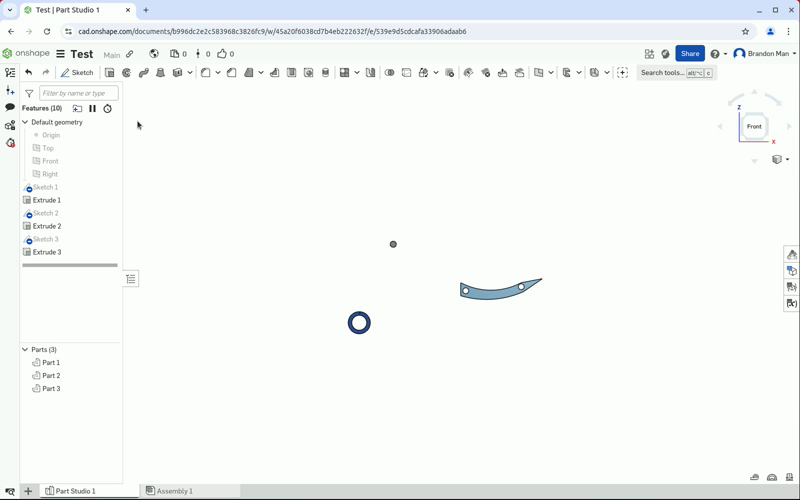
key(shift+h)
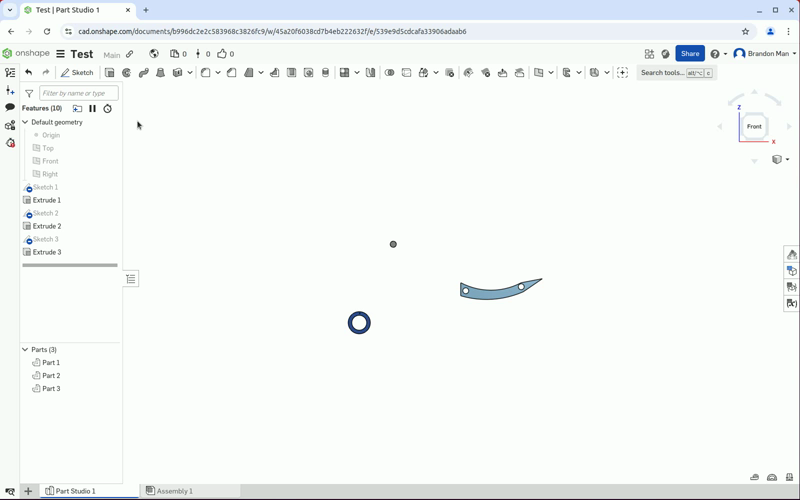
key(shift+h)
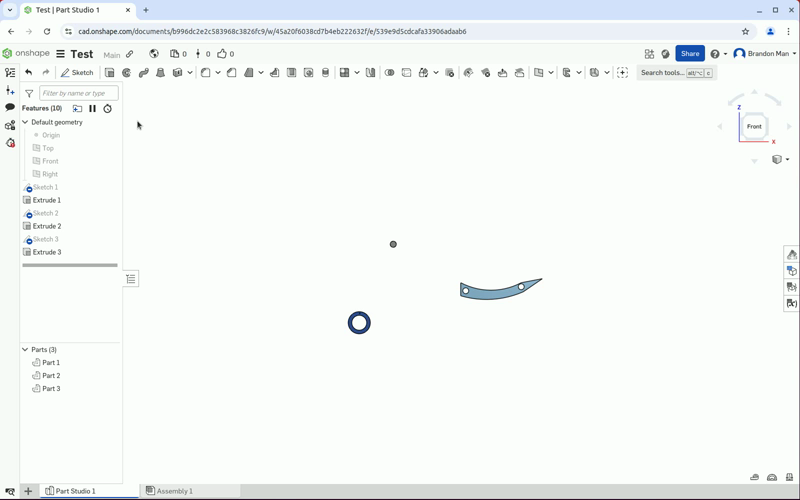
mouse_move(73, 189)
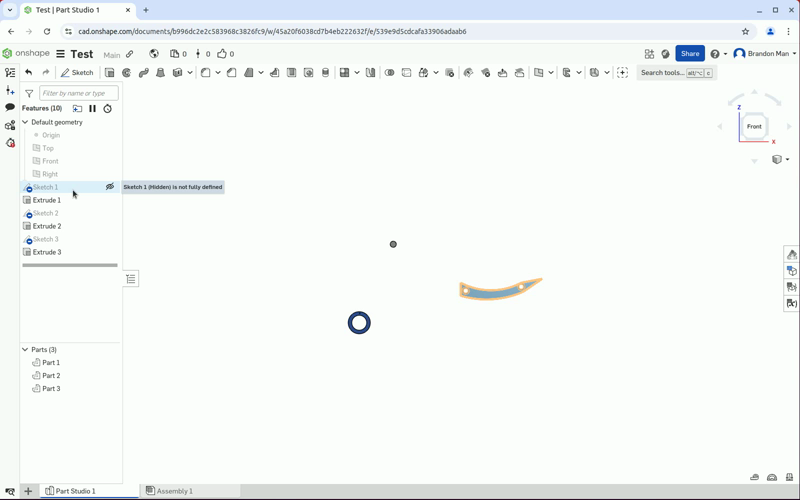
click(73, 189)
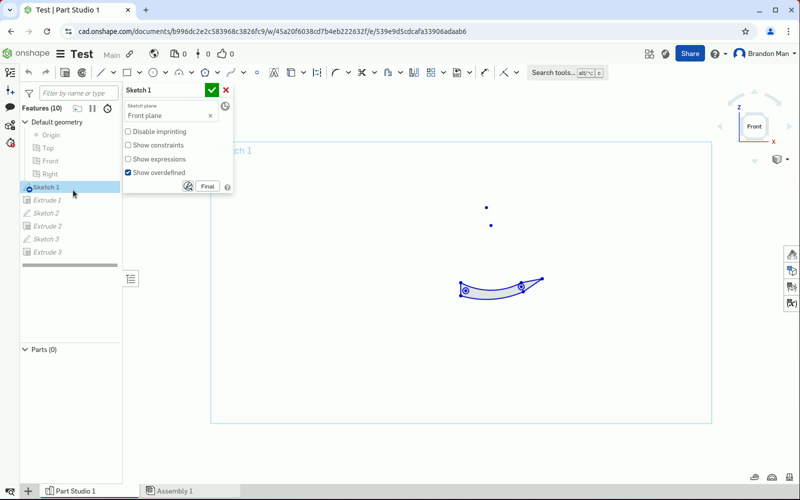
mouse_move(229, 92)
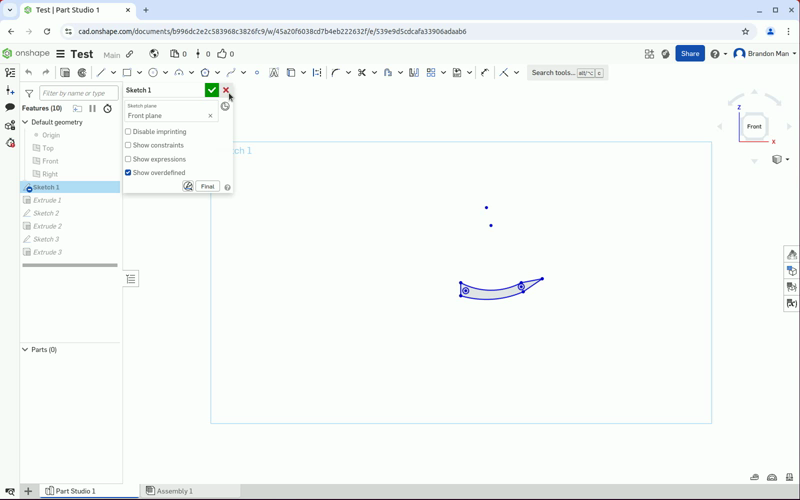
click(229, 92)
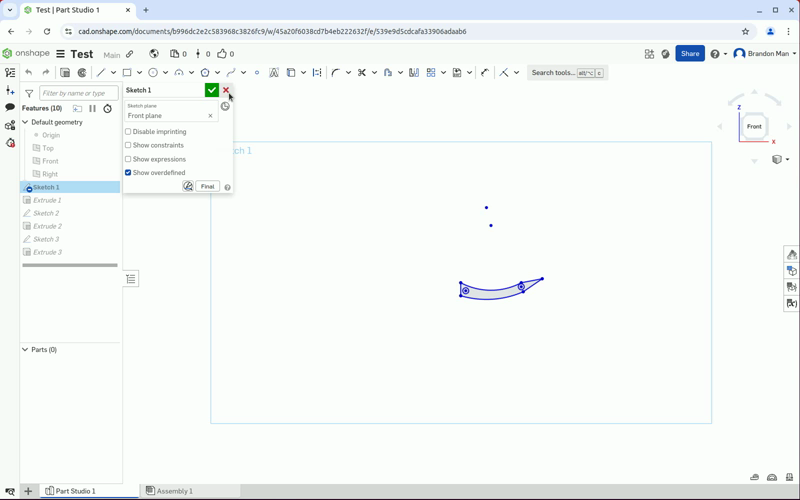
key(shift+s)
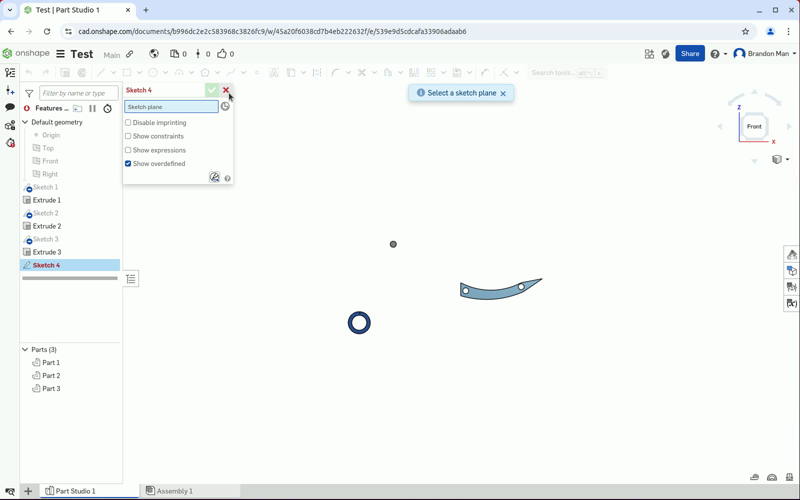
mouse_move(73, 163)
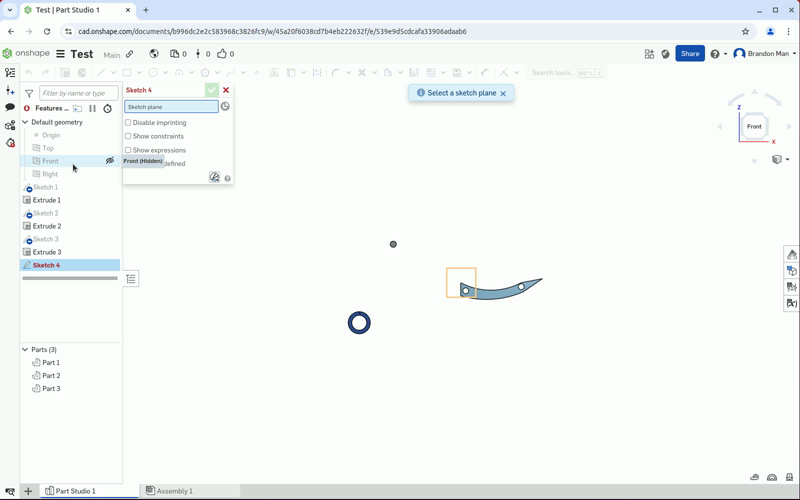
click(73, 163)
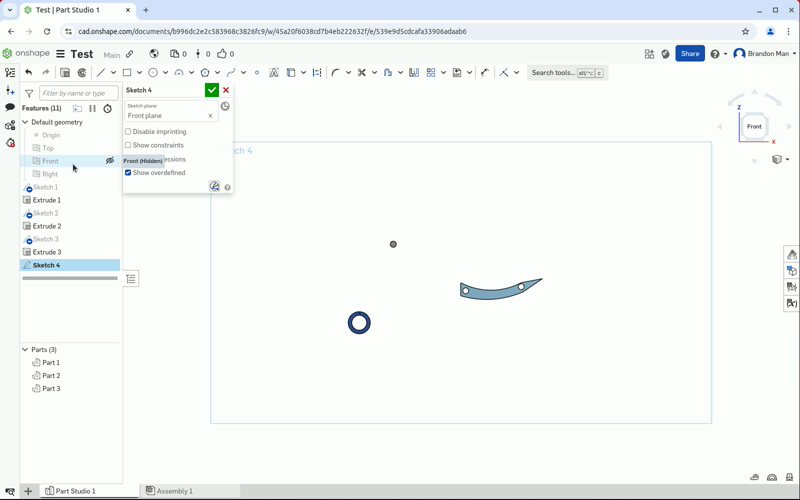
mouse_move(73, 352)
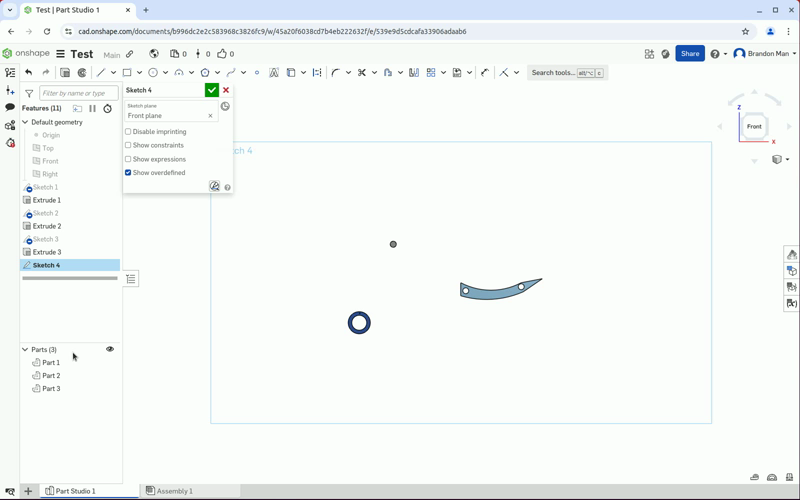
key(y)
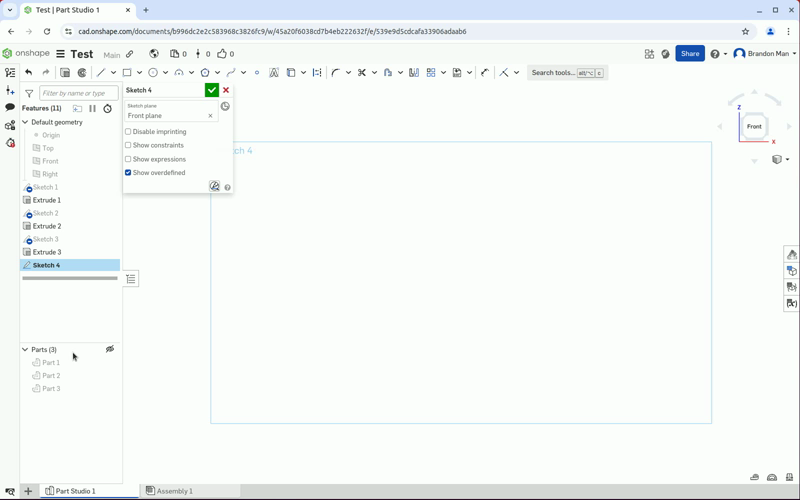
key(c)
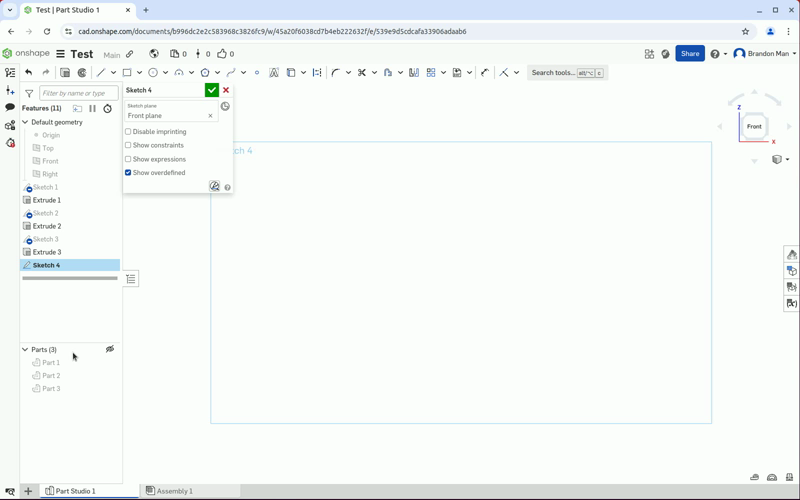
key_down(shift)
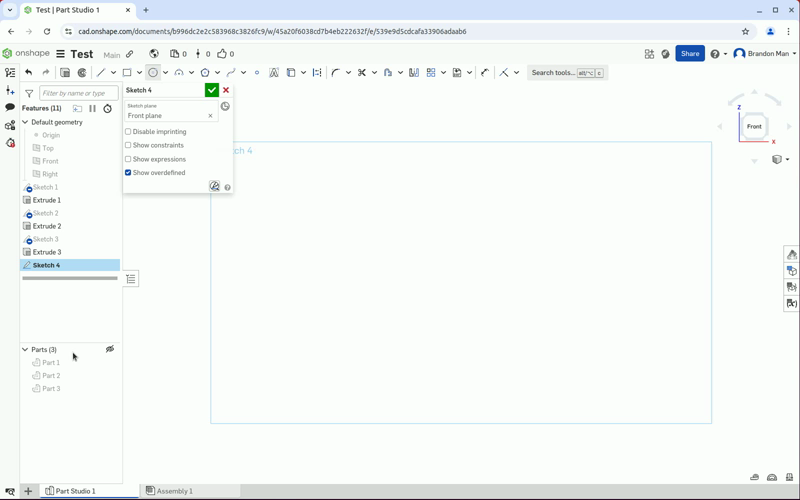
mouse_move(393, 244)
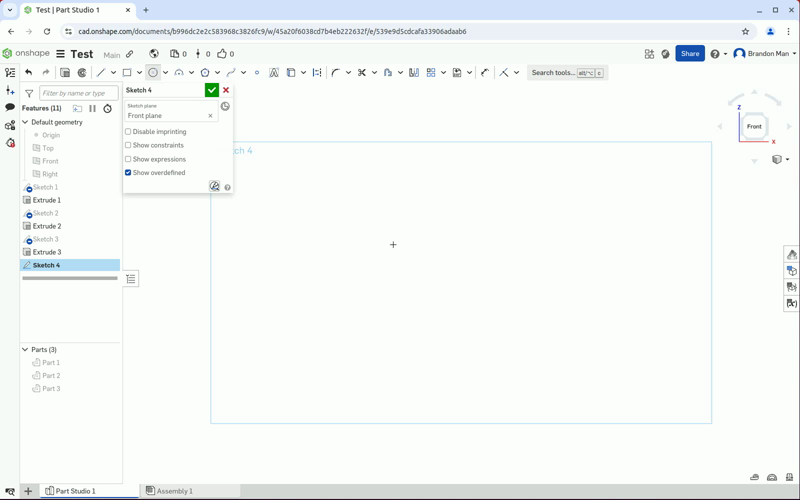
click(393, 244)
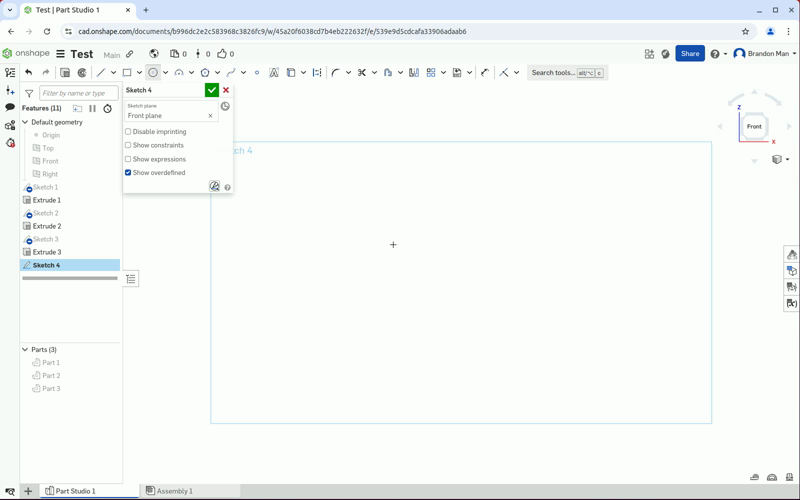
key_up(shift)
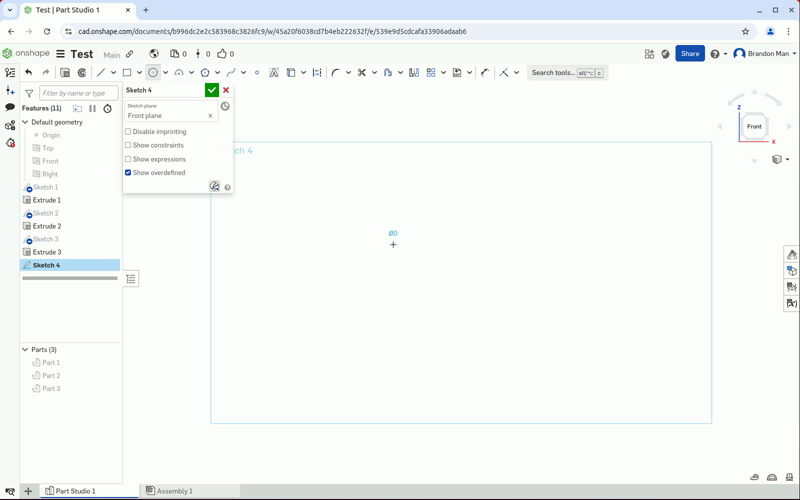
mouse_move(396, 244)
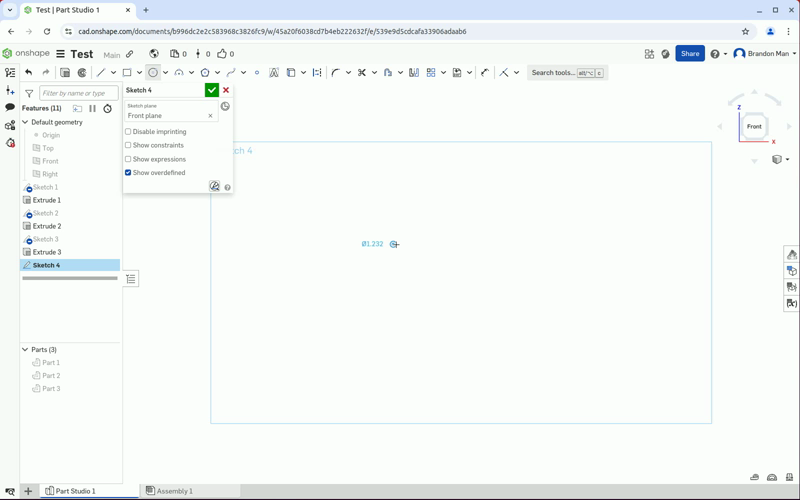
click(396, 244)
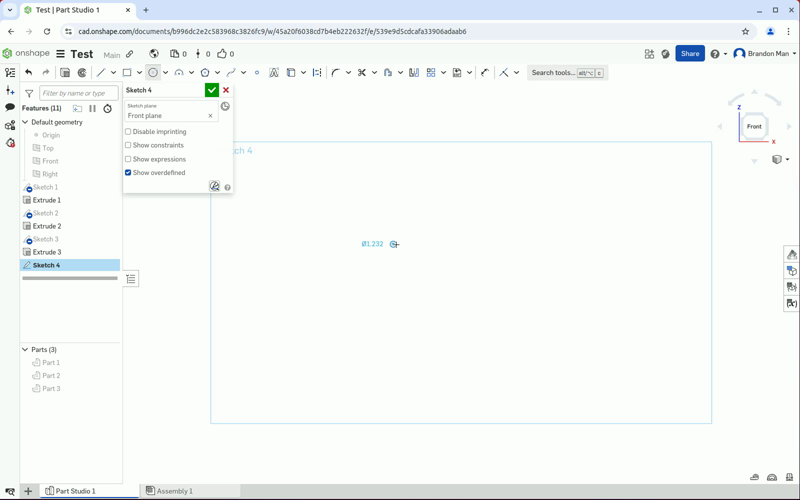
key(esc)
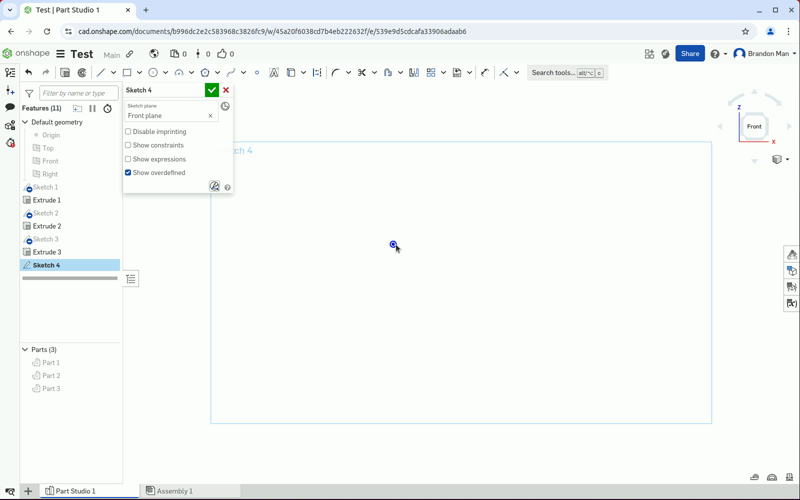
mouse_move(394, 243)
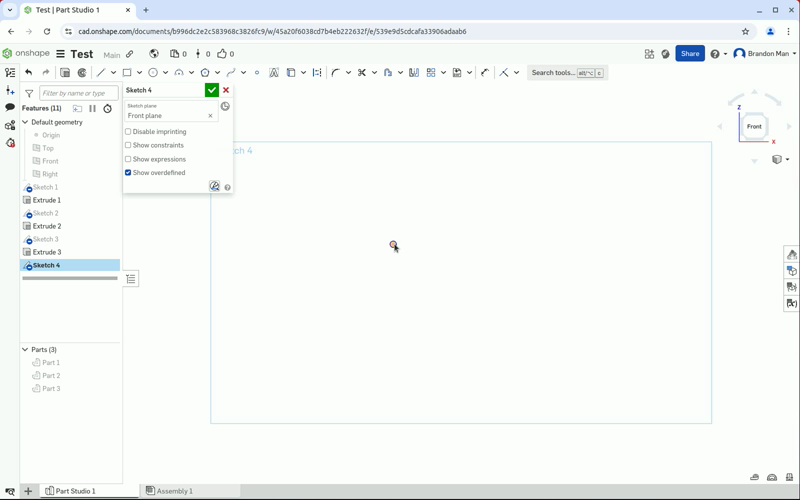
scroll(6)
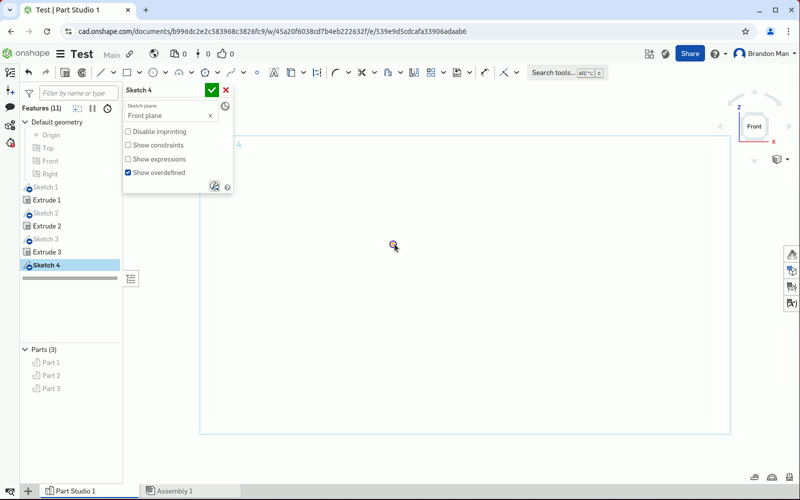
scroll(6)
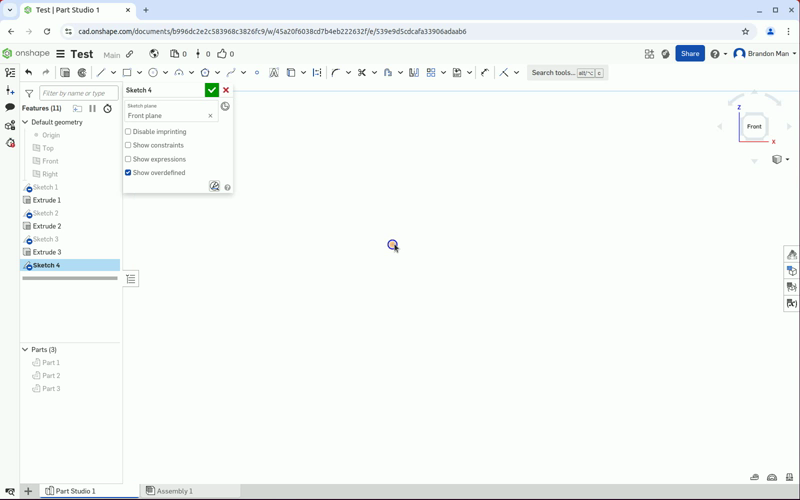
scroll(6)
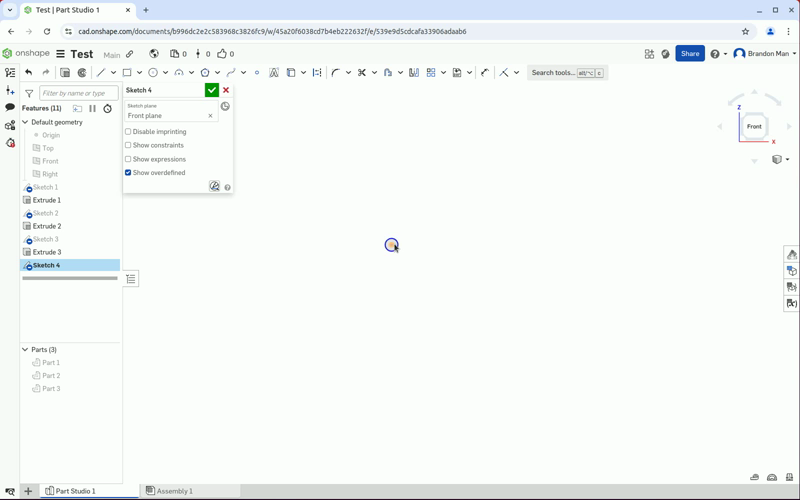
scroll(6)
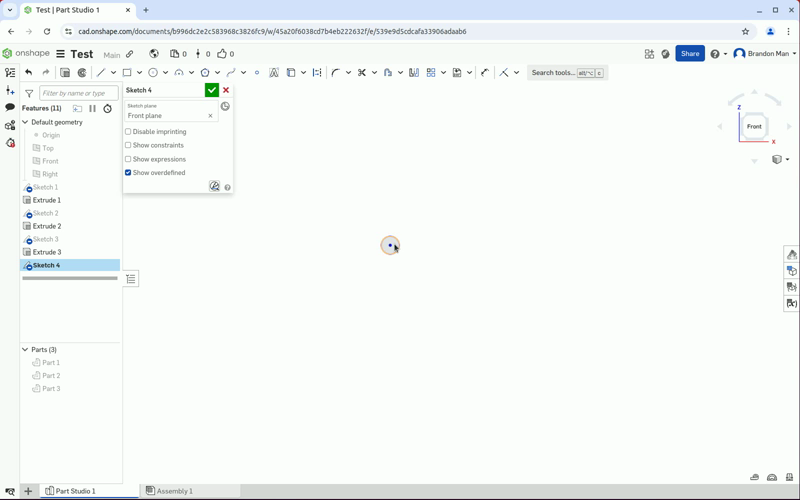
scroll(6)
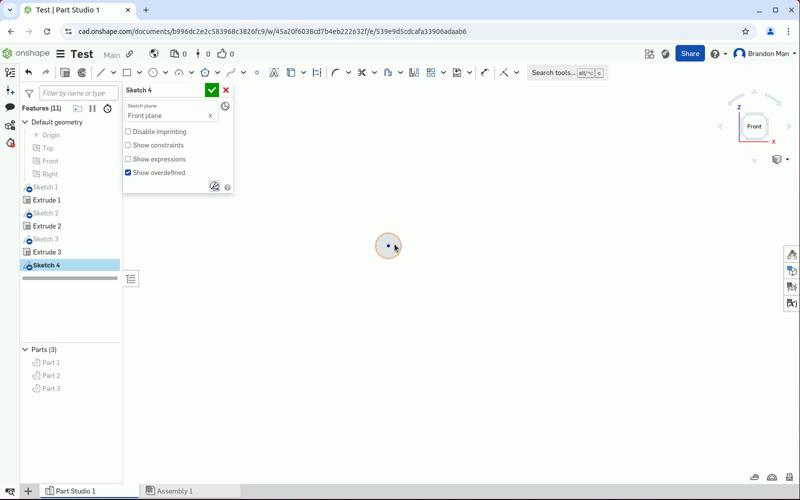
scroll(6)
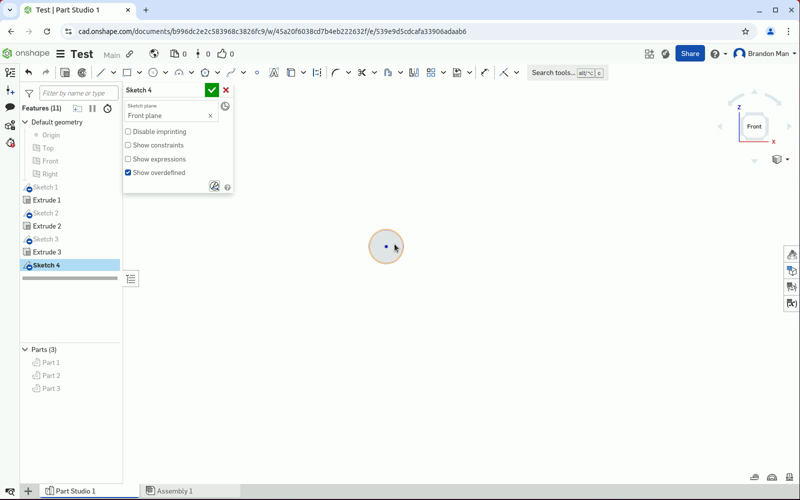
scroll(6)
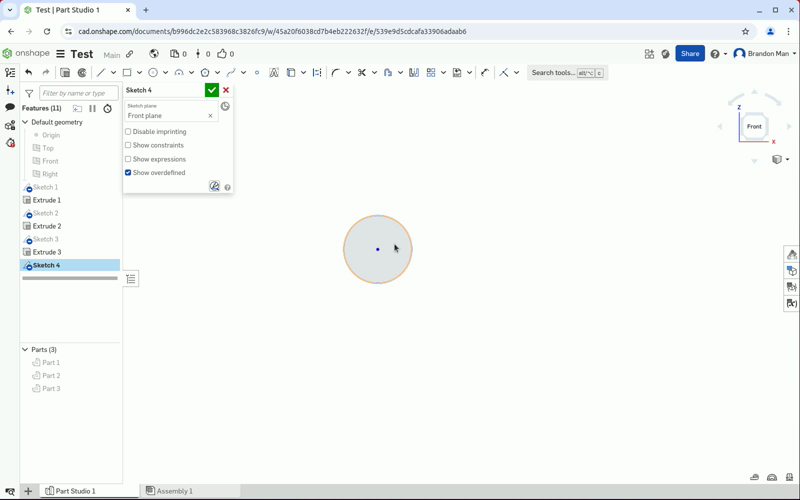
click(394, 243)
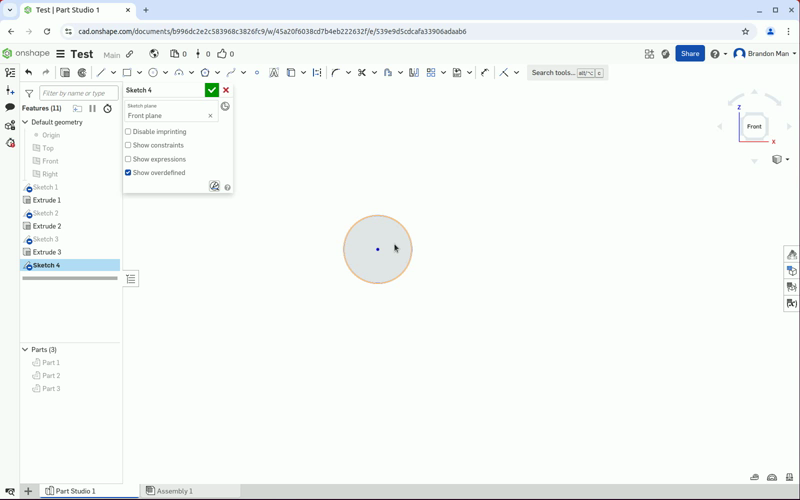
scroll(-6)
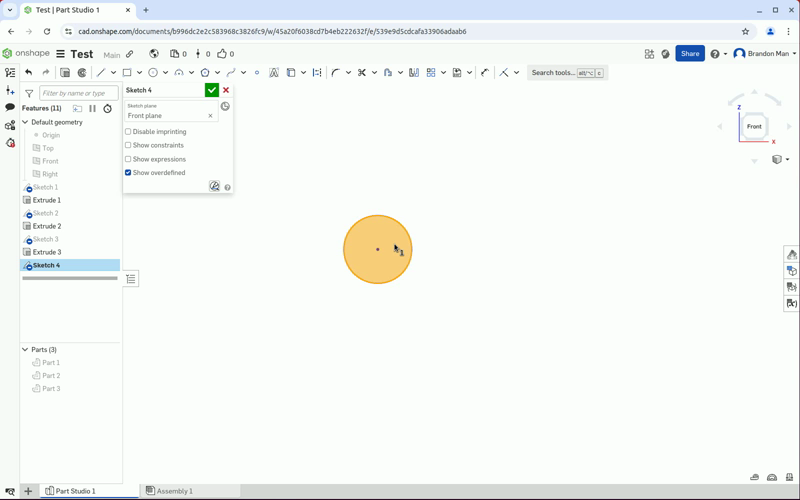
scroll(-6)
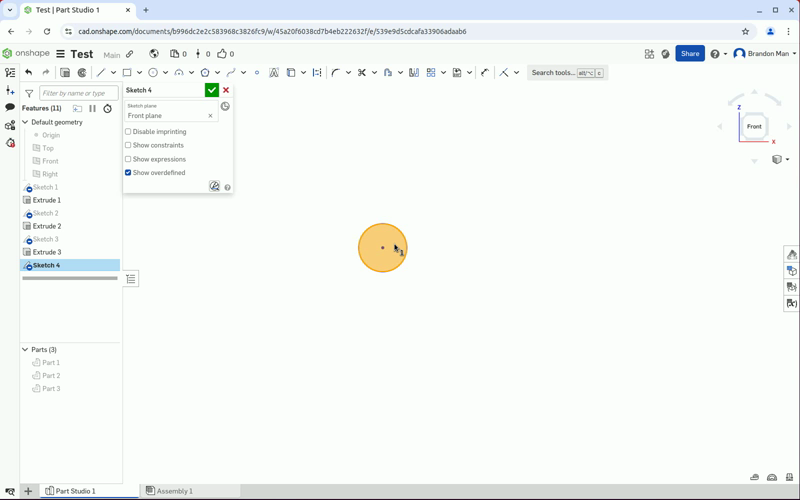
scroll(-6)
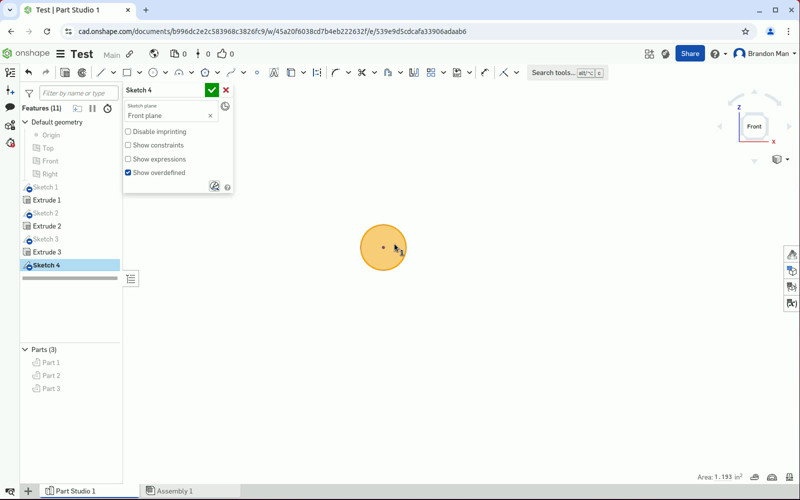
scroll(-6)
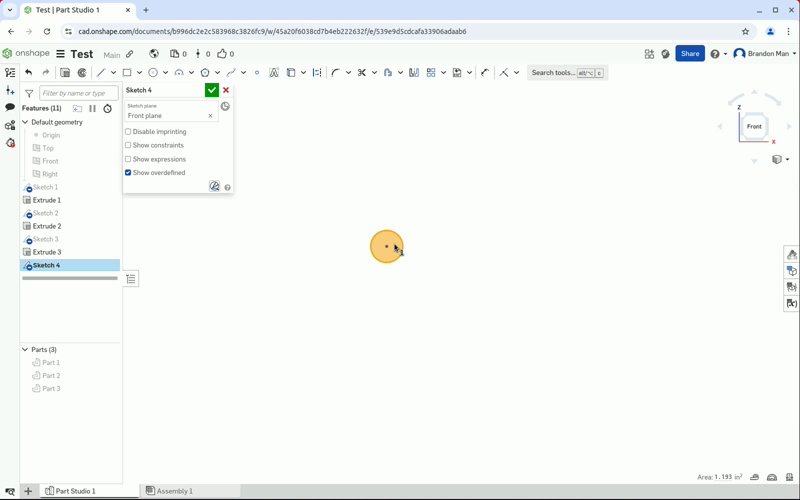
scroll(-6)
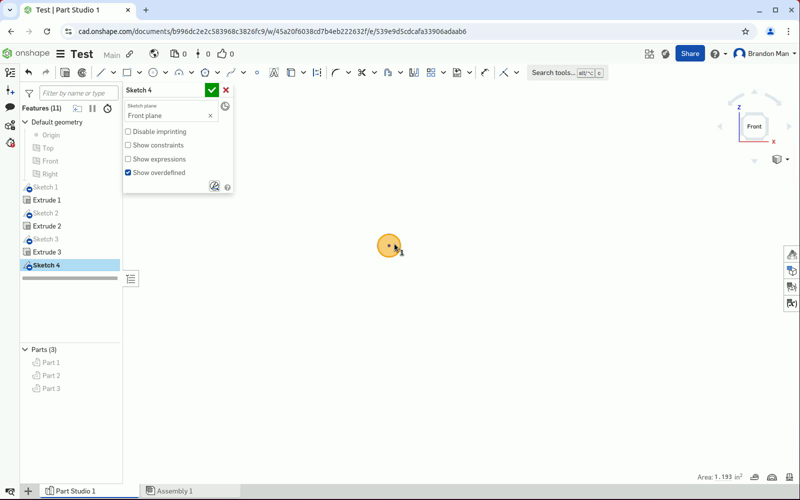
scroll(-6)
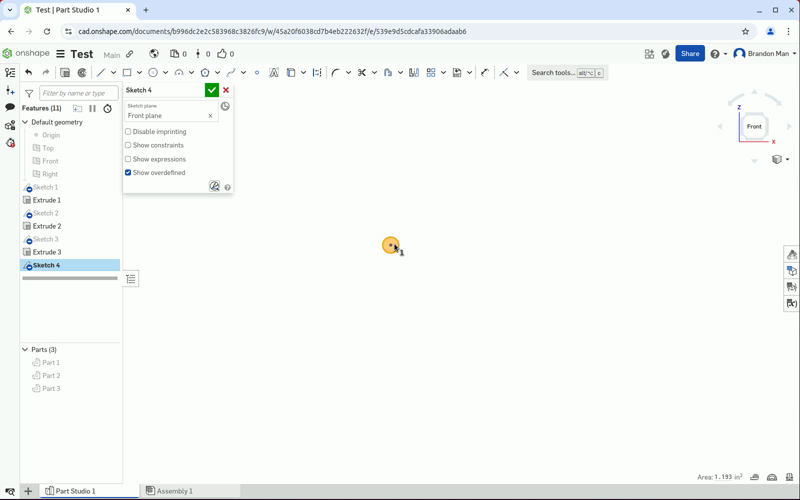
scroll(-6)
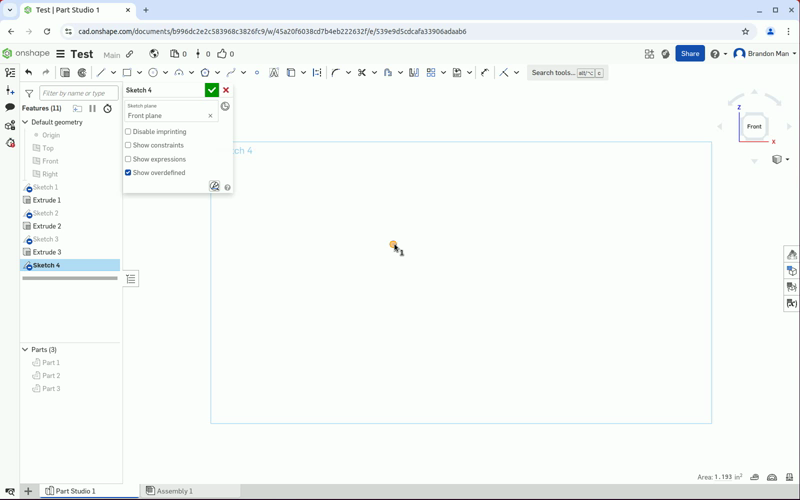
mouse_move(73, 352)
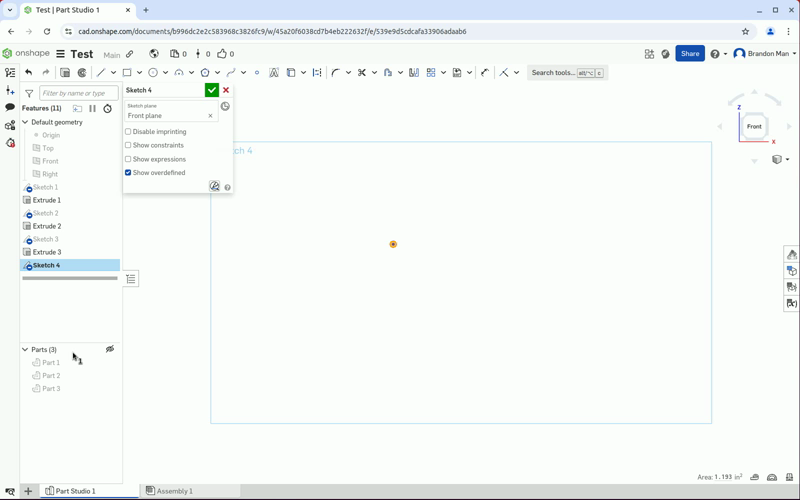
key(shift+y)
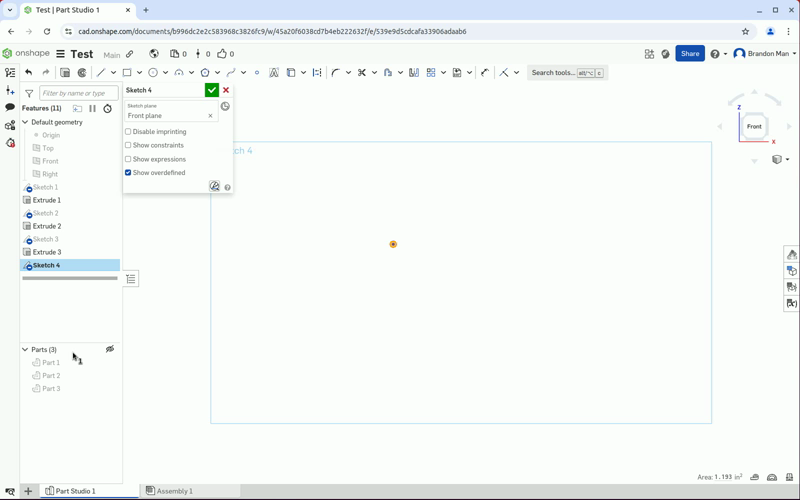
key(shift+e)
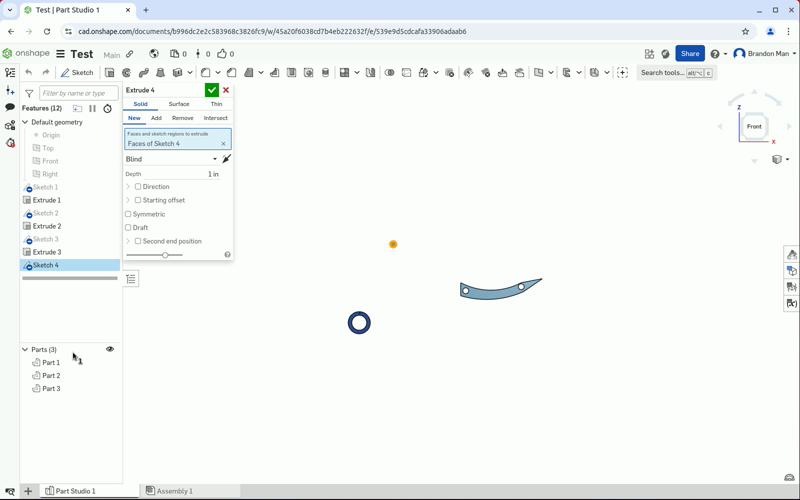
mouse_move(143, 106)
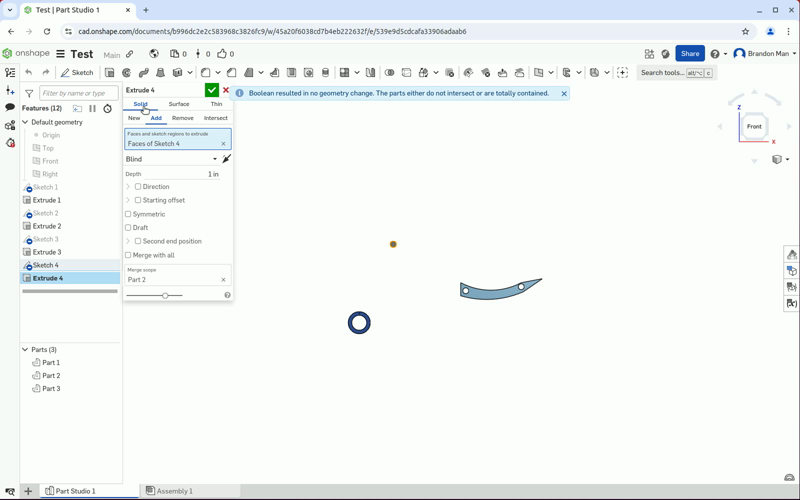
click(143, 106)
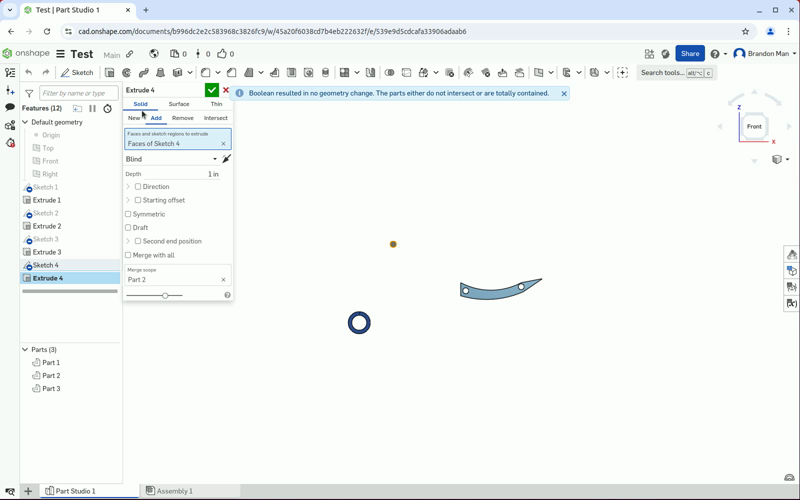
mouse_move(137, 120)
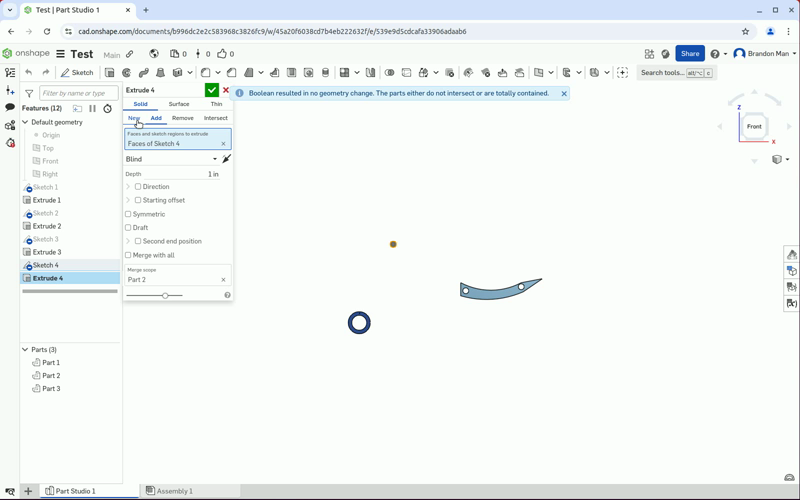
click(137, 120)
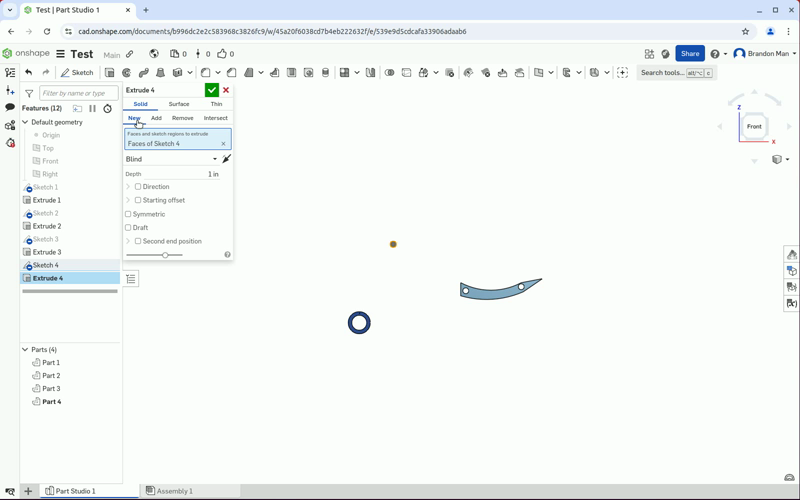
key(tab, 4)
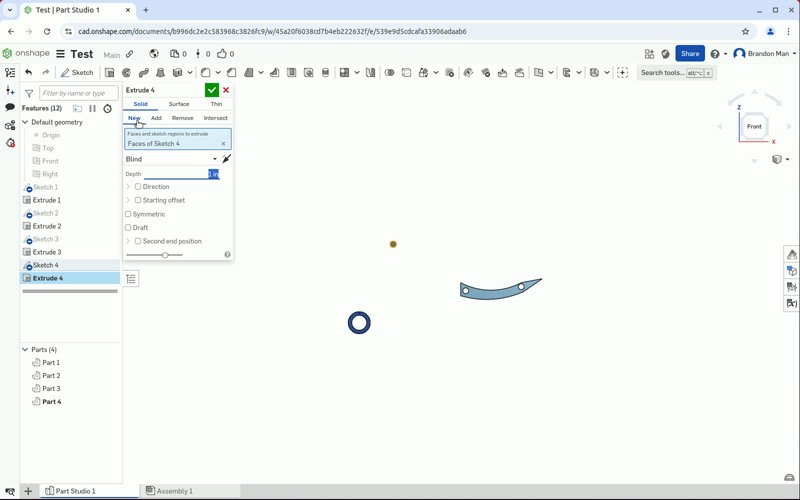
text(4.574)
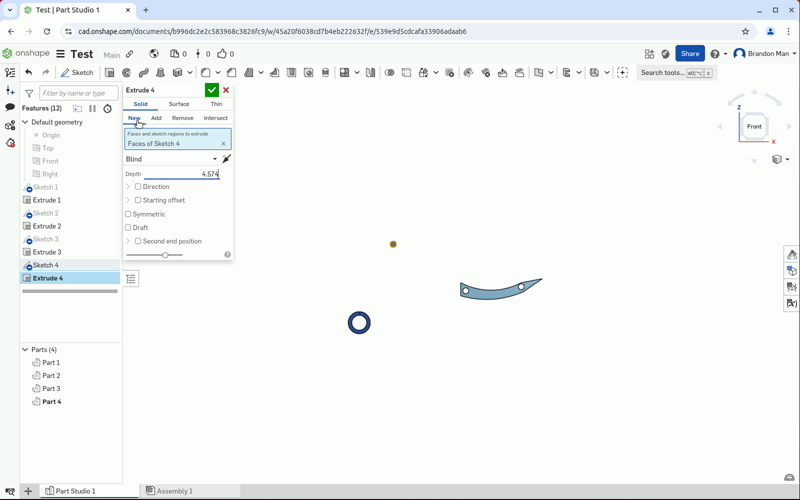
key(enter)
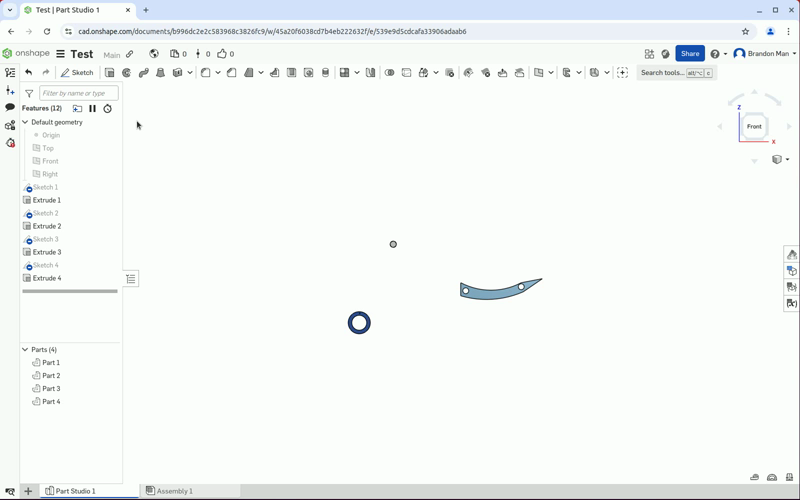
key(shift+h)
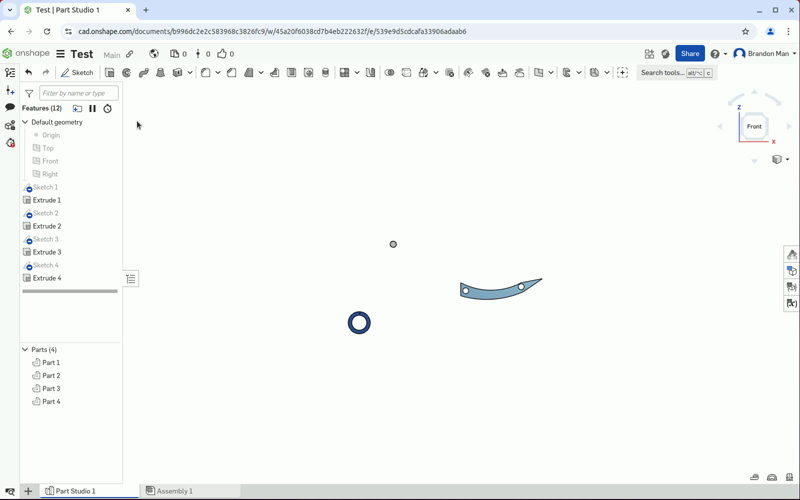
key(shift+h)
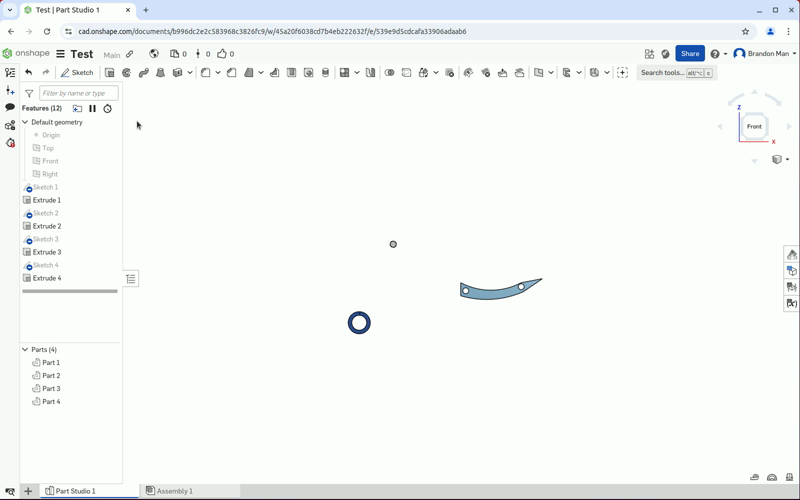
mouse_move(73, 189)
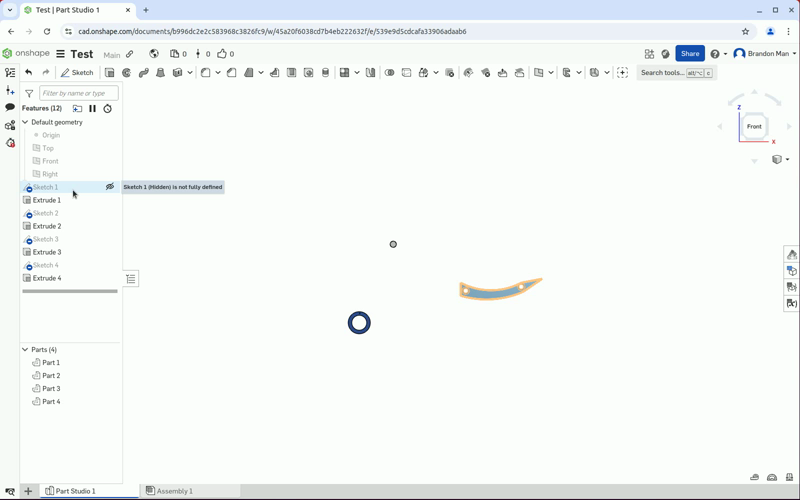
click(73, 189)
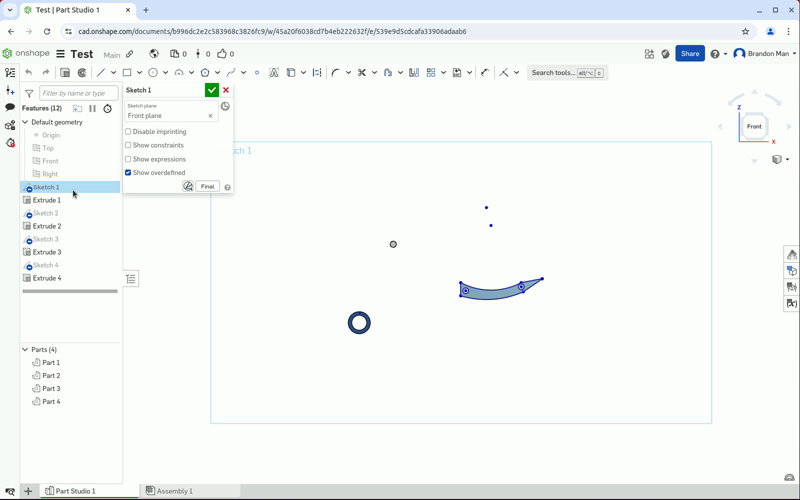
mouse_move(229, 92)
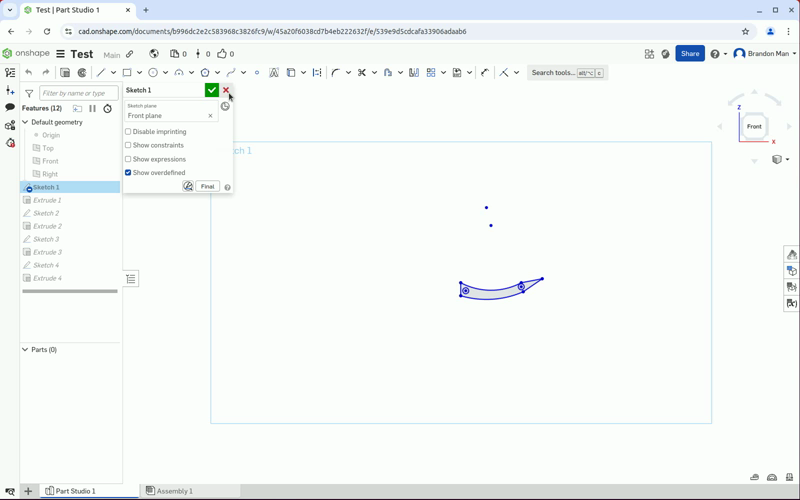
click(229, 92)
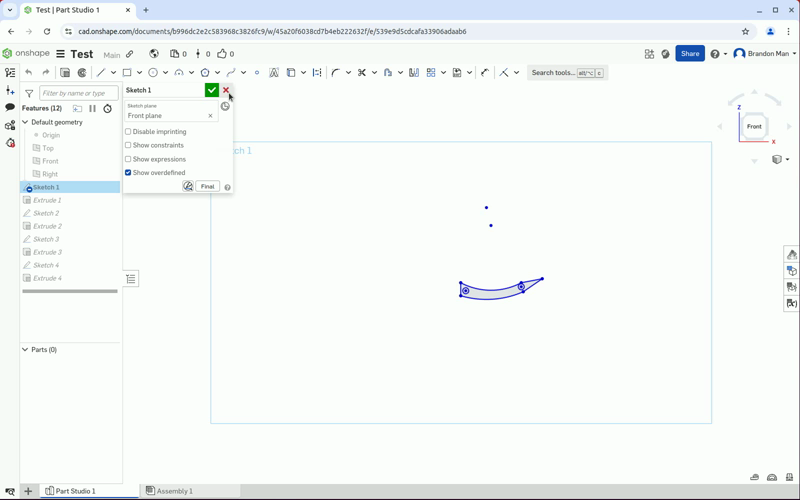
key(shift+s)
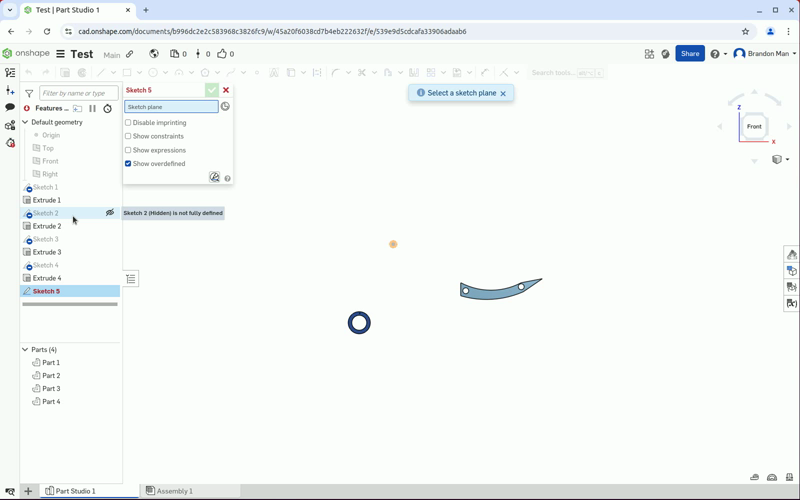
scroll(3)
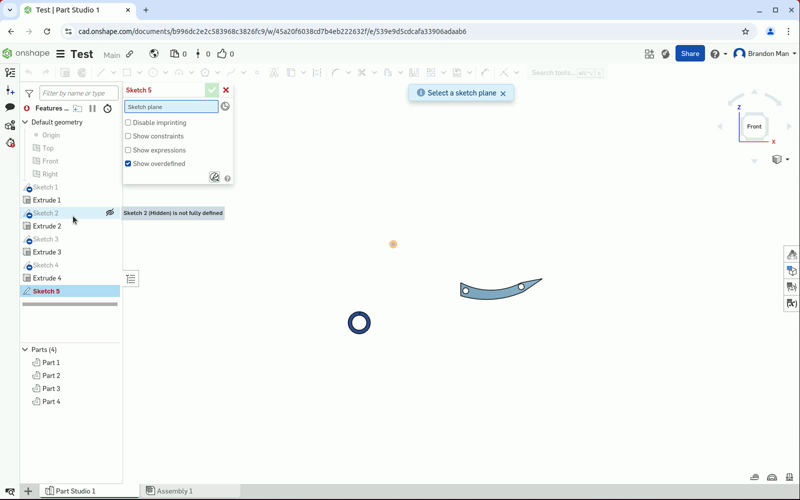
mouse_move(73, 163)
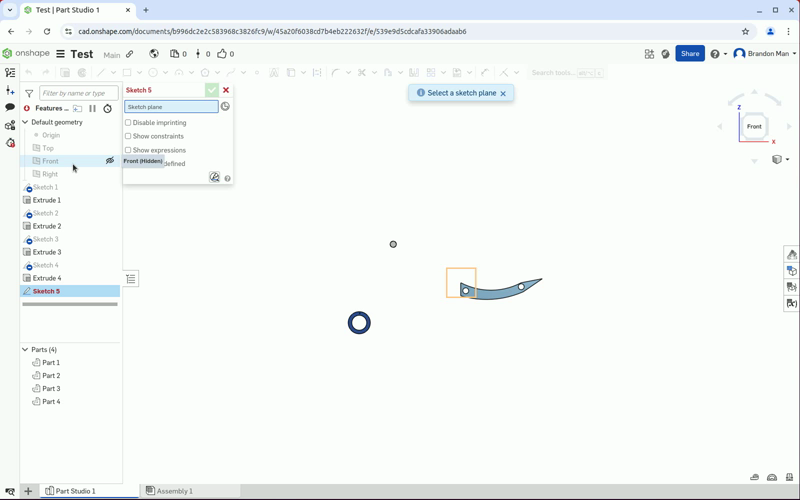
click(73, 163)
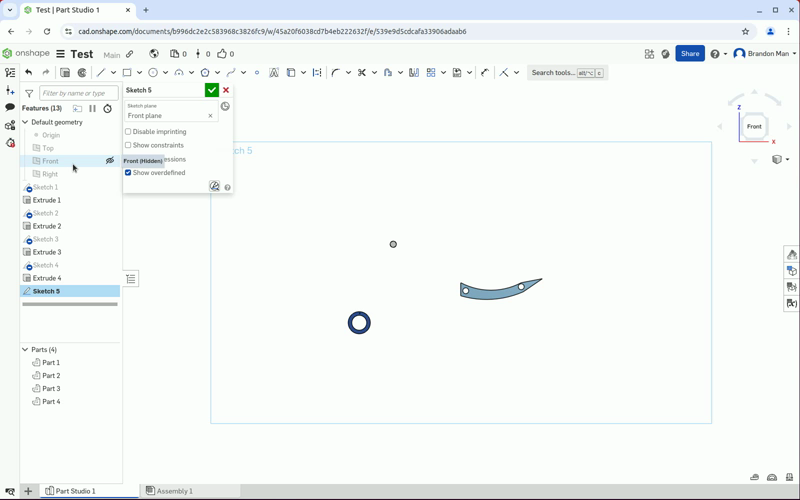
mouse_move(73, 352)
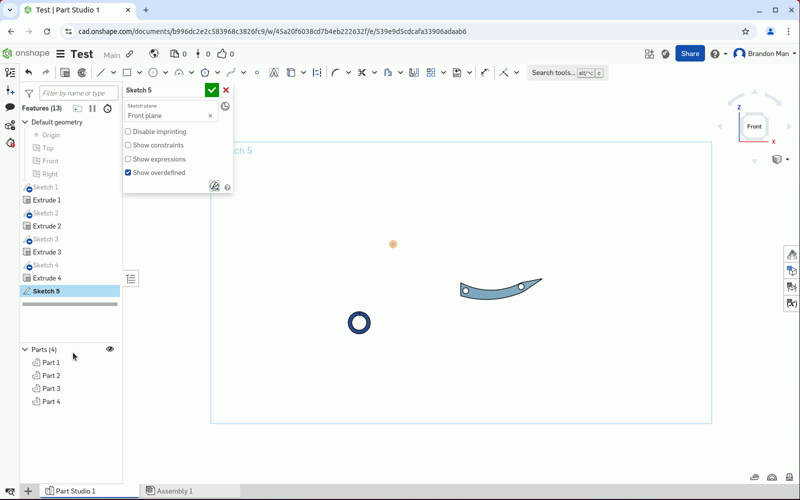
key(y)
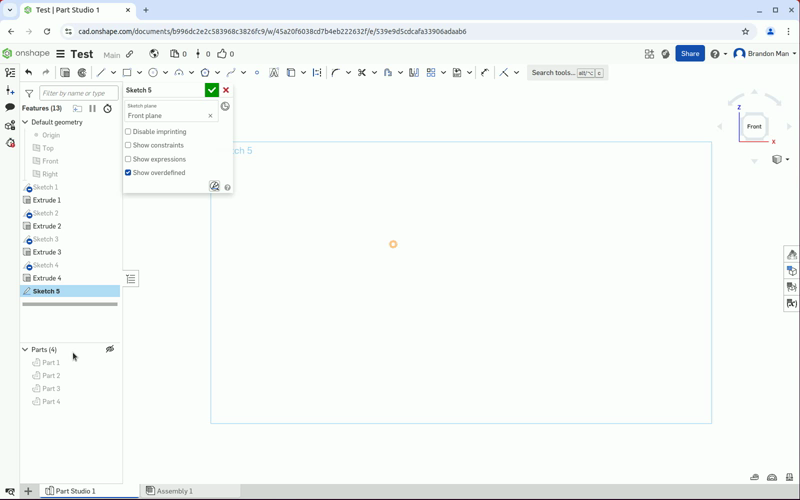
key(c)
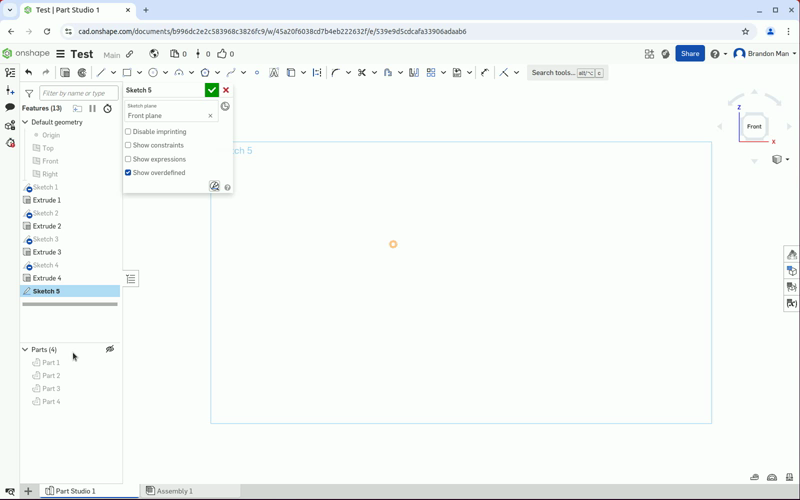
key_down(shift)
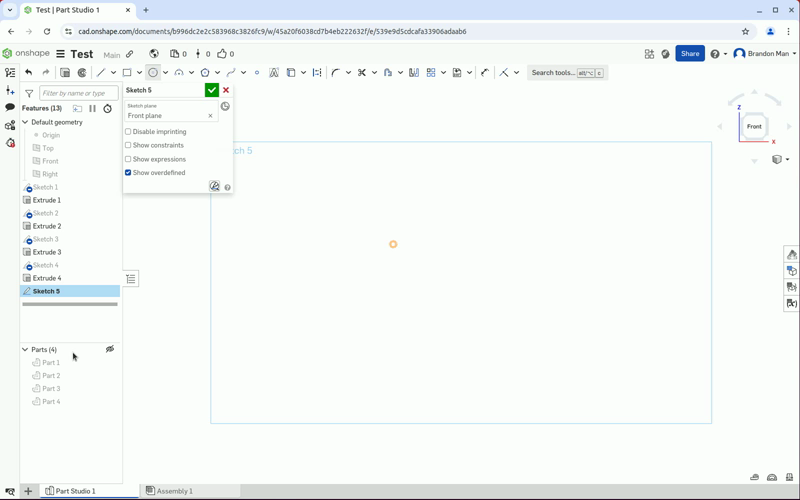
mouse_move(379, 278)
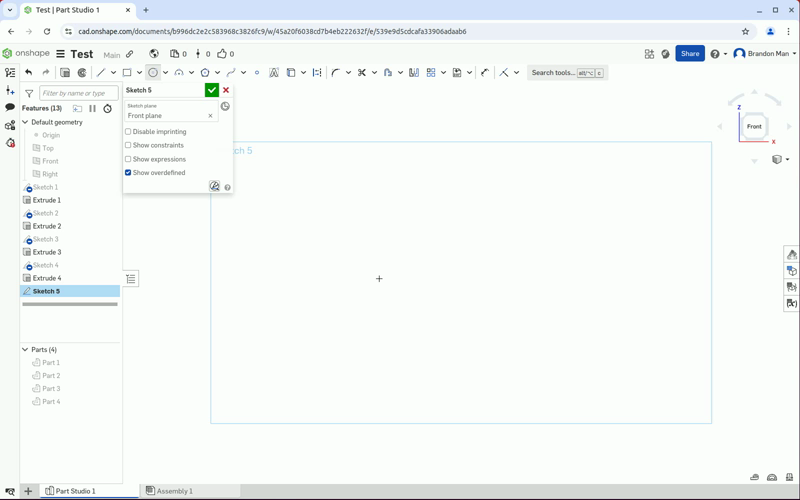
click(379, 278)
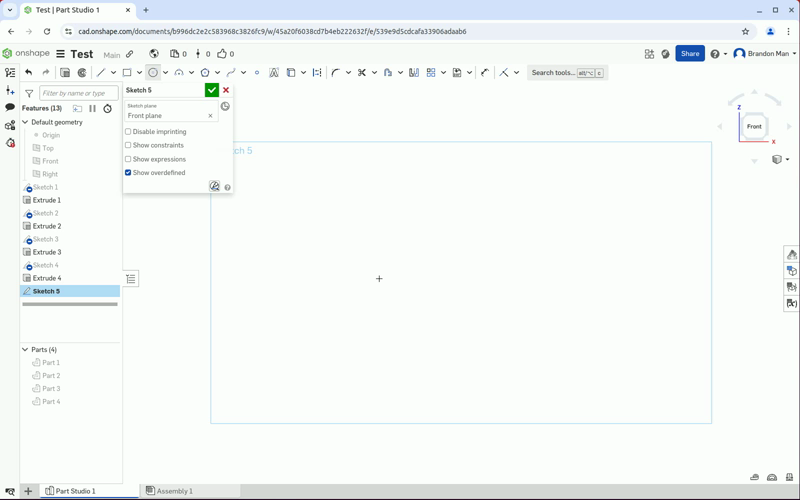
key_up(shift)
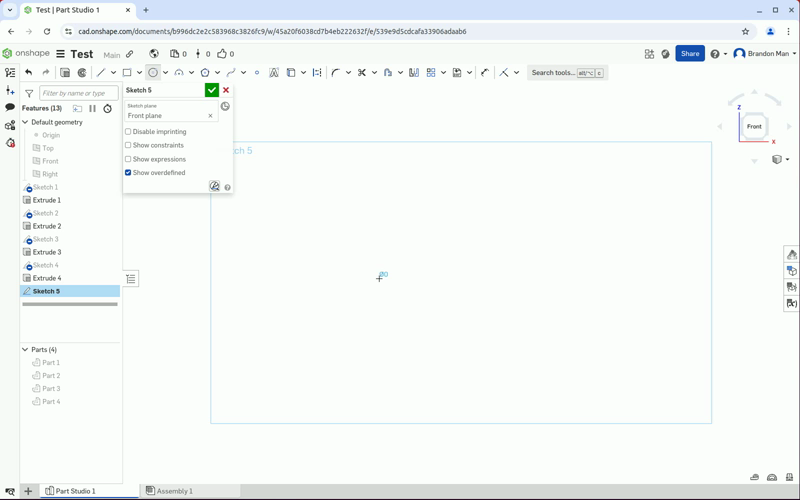
mouse_move(390, 278)
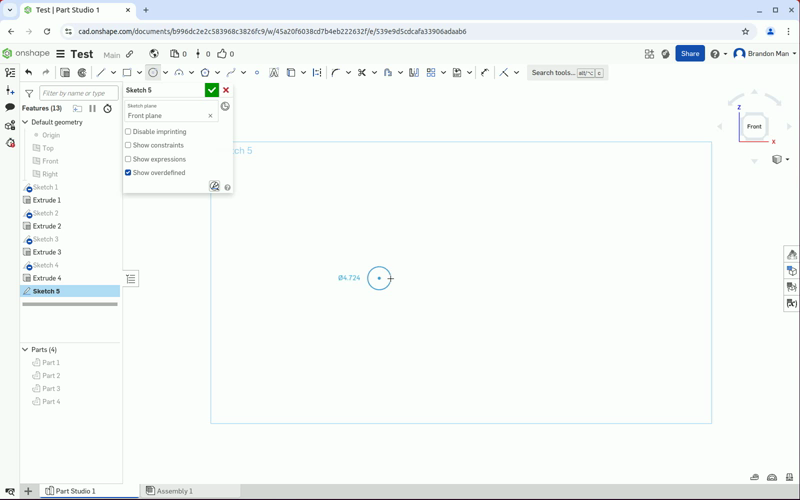
click(390, 278)
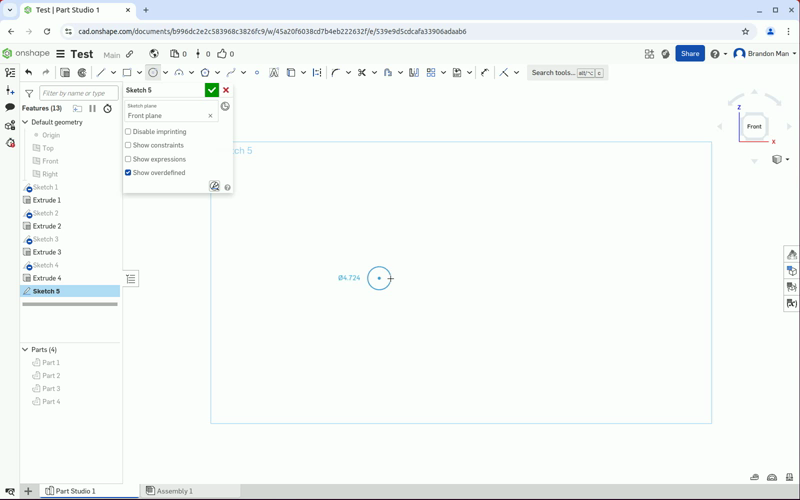
key(esc)
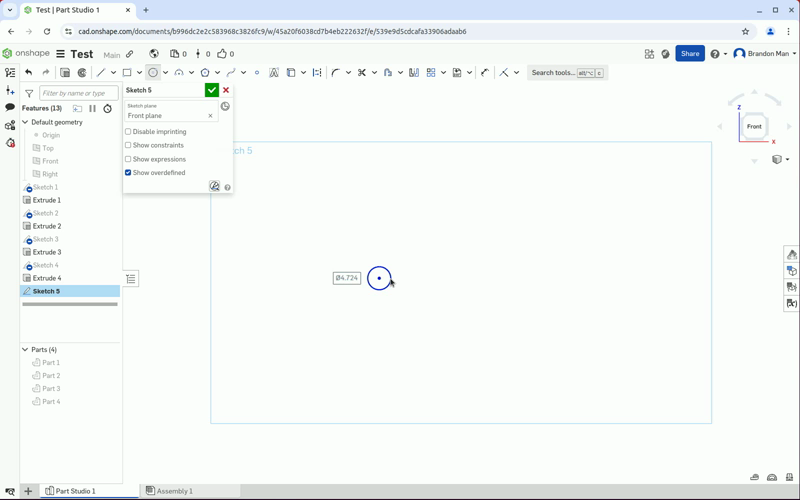
key(c)
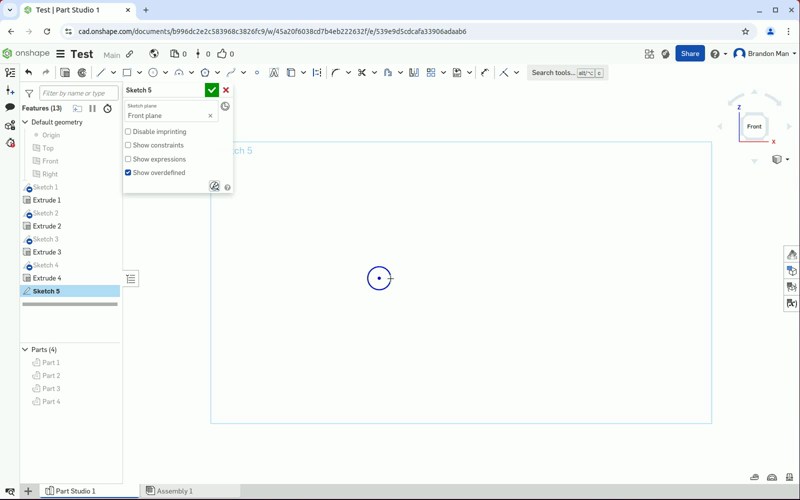
key_down(shift)
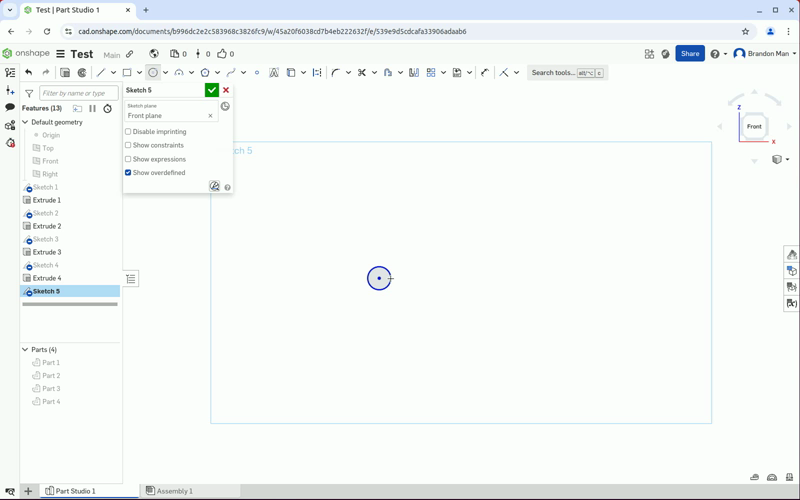
mouse_move(379, 278)
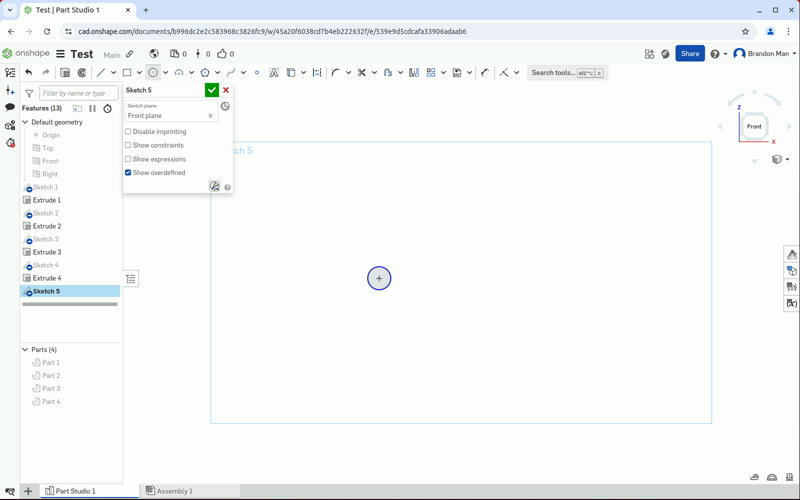
click(379, 278)
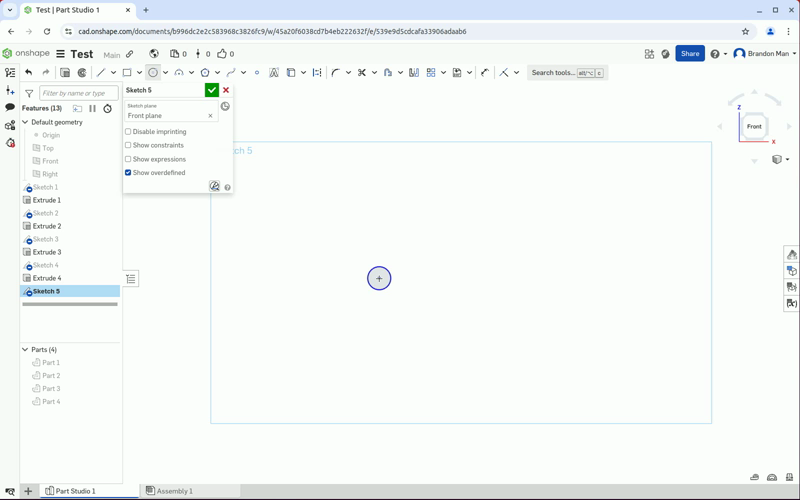
key_up(shift)
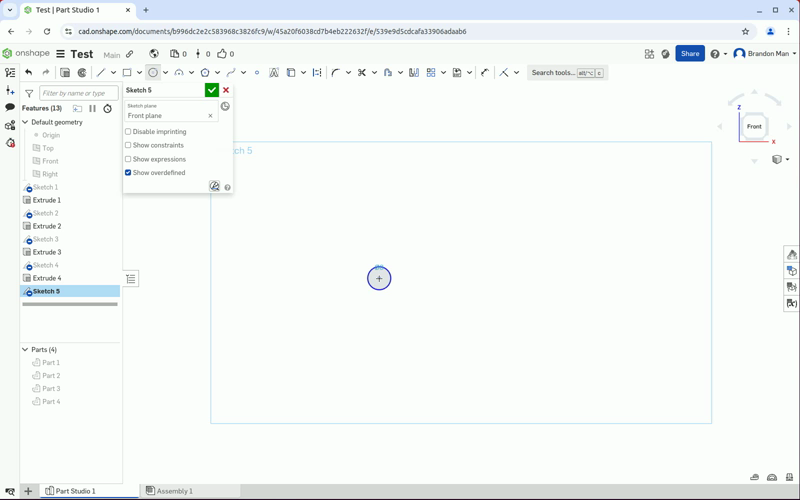
mouse_move(386, 278)
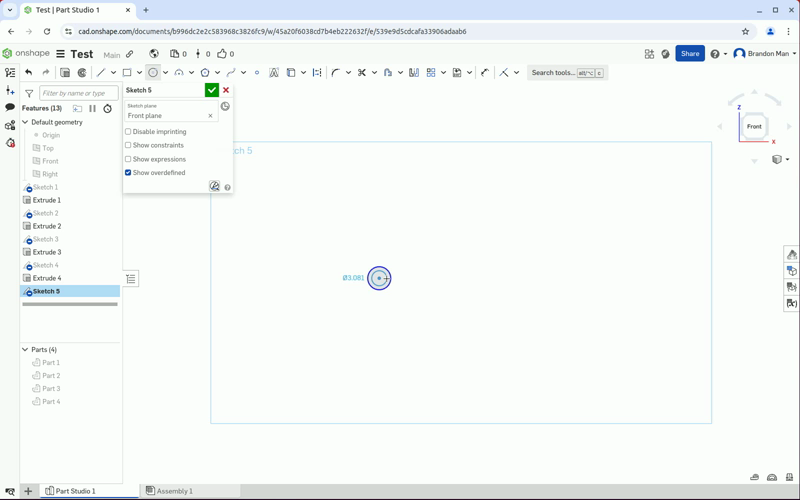
scroll(6)
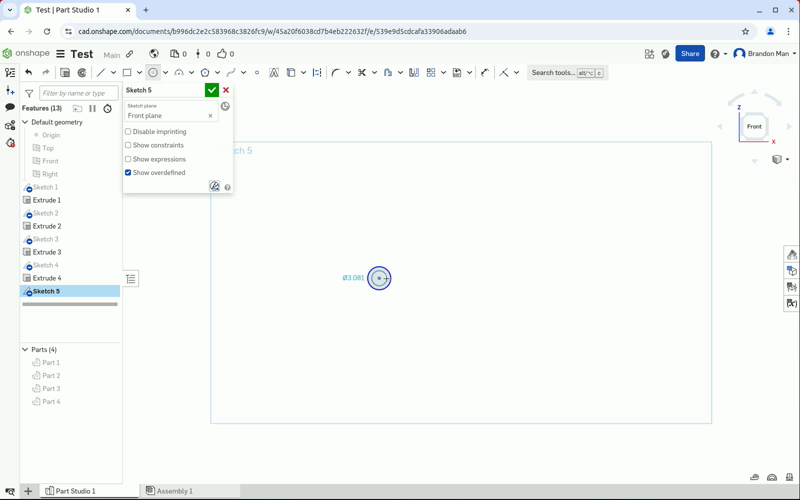
scroll(6)
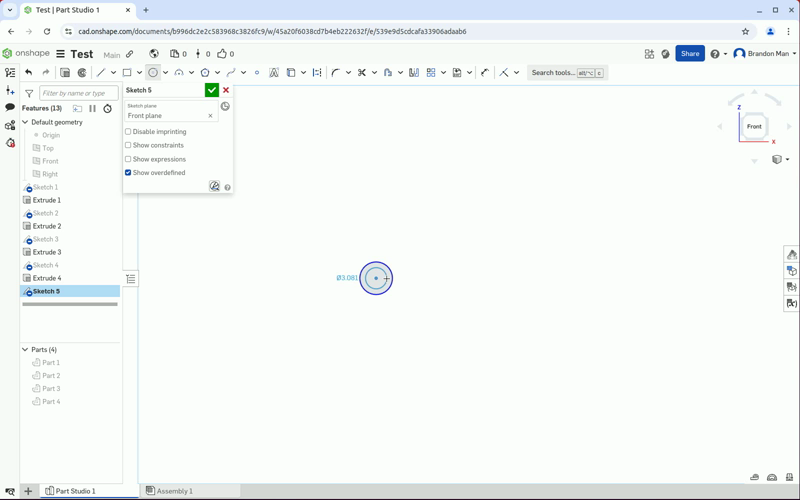
scroll(6)
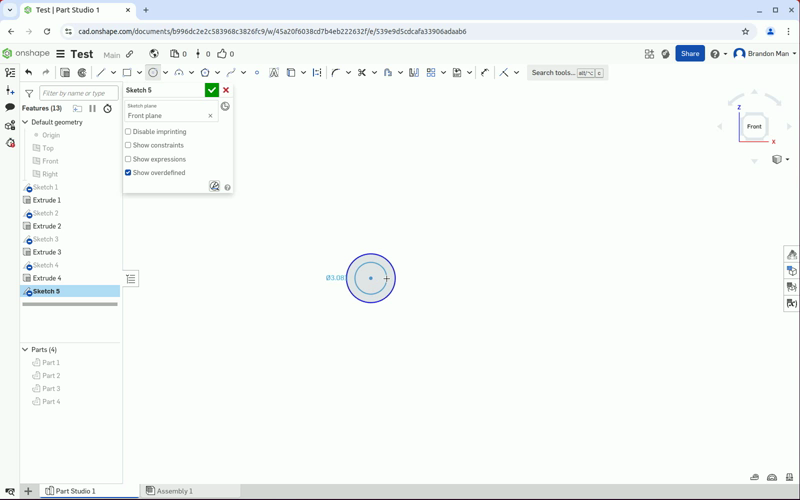
scroll(6)
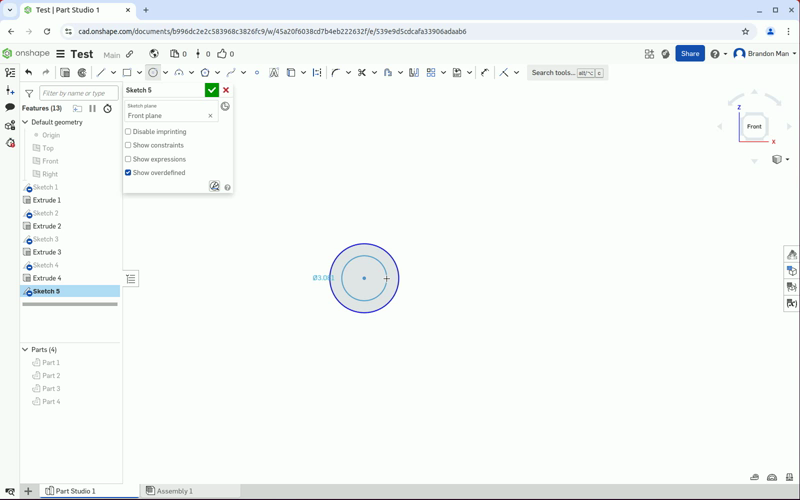
scroll(6)
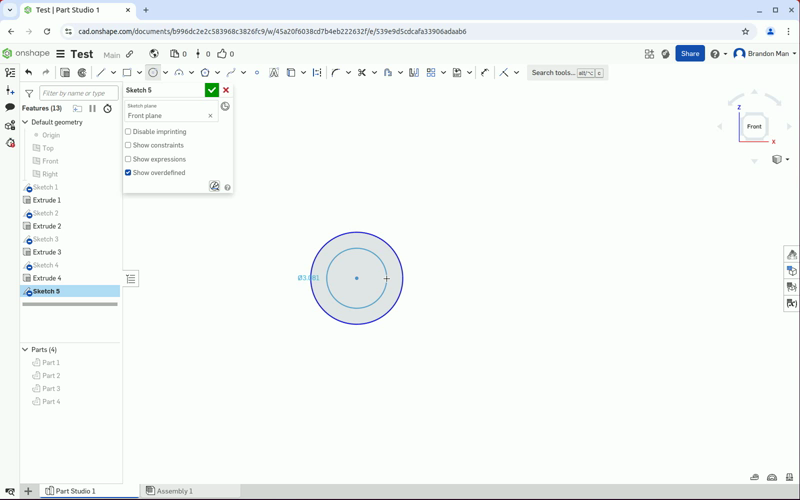
scroll(6)
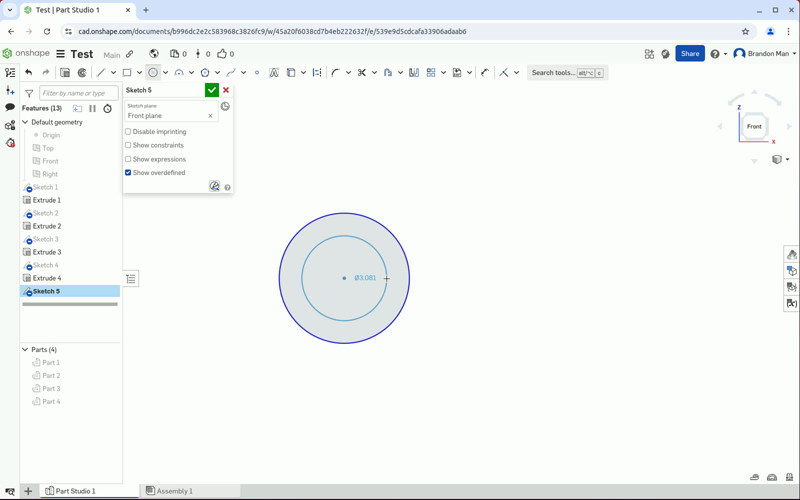
scroll(6)
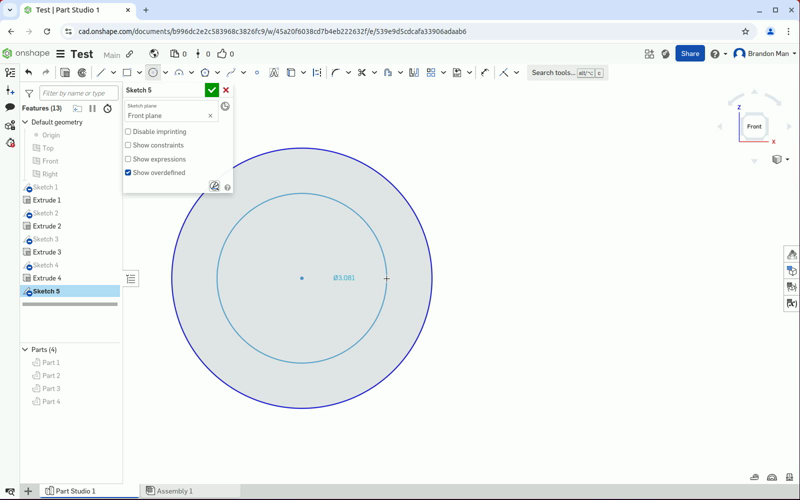
click(386, 278)
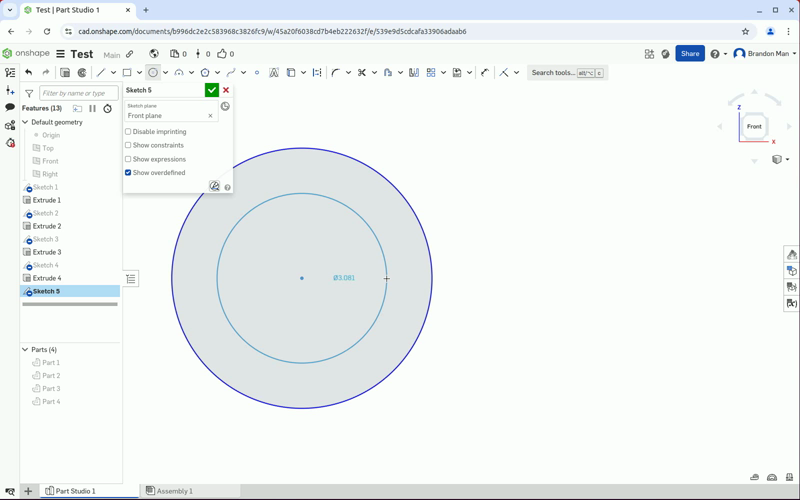
scroll(-6)
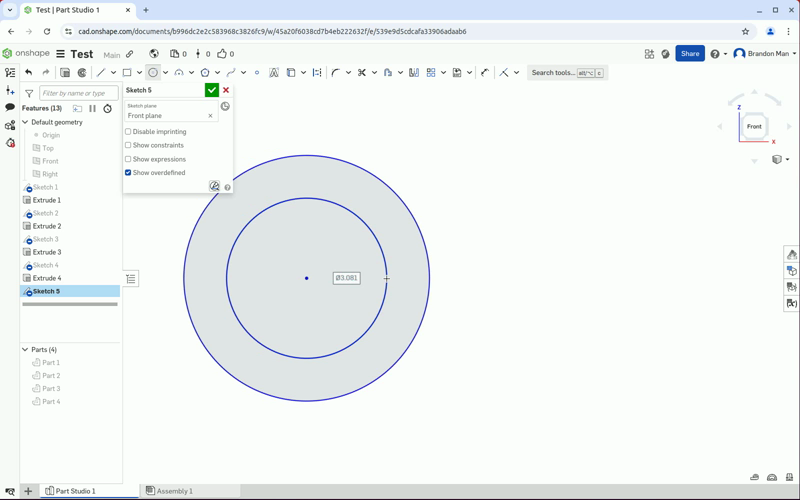
scroll(-6)
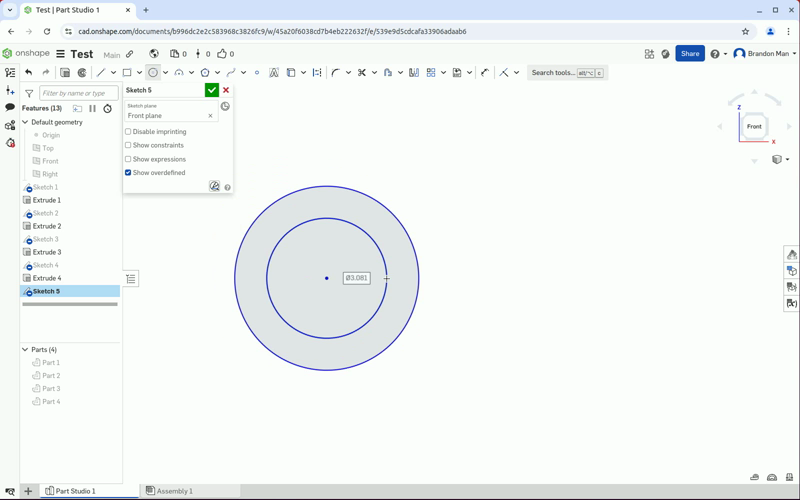
scroll(-6)
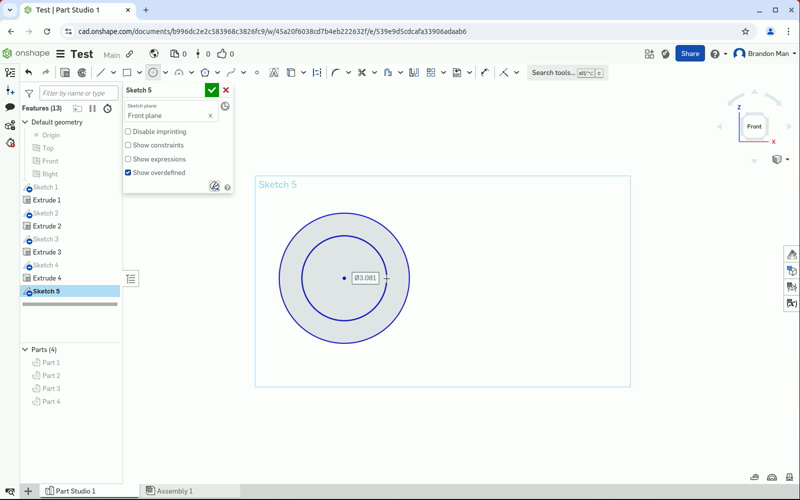
scroll(-6)
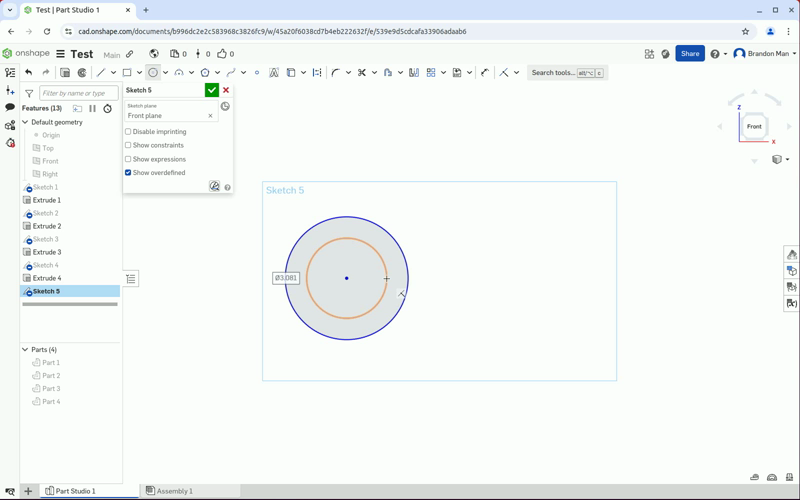
scroll(-6)
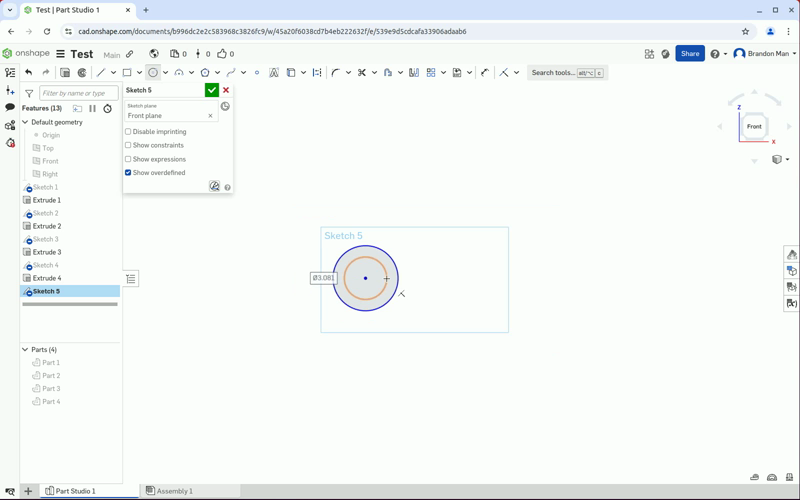
scroll(-6)
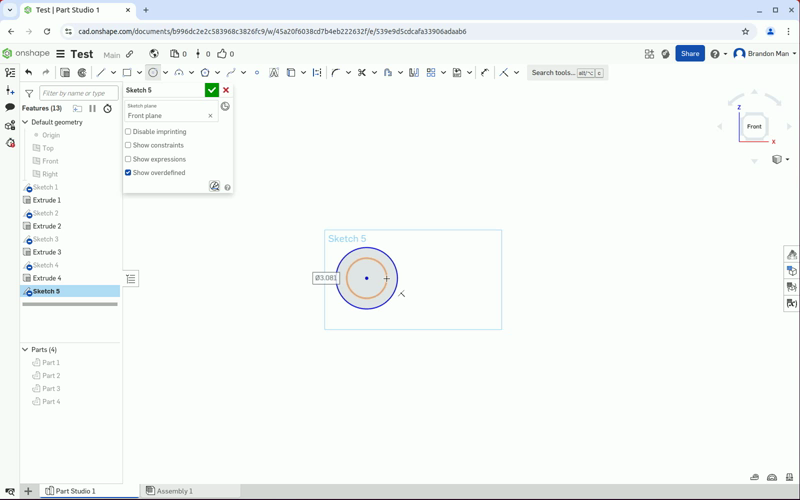
scroll(-6)
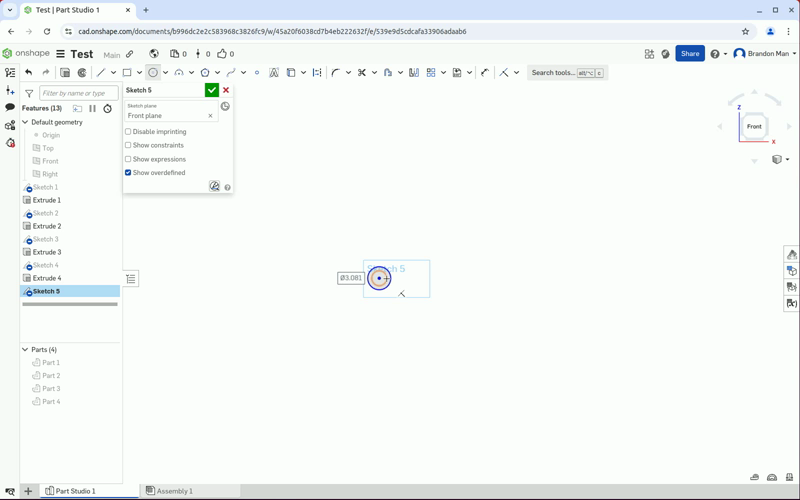
key(esc)
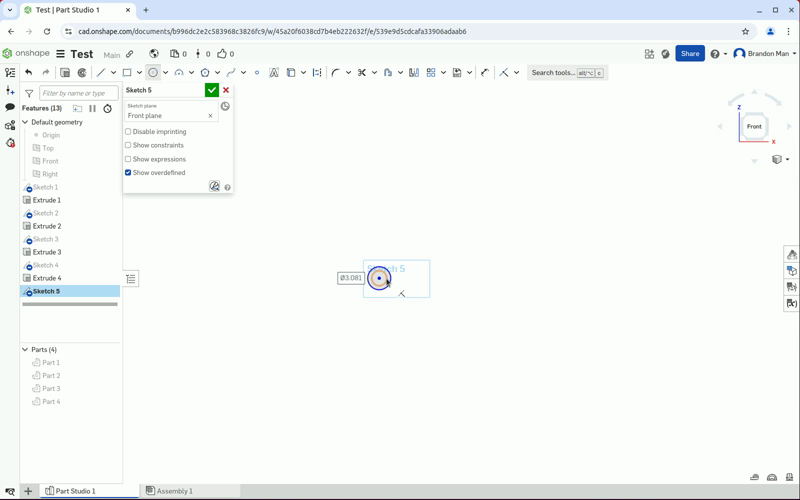
mouse_move(368, 277)
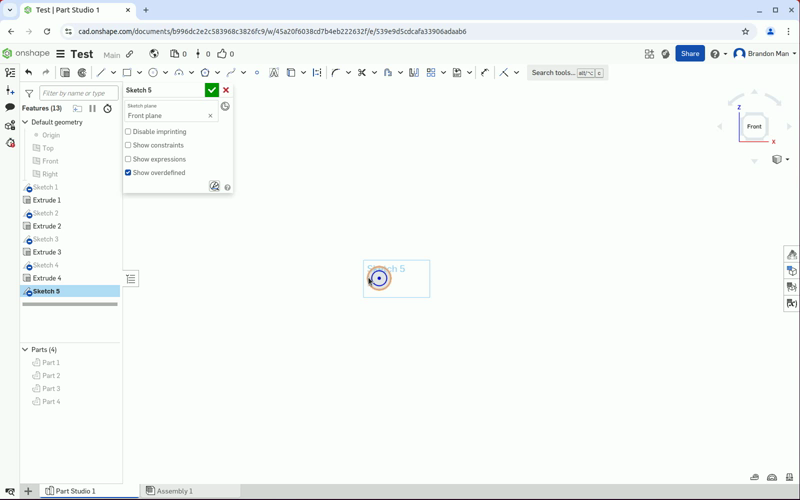
scroll(6)
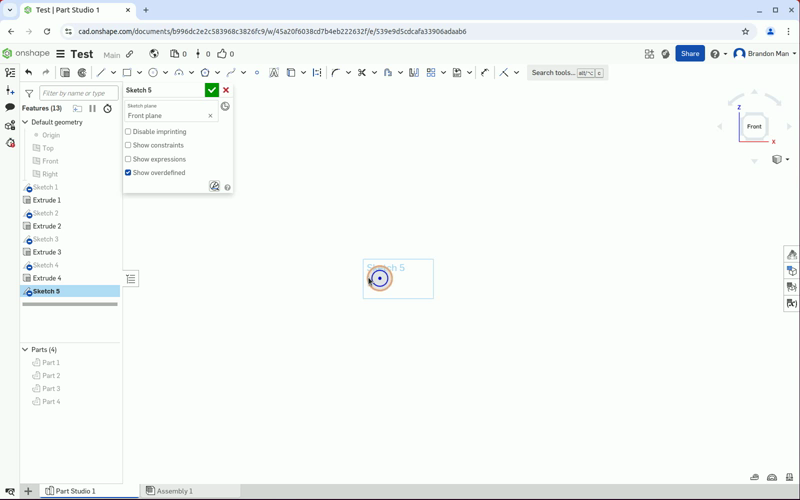
scroll(6)
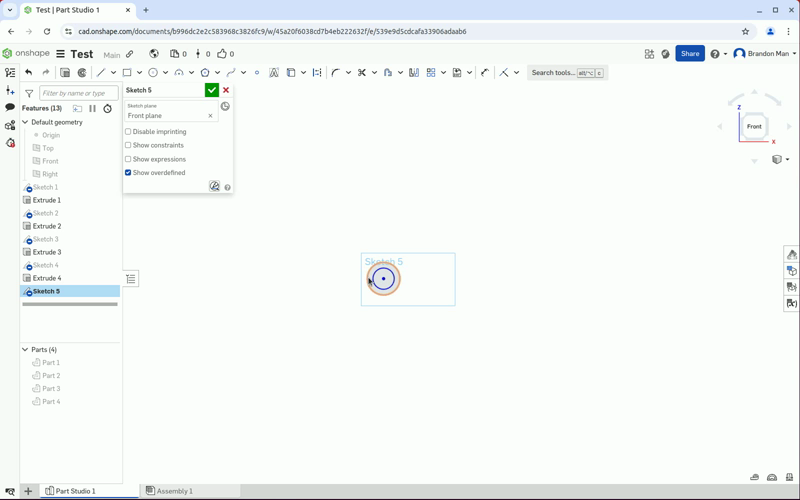
scroll(6)
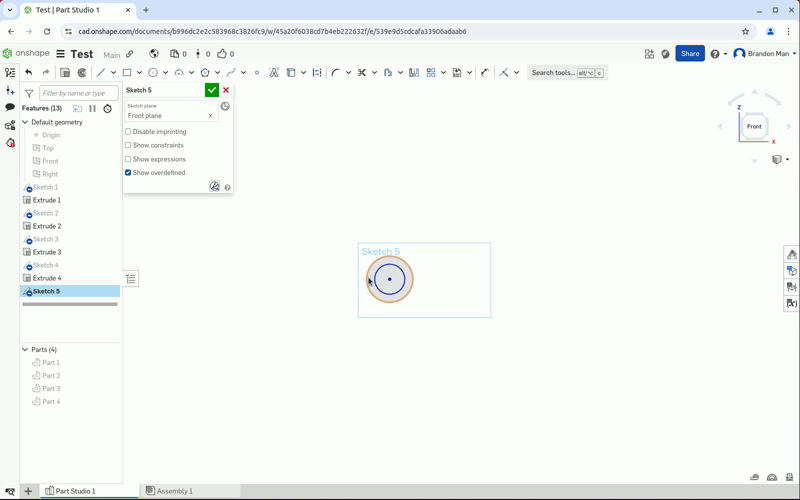
scroll(6)
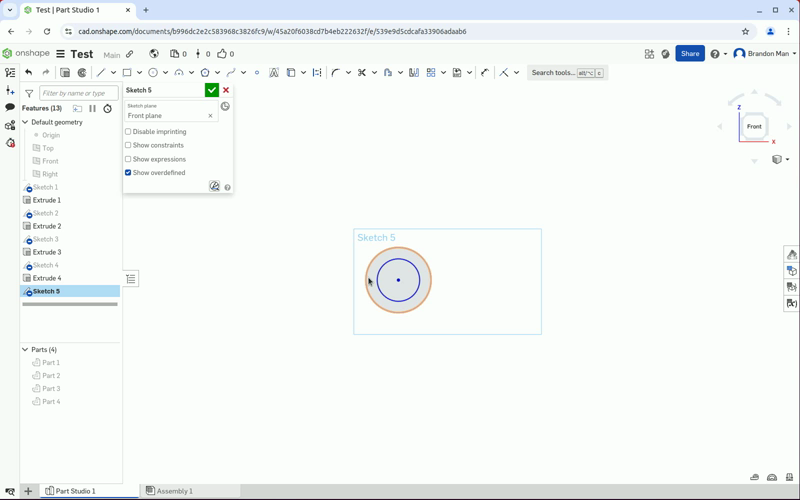
scroll(6)
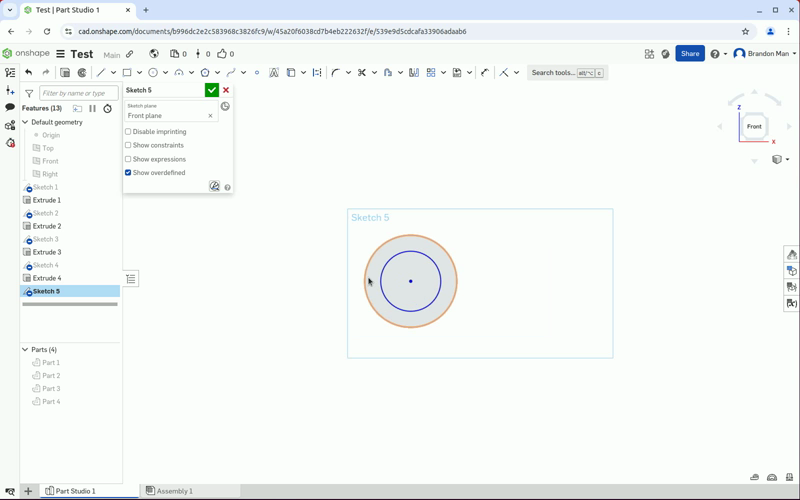
scroll(6)
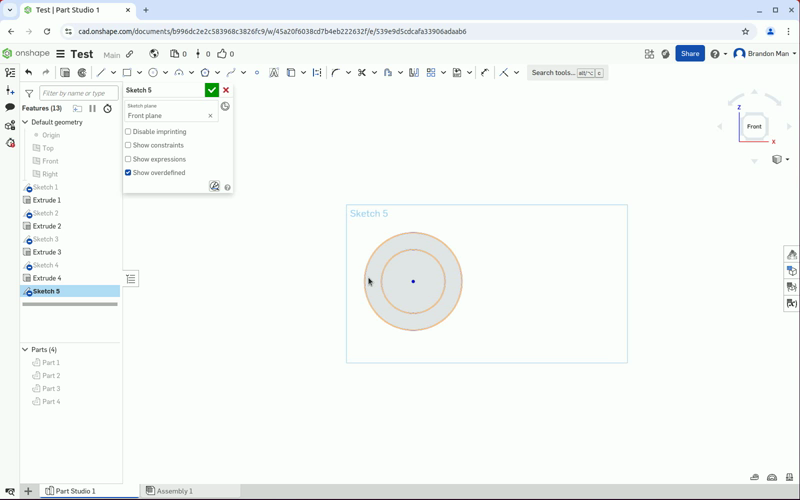
scroll(6)
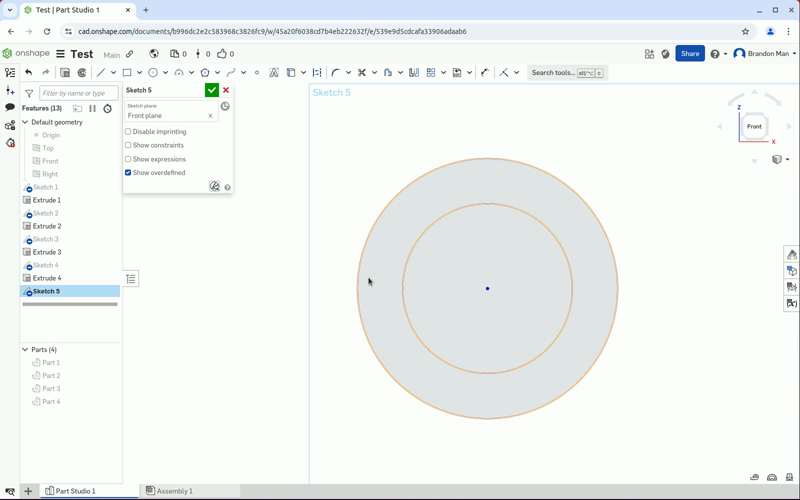
click(368, 277)
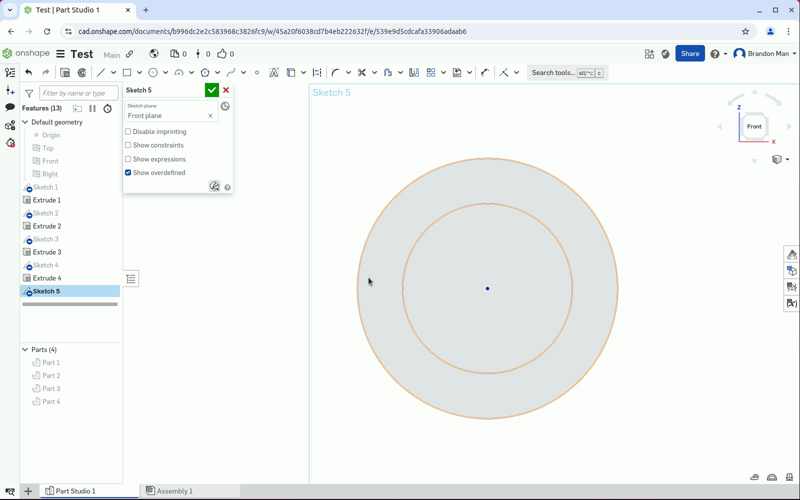
scroll(-6)
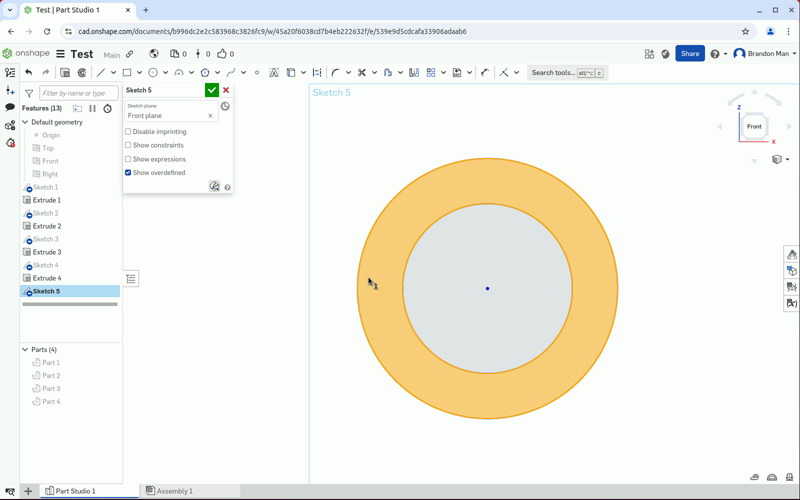
scroll(-6)
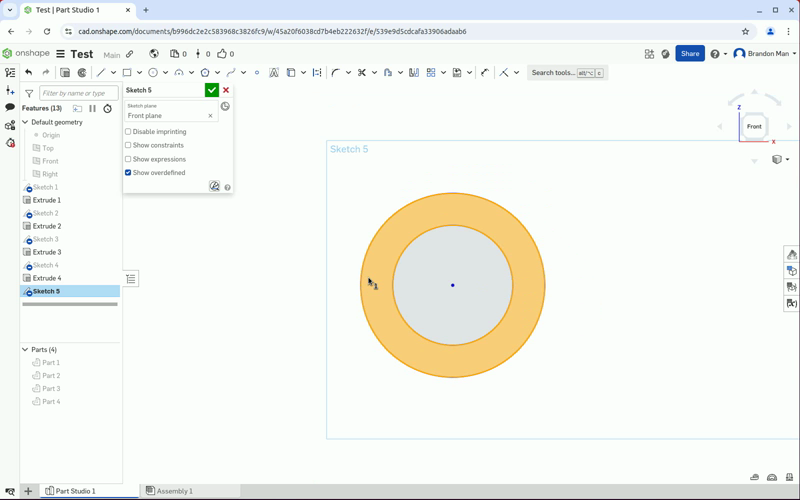
scroll(-6)
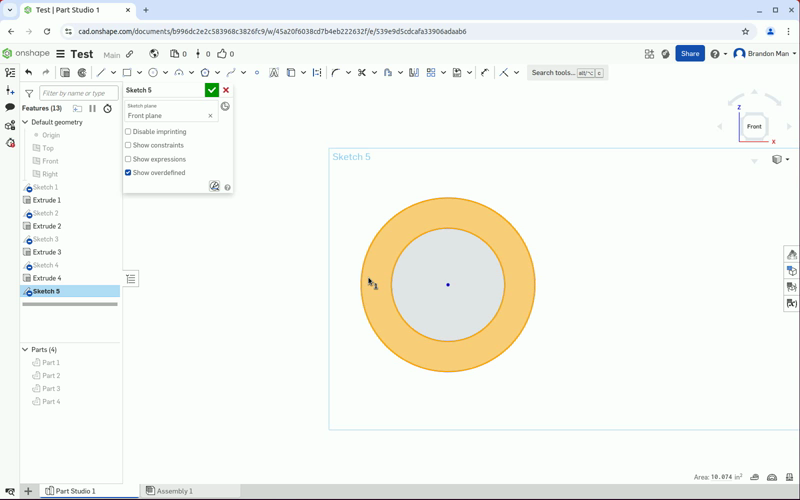
scroll(-6)
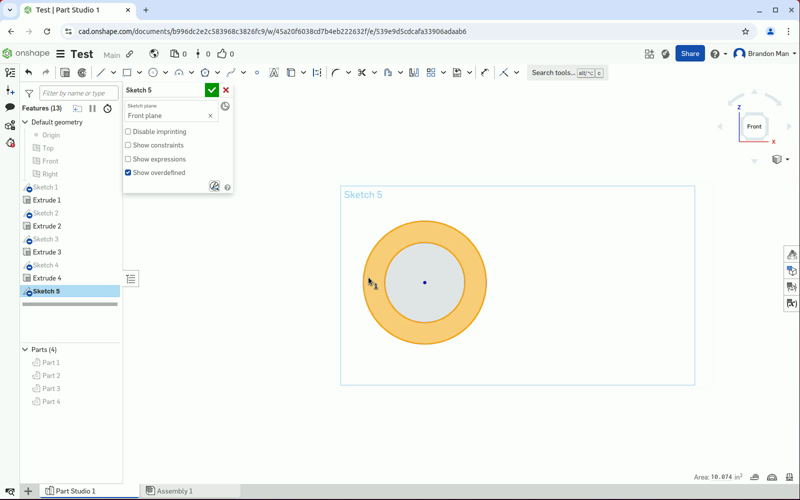
scroll(-6)
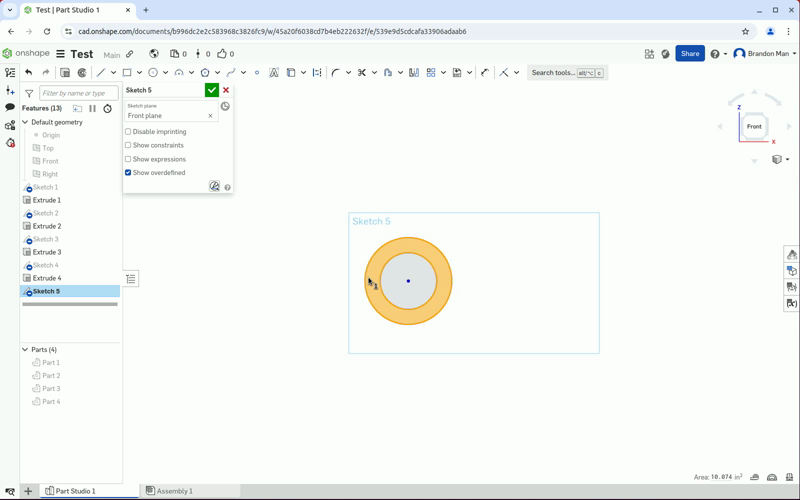
scroll(-6)
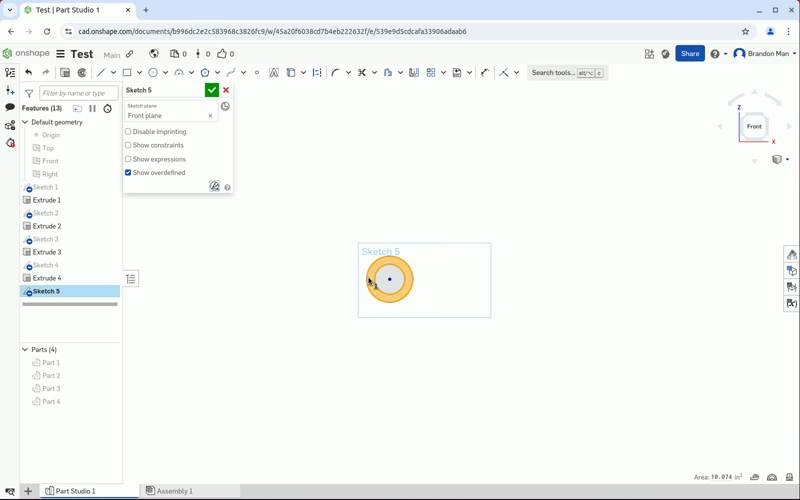
scroll(-6)
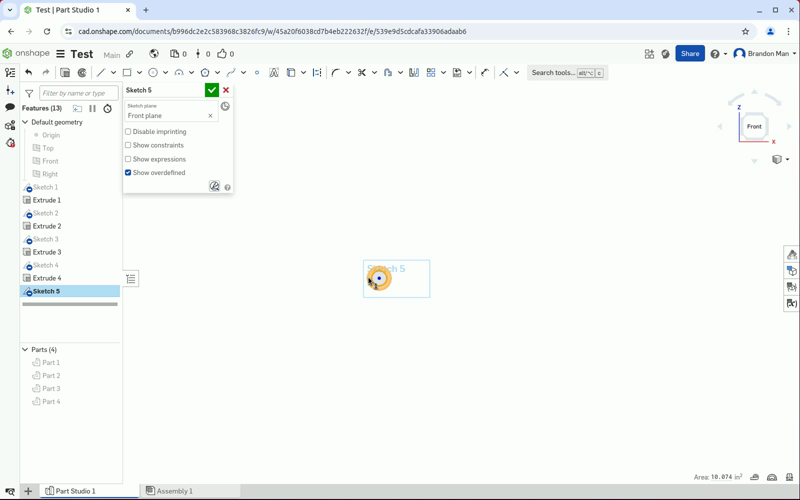
mouse_move(73, 352)
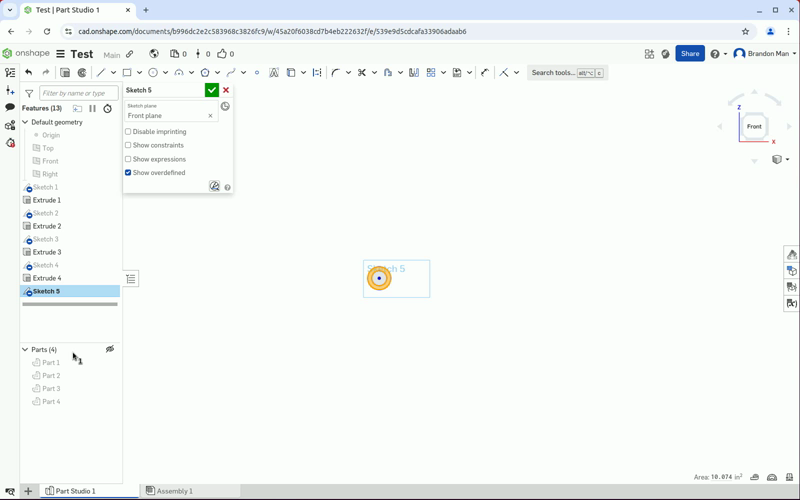
key(shift+y)
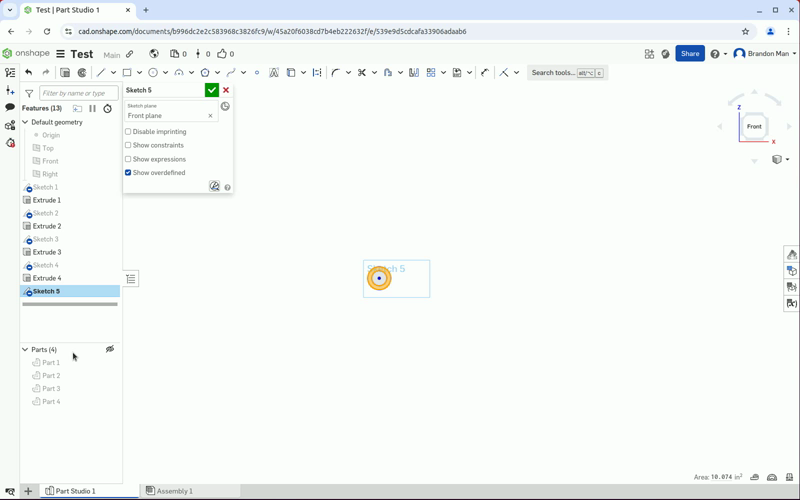
key(shift+e)
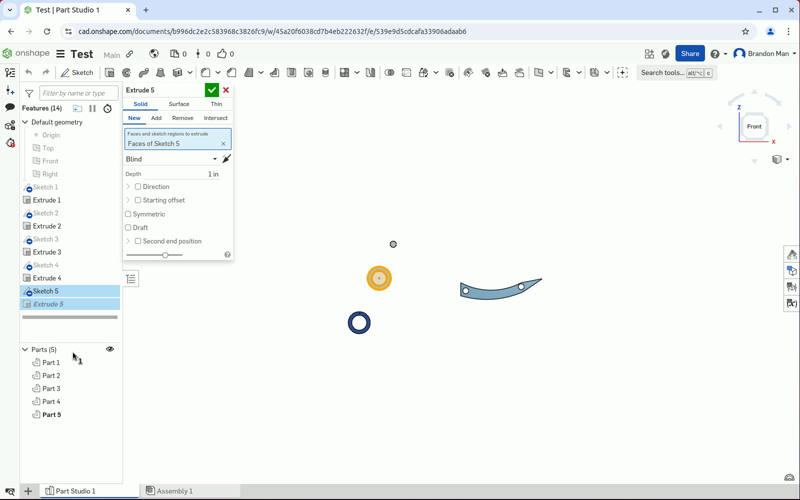
mouse_move(143, 106)
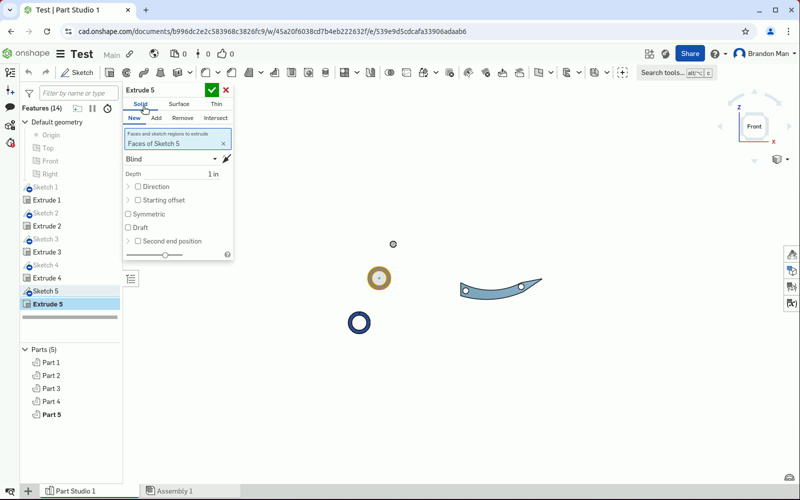
click(143, 106)
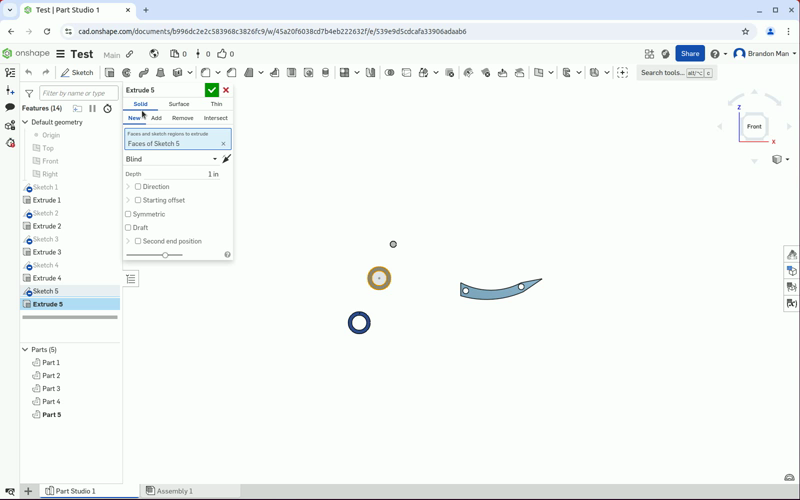
mouse_move(137, 120)
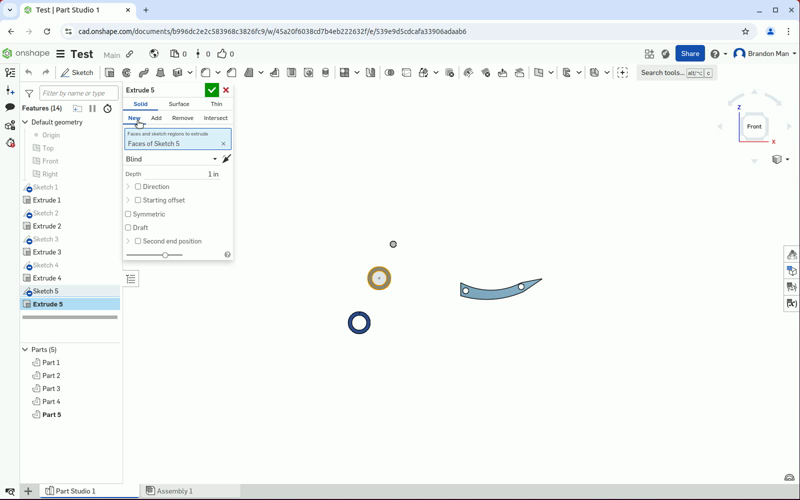
click(137, 120)
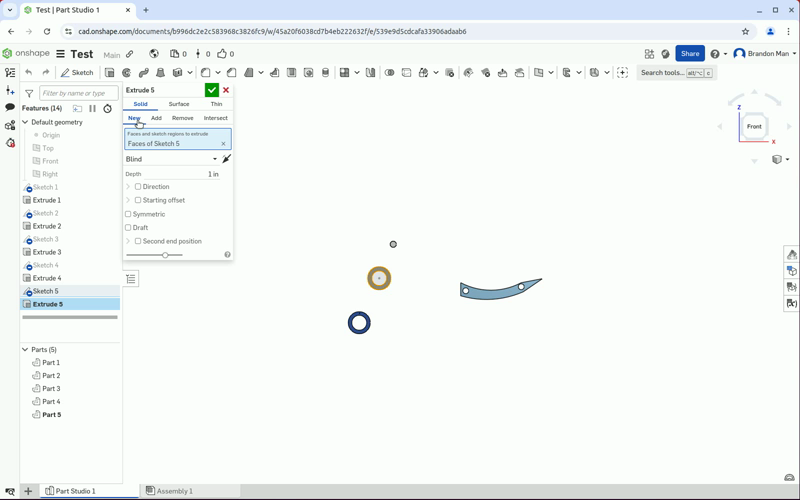
key(tab, 4)
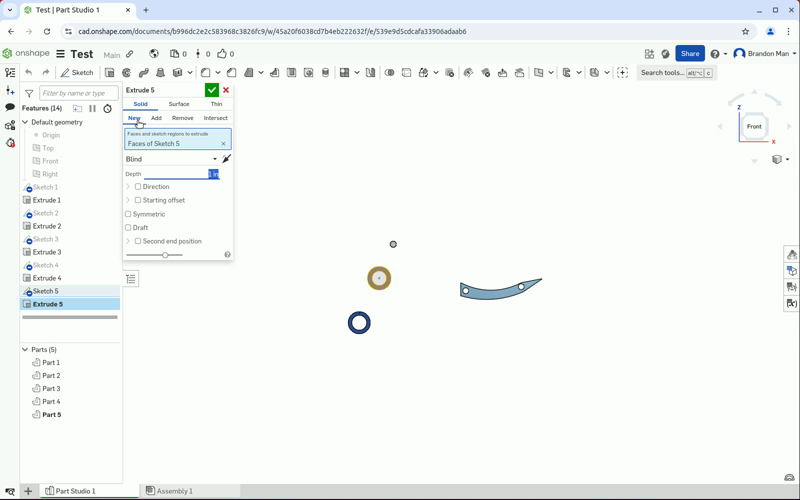
text(0.722)
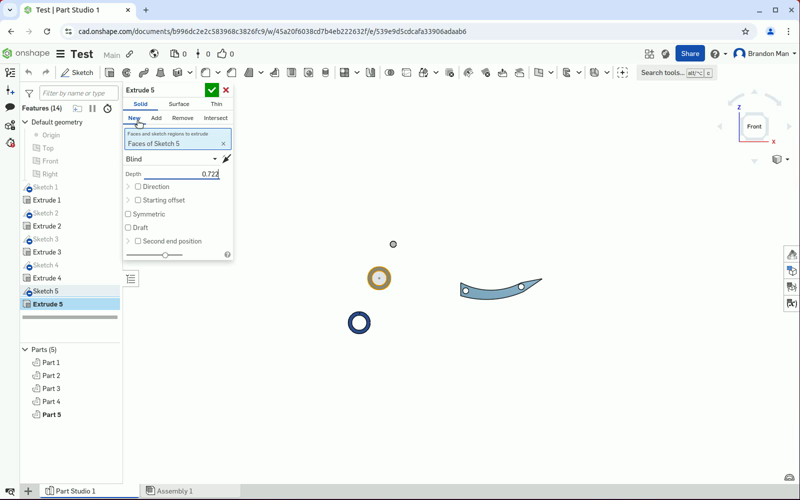
key(enter)
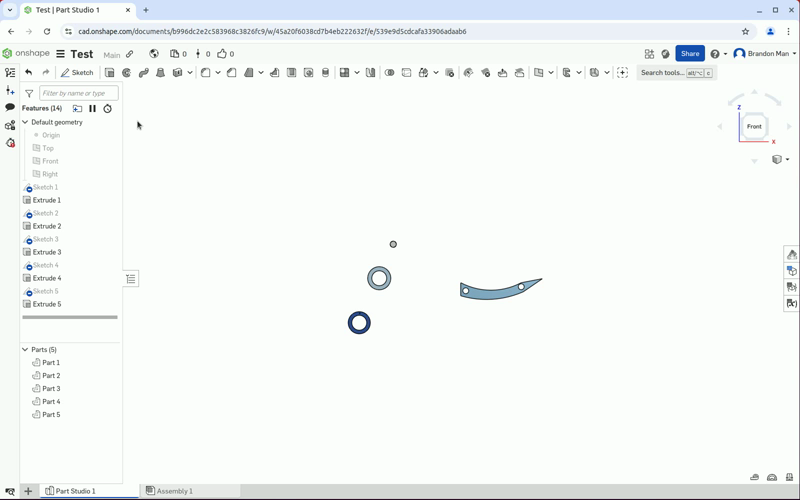
key(shift+h)
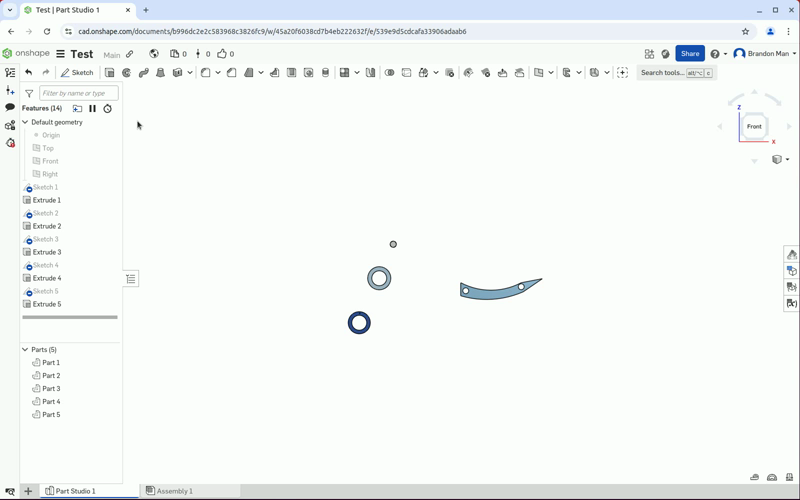
key(shift+h)
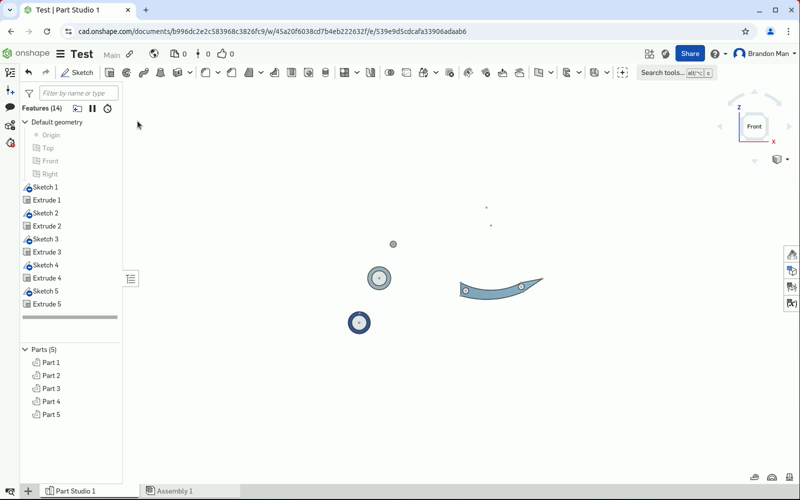
key(shift+7)
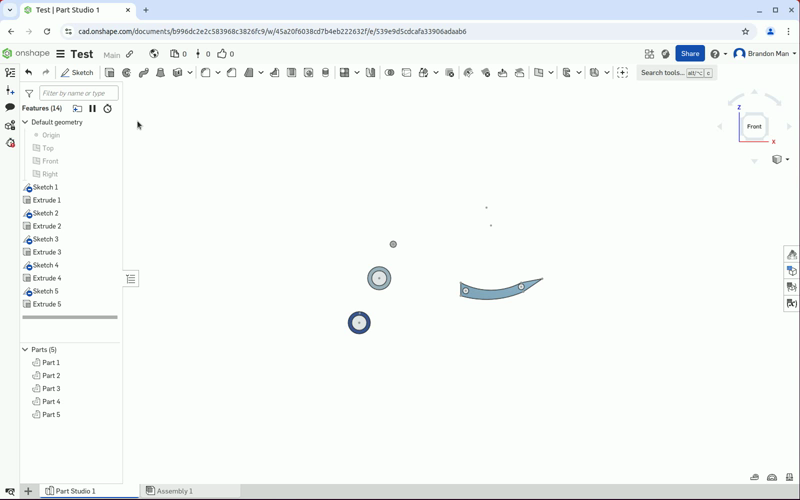
key(left, 2)
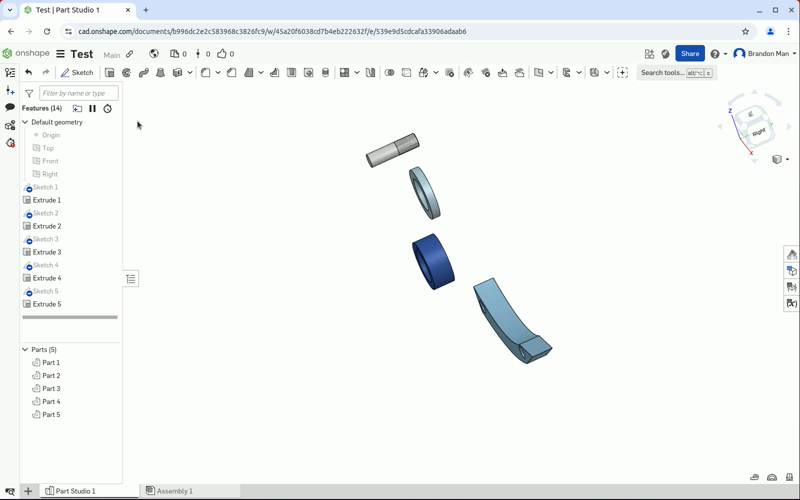
key(down, 2)
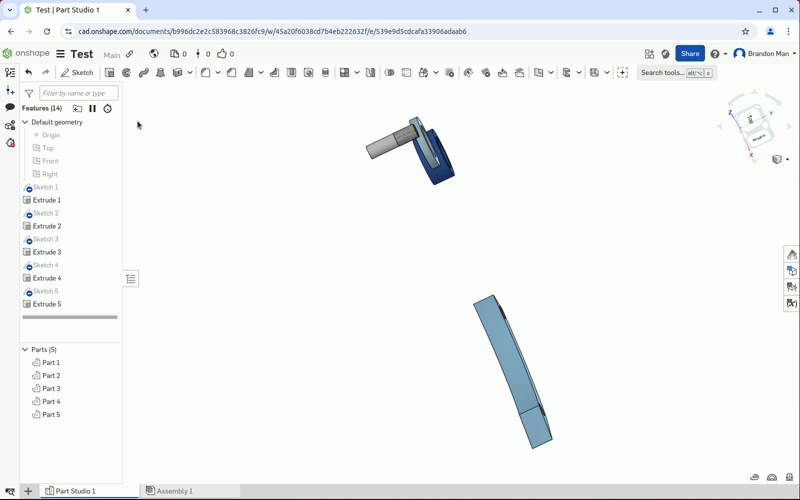
key(up, 2)
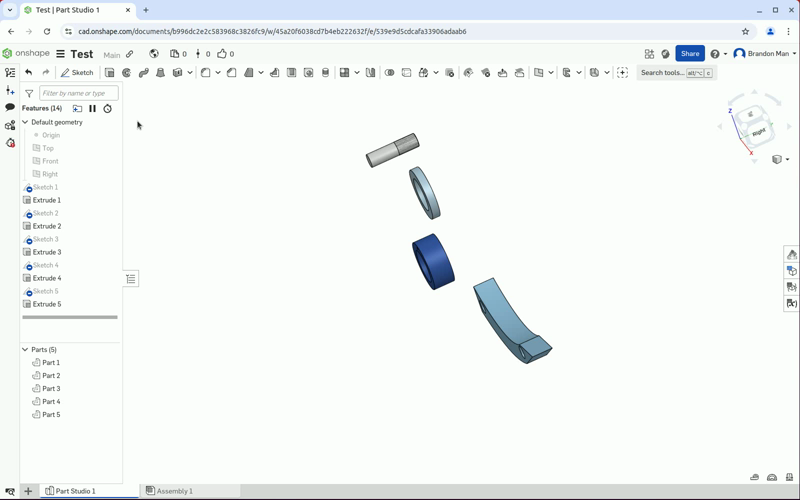
key(right, 2)
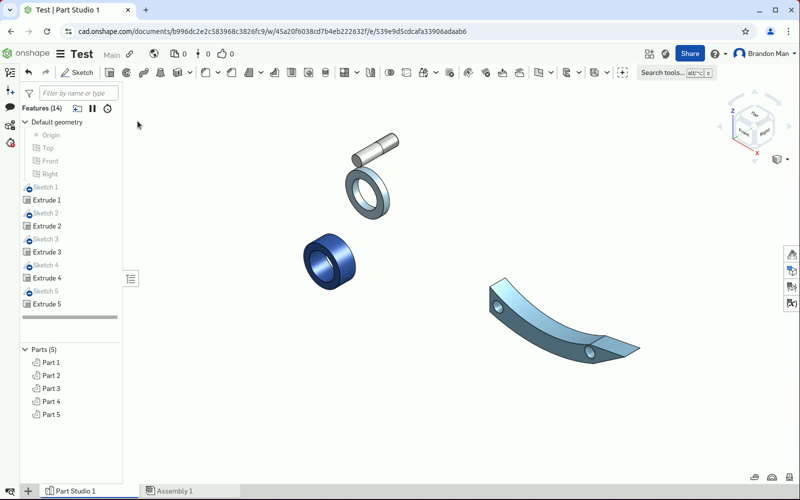
mouse_move(73, 189)
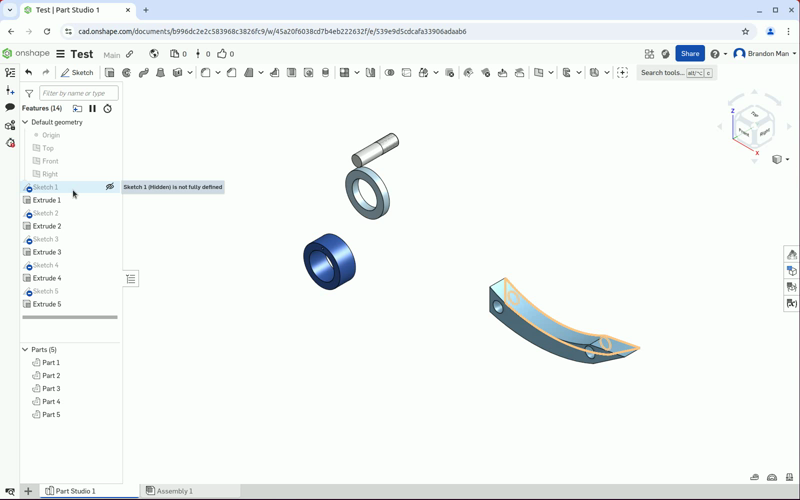
click(73, 189)